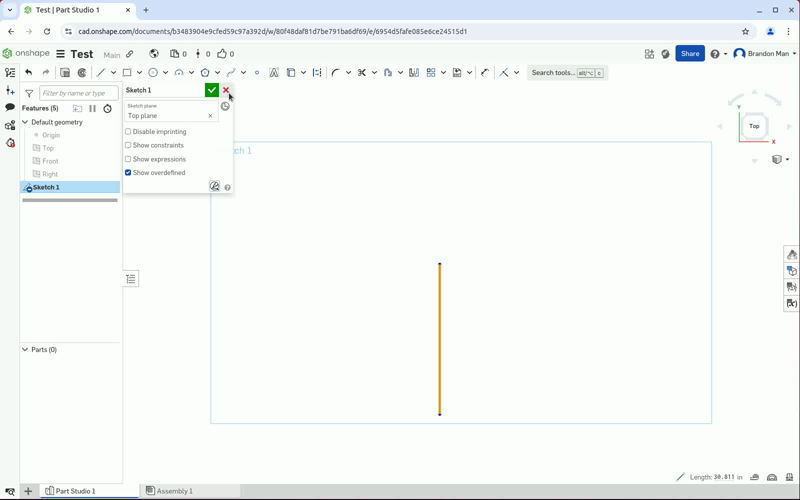
key(shift+h)
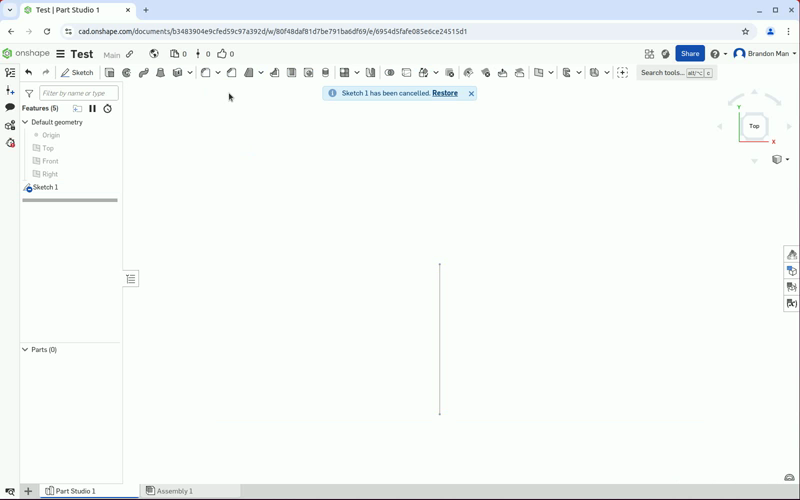
key(shift+s)
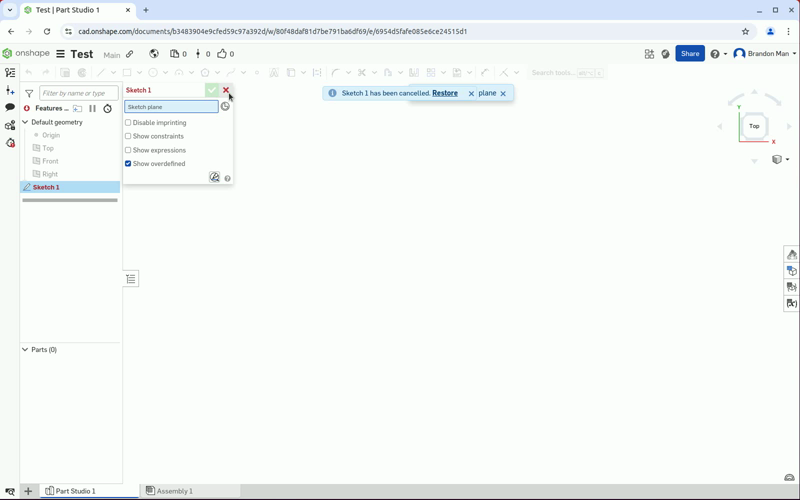
mouse_move(73, 150)
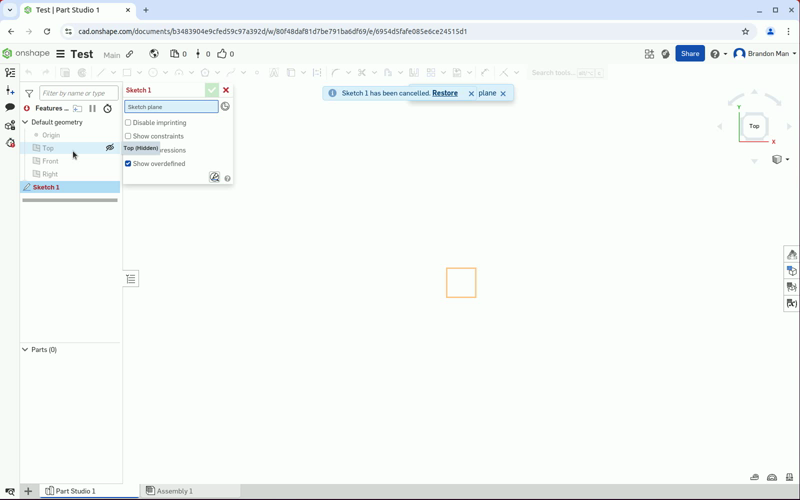
click(73, 150)
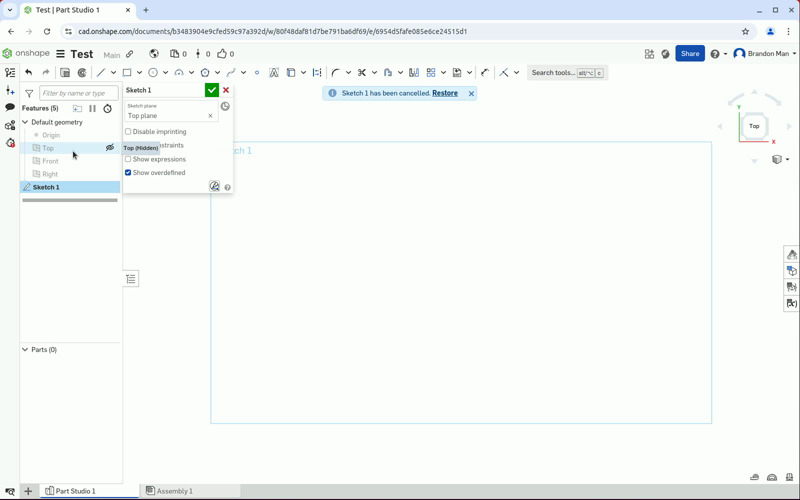
mouse_move(73, 352)
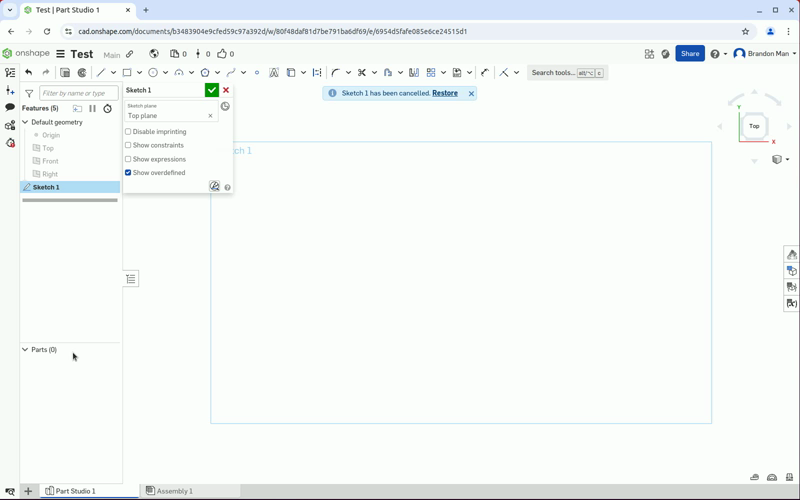
key(y)
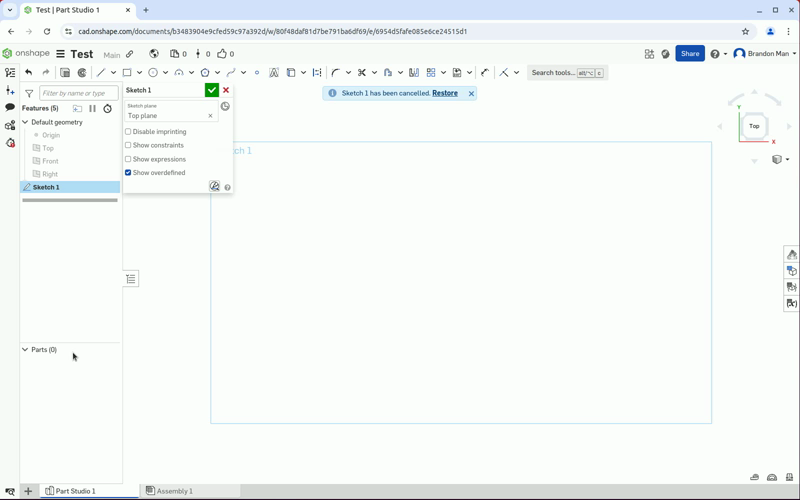
key(a)
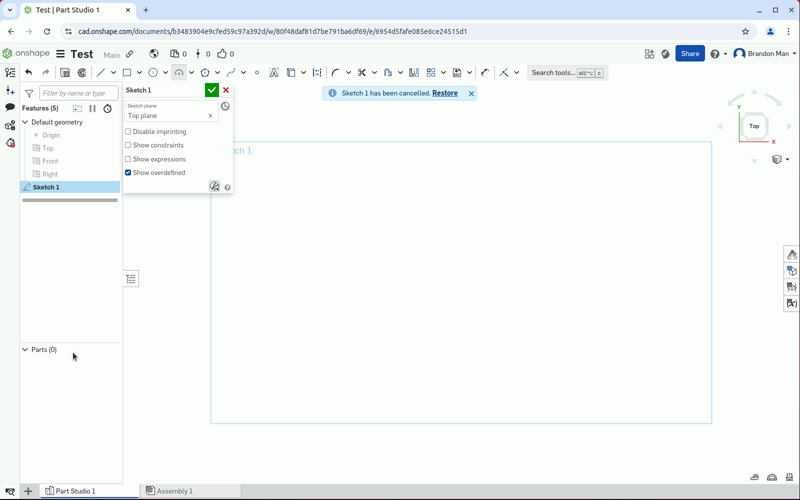
key_down(shift)
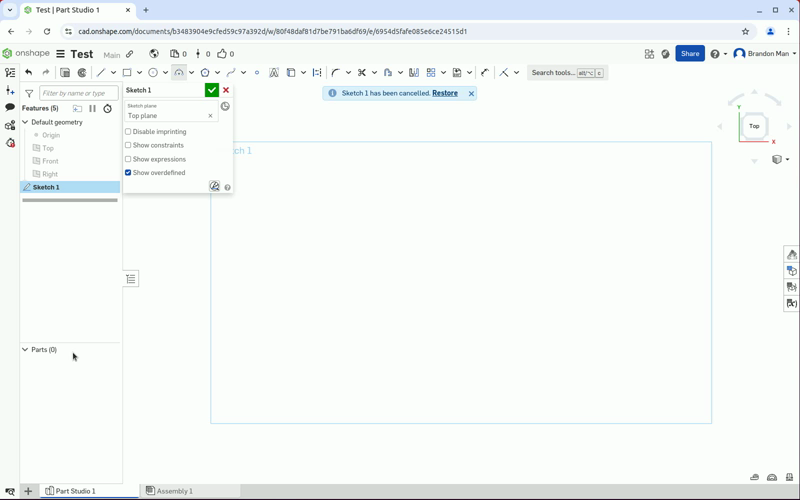
mouse_move(349, 384)
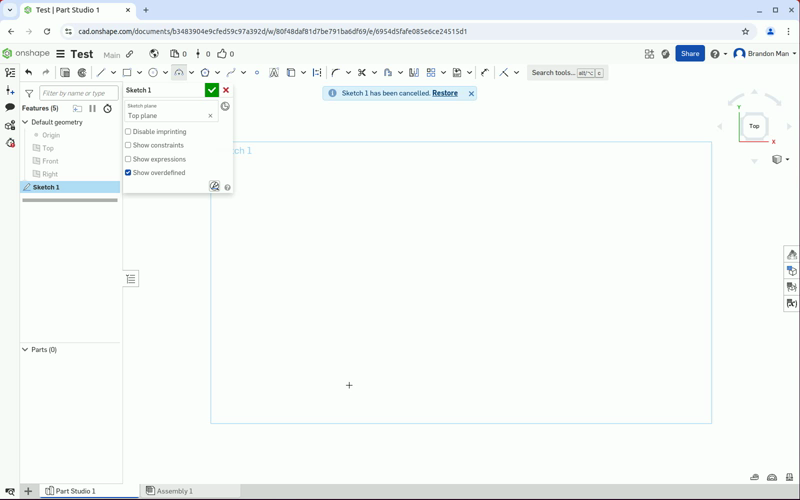
click(349, 384)
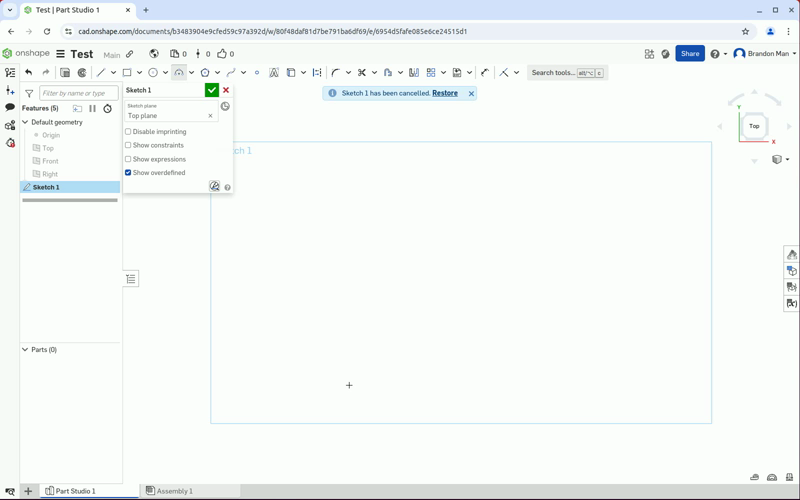
key_up(shift)
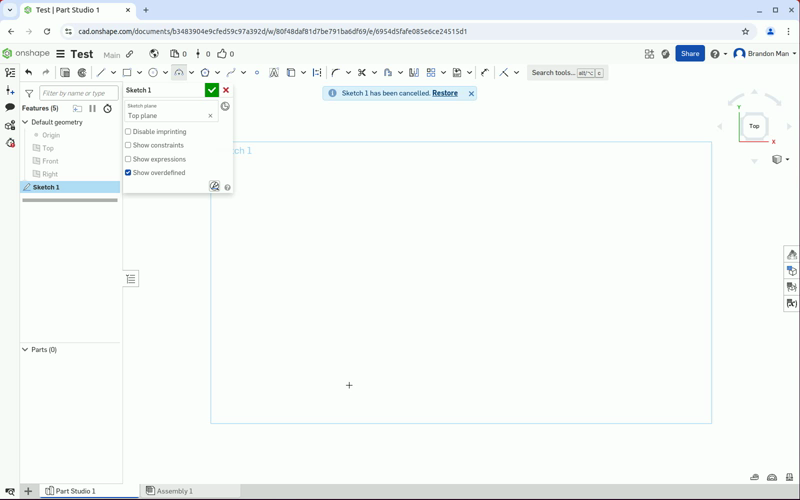
key_down(shift)
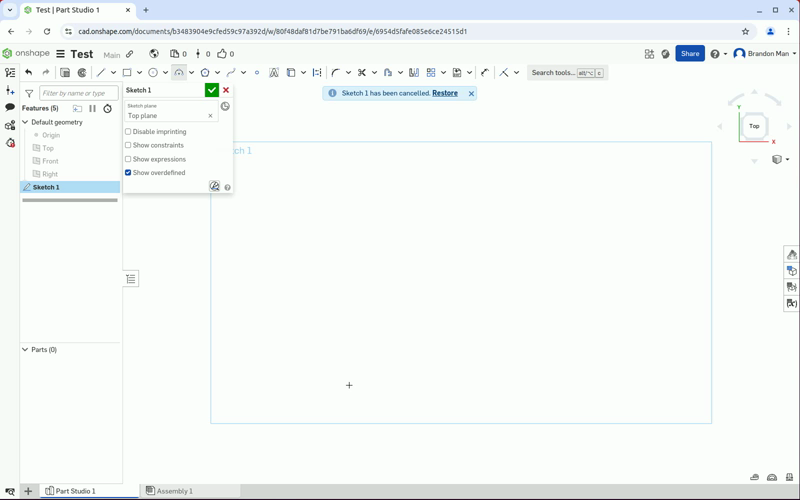
mouse_move(356, 396)
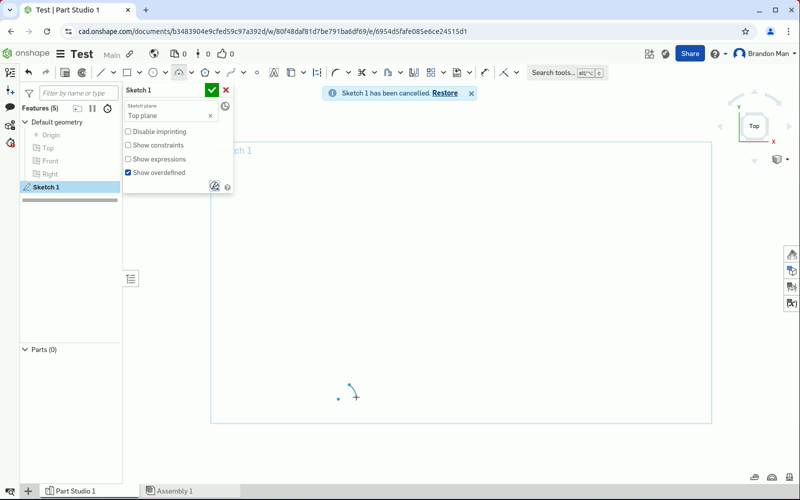
click(356, 396)
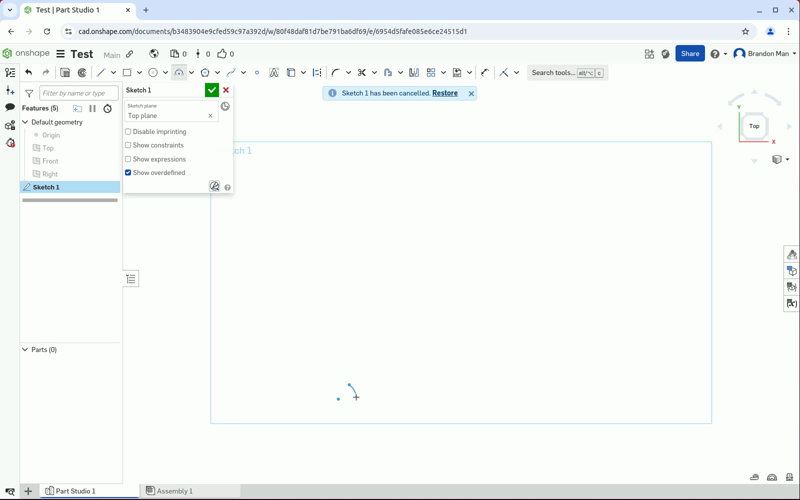
mouse_move(349, 392)
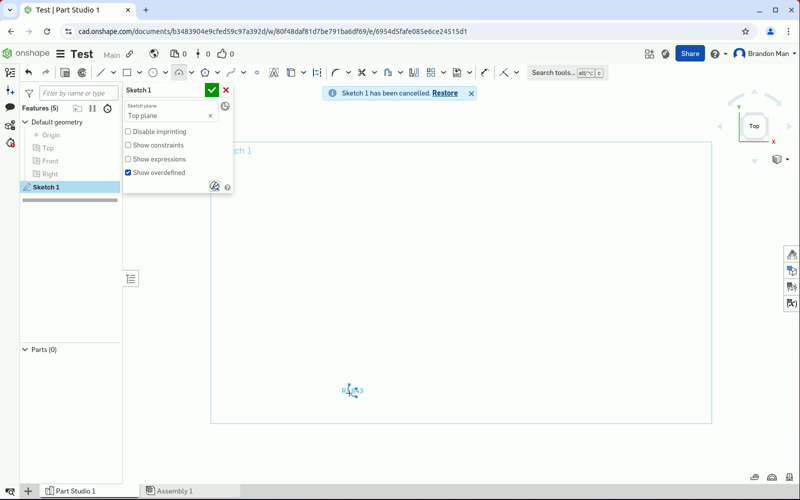
click(349, 392)
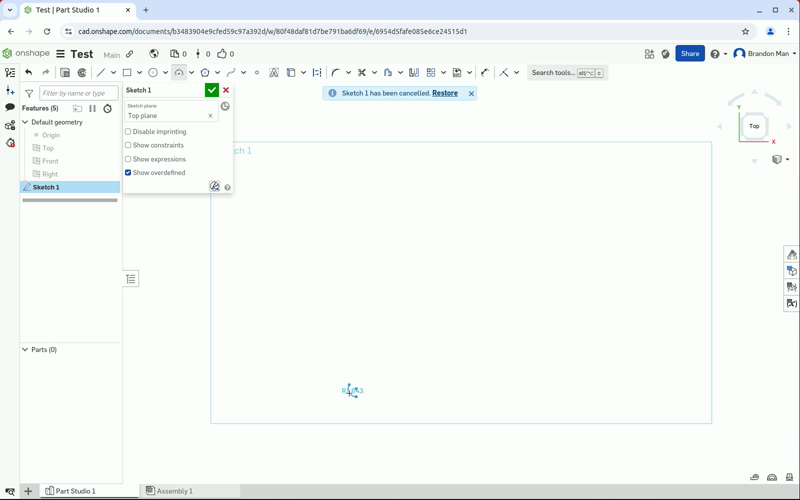
key_up(shift)
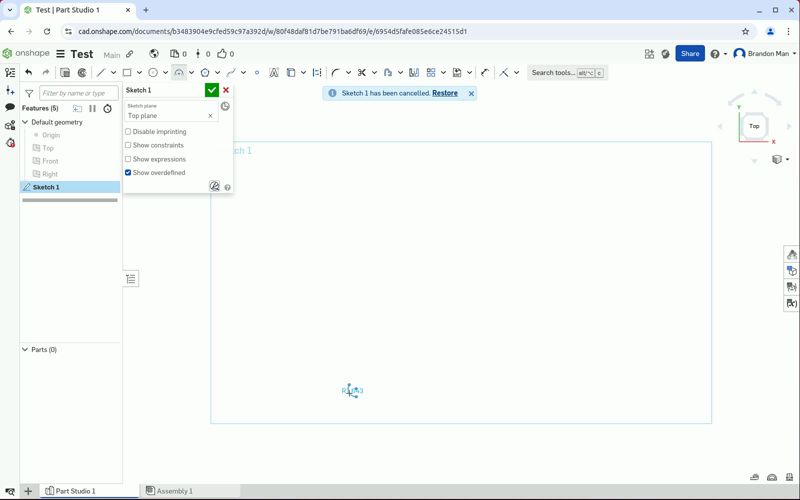
key(esc)
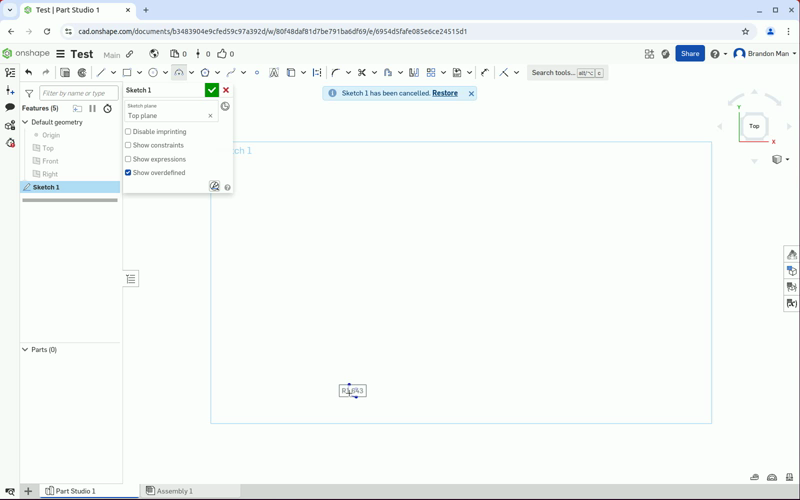
key(l)
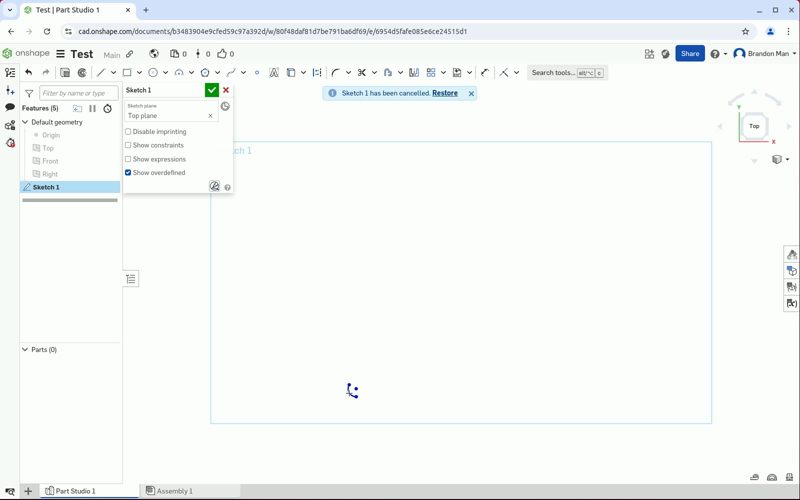
mouse_move(356, 396)
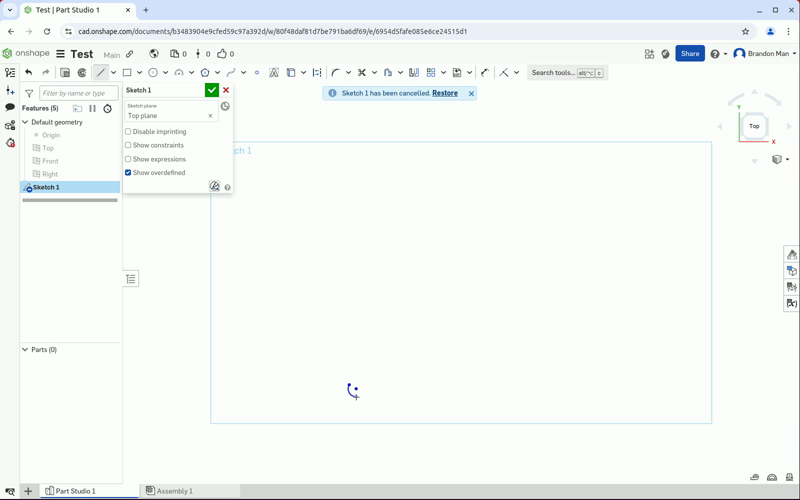
click(356, 396)
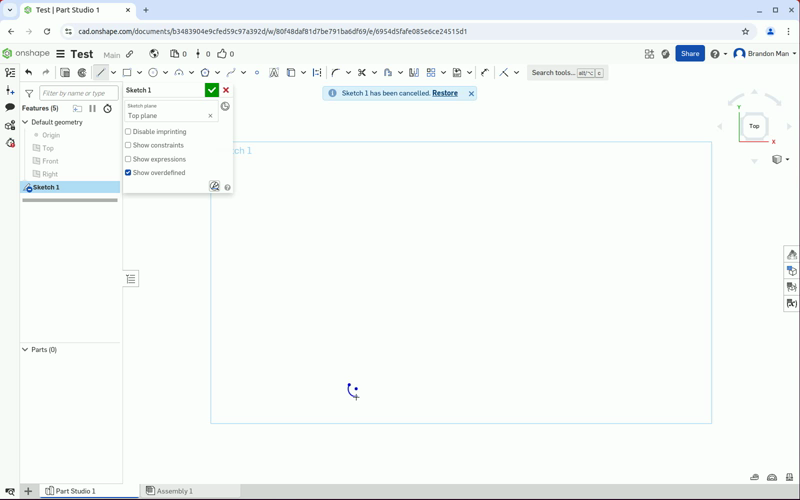
key_down(shift)
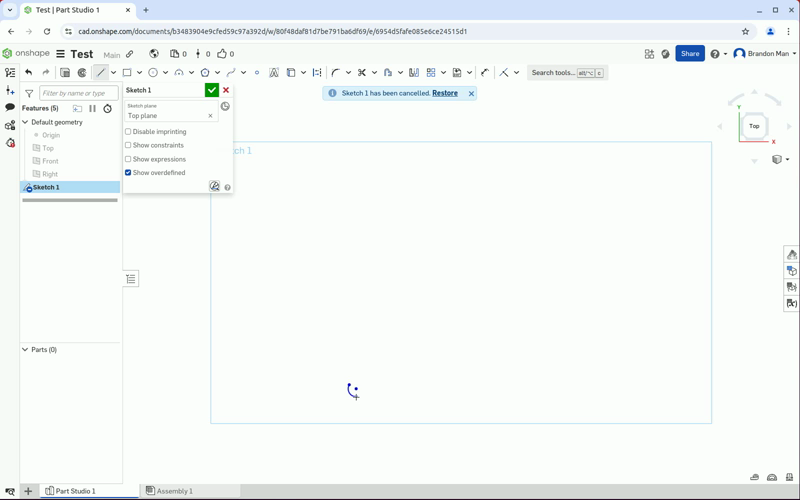
mouse_move(386, 396)
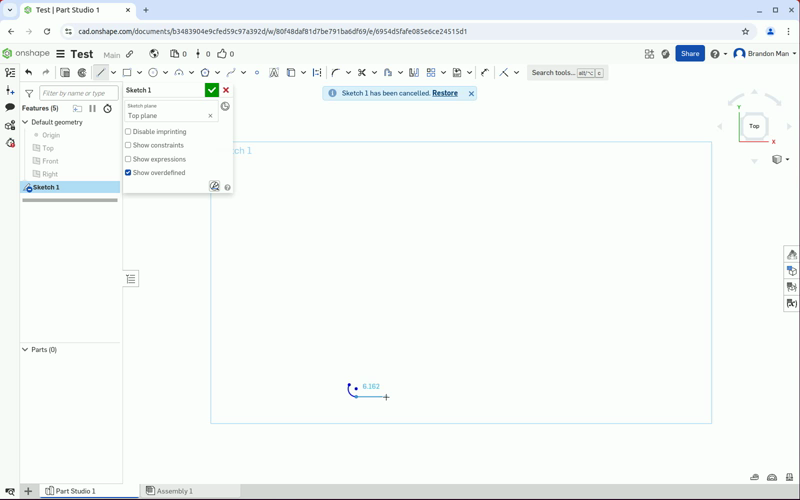
mouse_move(377, 396)
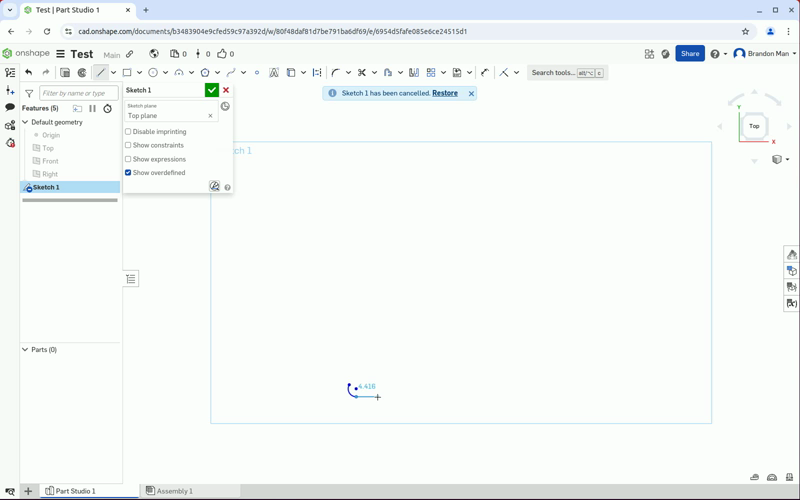
click(377, 396)
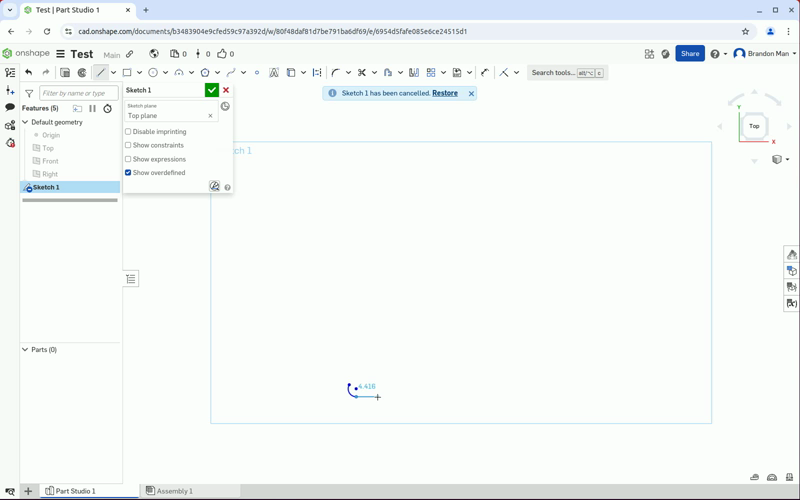
key_up(shift)
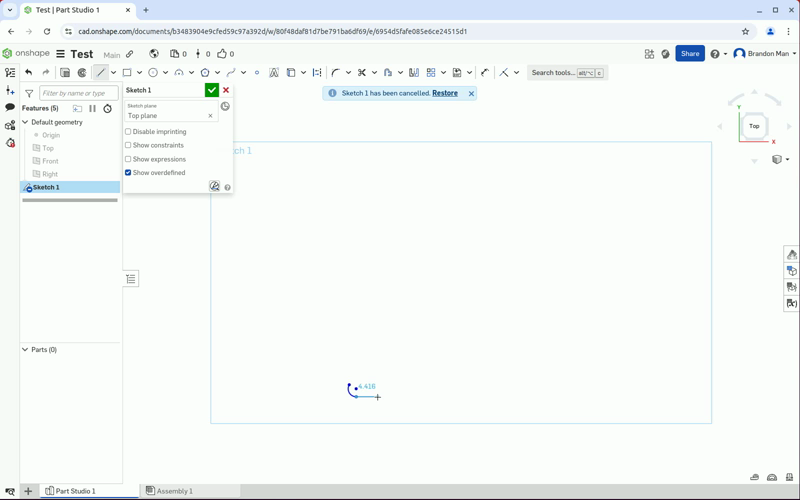
key(esc)
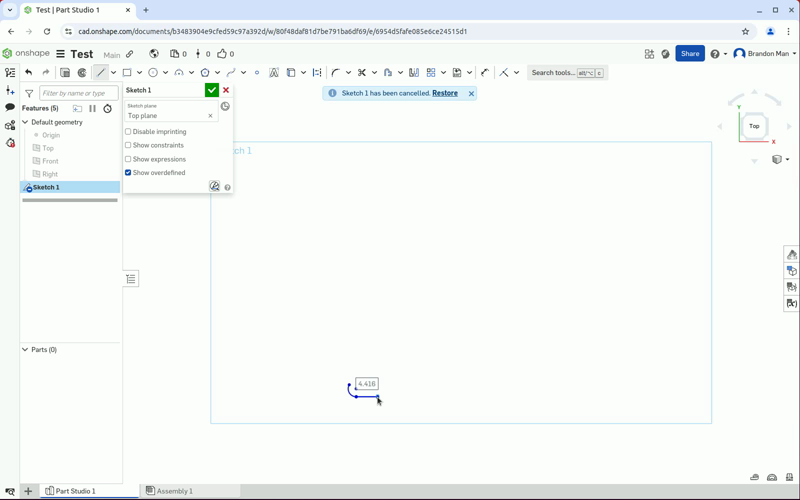
key(a)
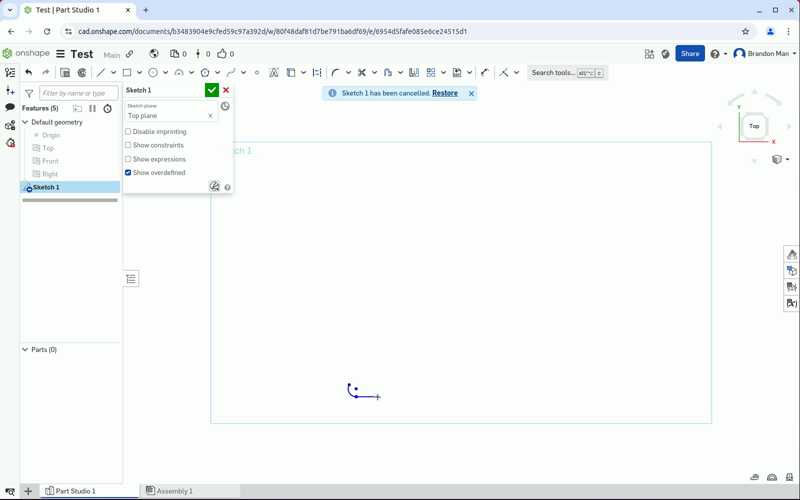
mouse_move(377, 396)
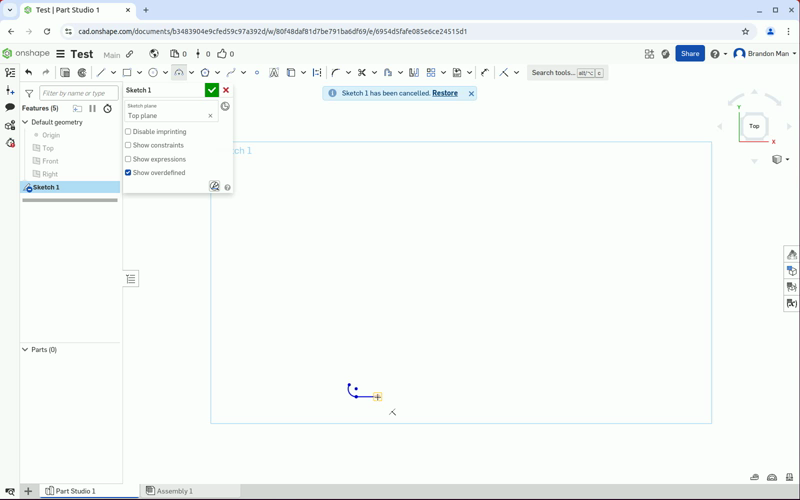
click(377, 396)
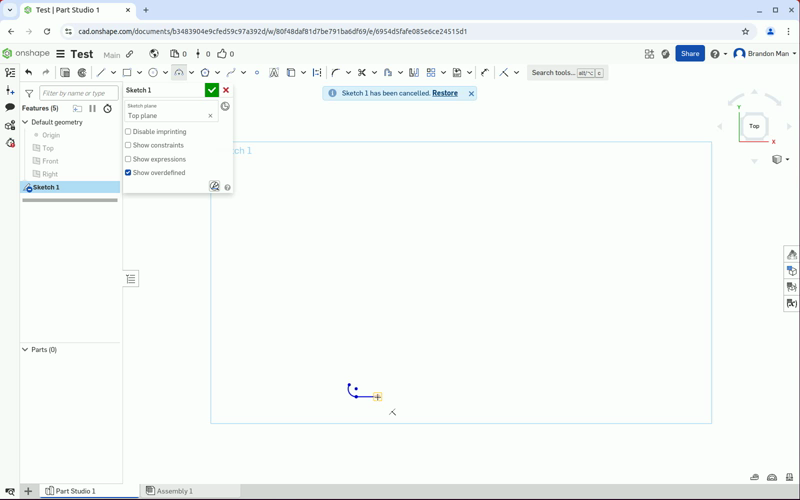
key_down(shift)
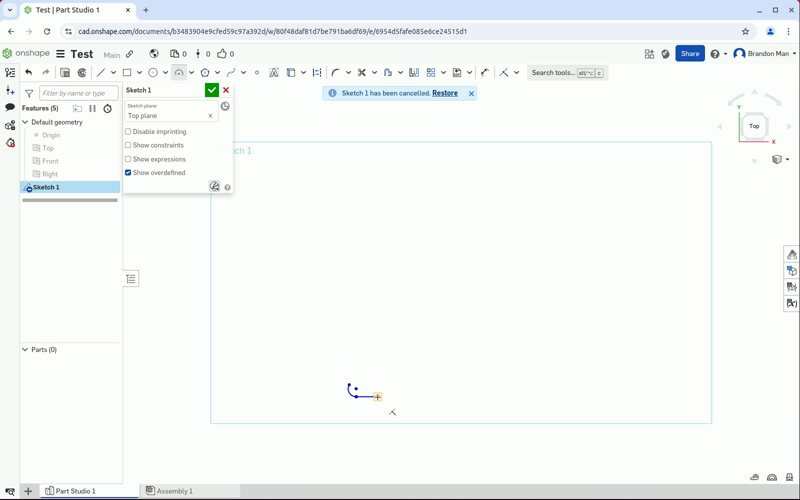
mouse_move(384, 391)
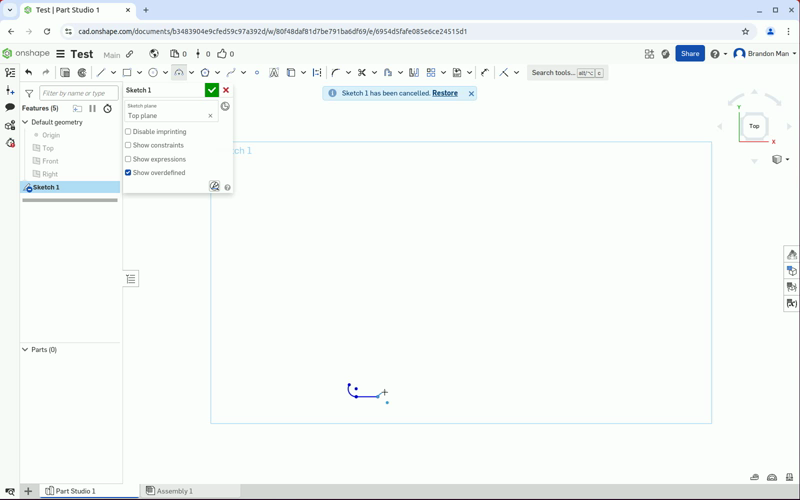
click(384, 391)
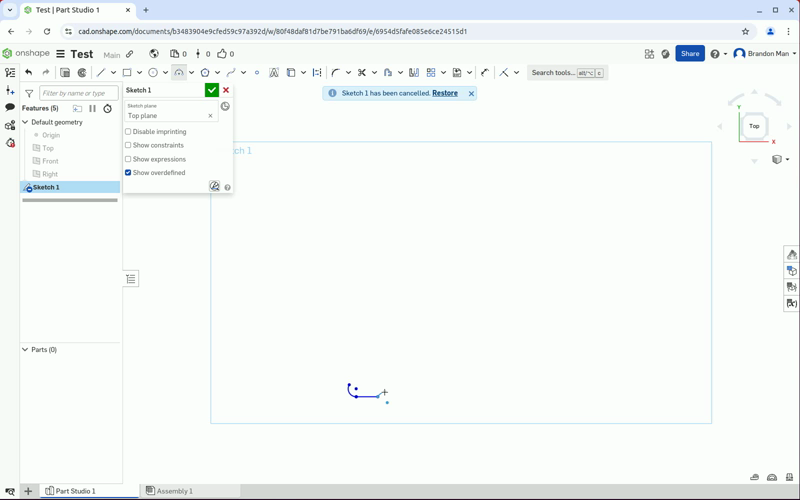
mouse_move(380, 393)
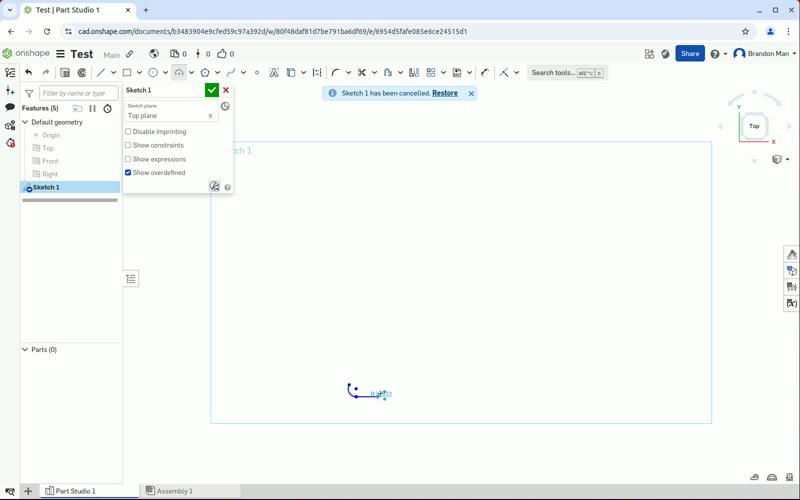
scroll(6)
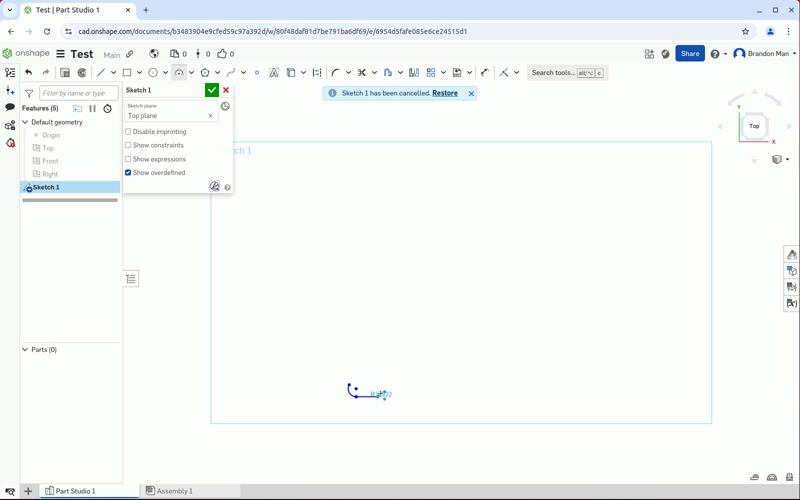
scroll(6)
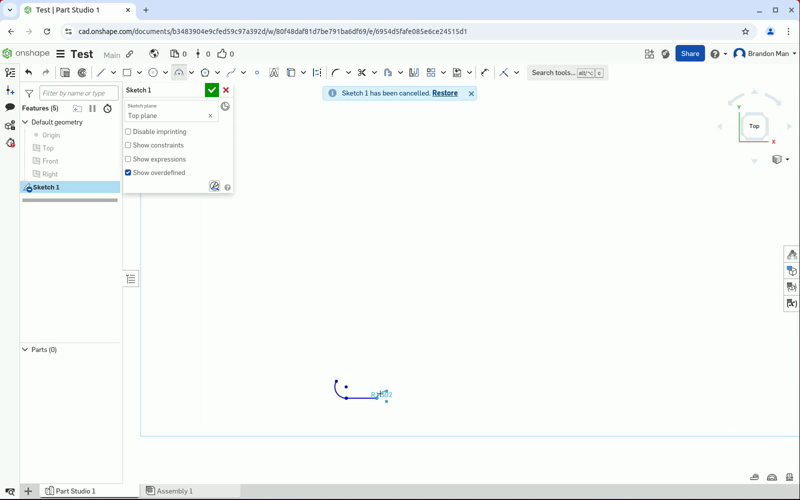
scroll(6)
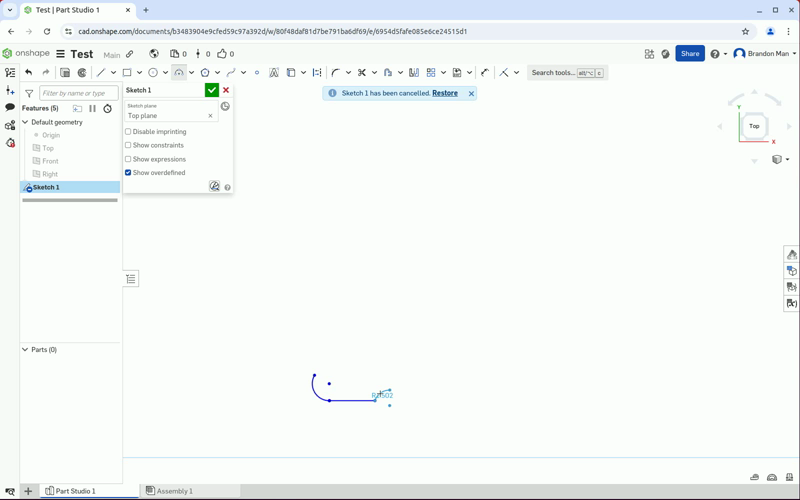
scroll(6)
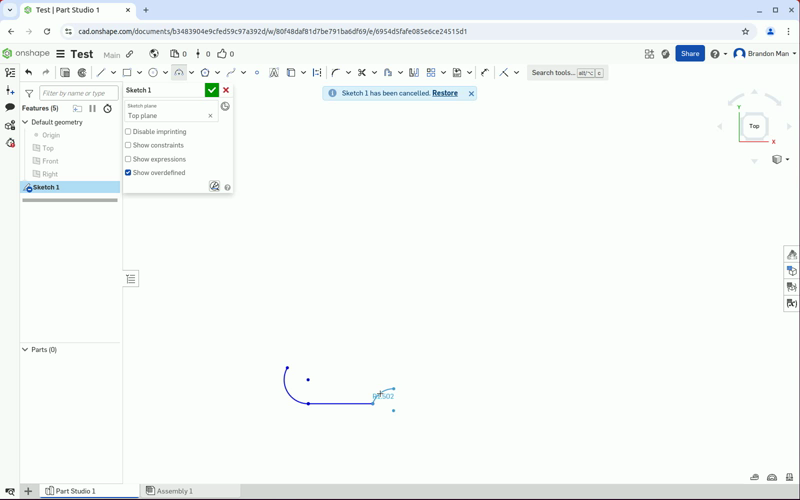
scroll(6)
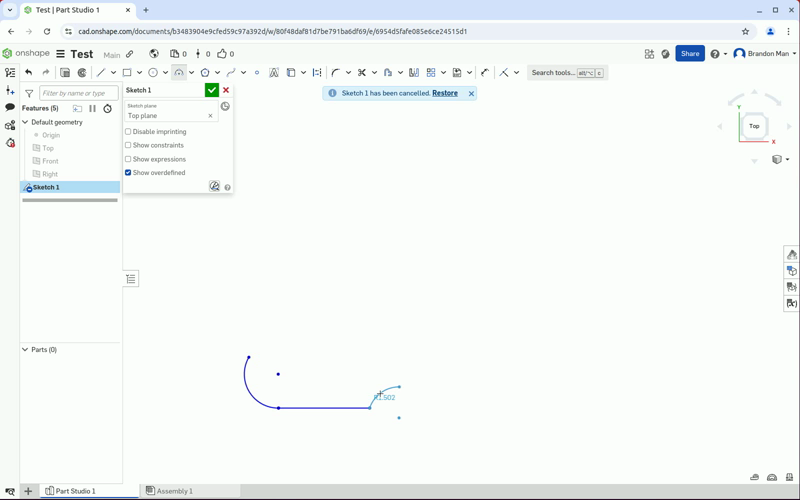
scroll(6)
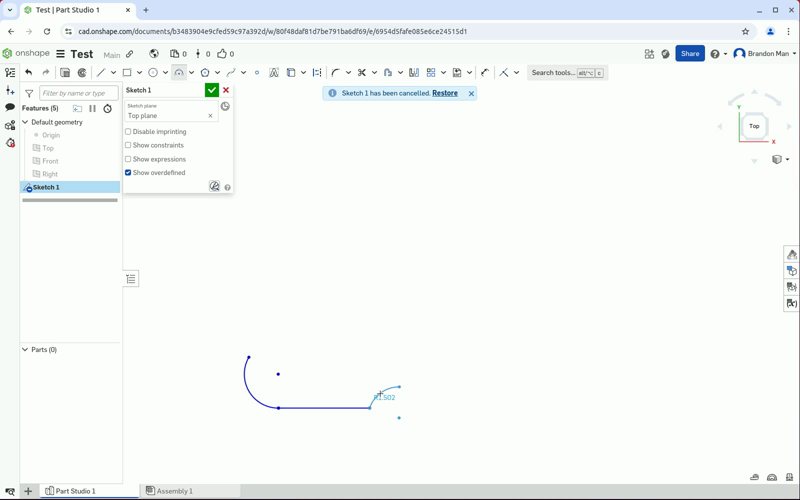
scroll(6)
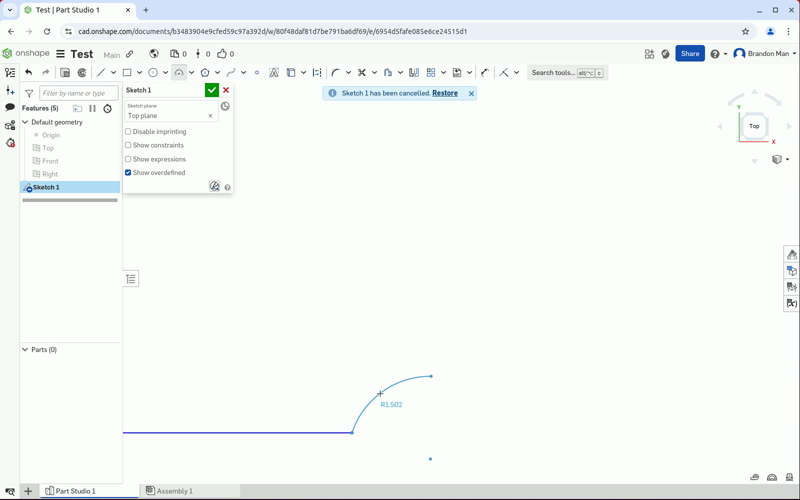
click(380, 393)
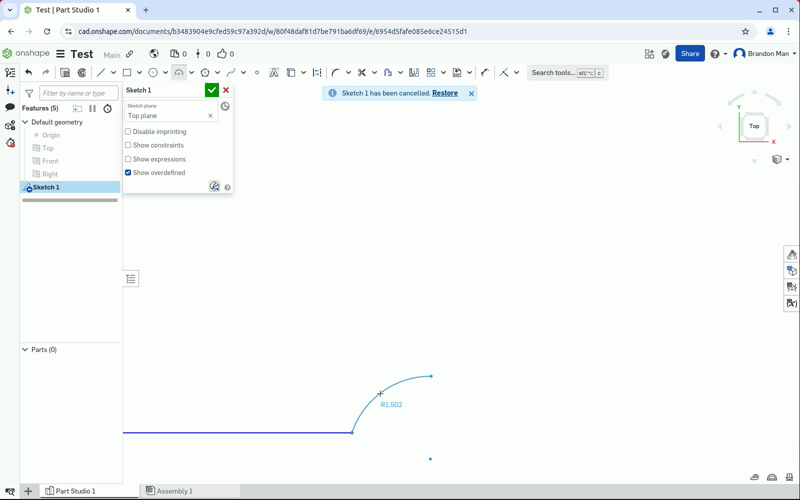
scroll(-6)
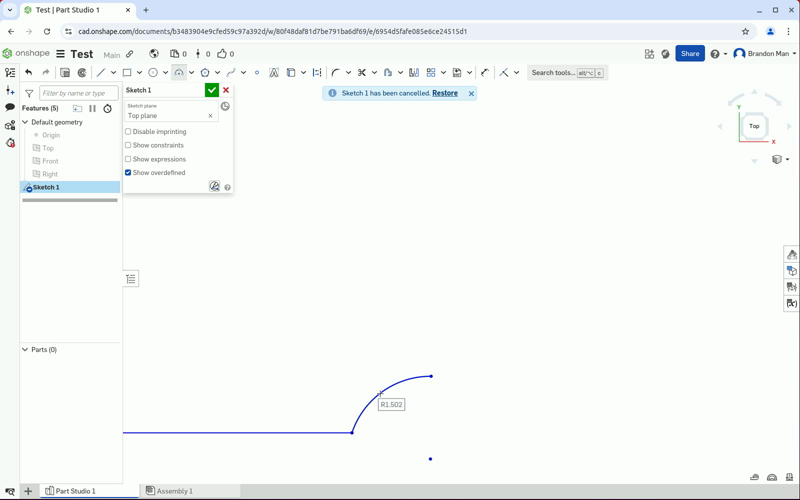
scroll(-6)
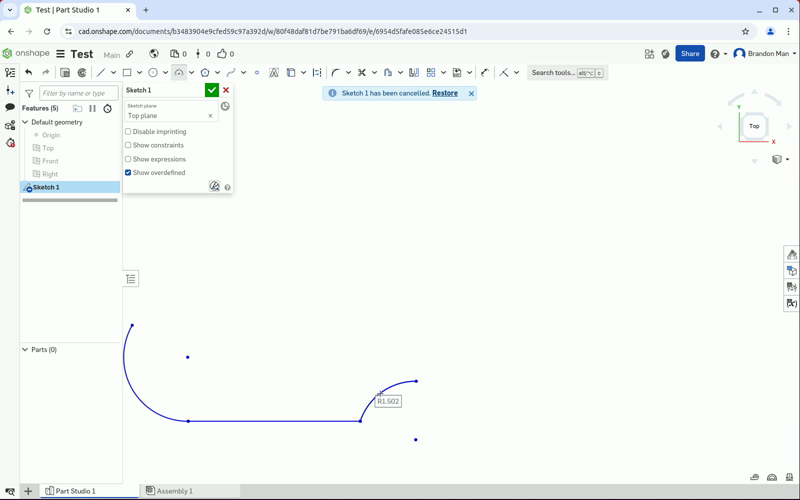
scroll(-6)
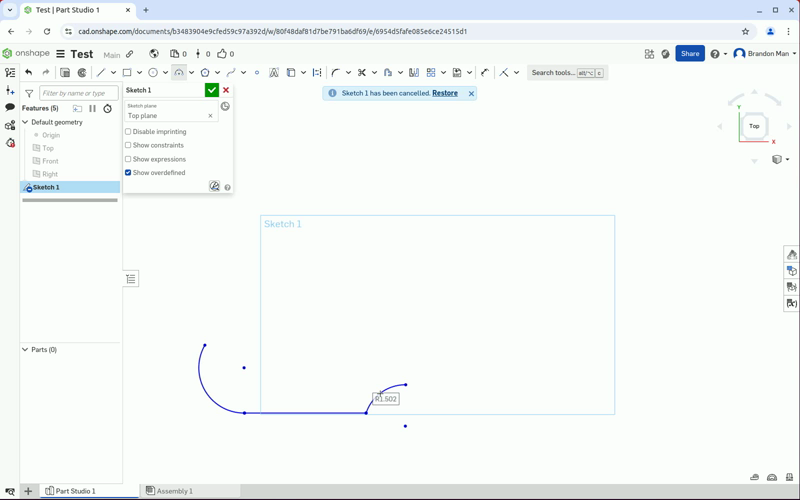
scroll(-6)
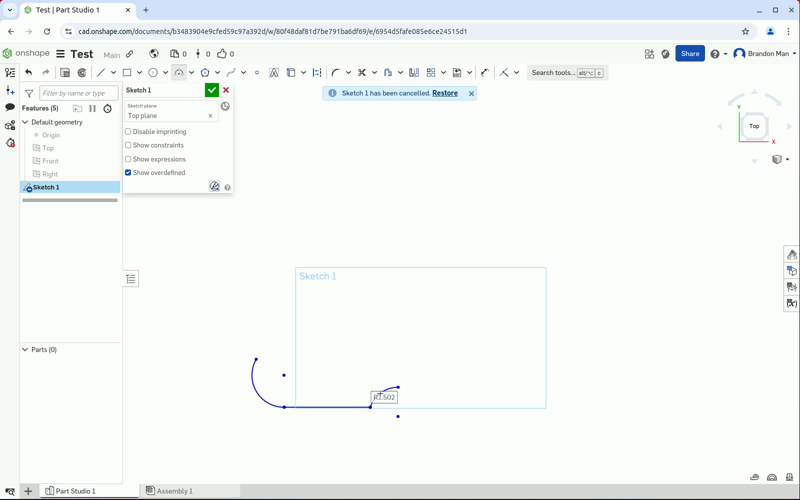
scroll(-6)
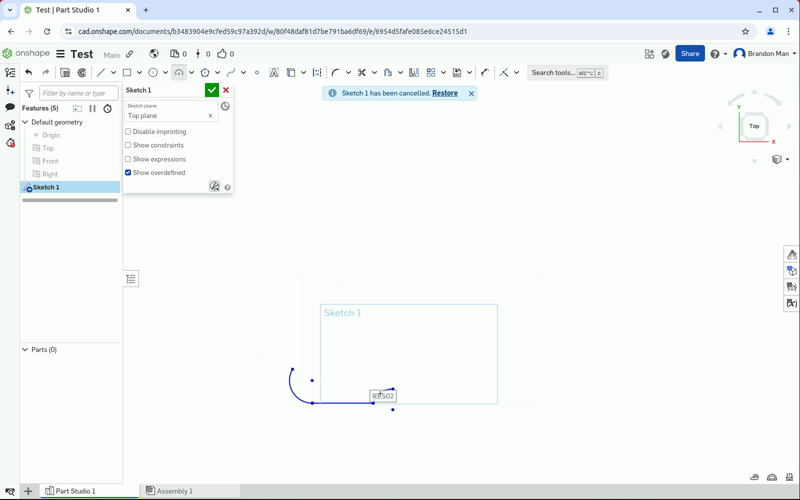
scroll(-6)
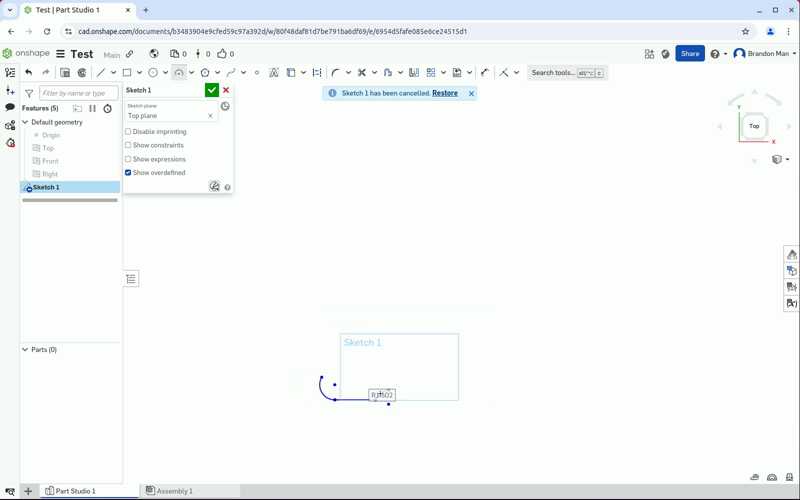
scroll(-6)
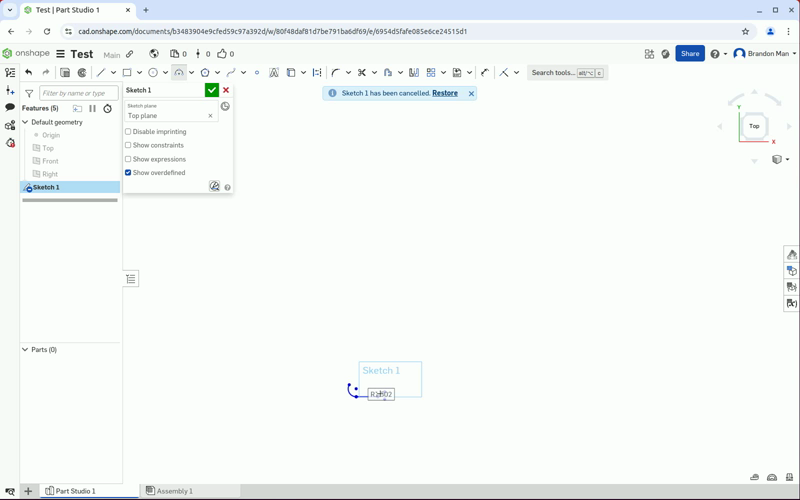
key_up(shift)
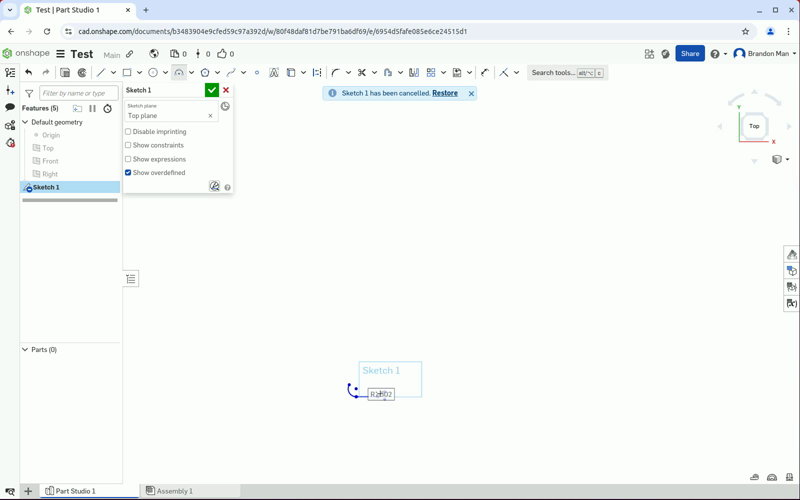
key(esc)
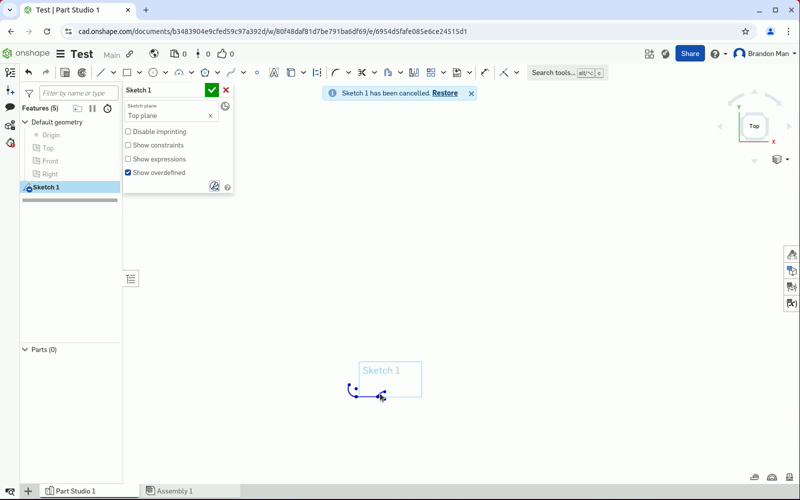
key(l)
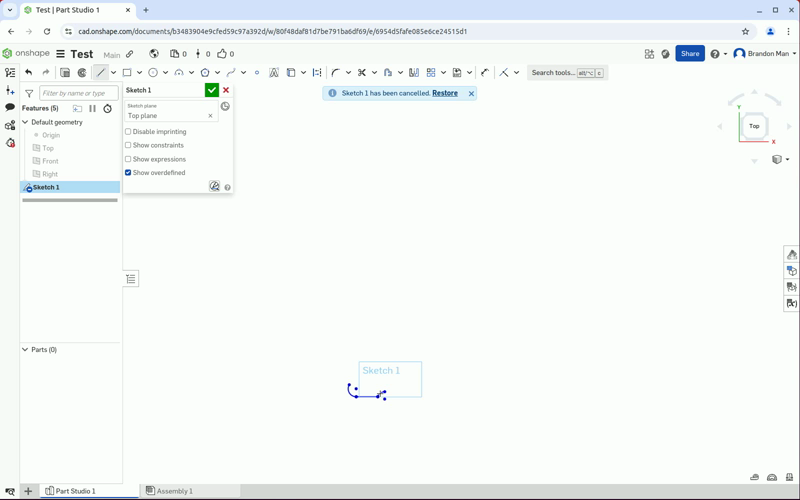
mouse_move(384, 391)
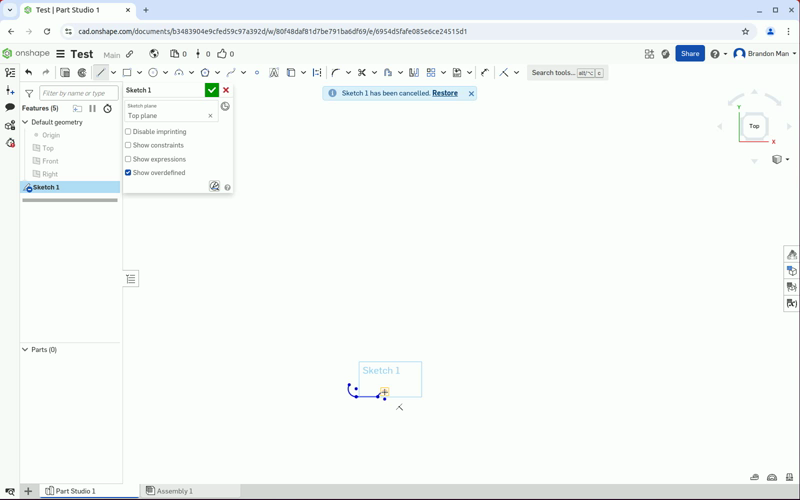
scroll(6)
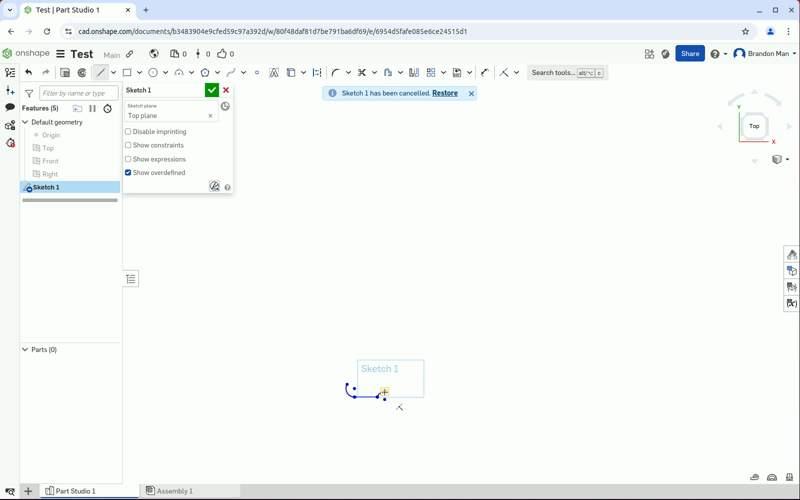
scroll(6)
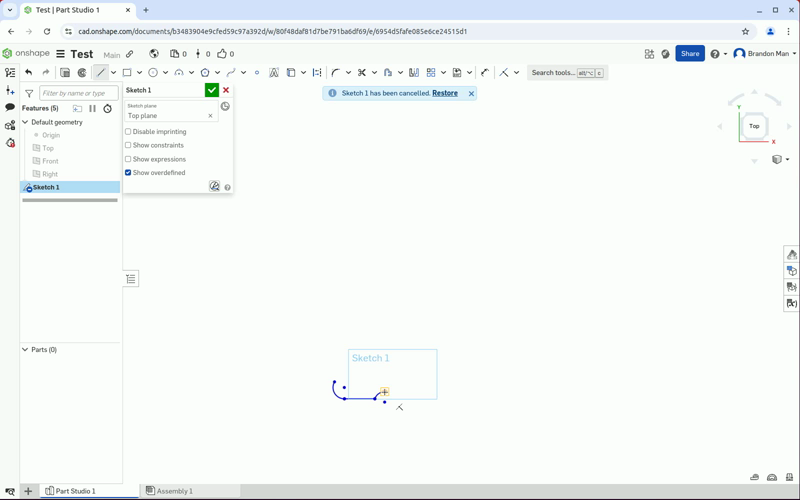
scroll(6)
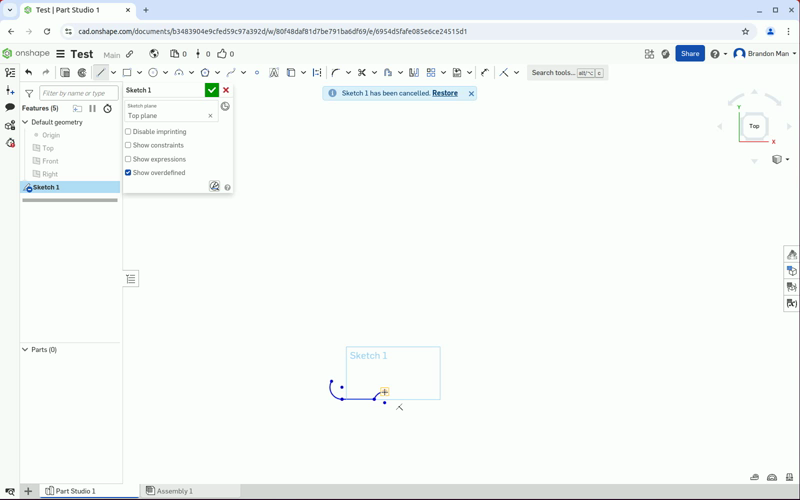
scroll(6)
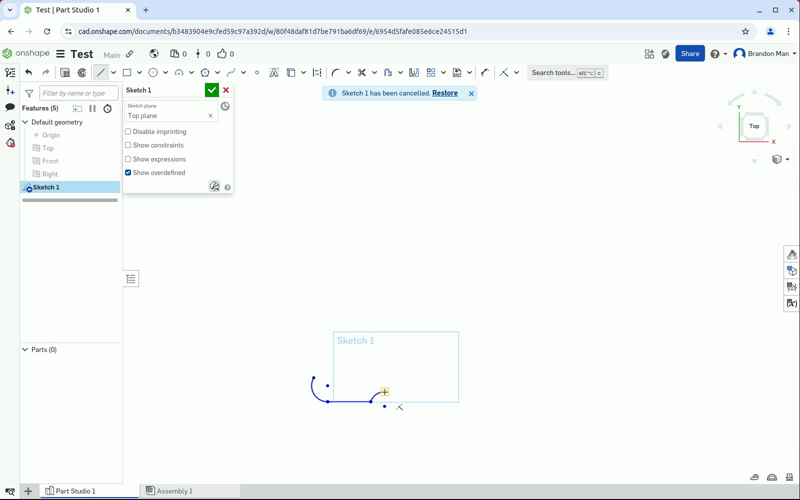
scroll(6)
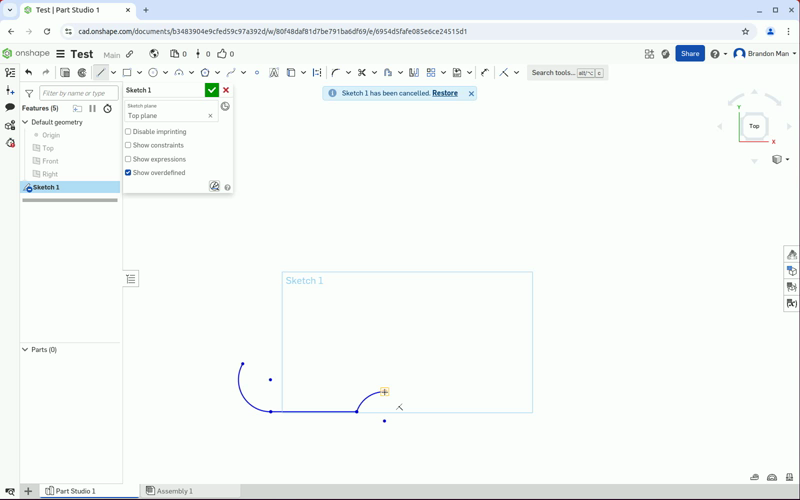
scroll(6)
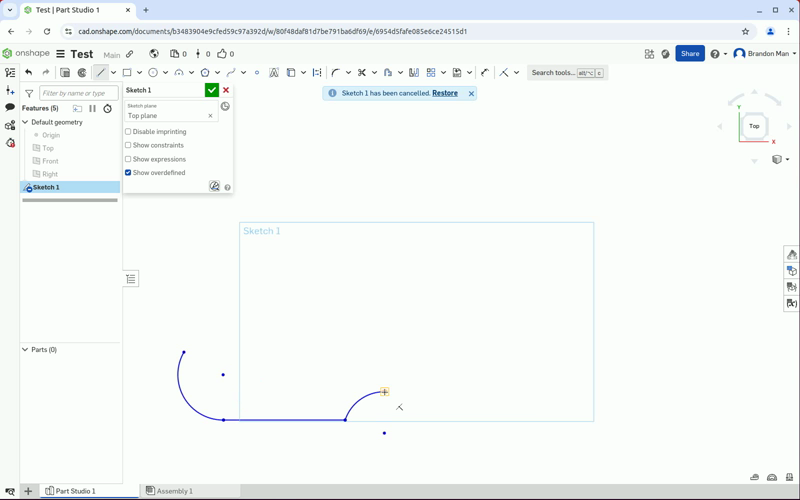
scroll(6)
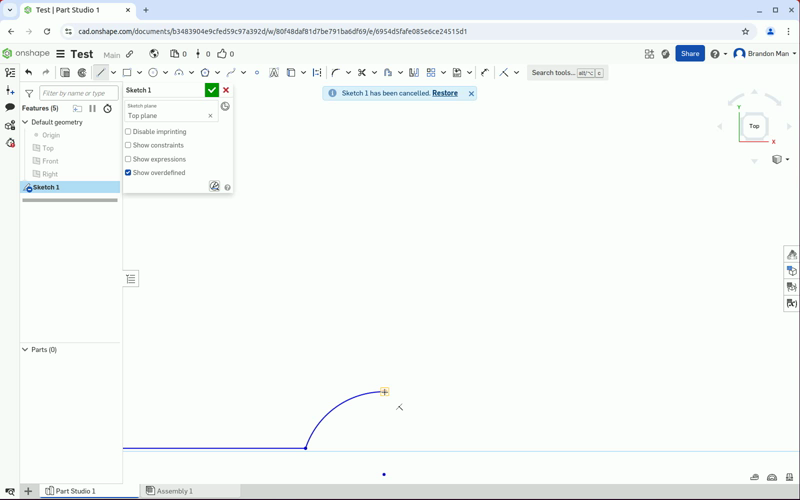
click(384, 391)
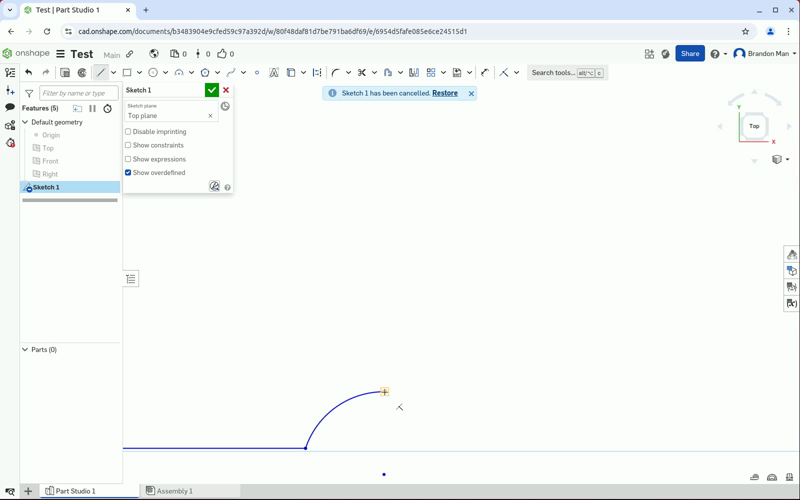
scroll(-6)
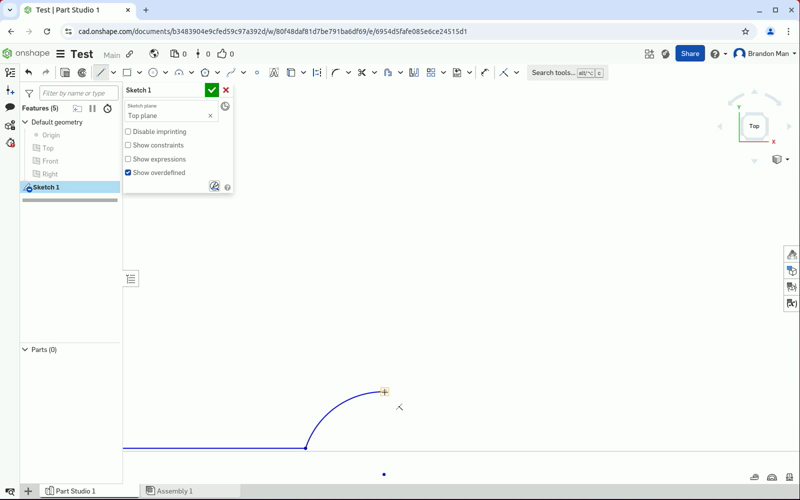
scroll(-6)
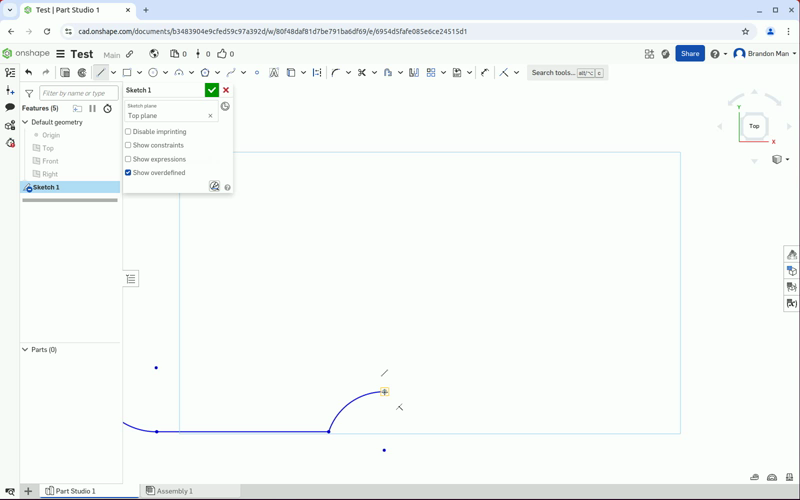
scroll(-6)
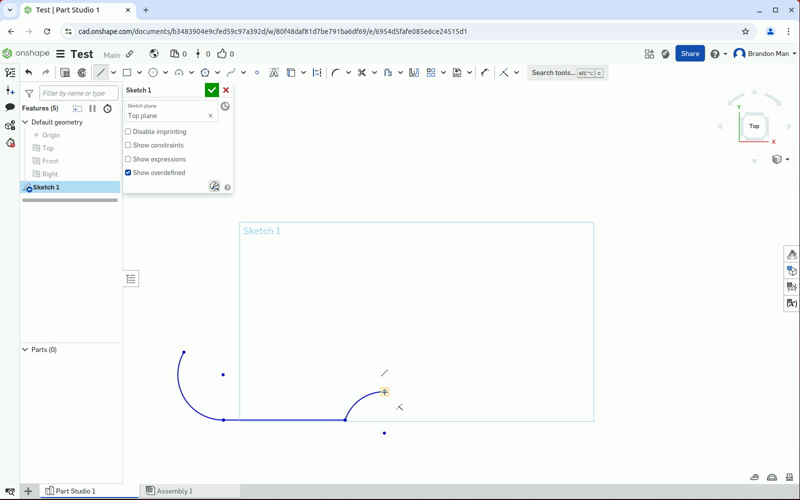
scroll(-6)
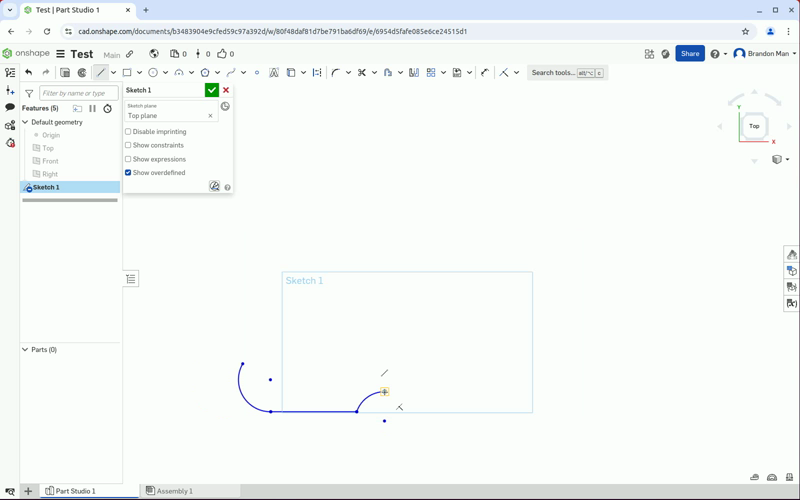
scroll(-6)
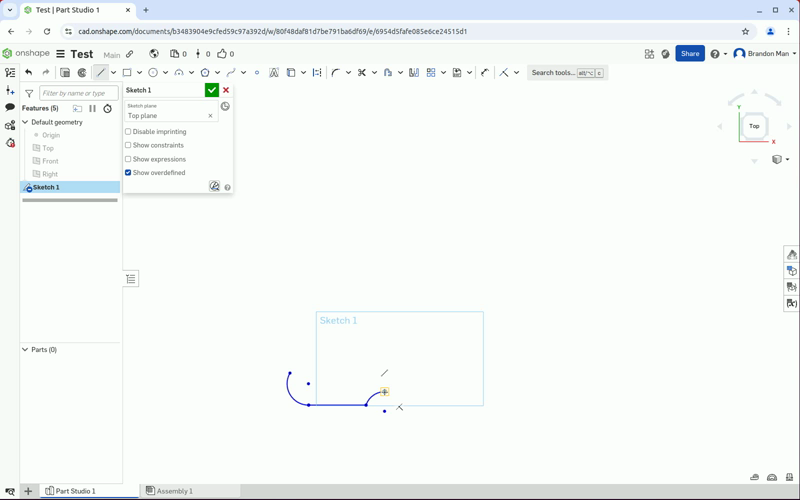
scroll(-6)
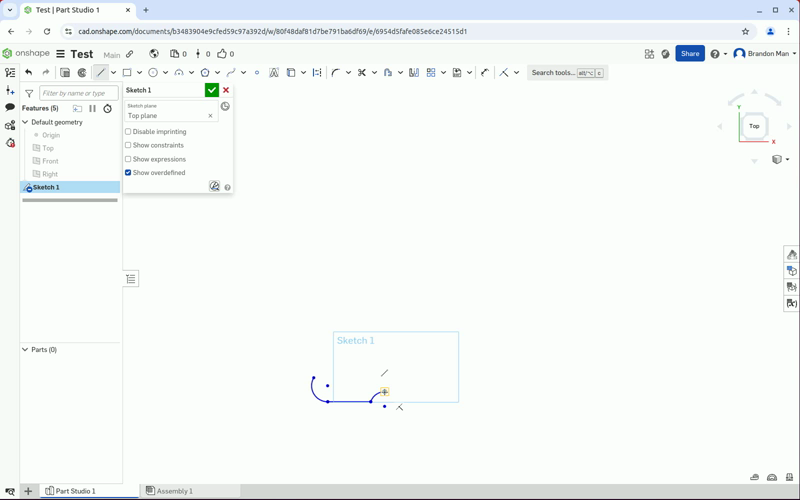
scroll(-6)
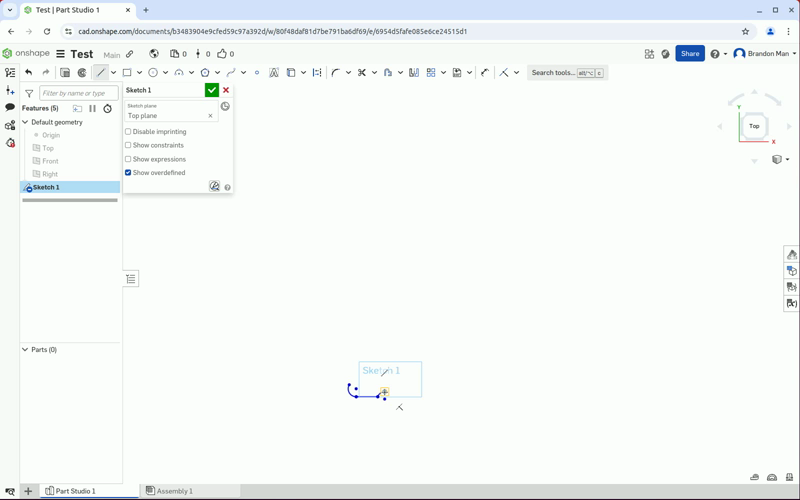
key_down(shift)
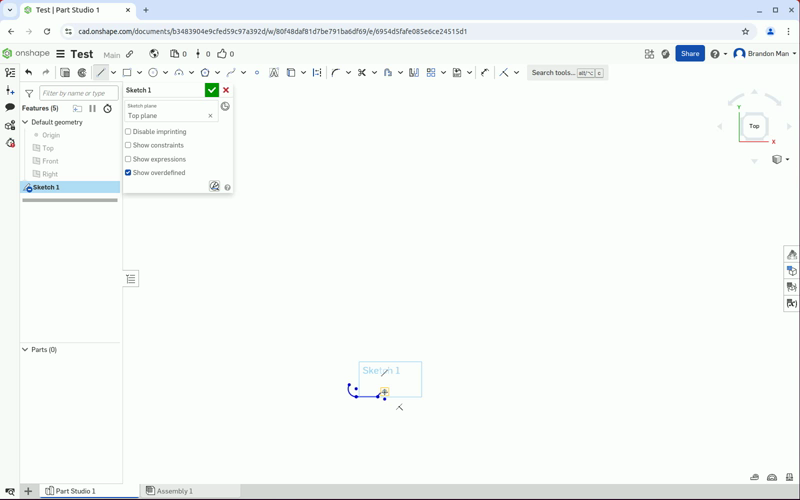
mouse_move(417, 319)
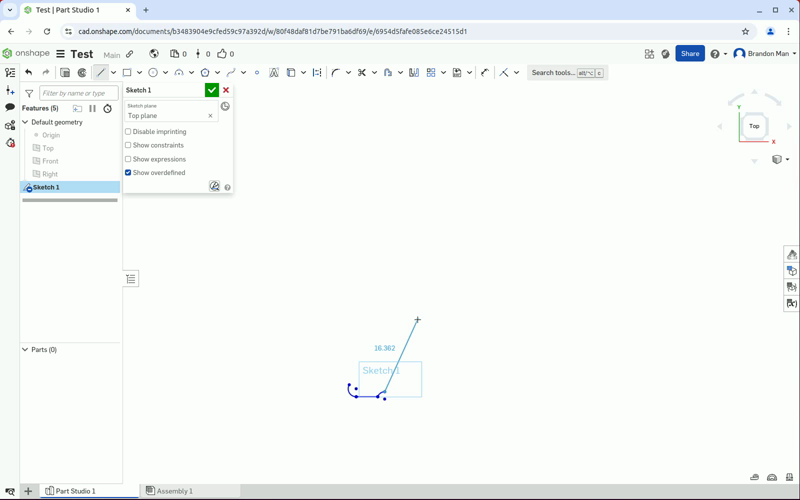
click(417, 319)
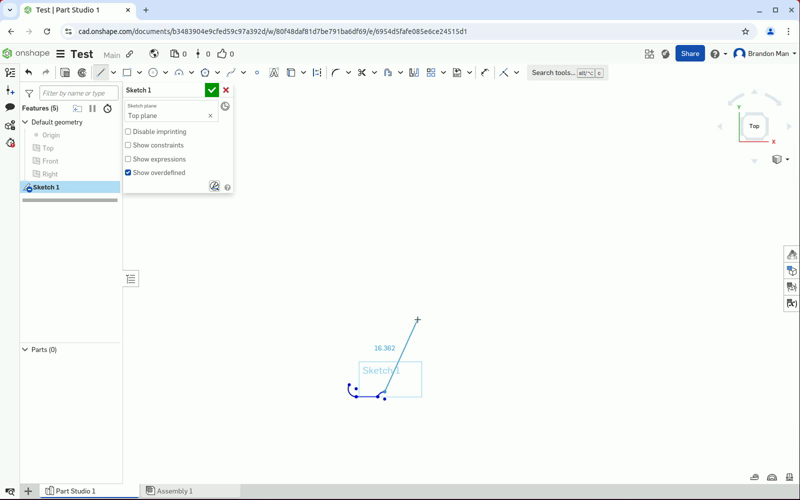
key_up(shift)
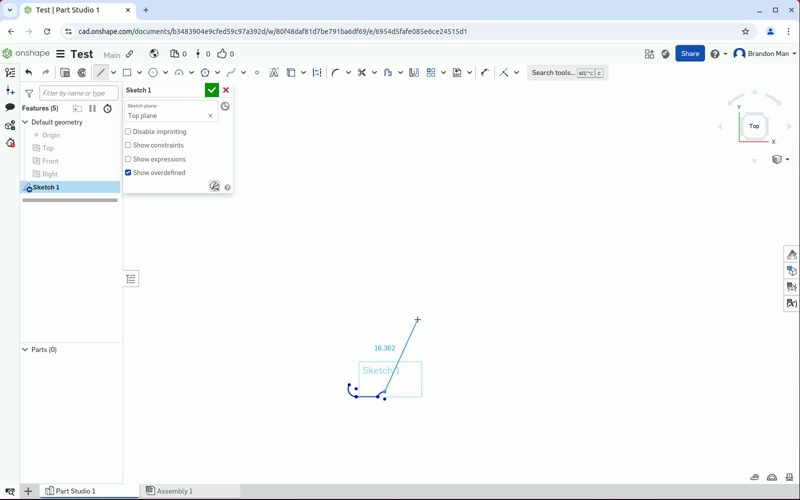
key(esc)
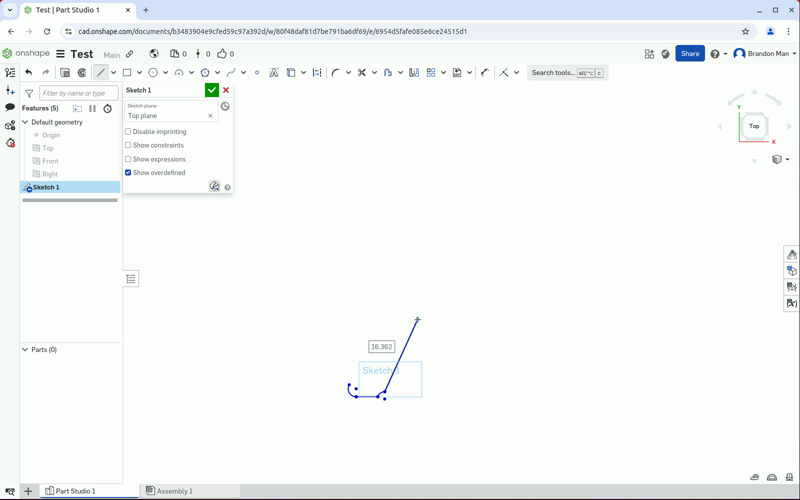
key(a)
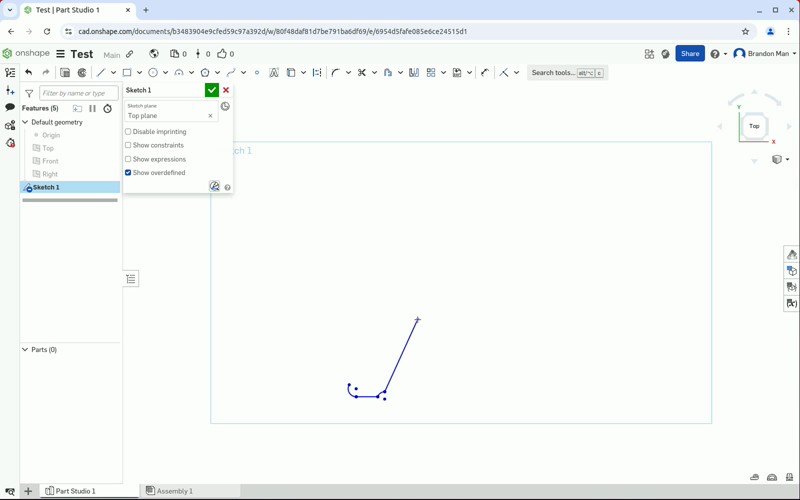
mouse_move(417, 319)
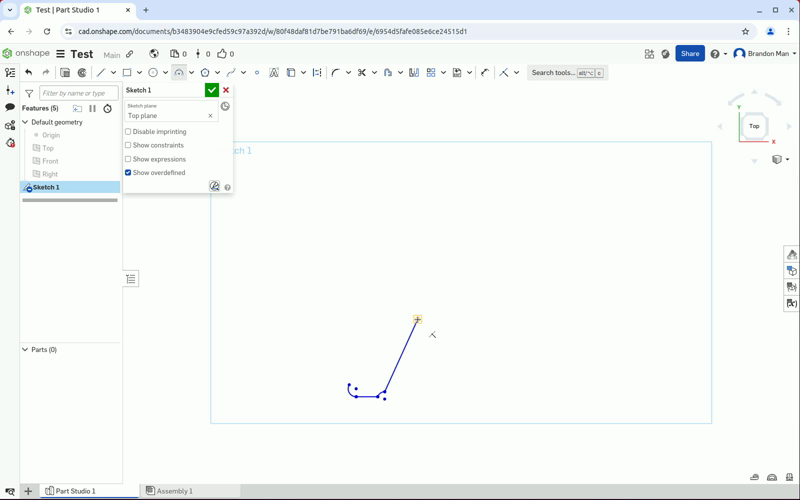
click(417, 319)
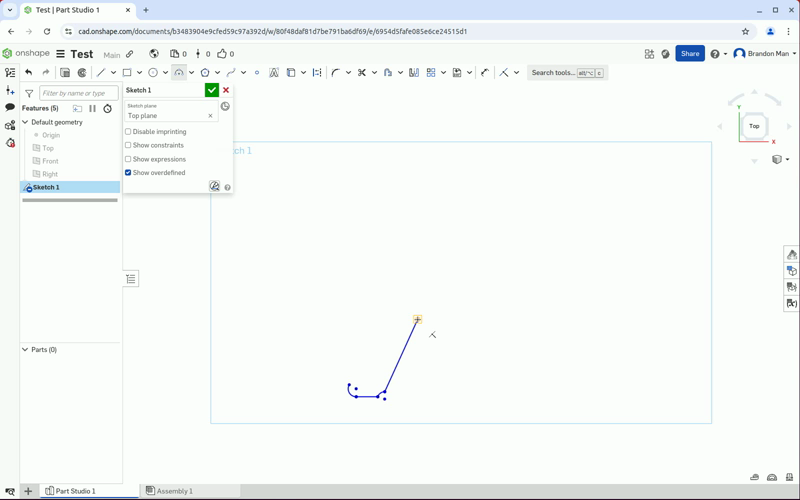
key_down(shift)
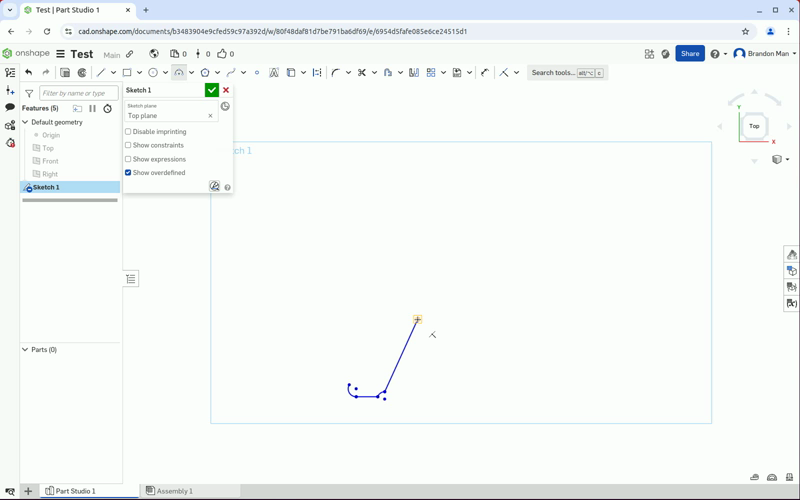
mouse_move(424, 314)
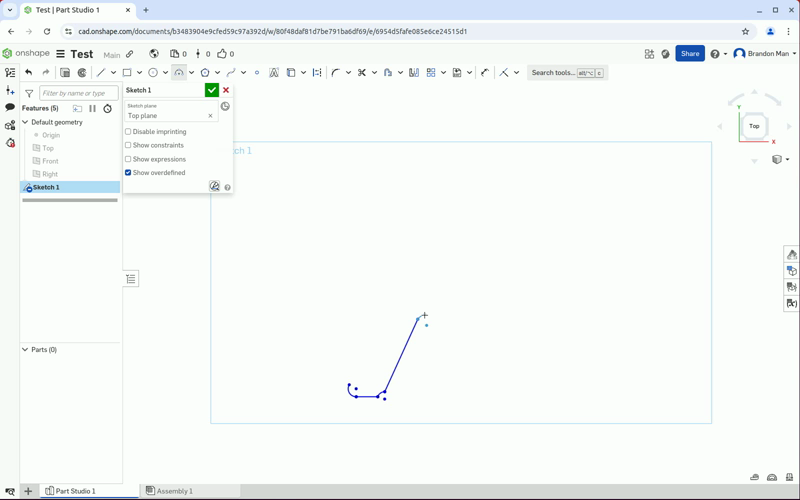
click(424, 314)
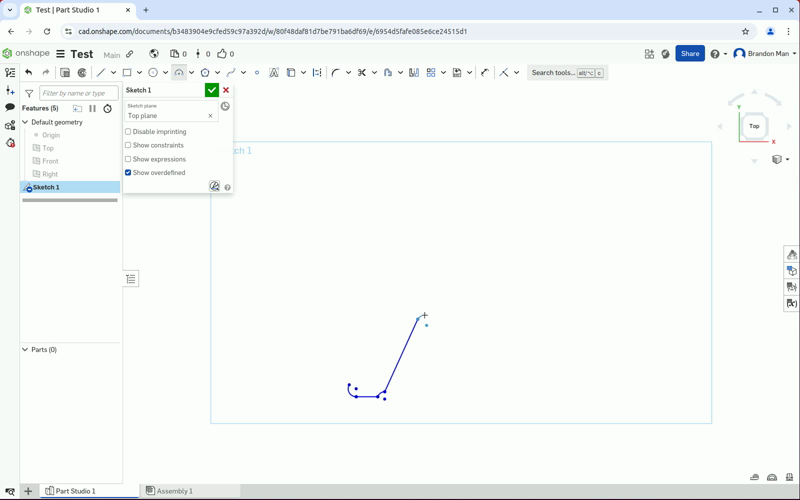
mouse_move(420, 315)
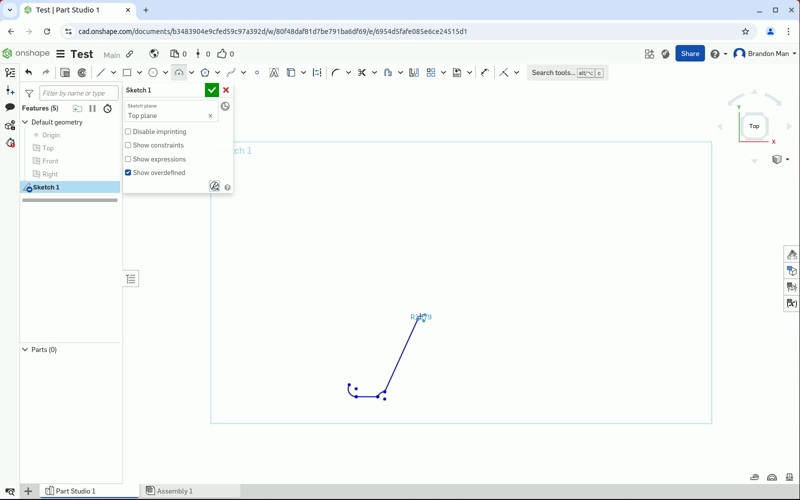
scroll(6)
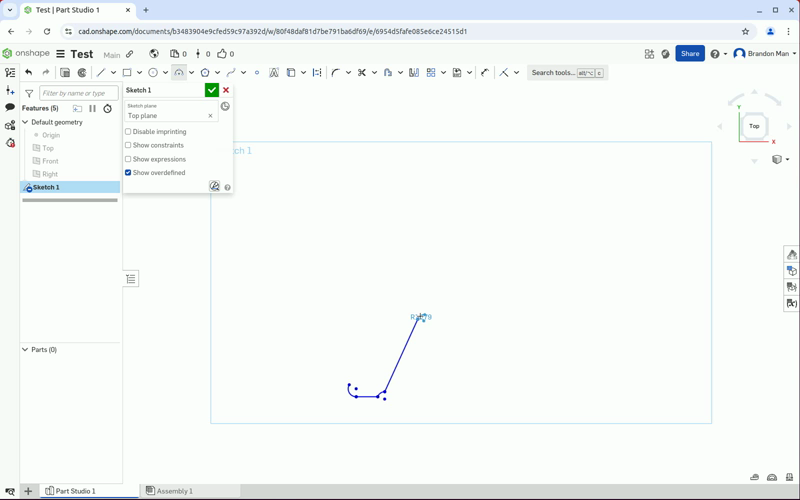
scroll(6)
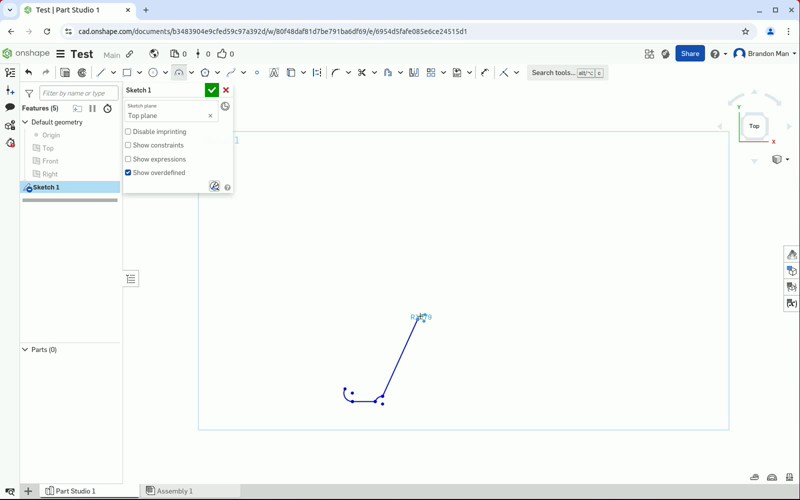
scroll(6)
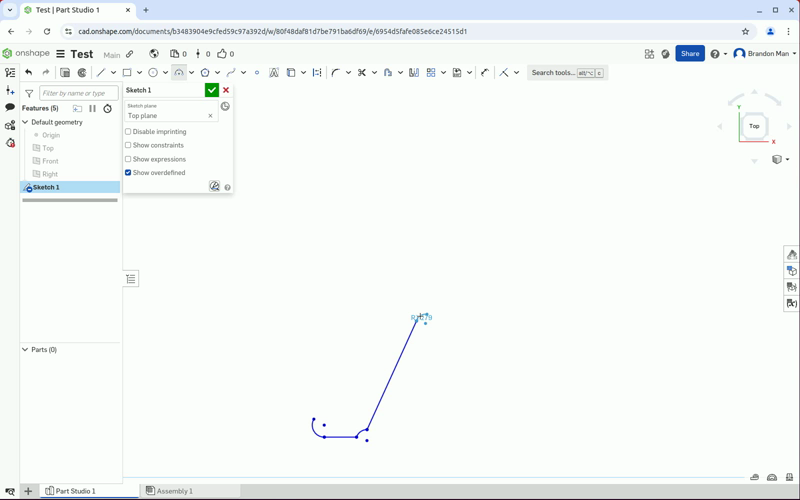
scroll(6)
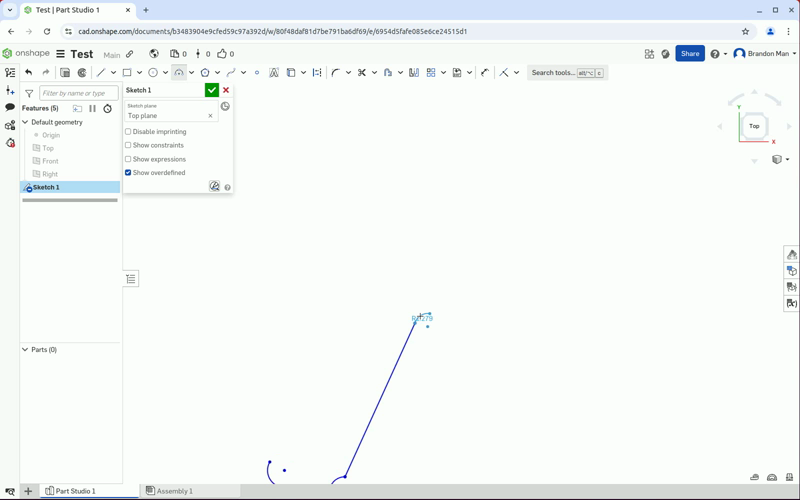
scroll(6)
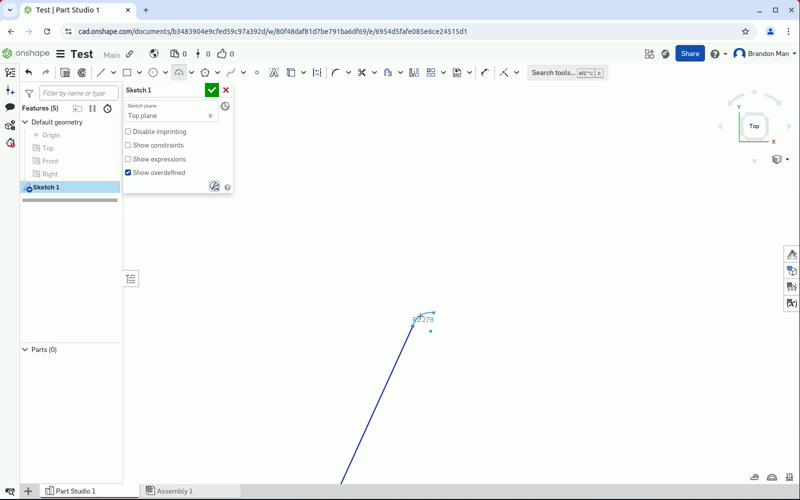
scroll(6)
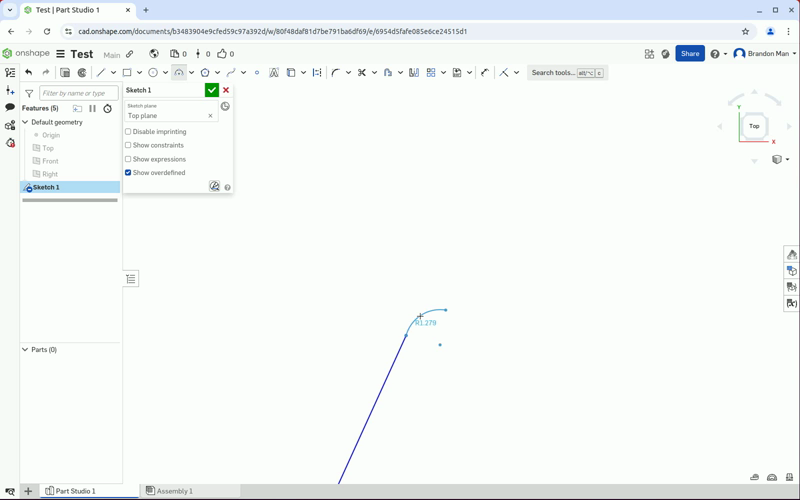
scroll(6)
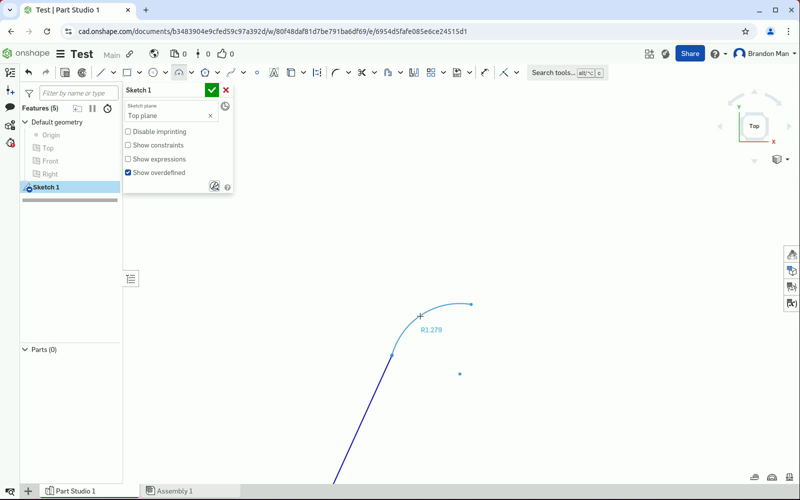
click(420, 315)
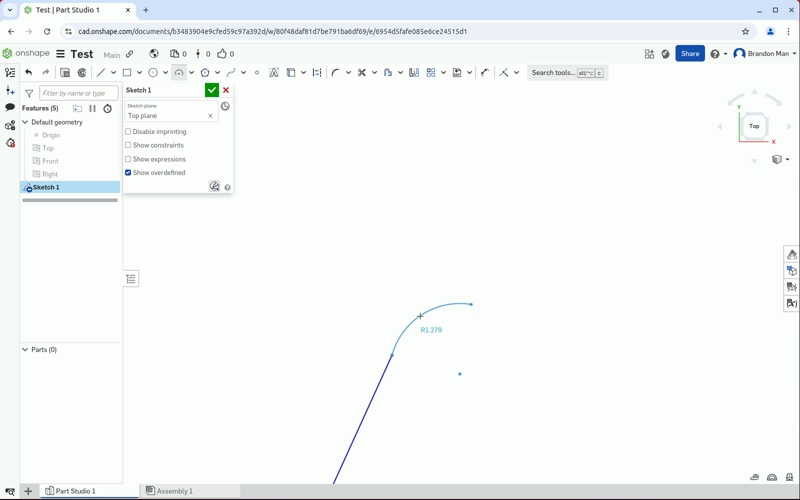
scroll(-6)
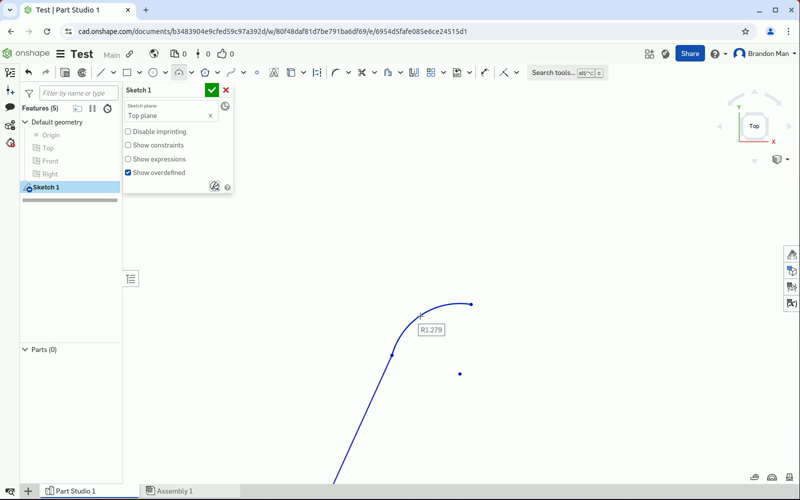
scroll(-6)
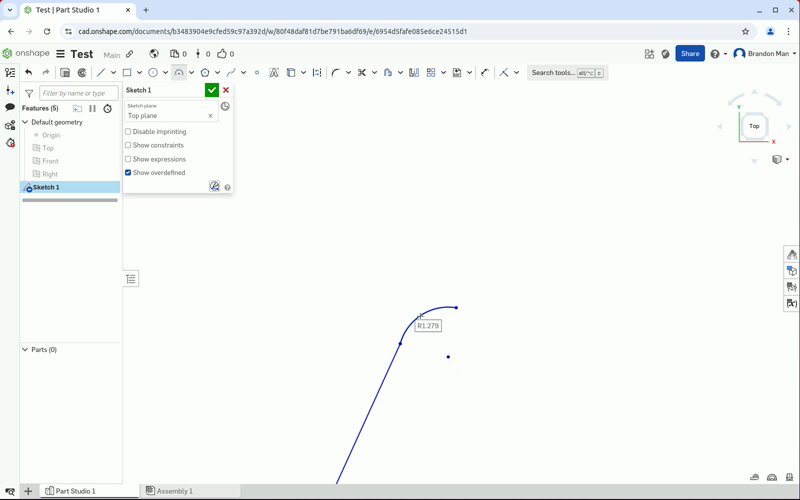
scroll(-6)
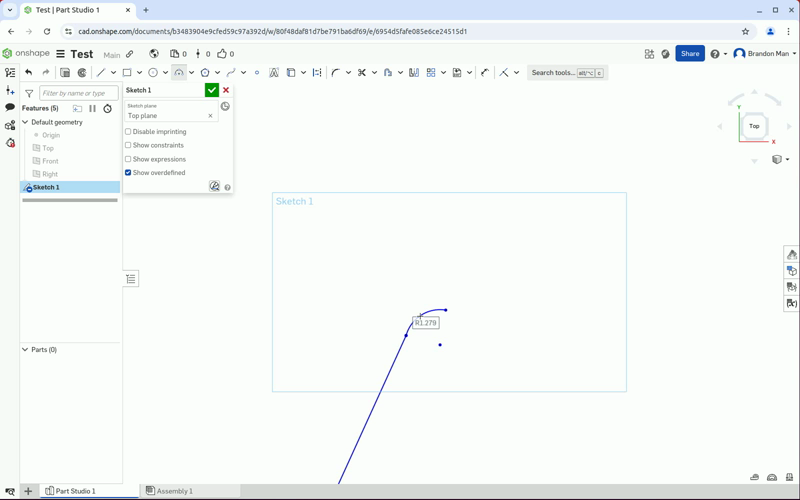
scroll(-6)
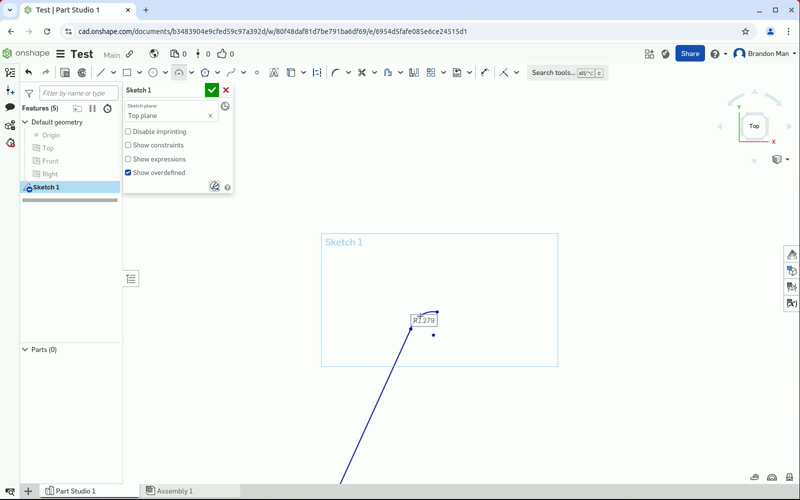
scroll(-6)
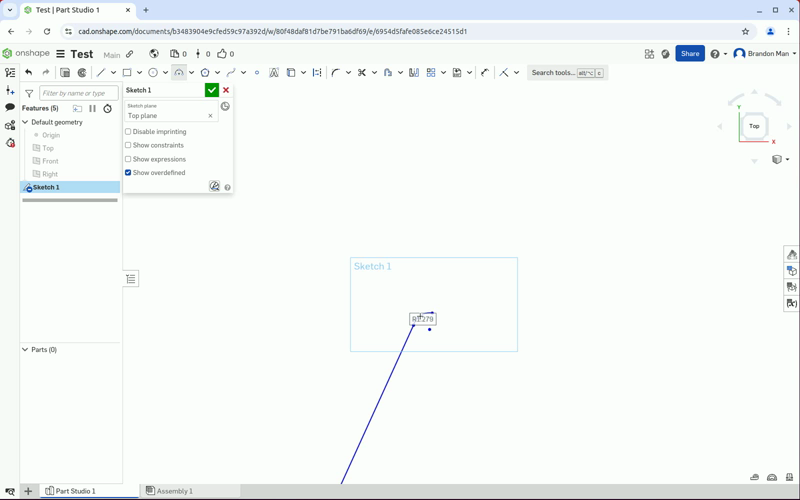
scroll(-6)
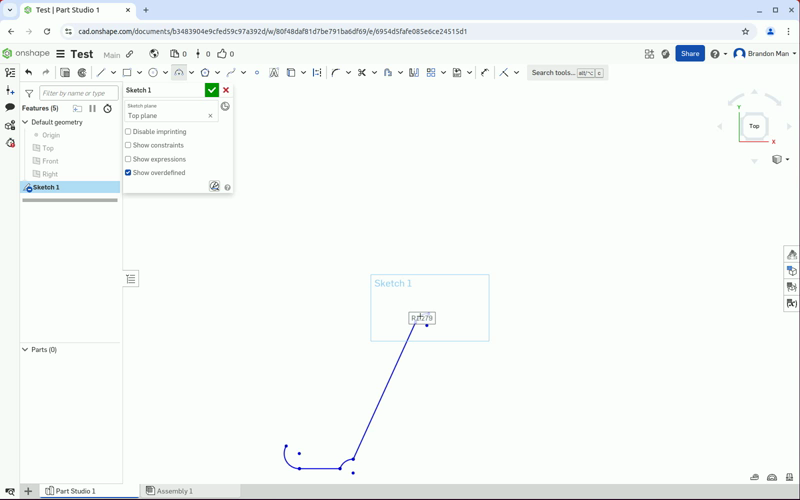
scroll(-6)
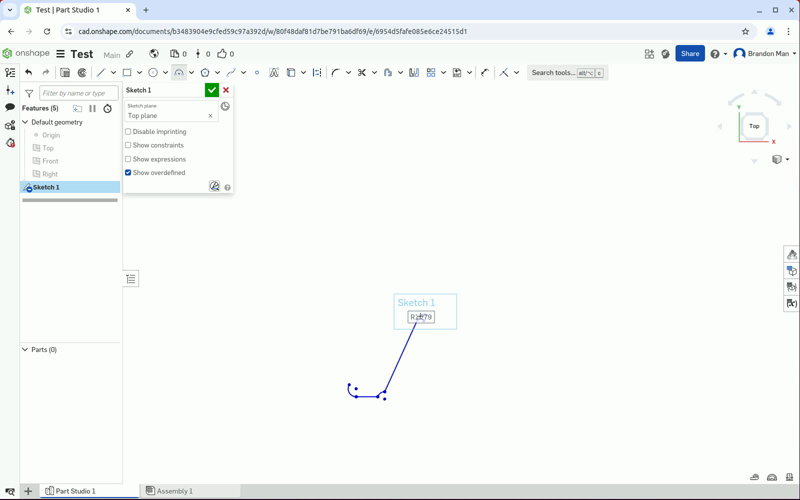
key_up(shift)
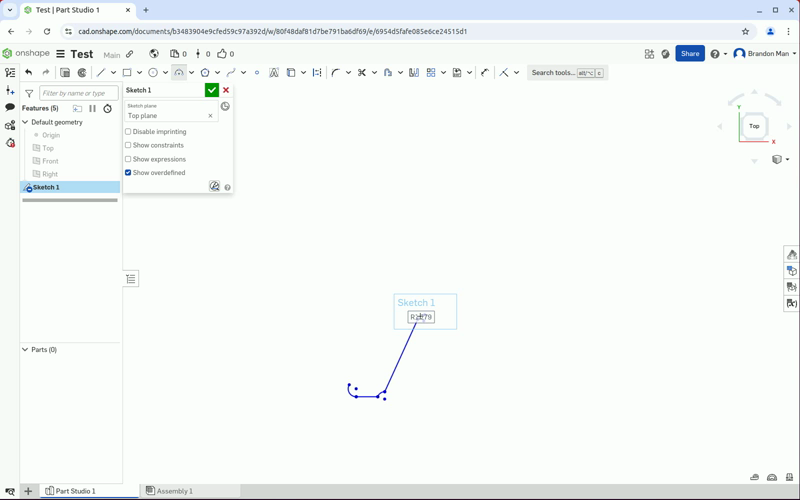
key(esc)
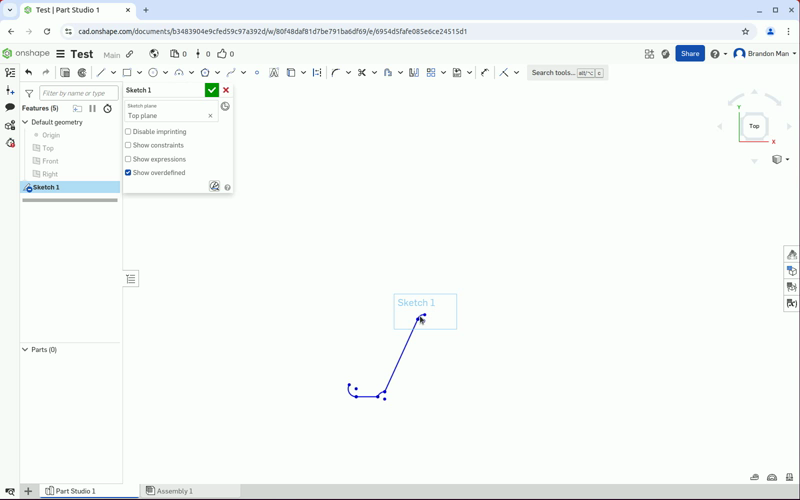
key(l)
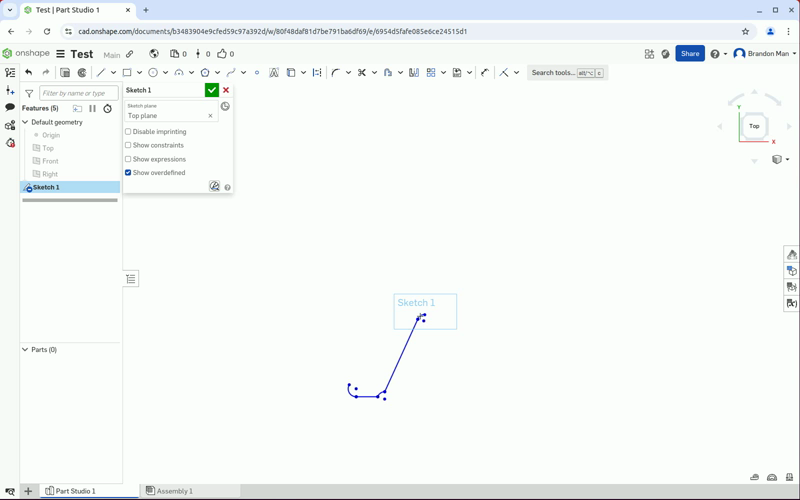
mouse_move(424, 314)
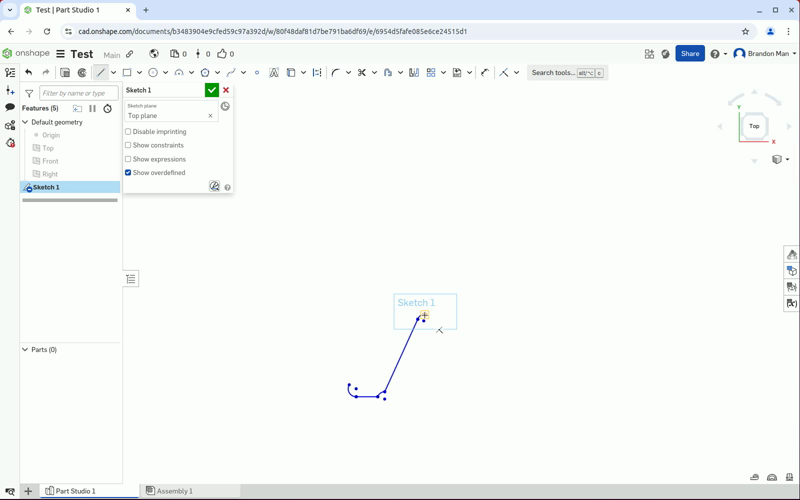
scroll(6)
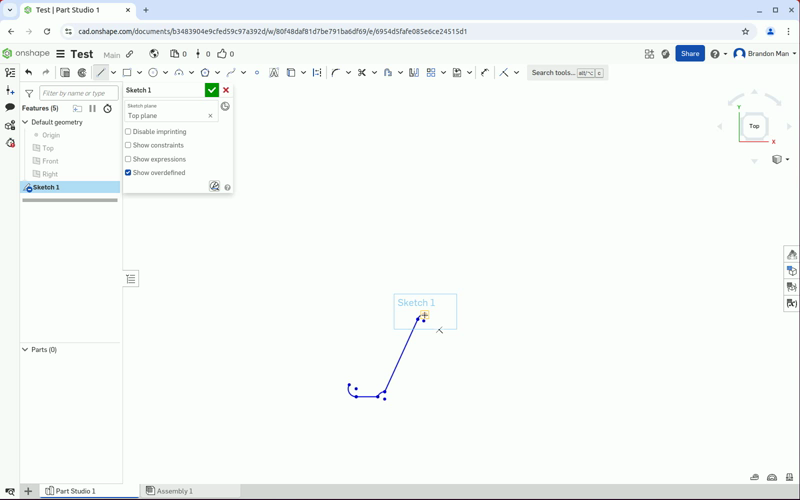
scroll(6)
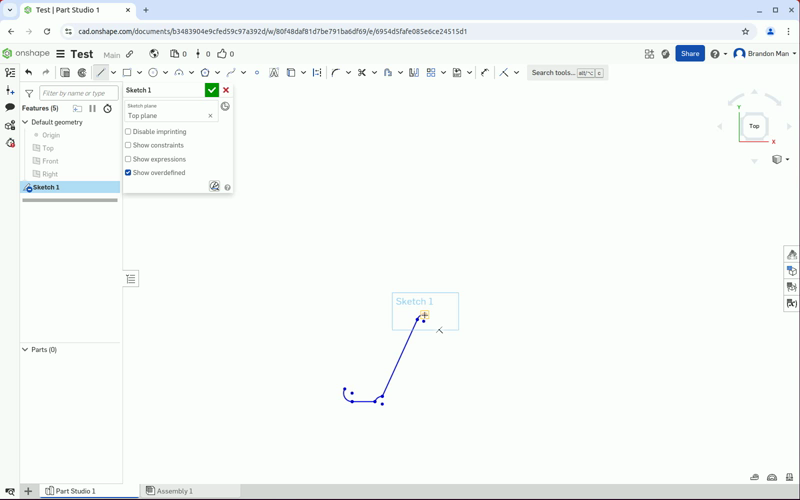
scroll(6)
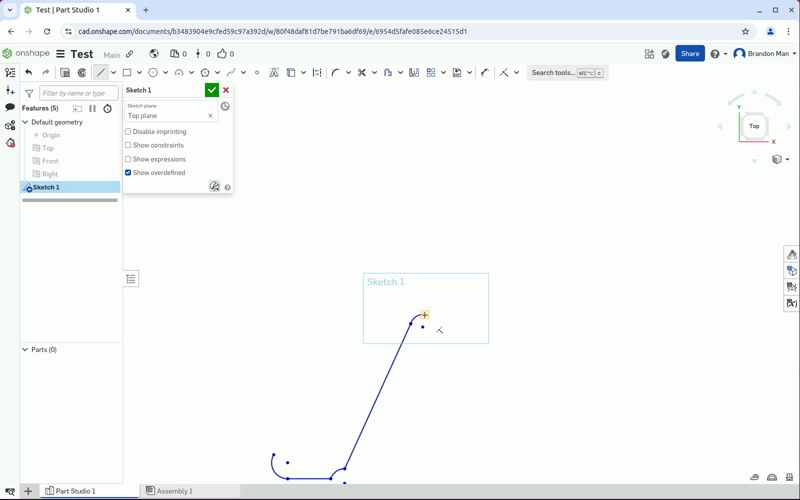
scroll(6)
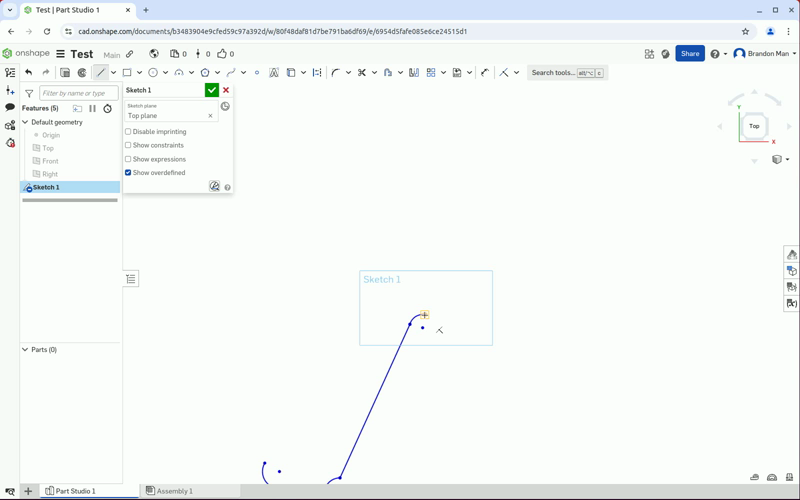
scroll(6)
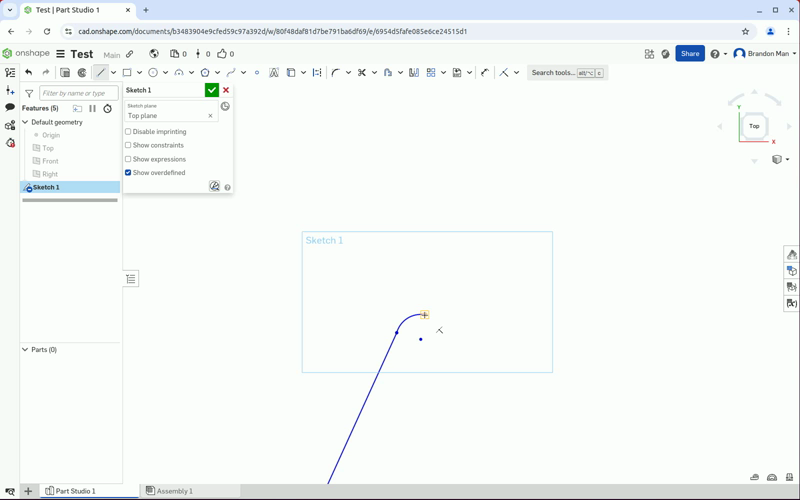
scroll(6)
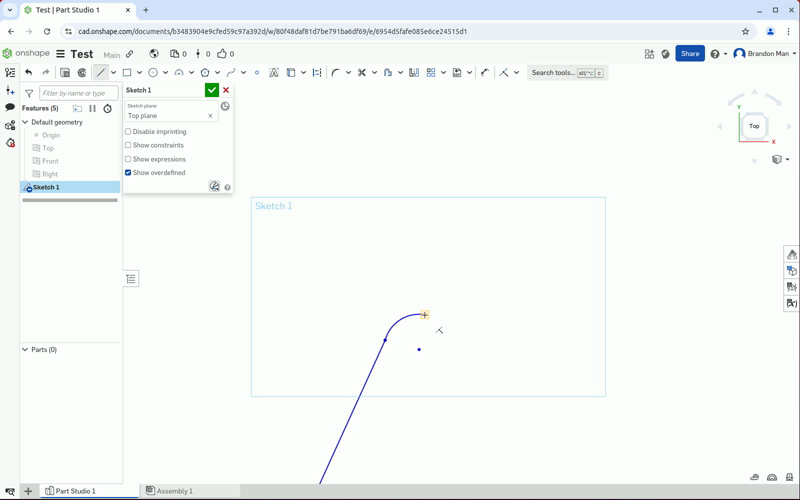
scroll(6)
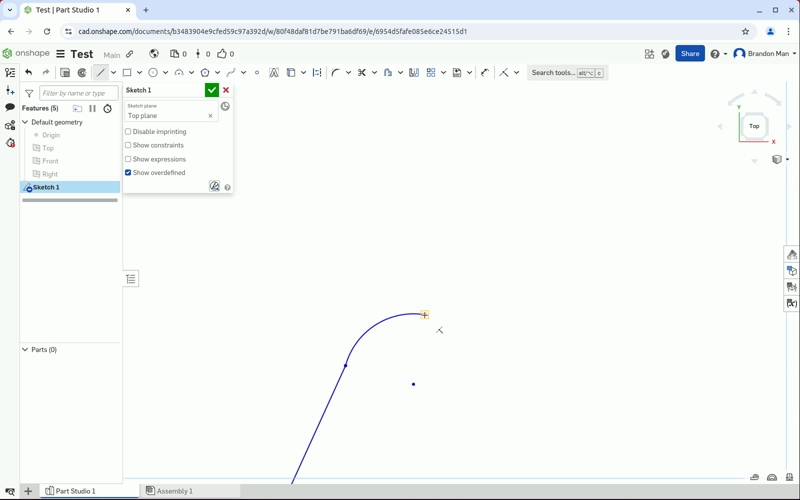
click(424, 314)
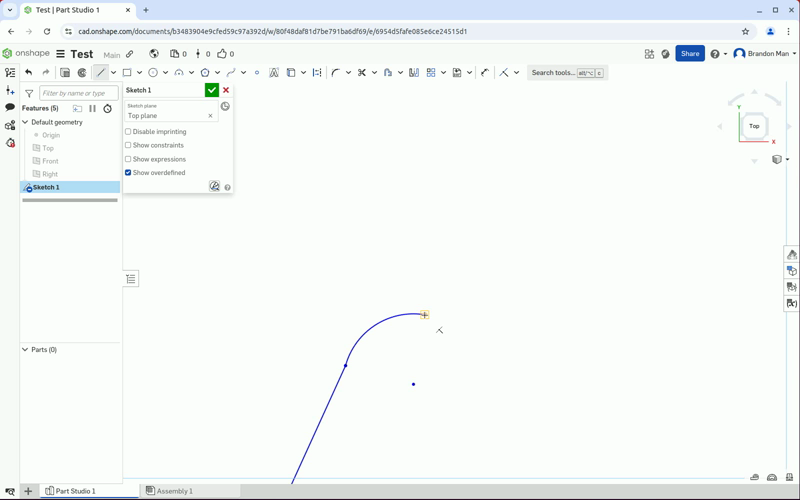
scroll(-6)
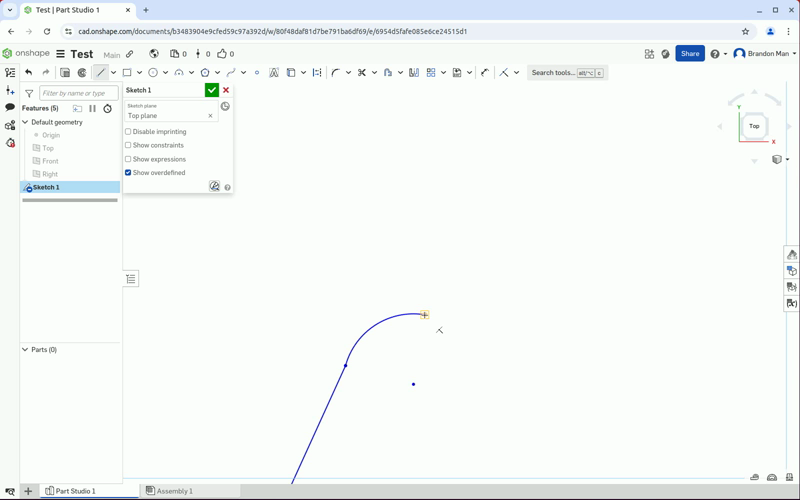
scroll(-6)
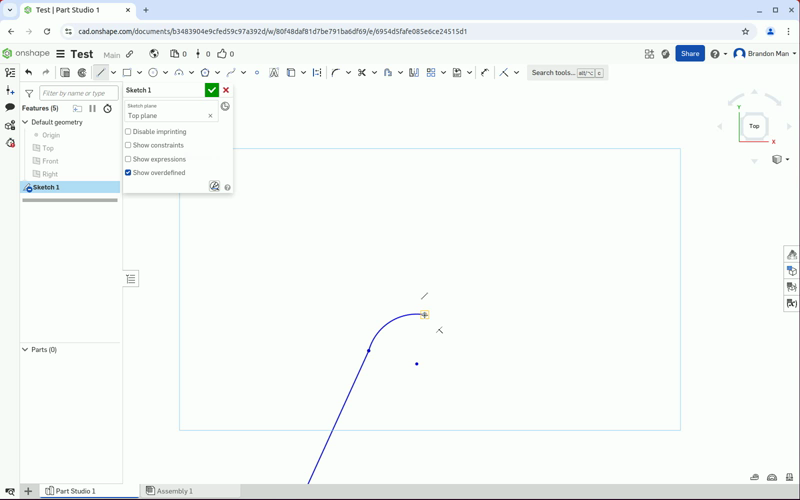
scroll(-6)
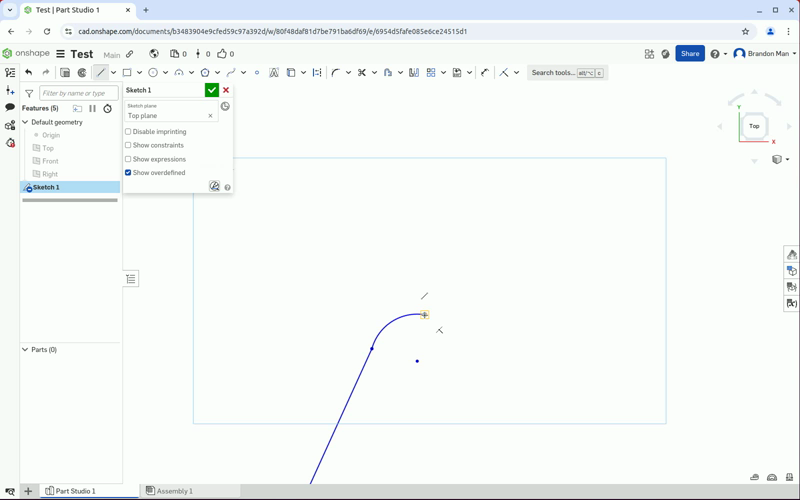
scroll(-6)
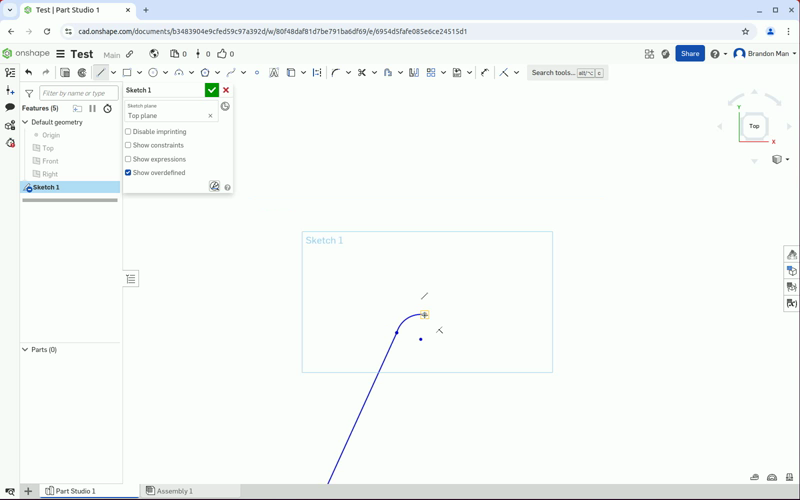
scroll(-6)
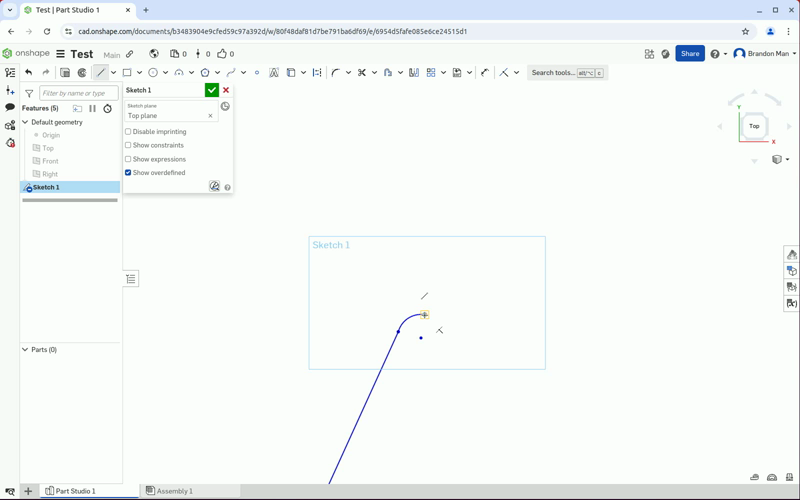
scroll(-6)
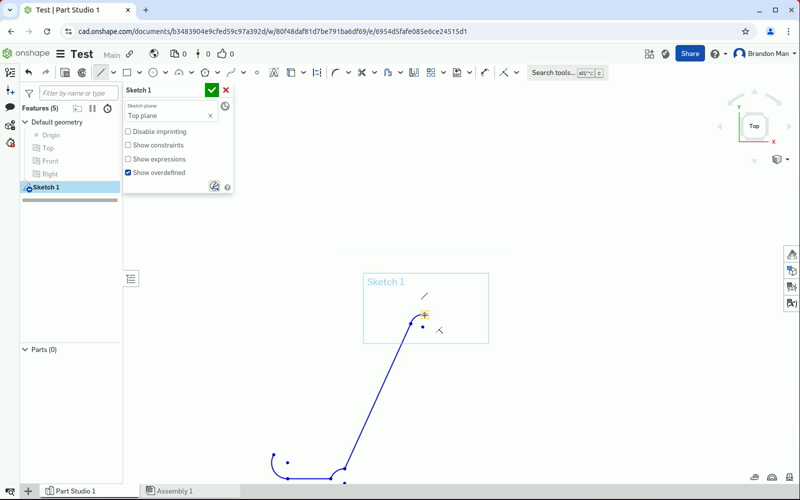
scroll(-6)
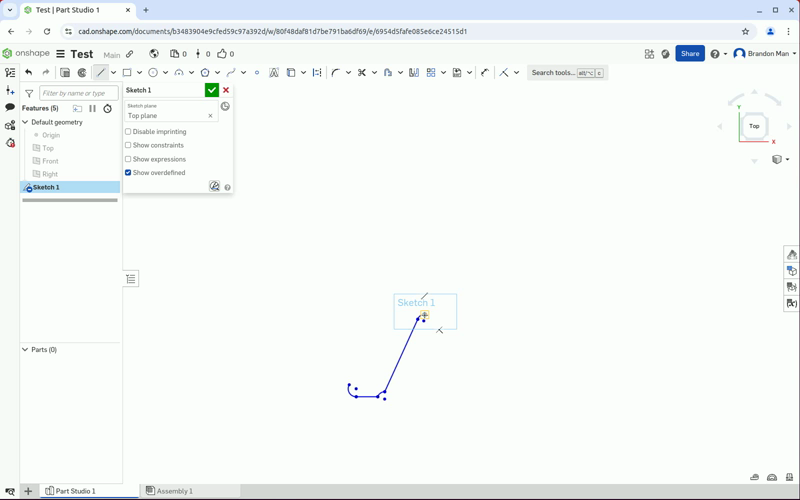
key_down(shift)
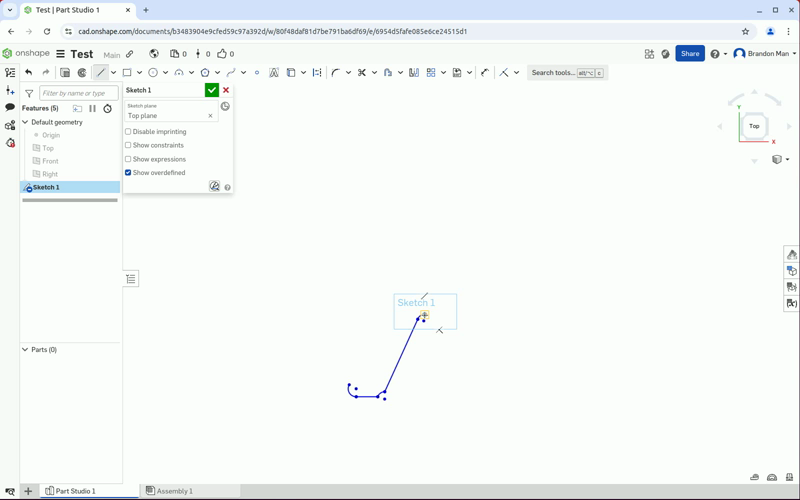
mouse_move(497, 314)
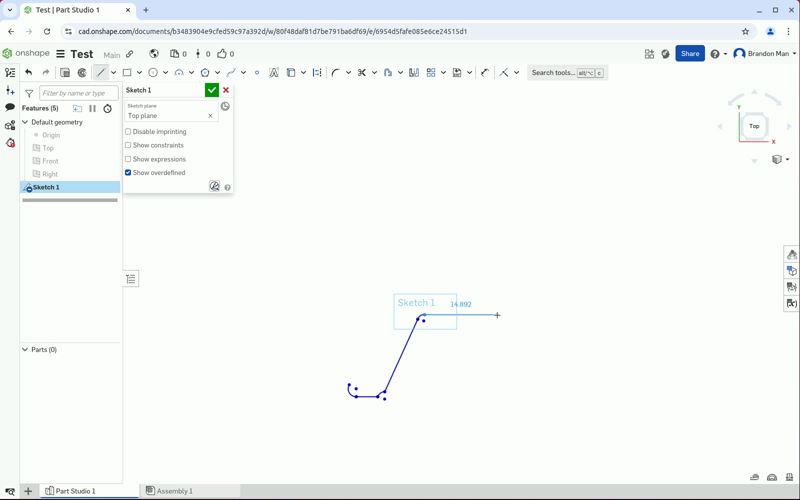
click(497, 314)
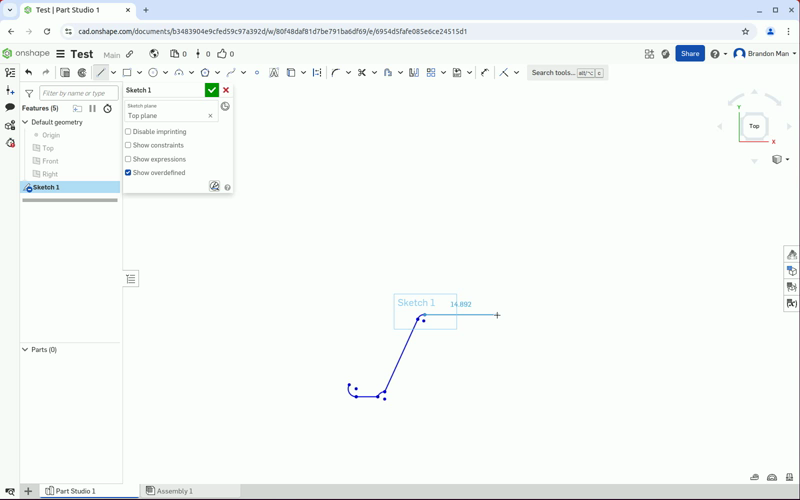
key_up(shift)
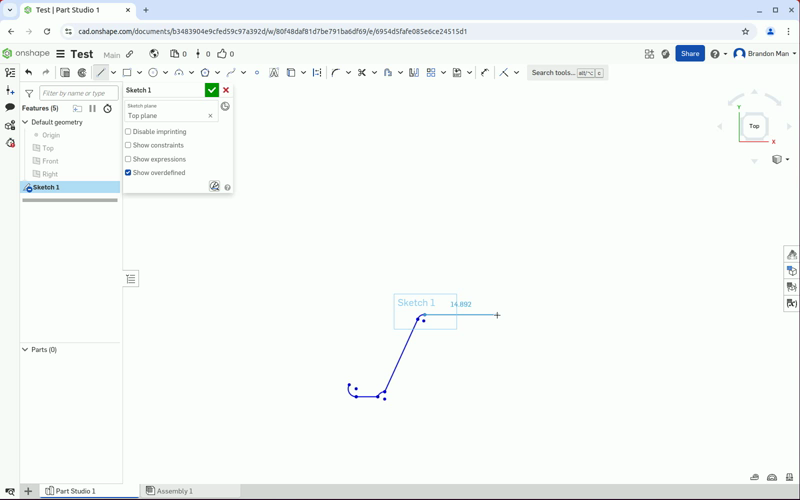
key(esc)
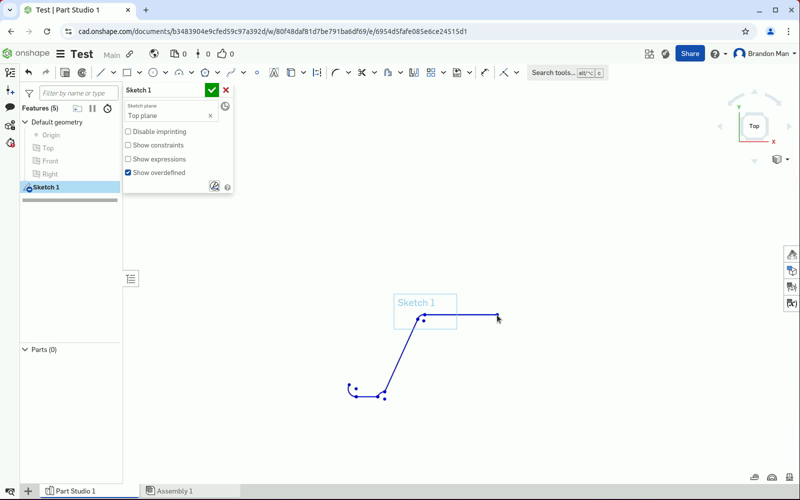
key(a)
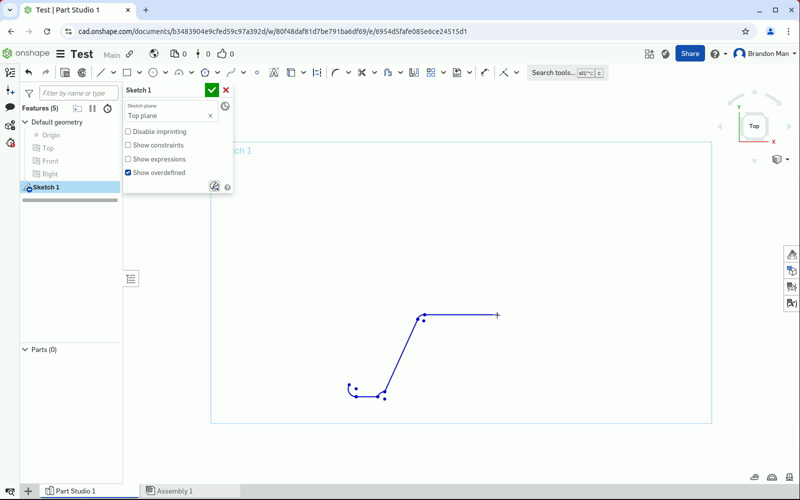
mouse_move(497, 314)
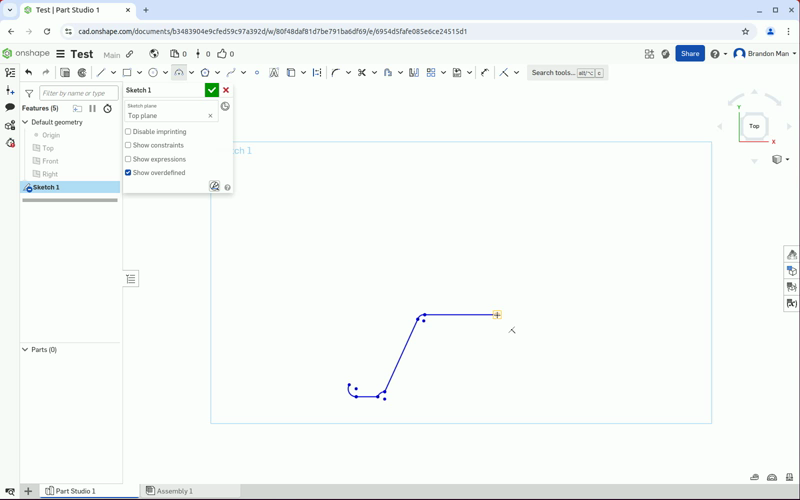
click(497, 314)
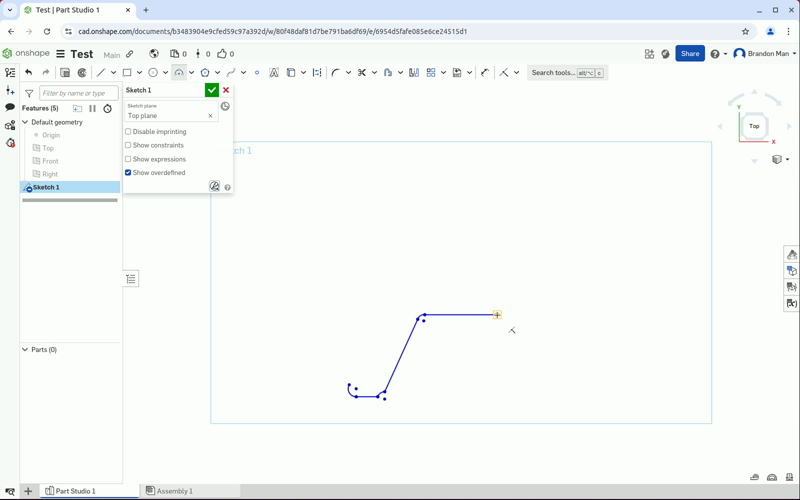
key_down(shift)
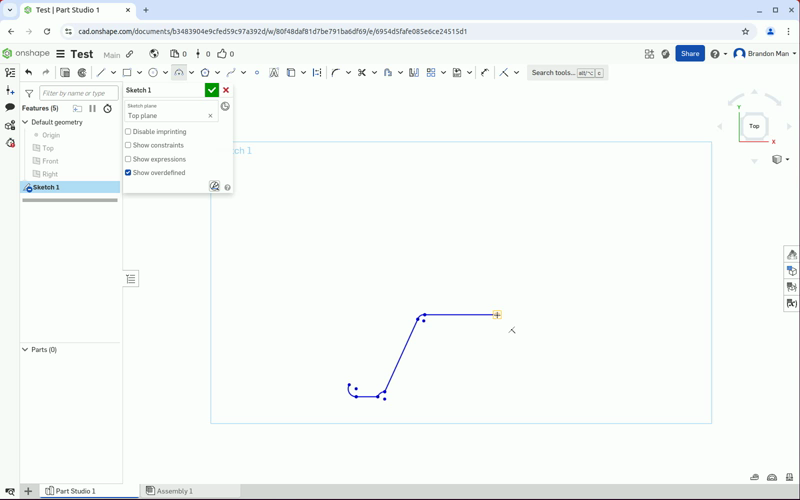
mouse_move(504, 319)
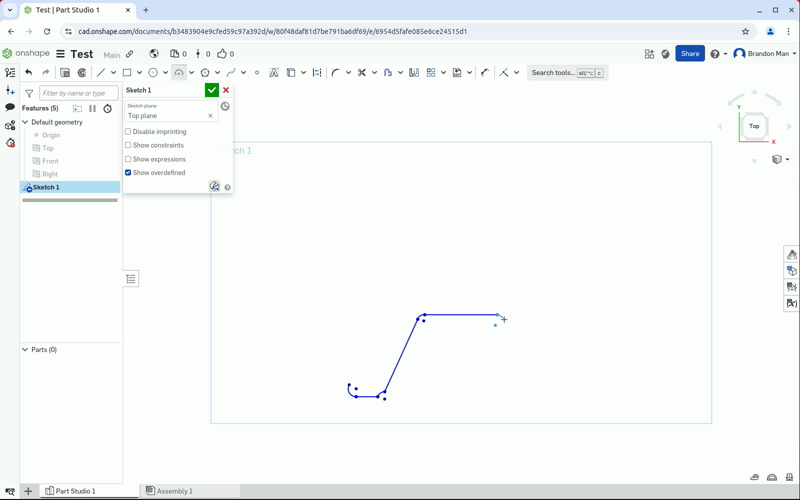
click(504, 319)
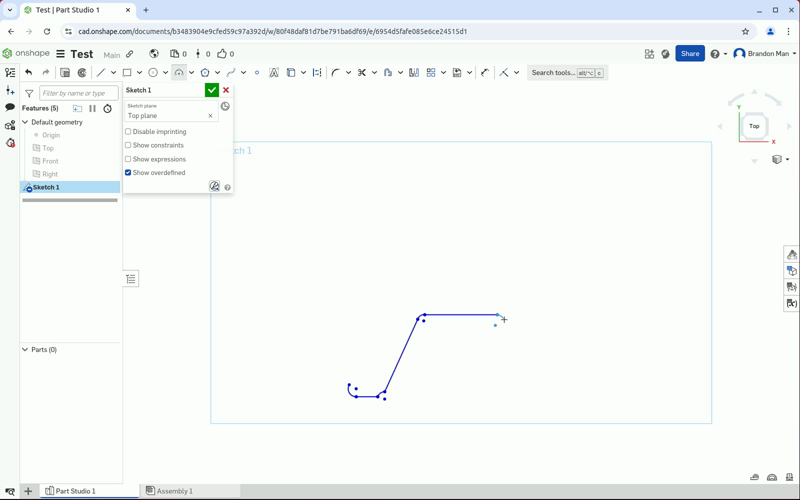
mouse_move(501, 315)
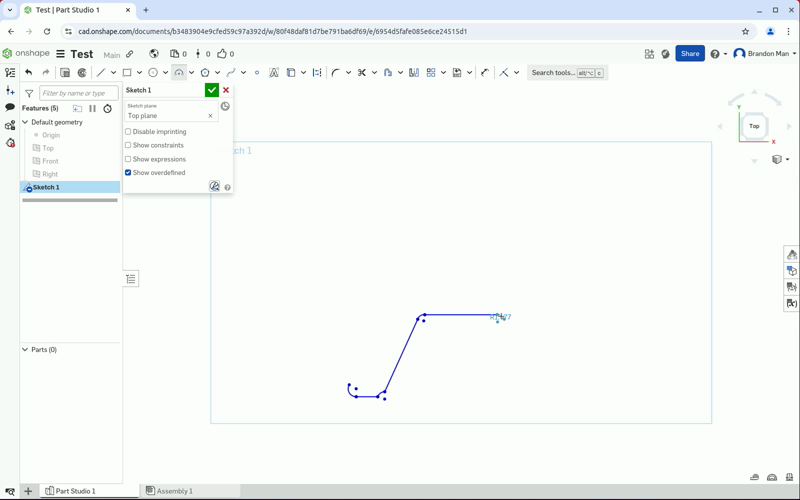
scroll(6)
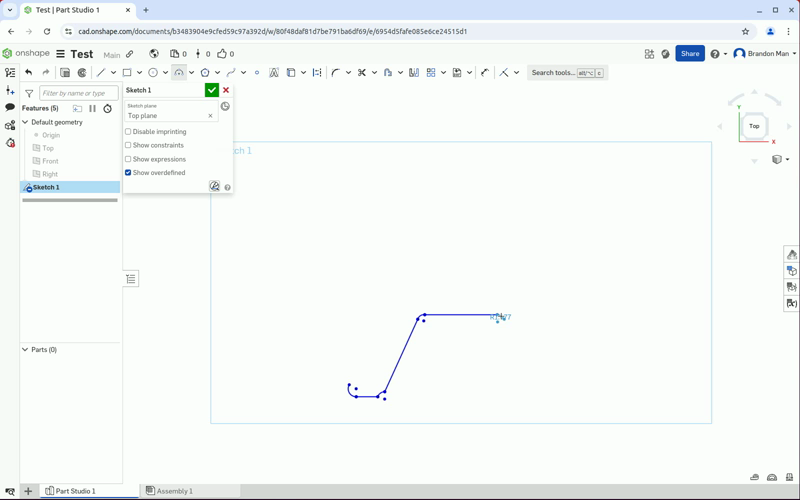
scroll(6)
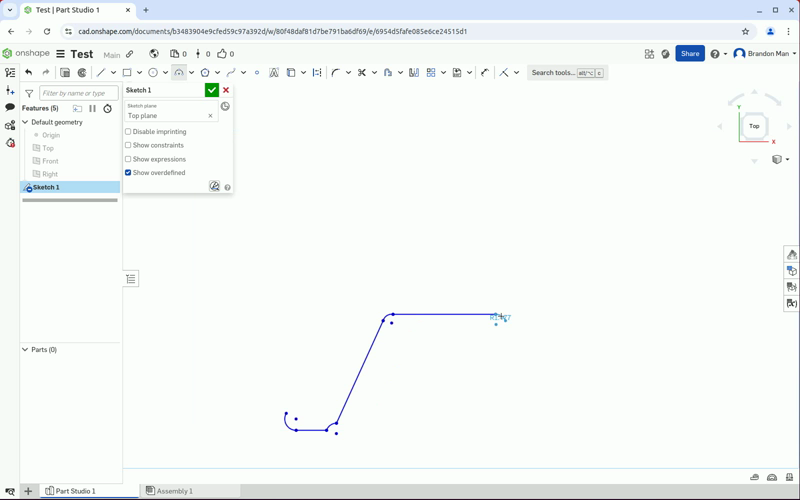
scroll(6)
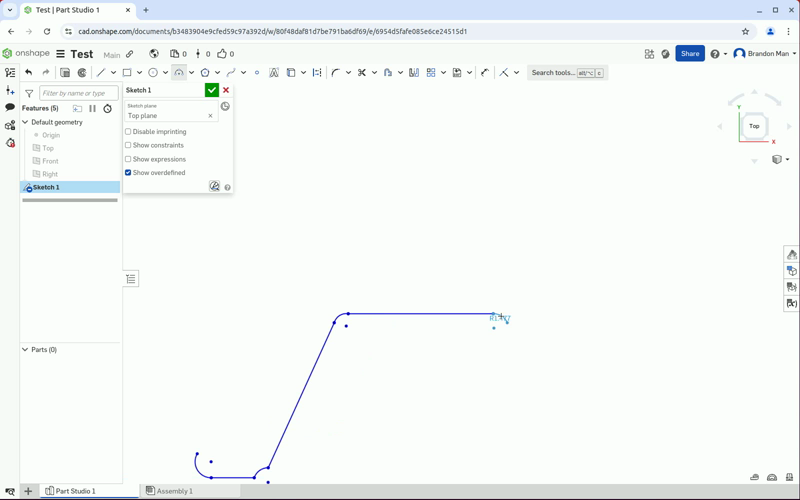
scroll(6)
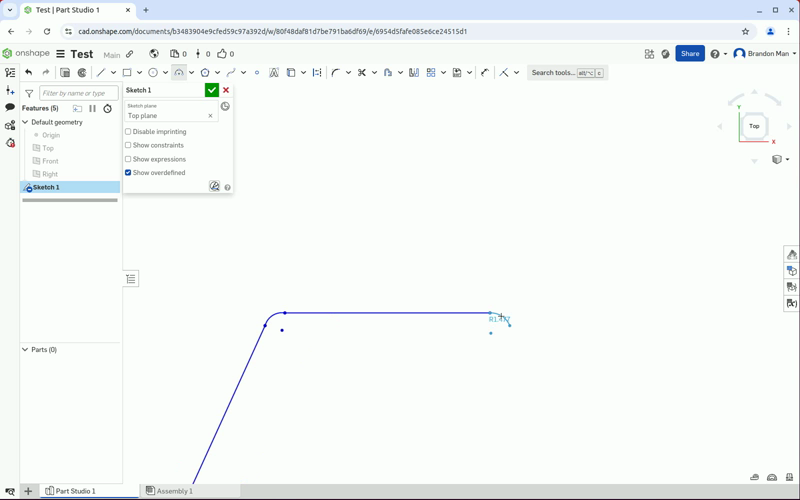
scroll(6)
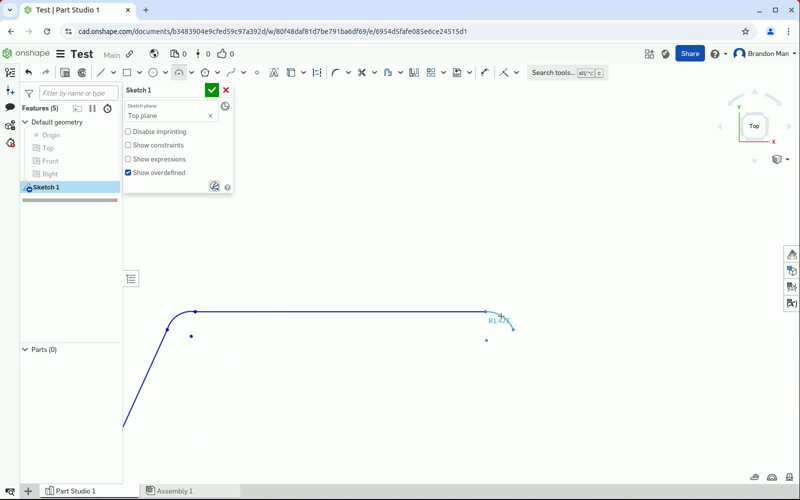
scroll(6)
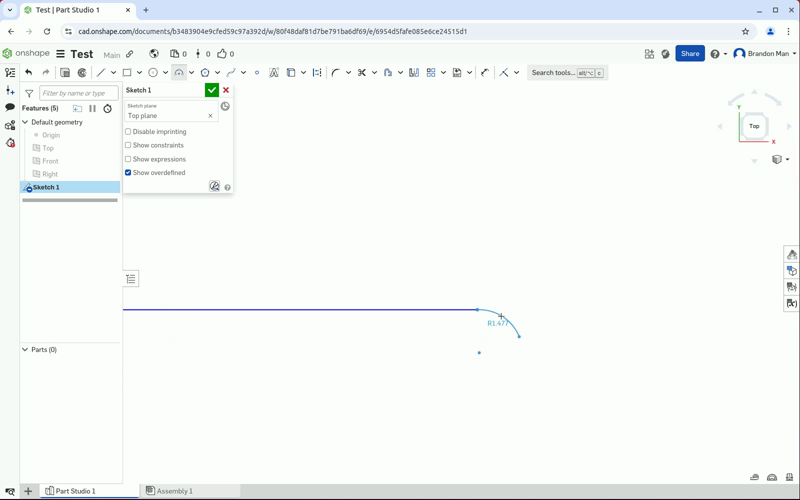
scroll(6)
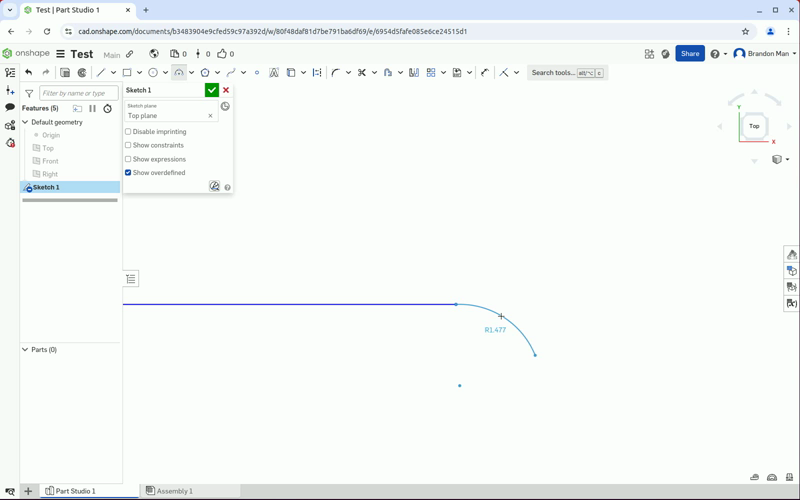
click(501, 315)
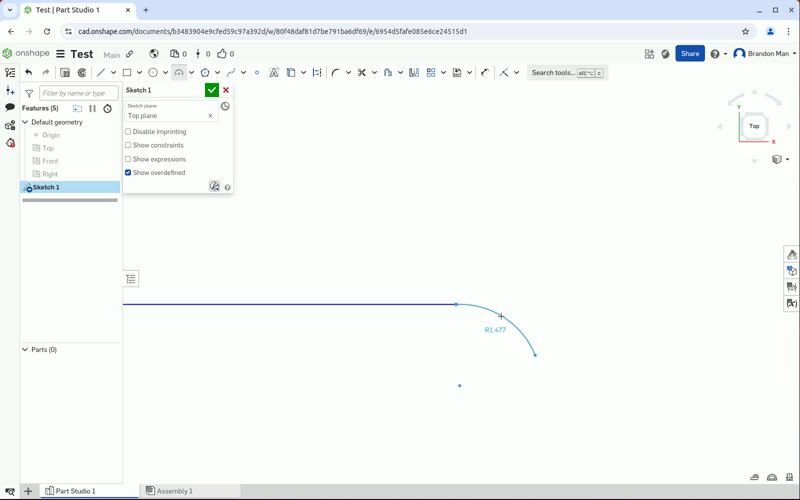
scroll(-6)
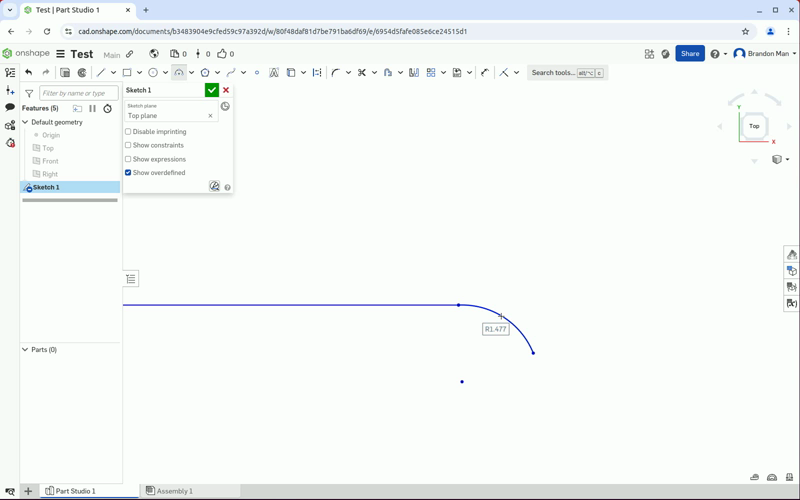
scroll(-6)
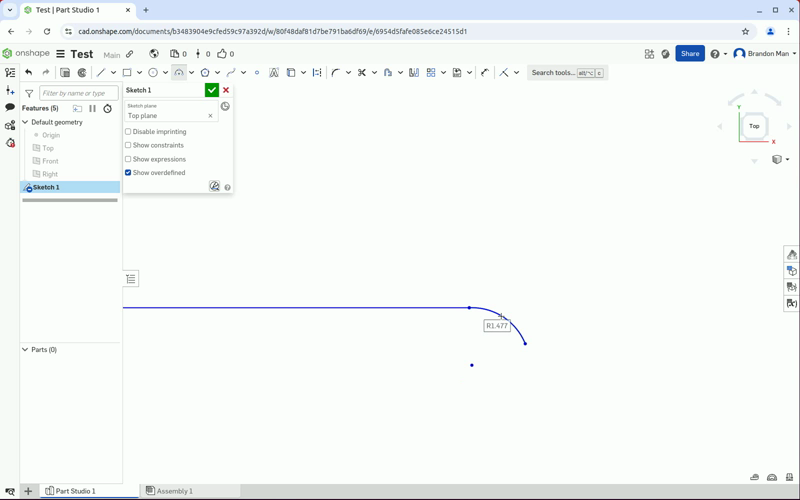
scroll(-6)
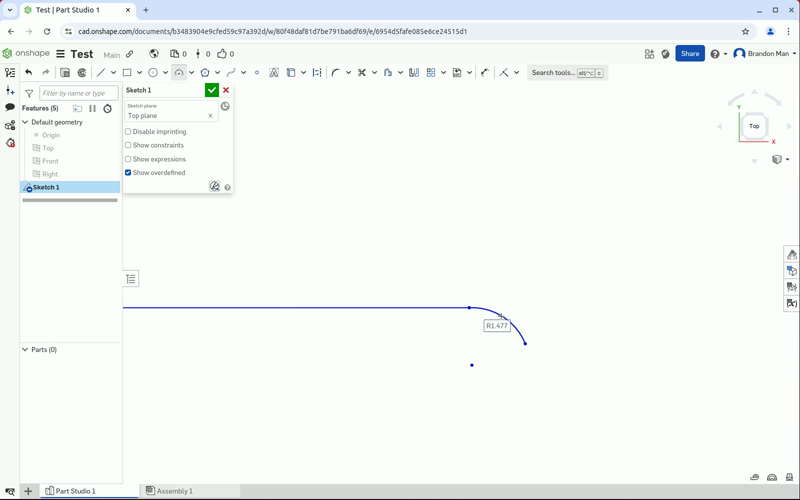
scroll(-6)
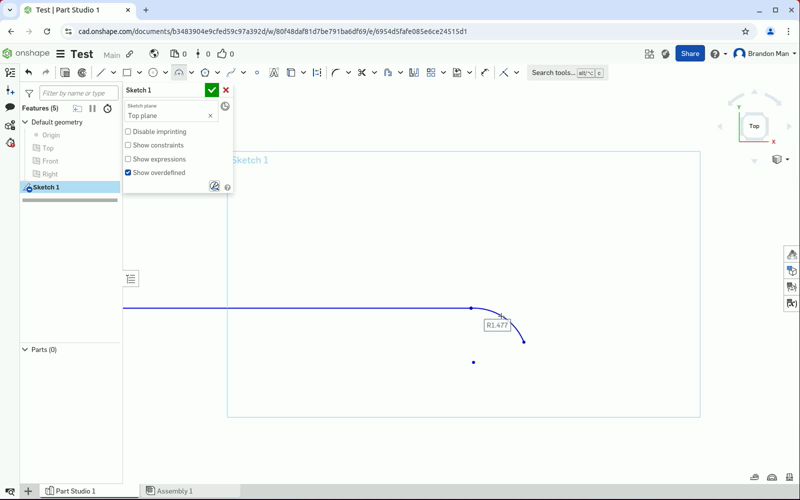
scroll(-6)
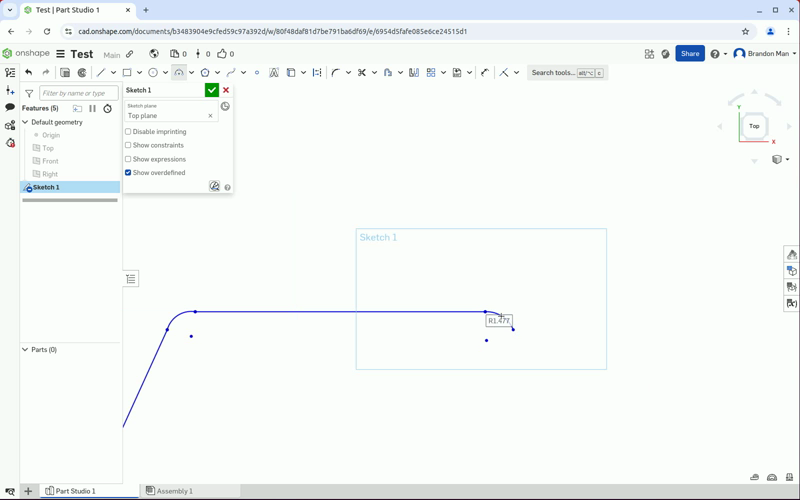
scroll(-6)
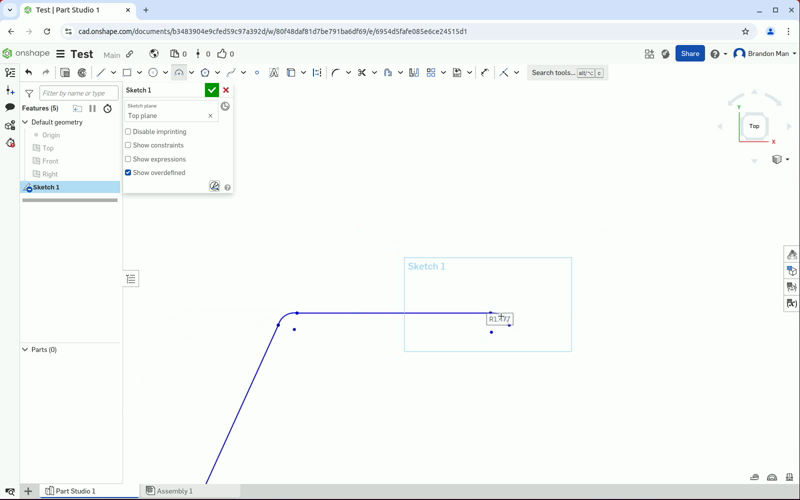
scroll(-6)
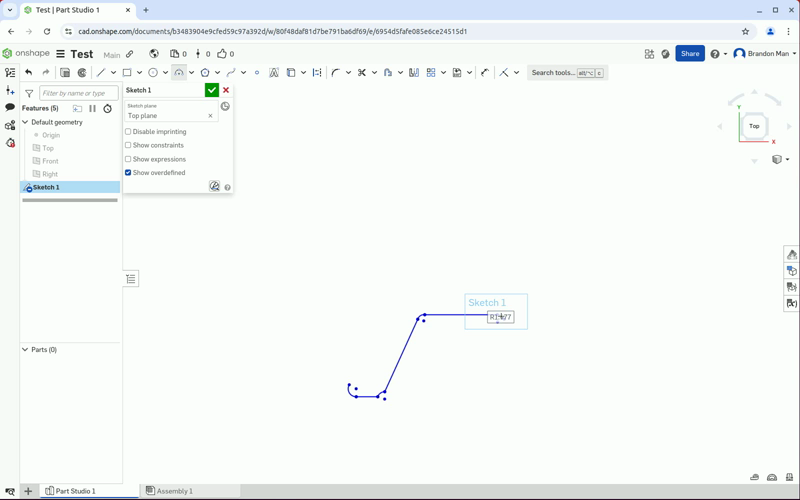
key_up(shift)
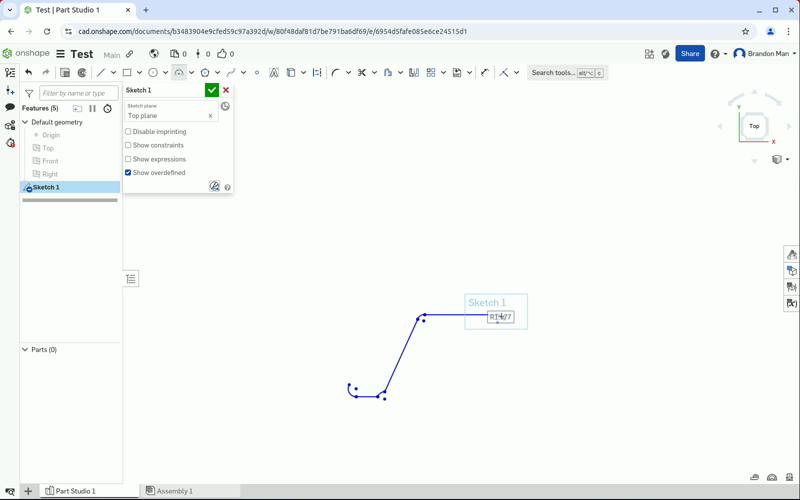
key(esc)
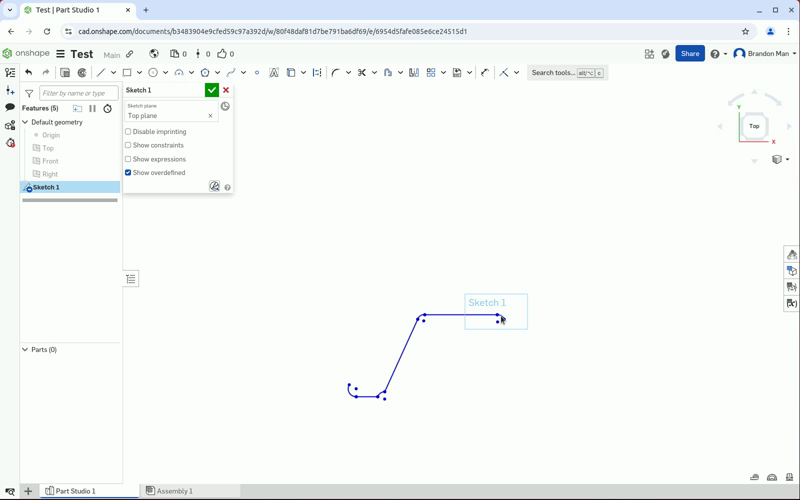
key(l)
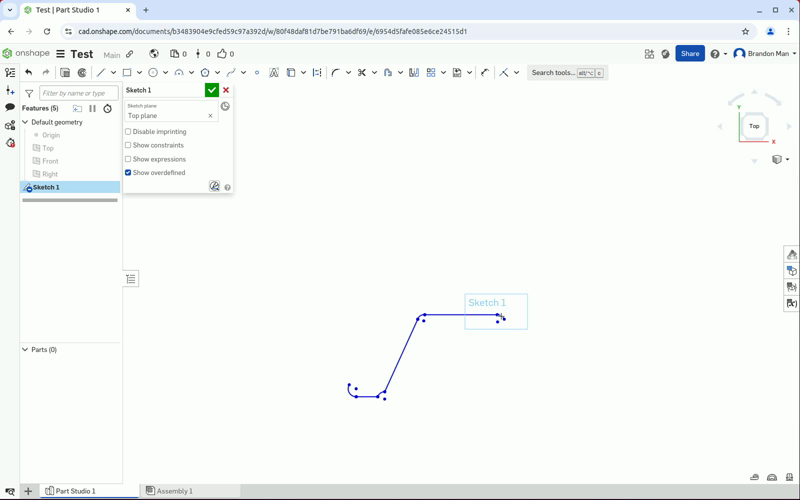
mouse_move(504, 319)
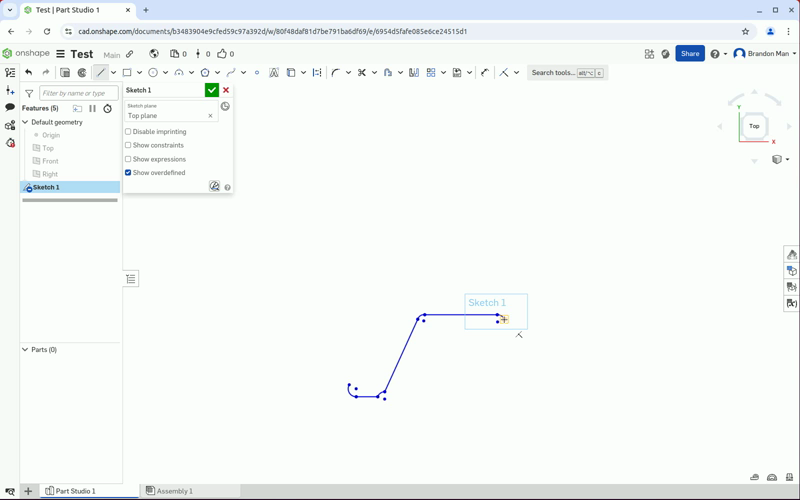
scroll(6)
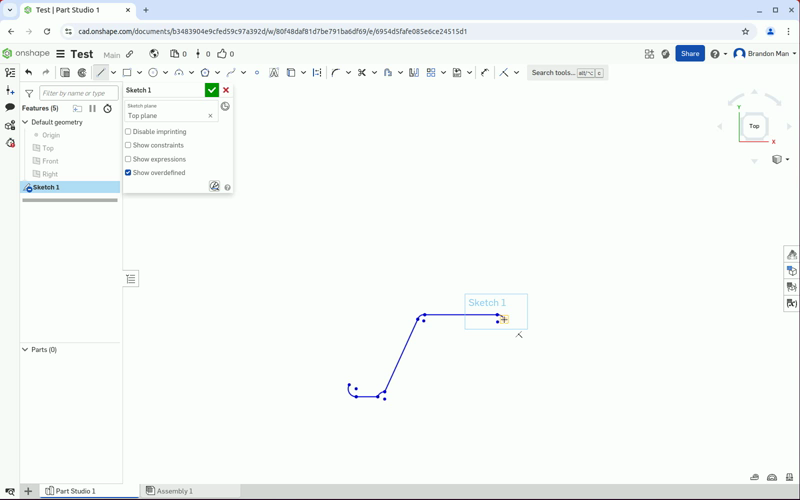
scroll(6)
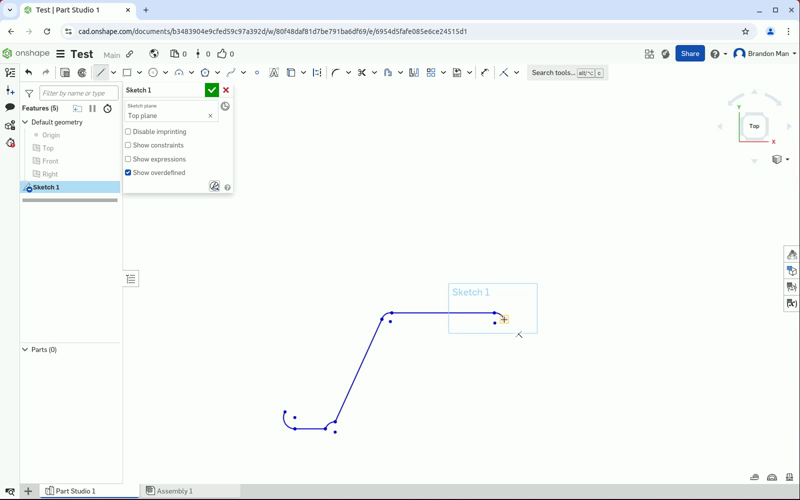
scroll(6)
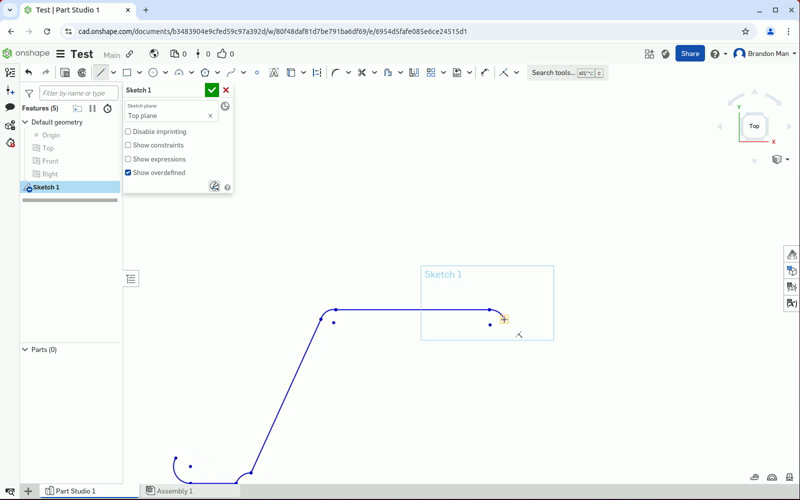
scroll(6)
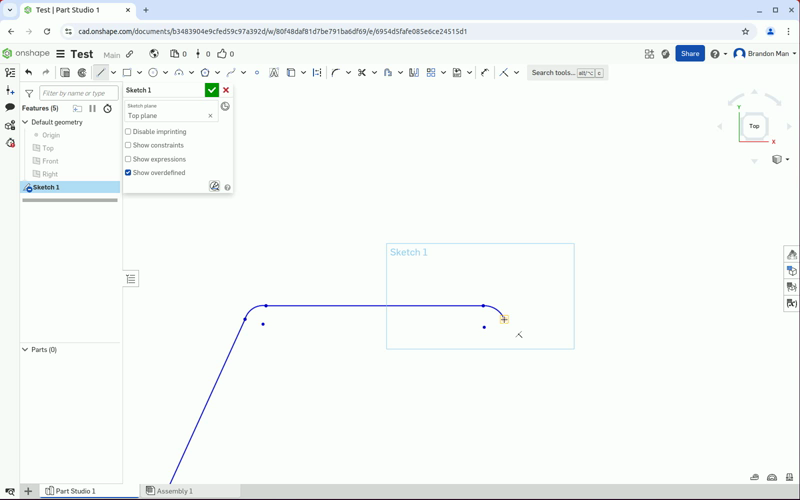
scroll(6)
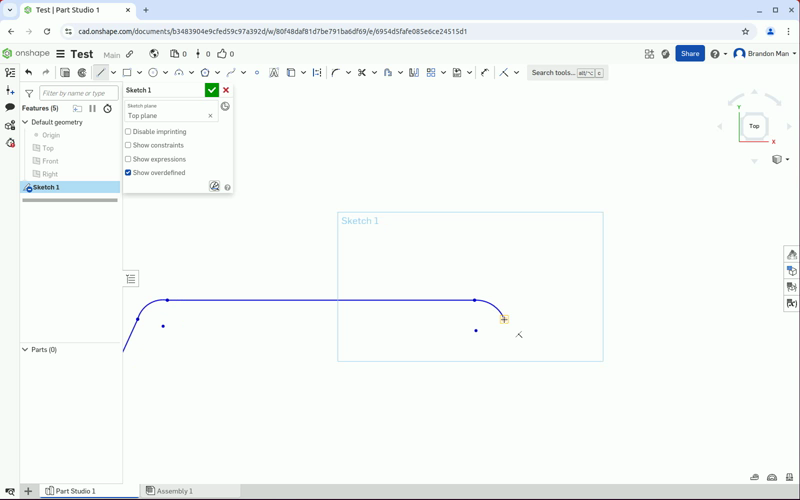
scroll(6)
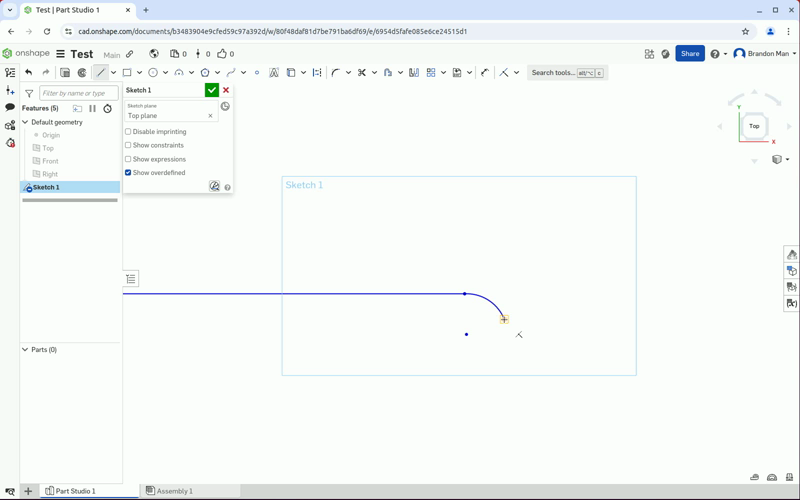
scroll(6)
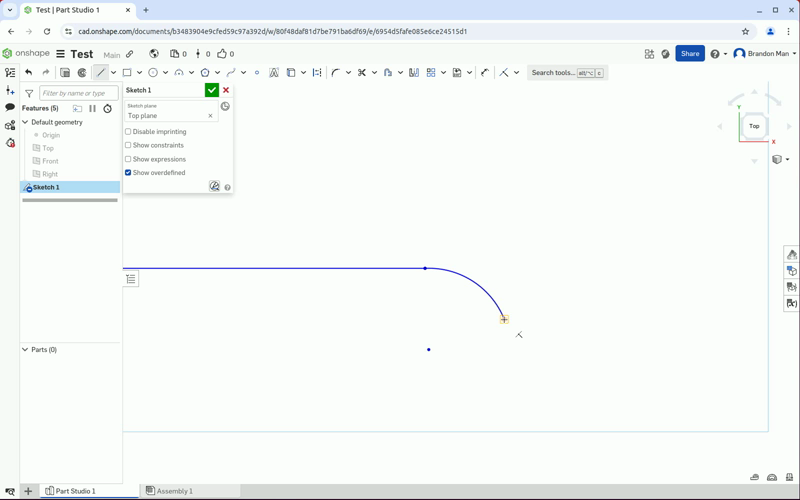
click(504, 319)
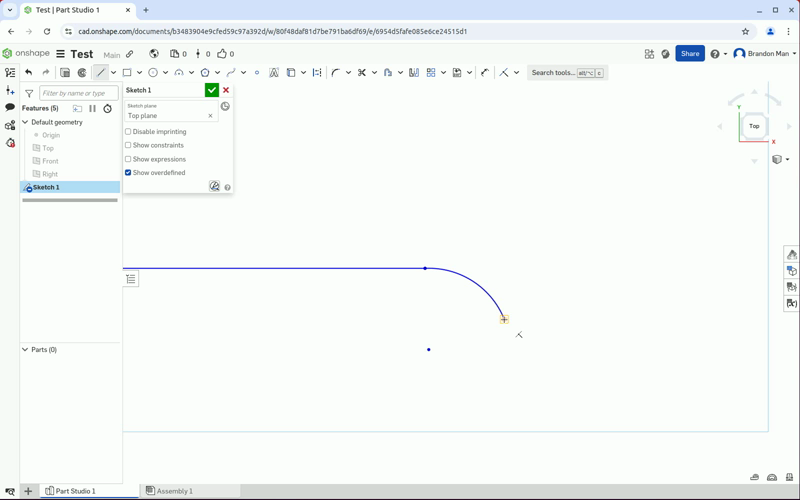
scroll(-6)
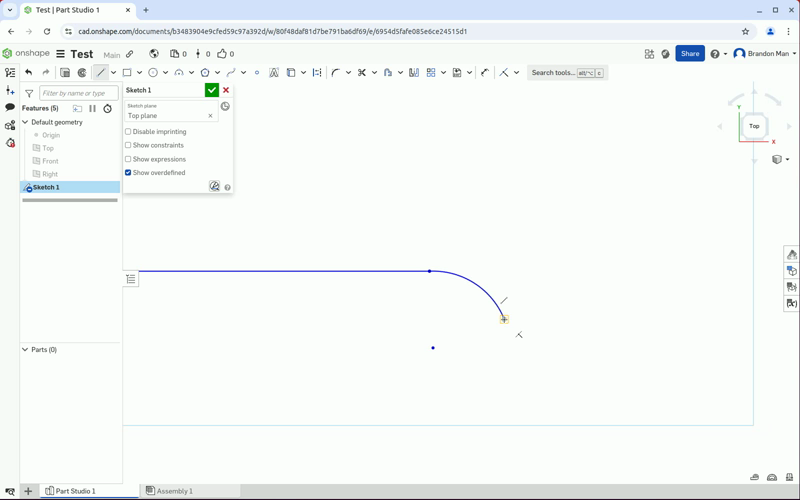
scroll(-6)
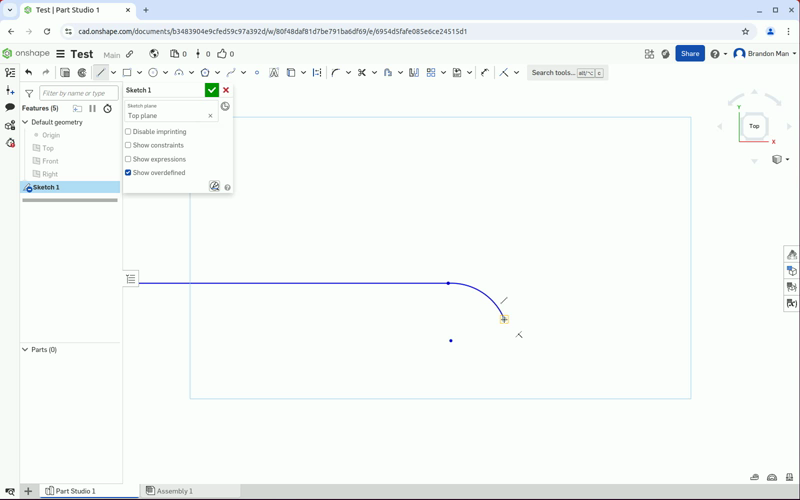
scroll(-6)
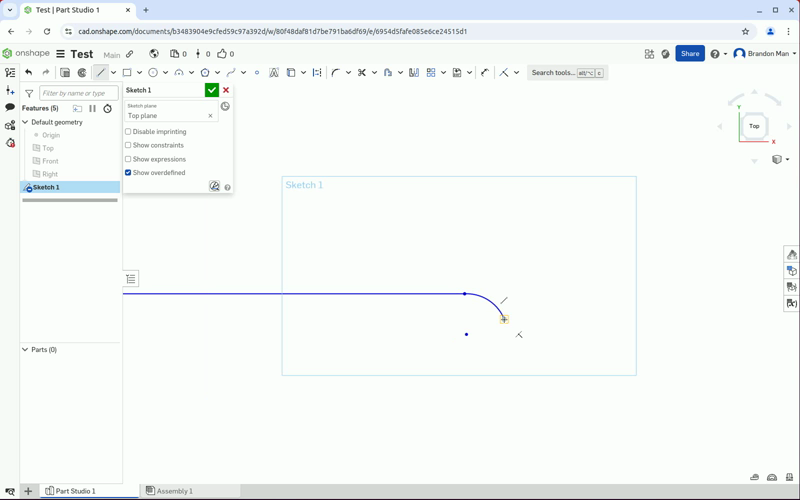
scroll(-6)
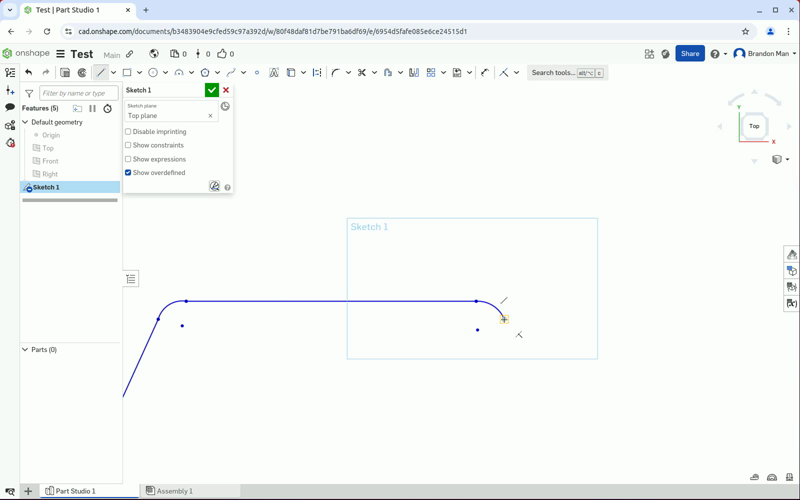
scroll(-6)
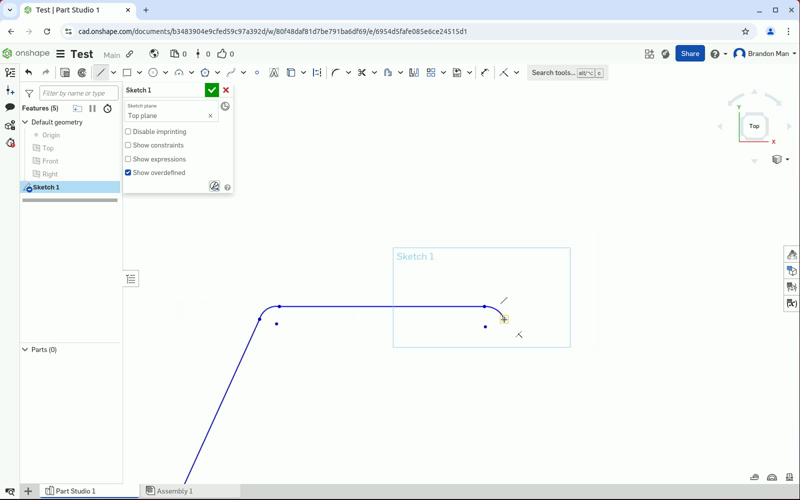
scroll(-6)
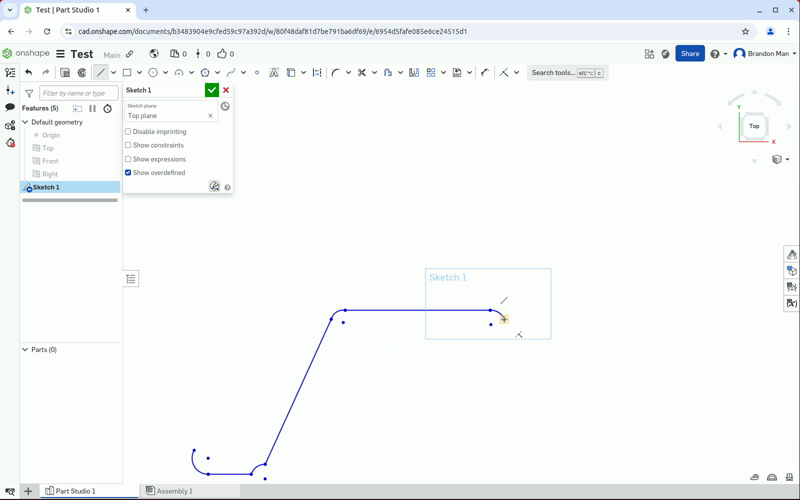
scroll(-6)
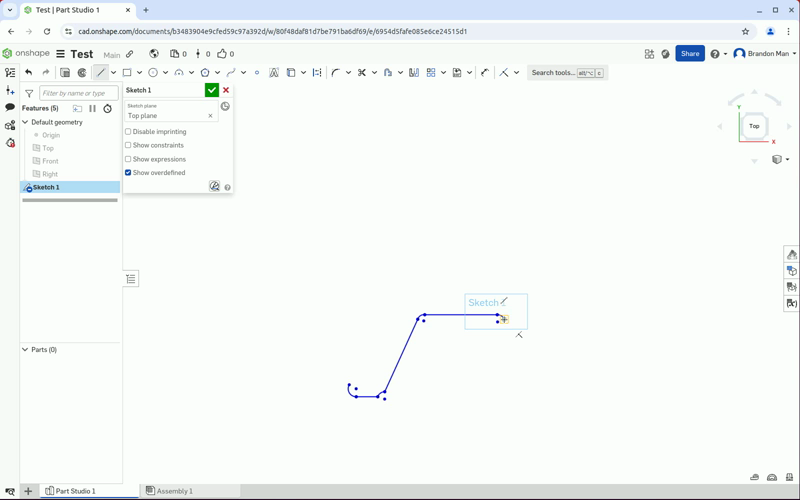
key_down(shift)
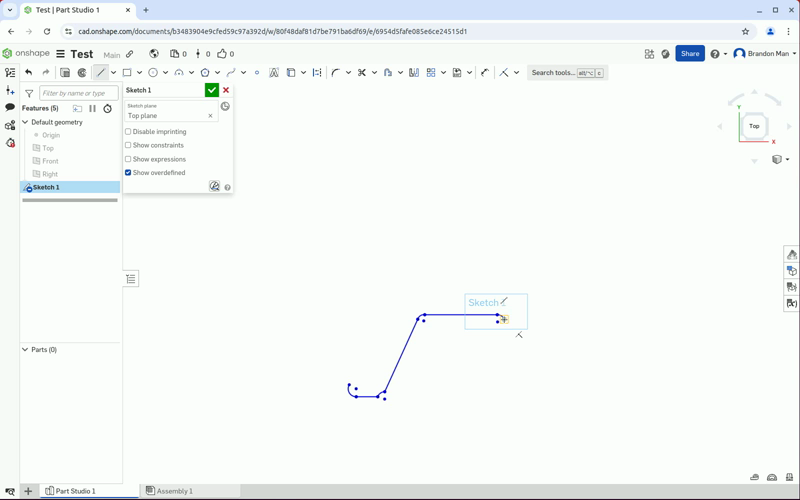
mouse_move(537, 391)
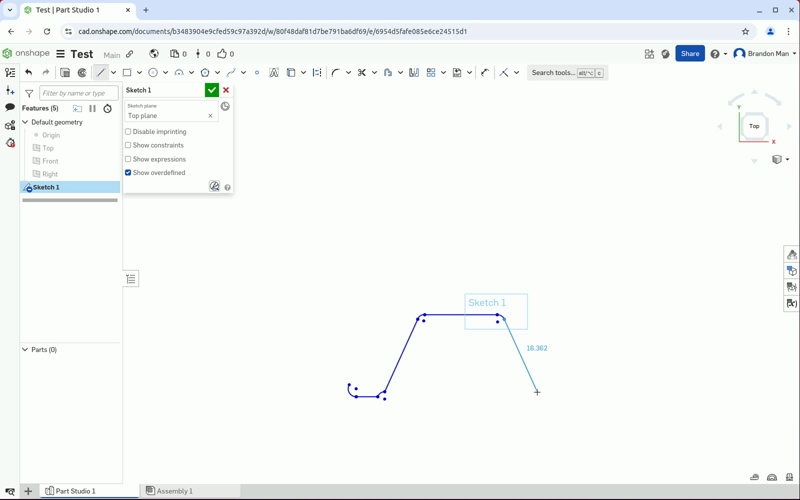
click(537, 391)
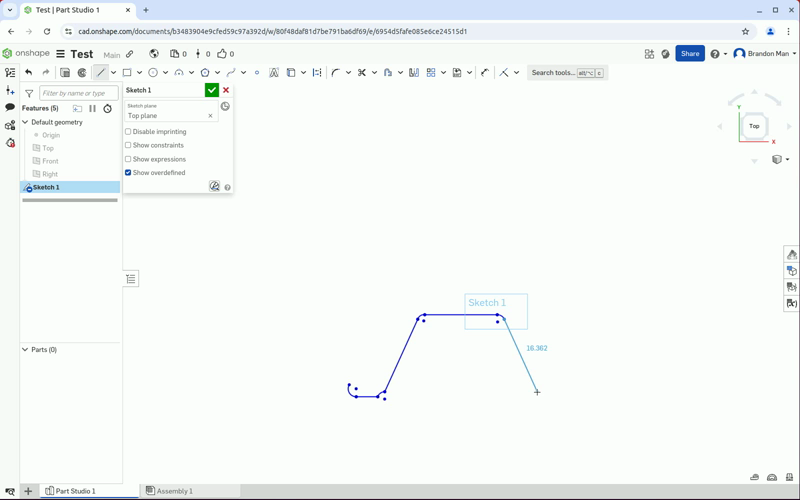
key_up(shift)
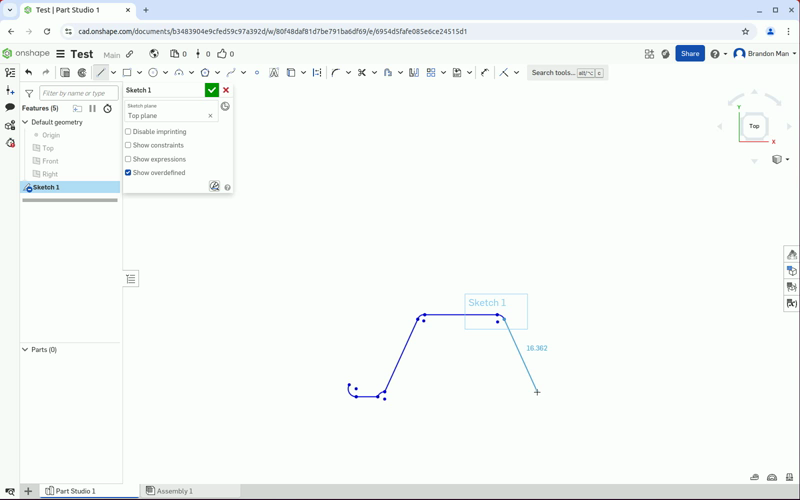
key(esc)
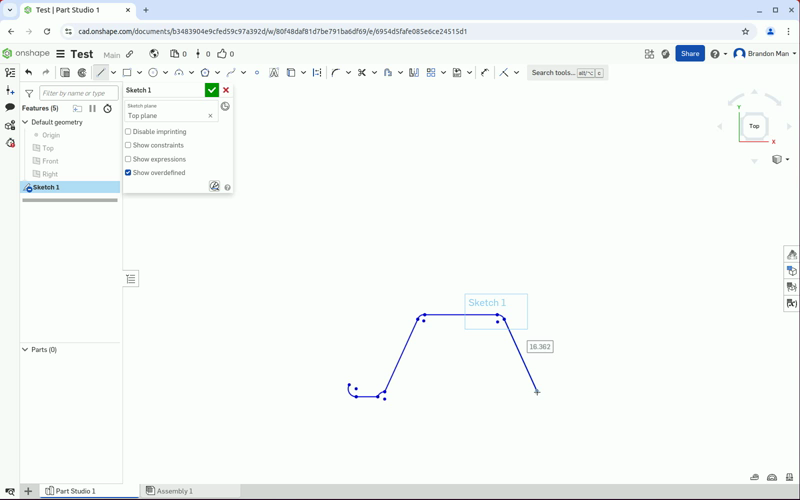
key(a)
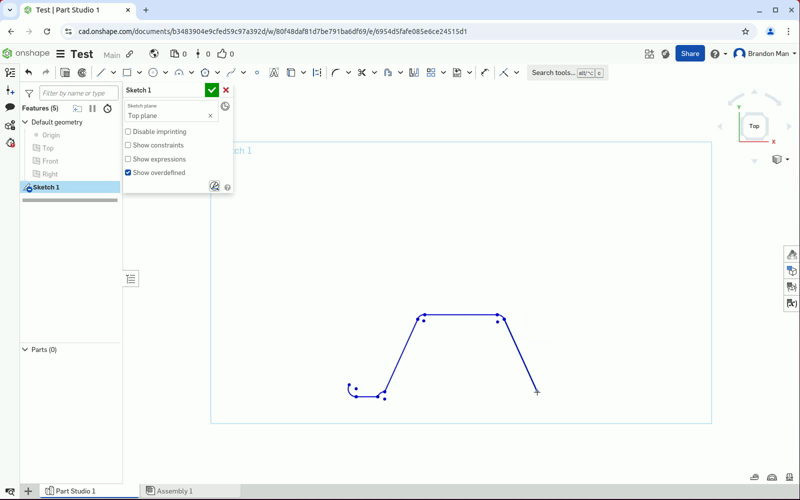
mouse_move(537, 391)
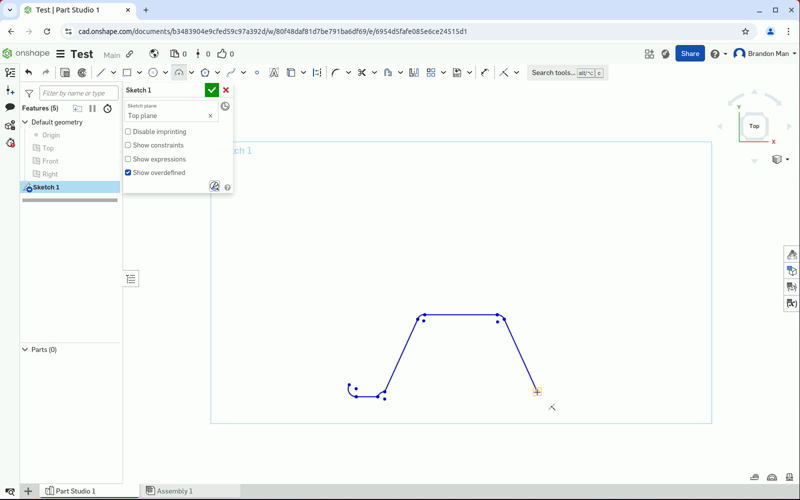
click(537, 391)
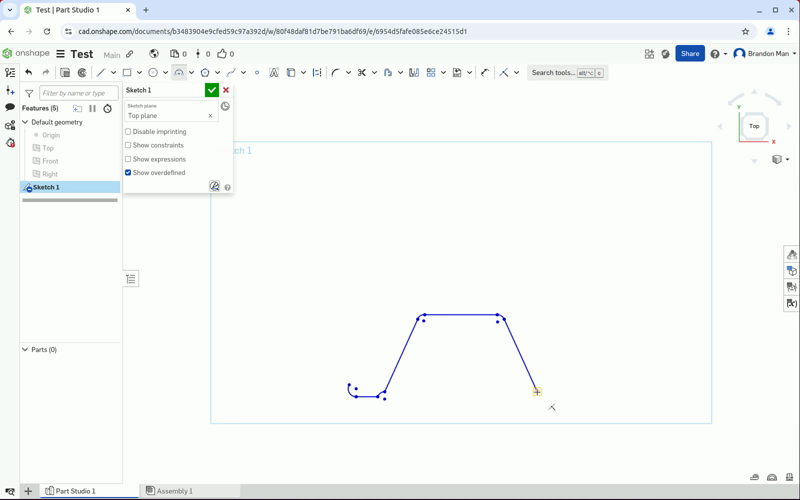
key_down(shift)
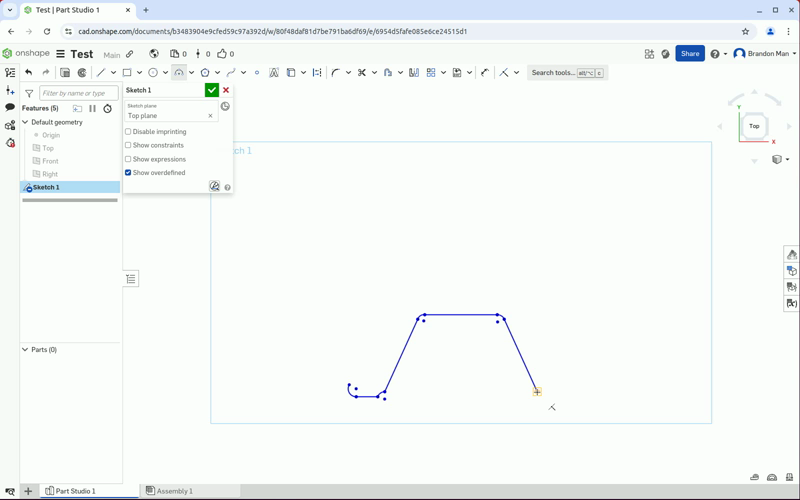
mouse_move(543, 396)
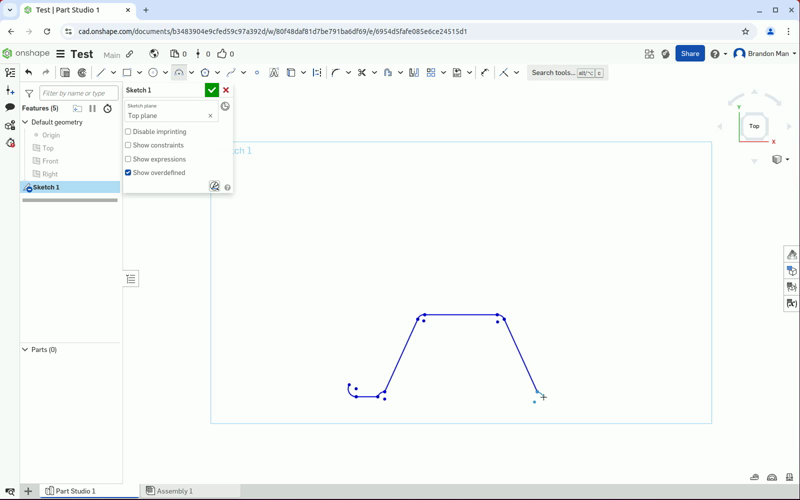
click(543, 396)
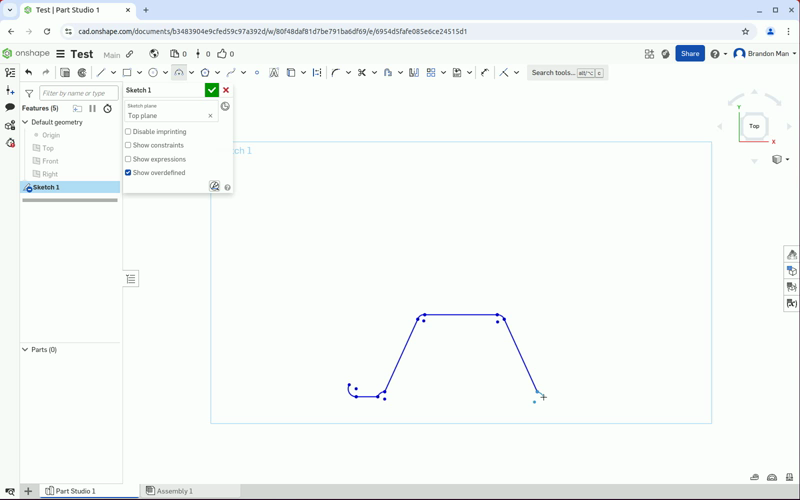
mouse_move(539, 395)
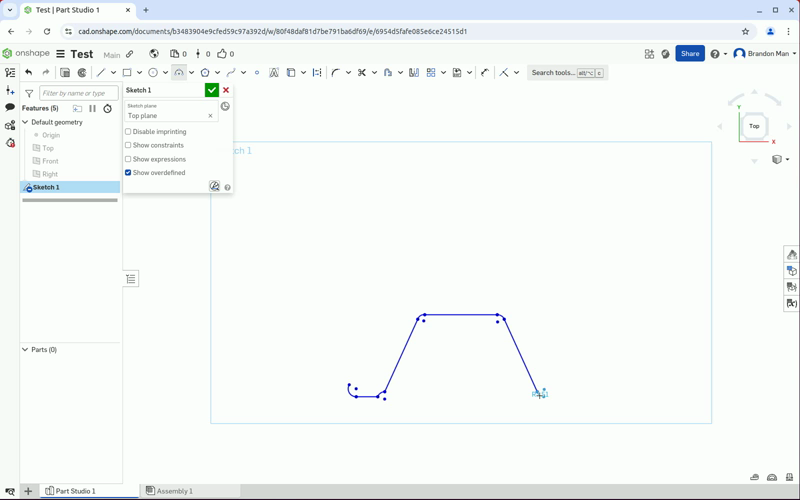
click(539, 395)
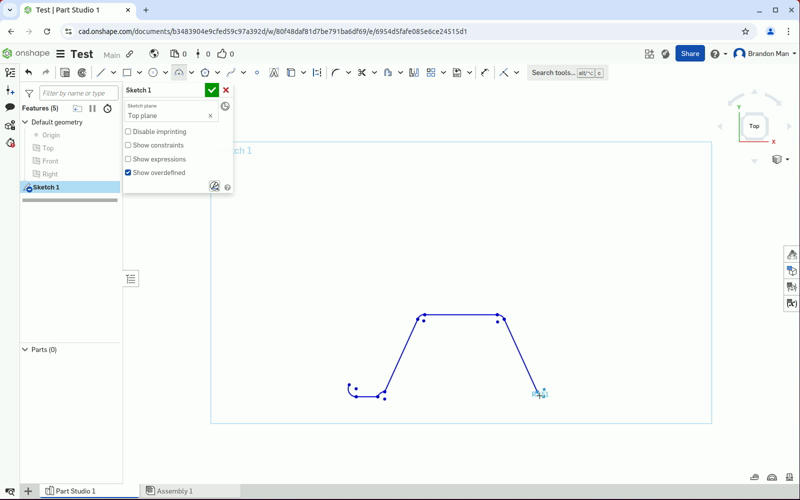
key_up(shift)
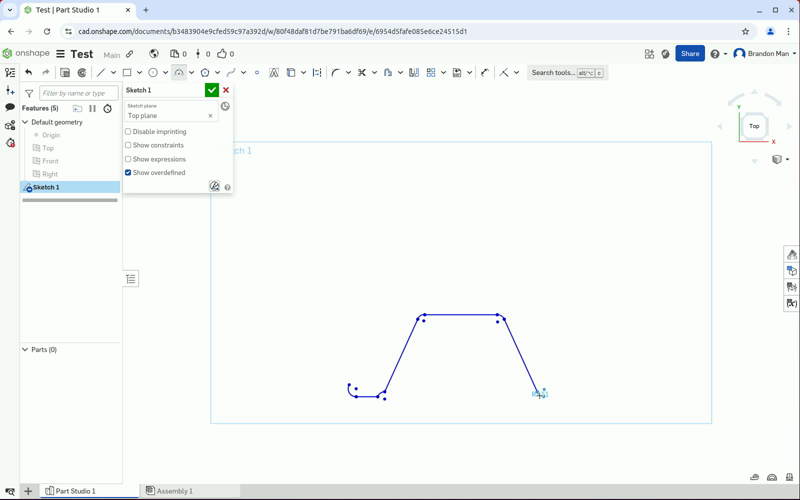
key(esc)
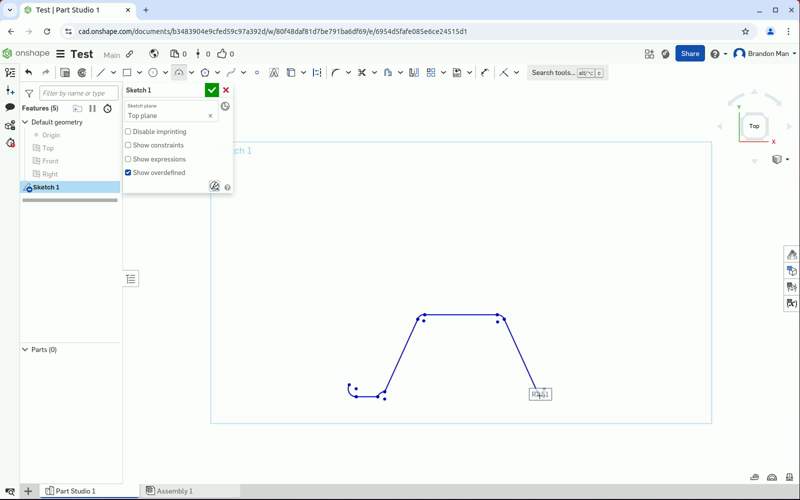
key(l)
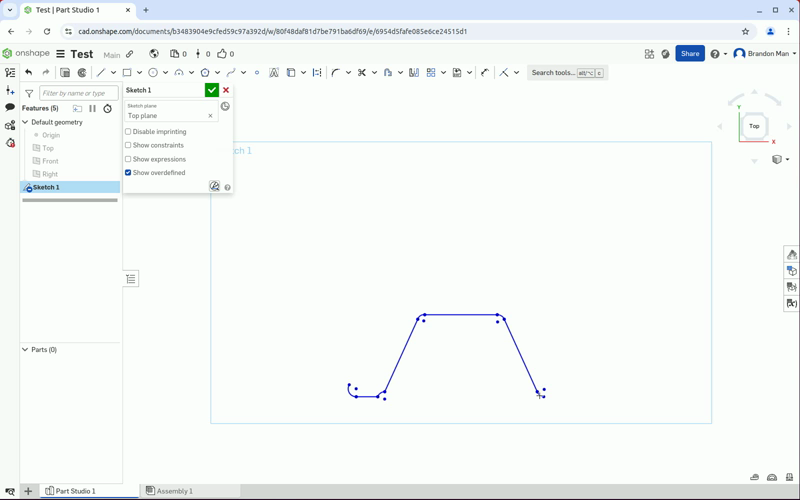
mouse_move(543, 396)
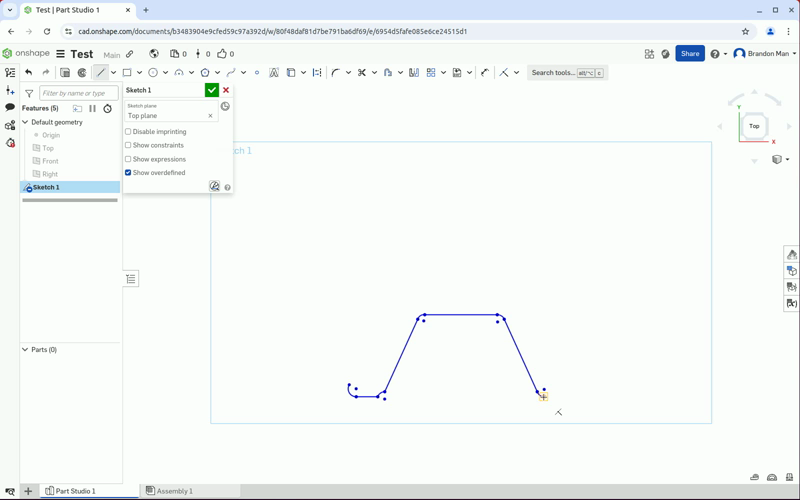
scroll(6)
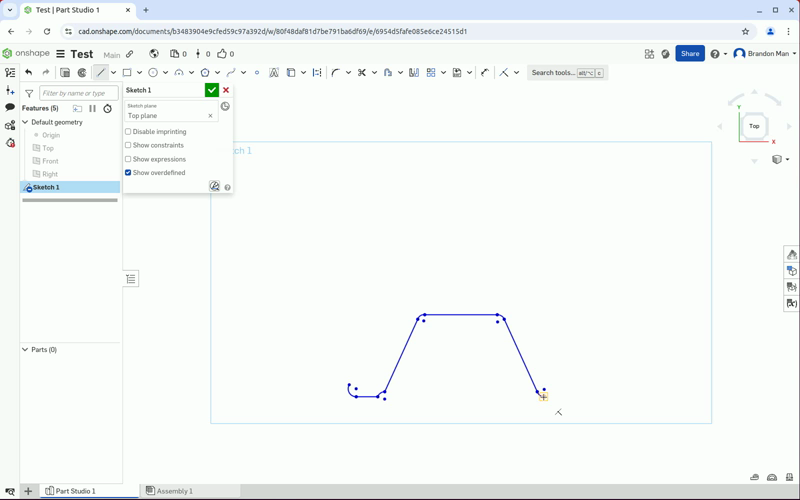
scroll(6)
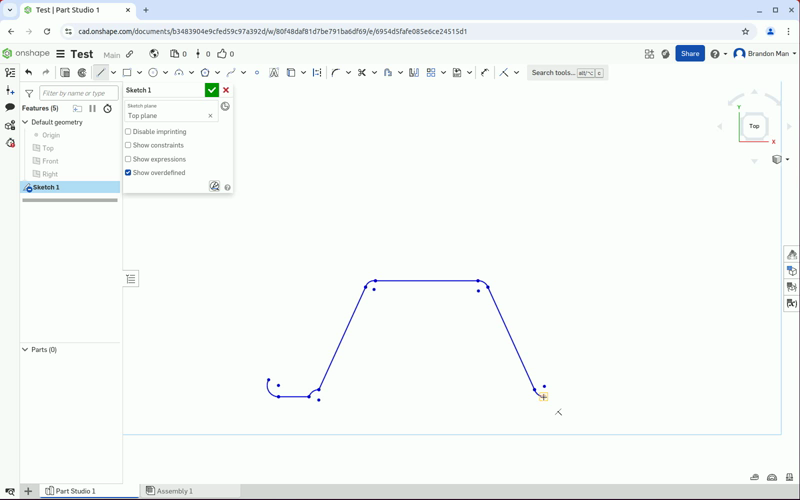
scroll(6)
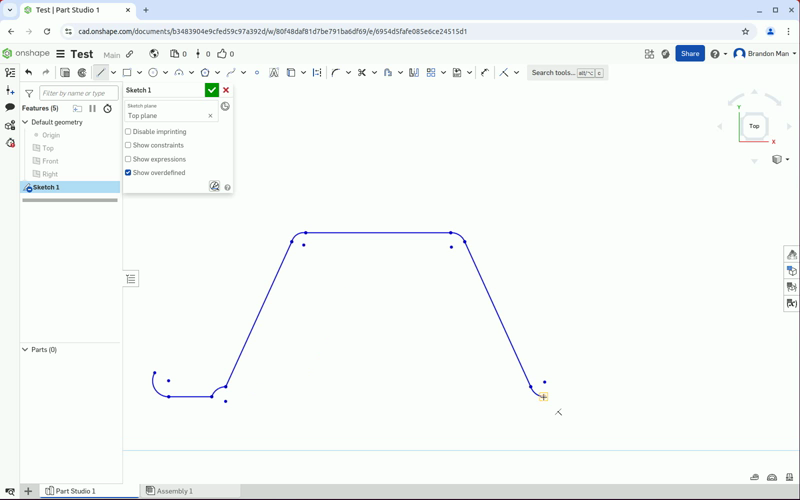
scroll(6)
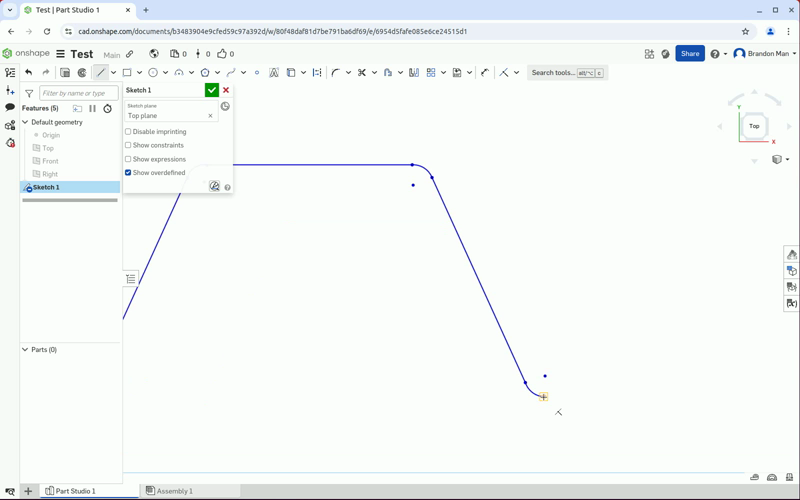
scroll(6)
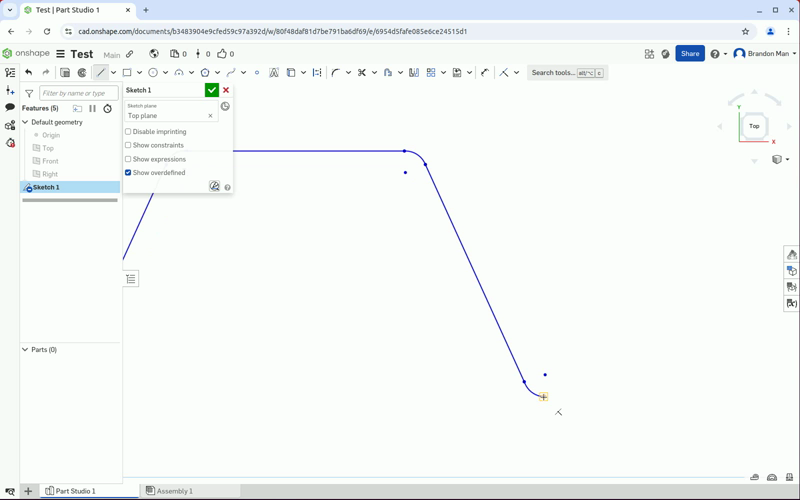
scroll(6)
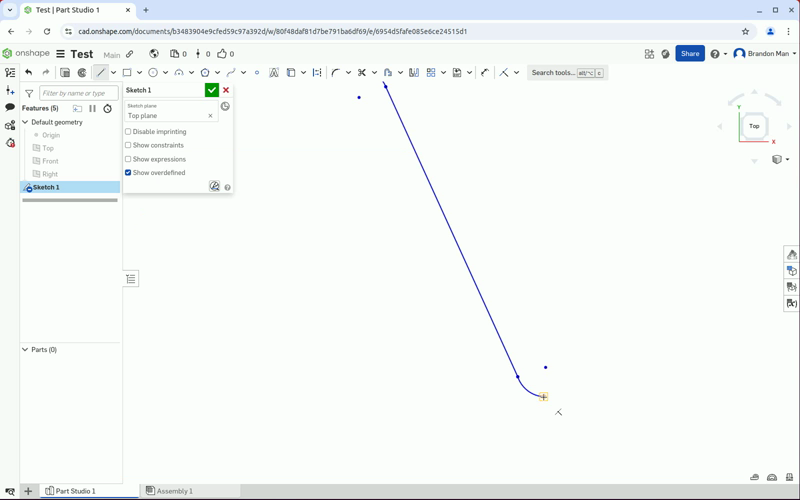
scroll(6)
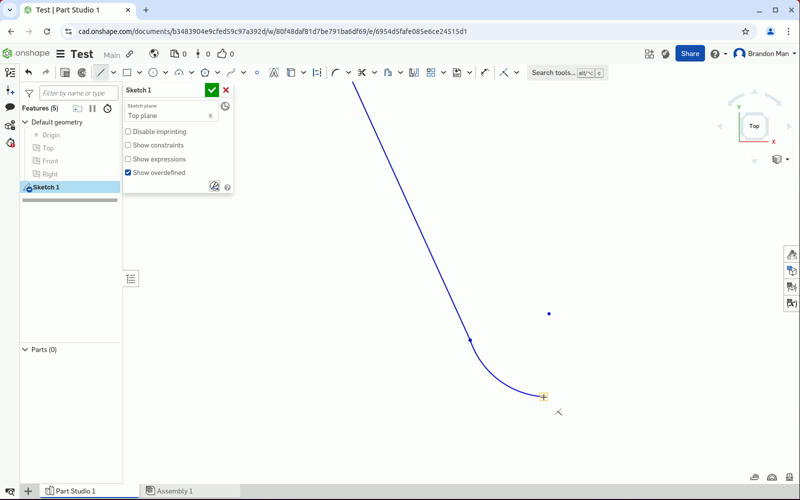
click(543, 396)
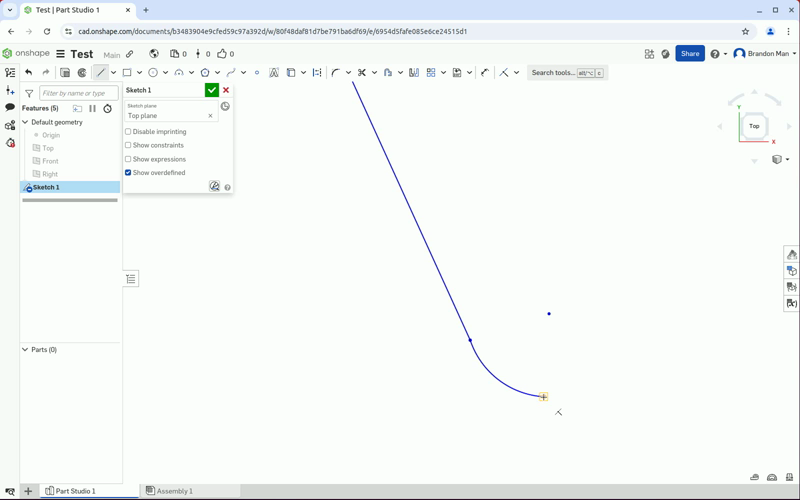
scroll(-6)
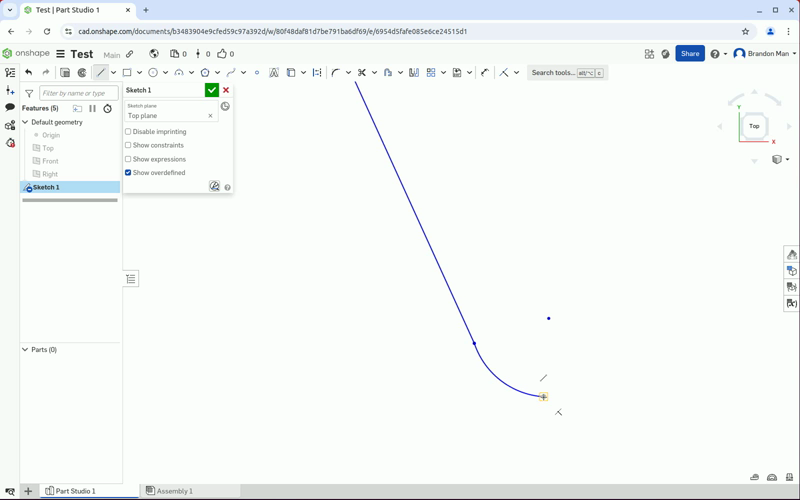
scroll(-6)
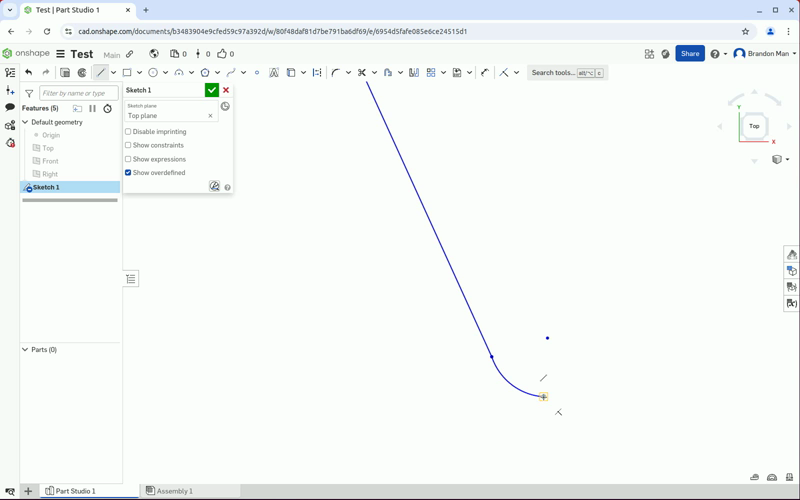
scroll(-6)
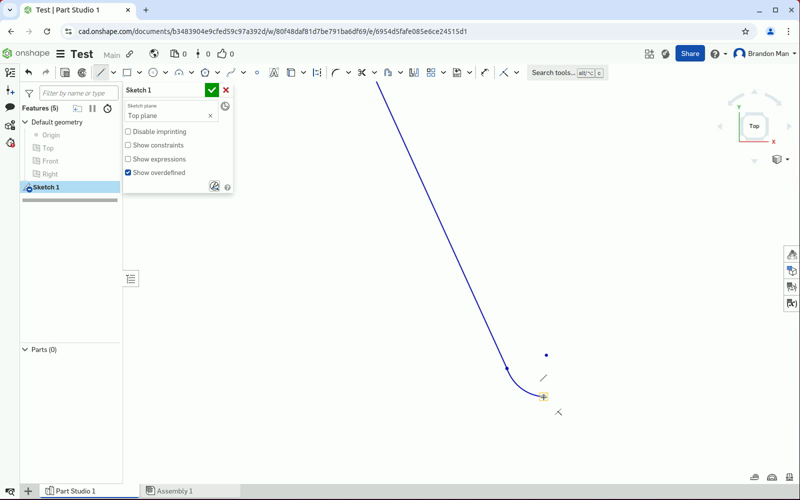
scroll(-6)
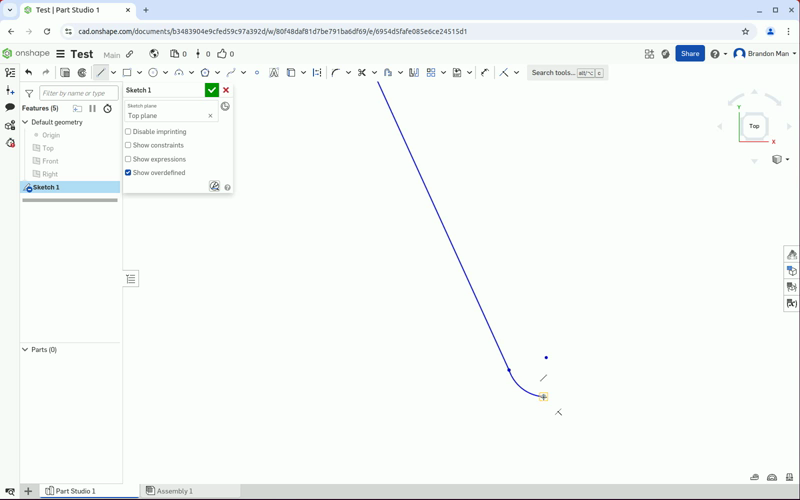
scroll(-6)
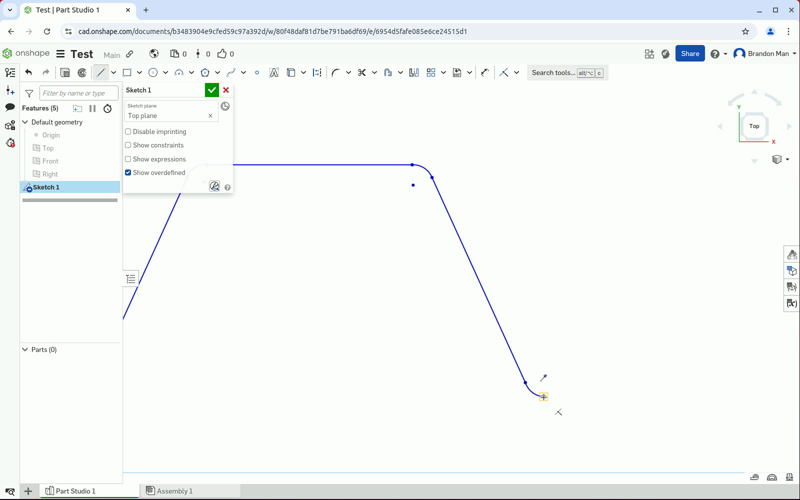
scroll(-6)
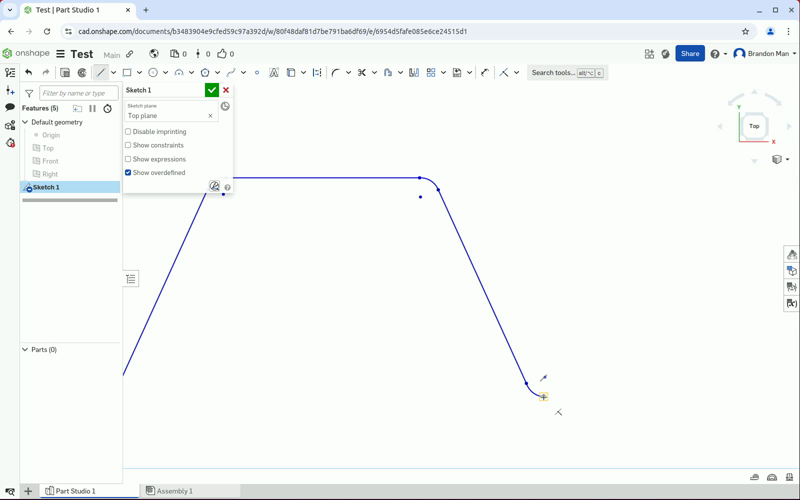
scroll(-6)
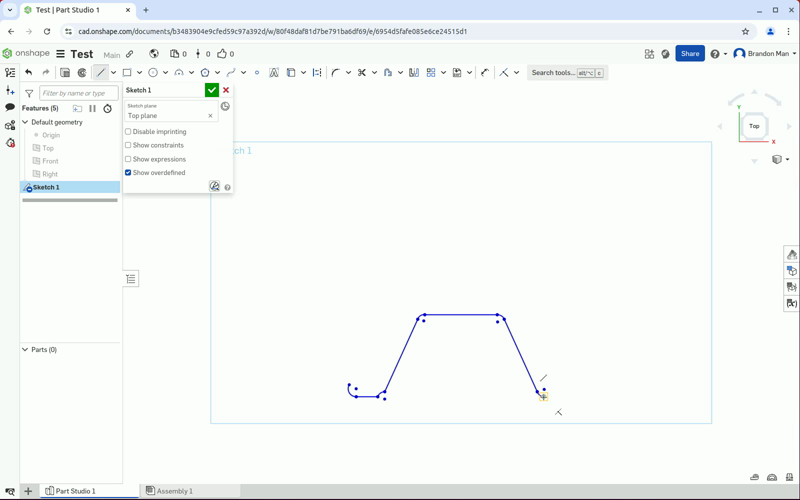
key_down(shift)
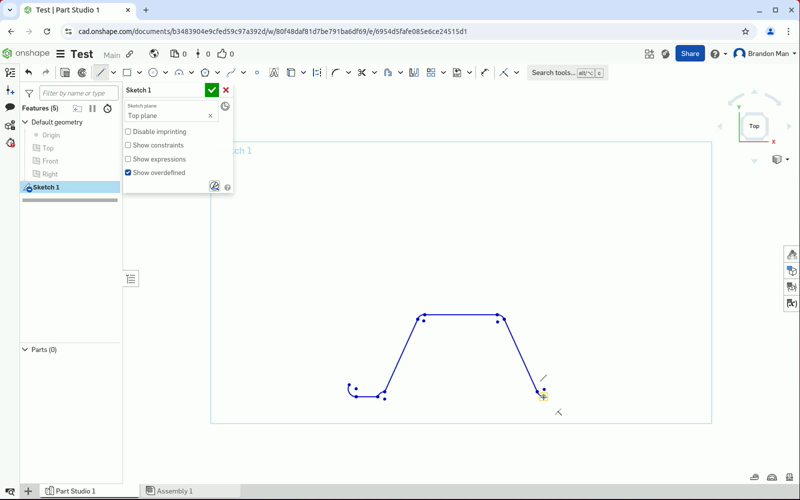
mouse_move(573, 396)
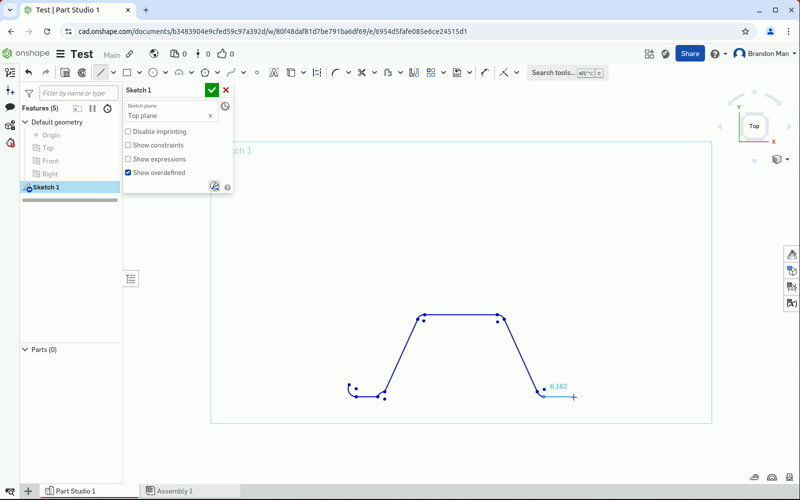
mouse_move(565, 396)
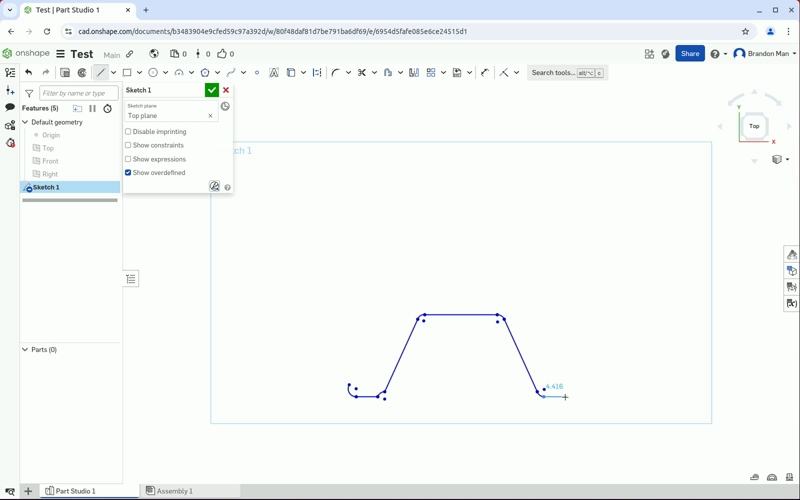
click(565, 396)
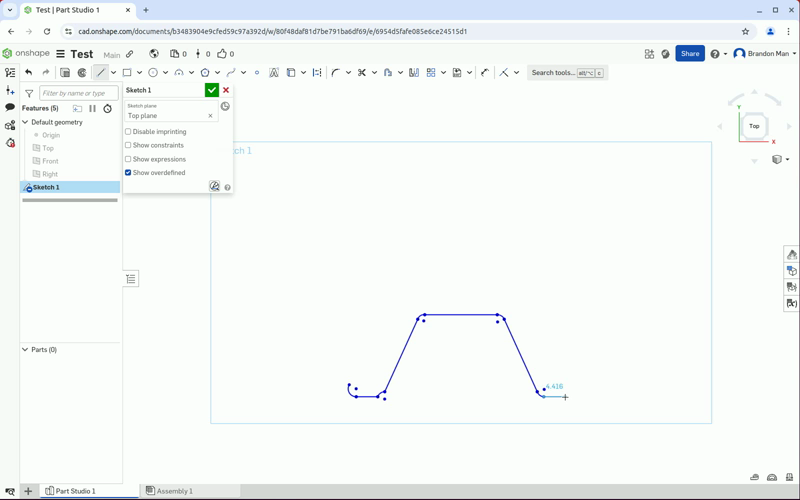
key_up(shift)
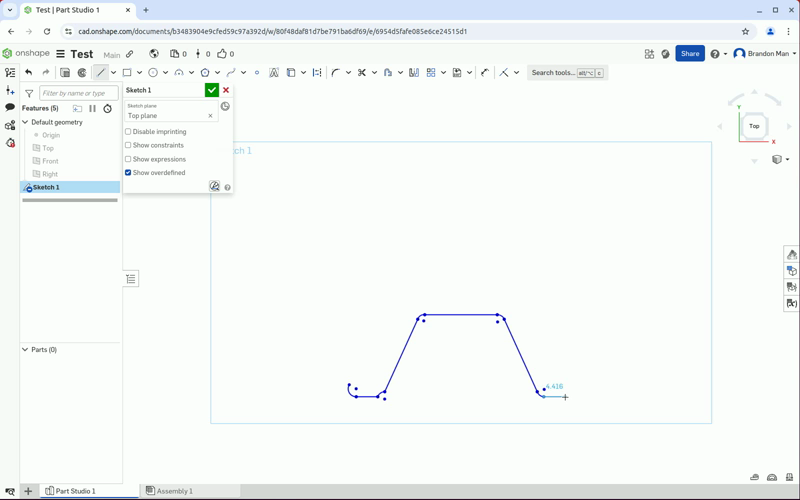
key(esc)
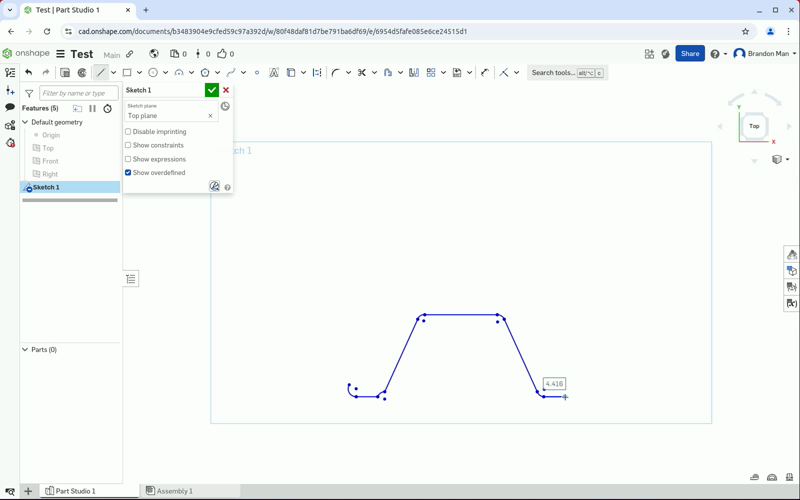
key(a)
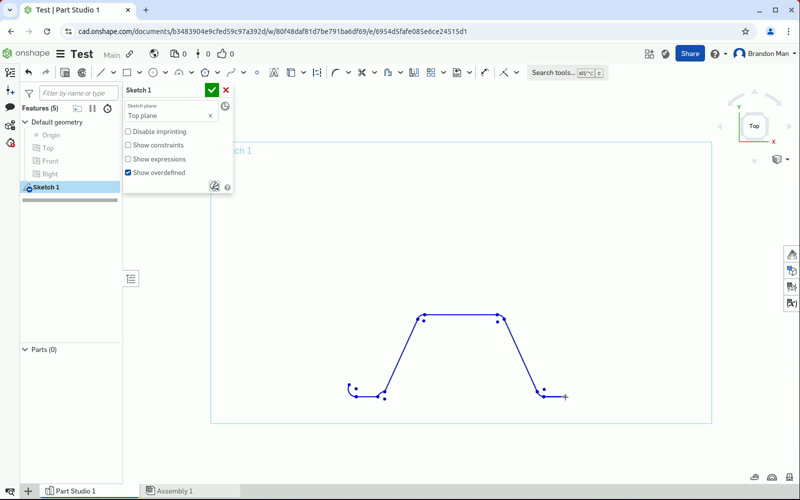
mouse_move(565, 396)
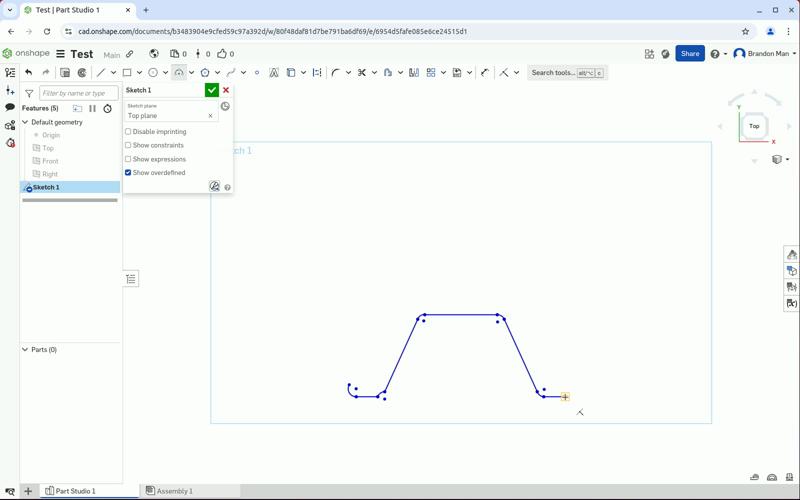
click(565, 396)
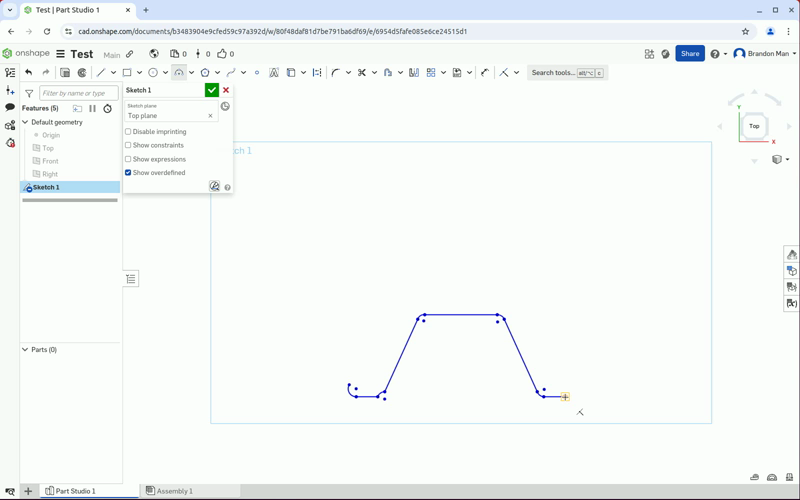
key_down(shift)
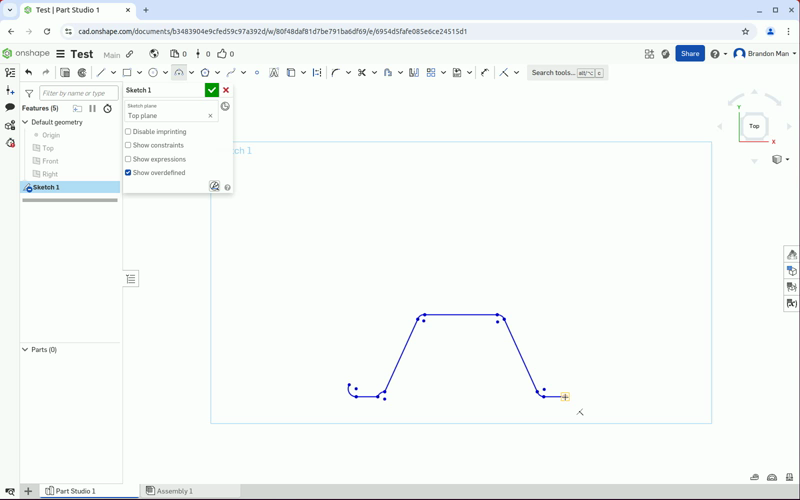
mouse_move(572, 384)
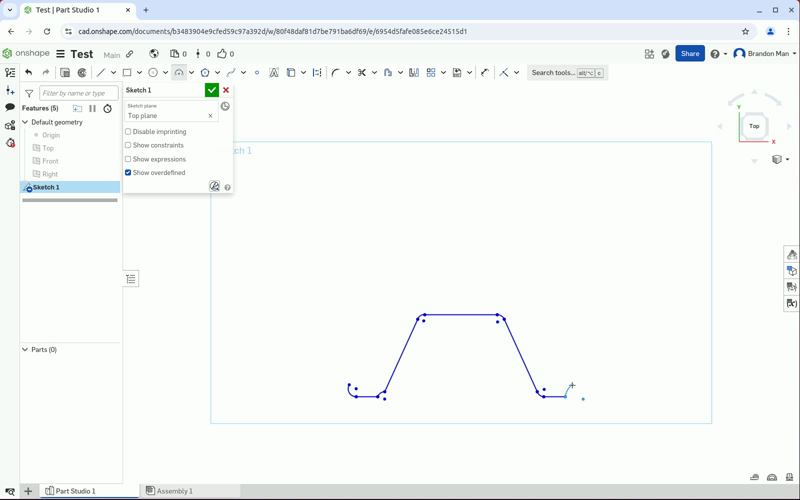
click(572, 384)
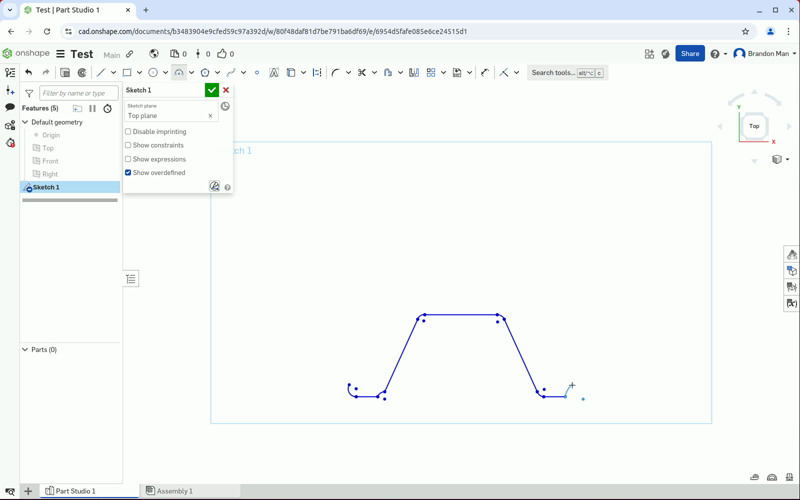
mouse_move(572, 392)
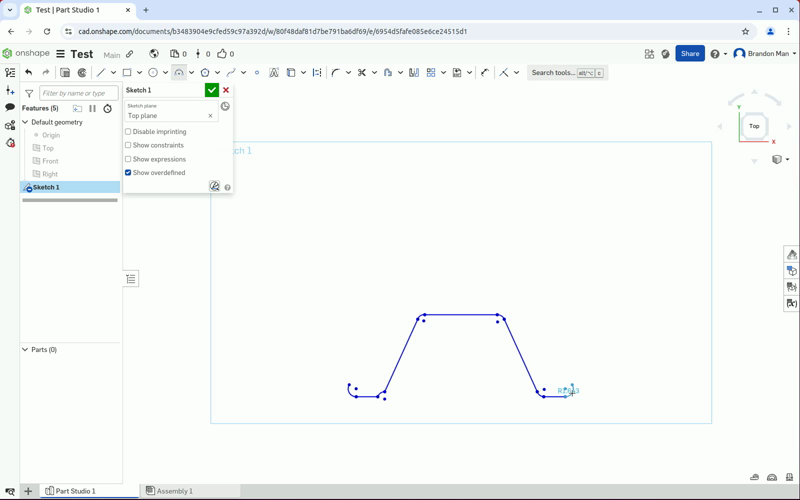
click(572, 392)
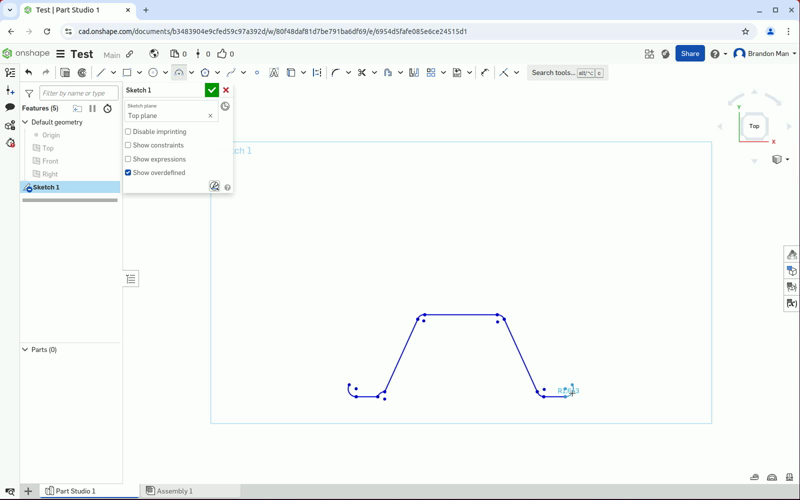
key_up(shift)
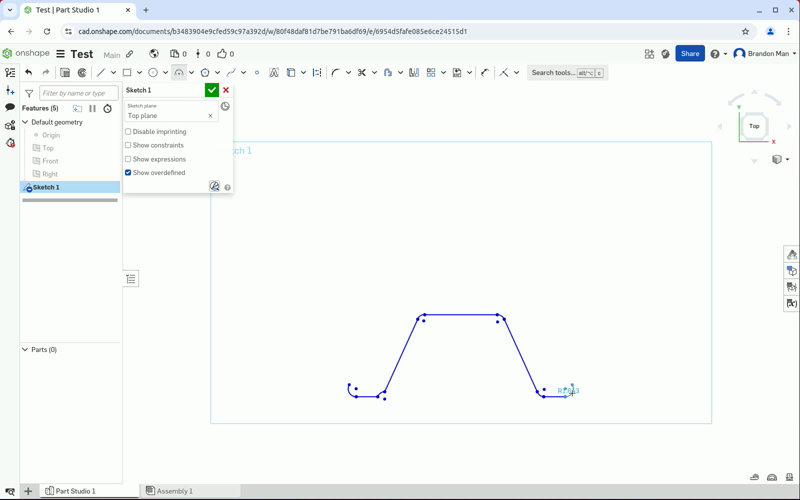
key(esc)
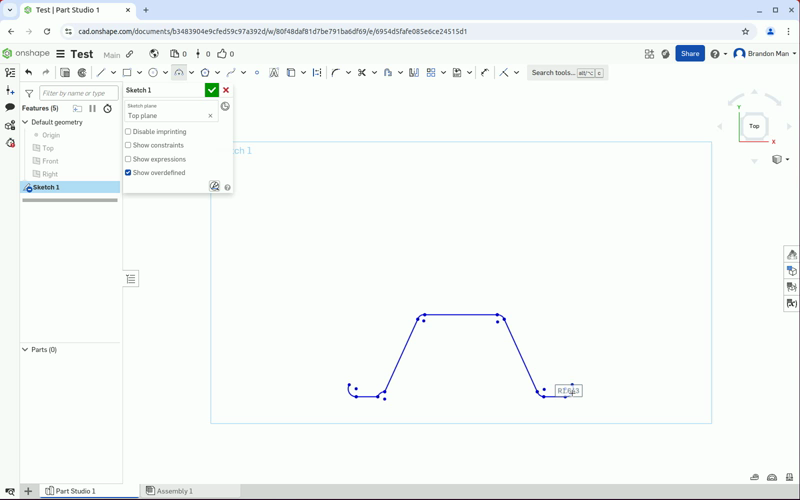
key(l)
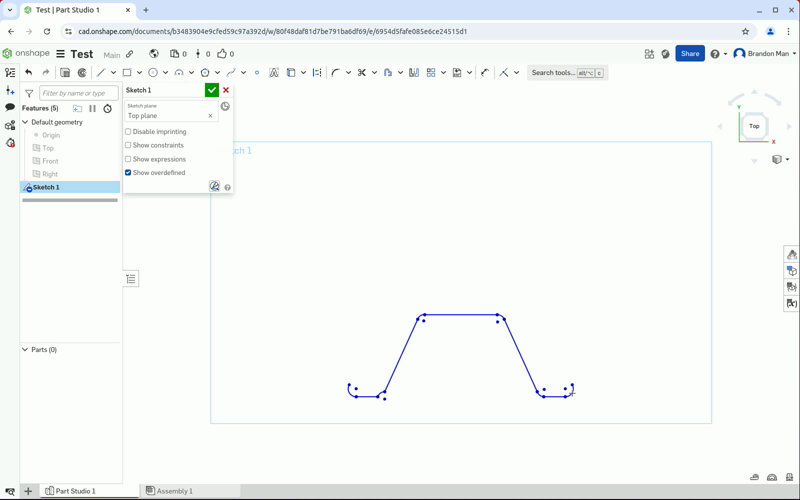
mouse_move(572, 384)
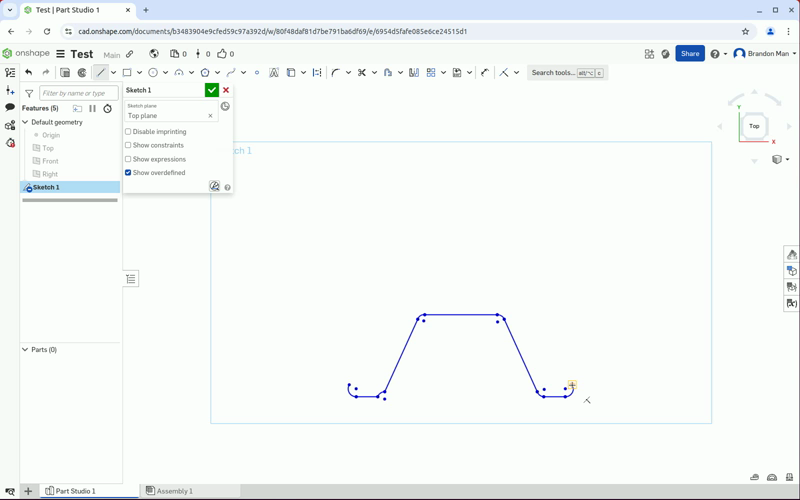
click(572, 384)
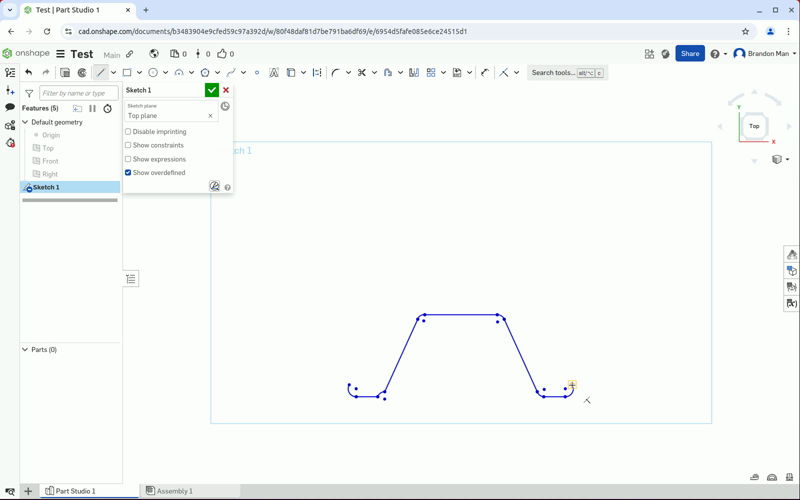
key_down(shift)
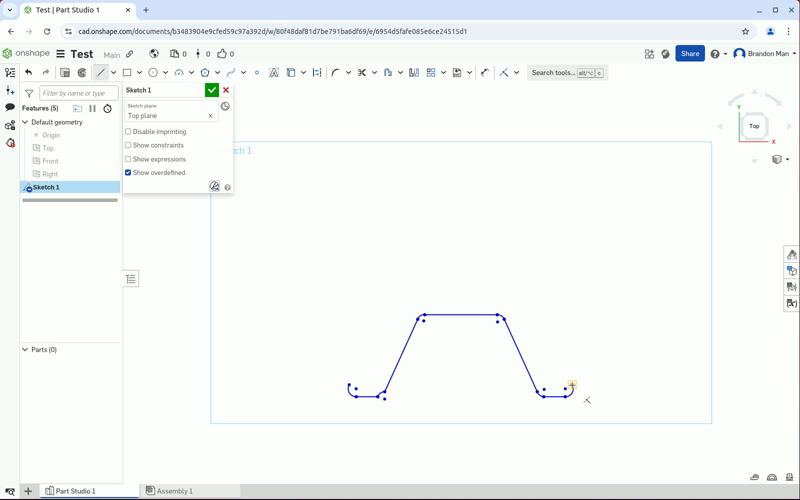
mouse_move(478, 183)
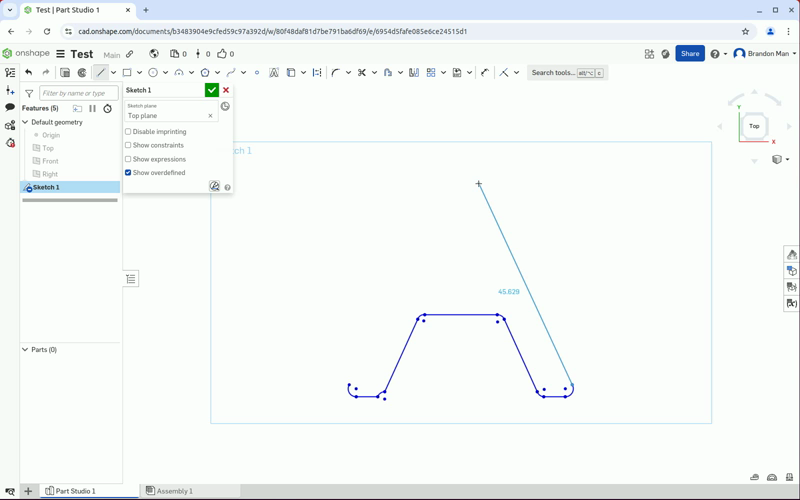
click(478, 183)
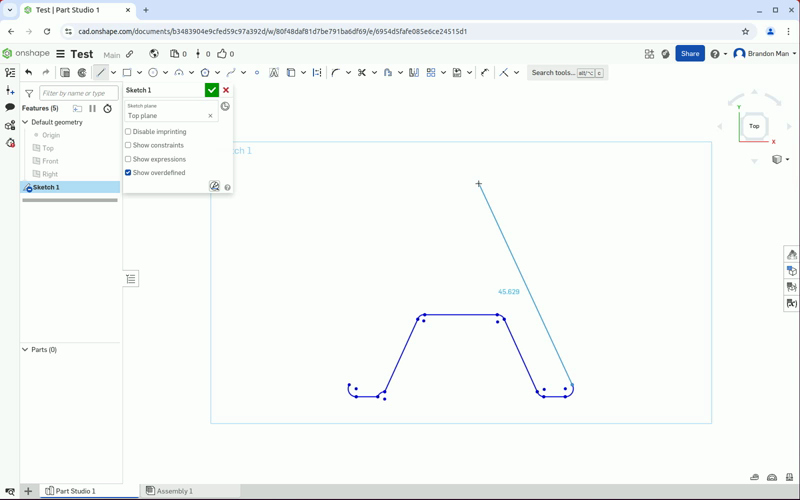
key_up(shift)
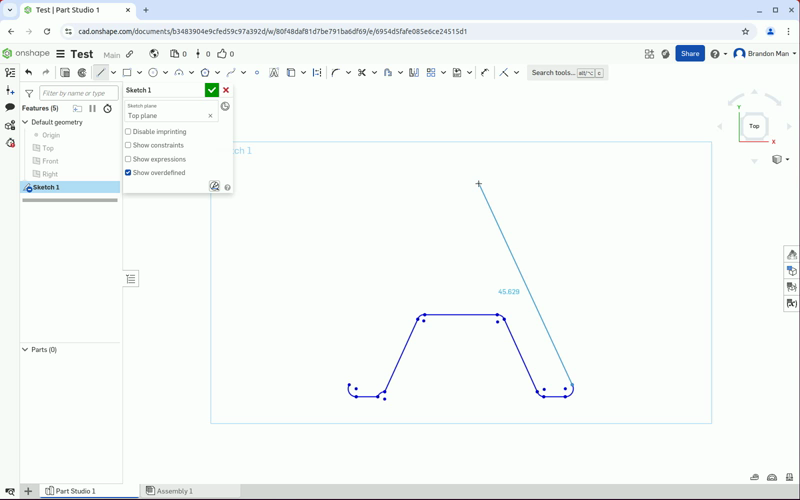
key(esc)
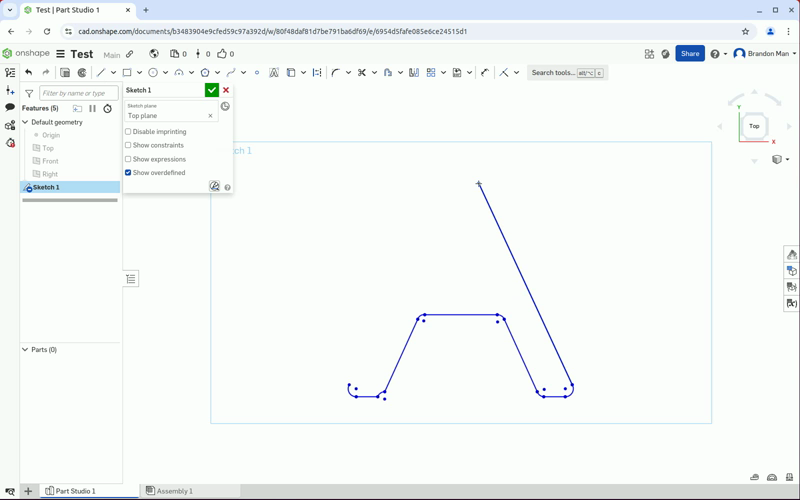
key(a)
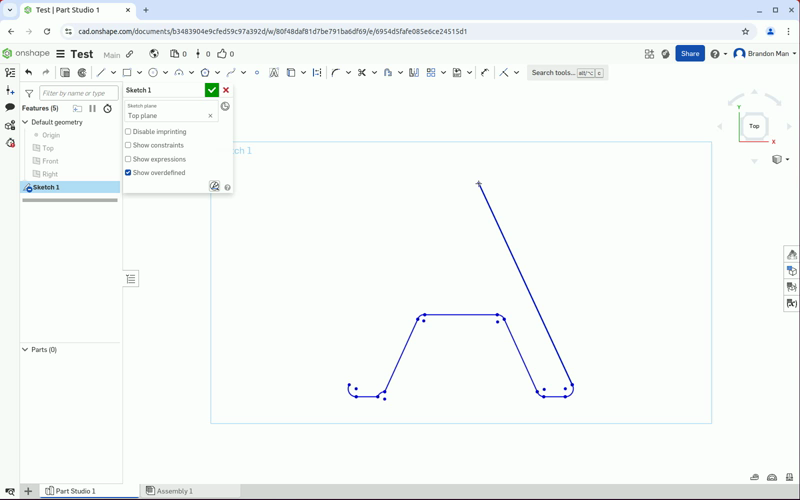
mouse_move(478, 183)
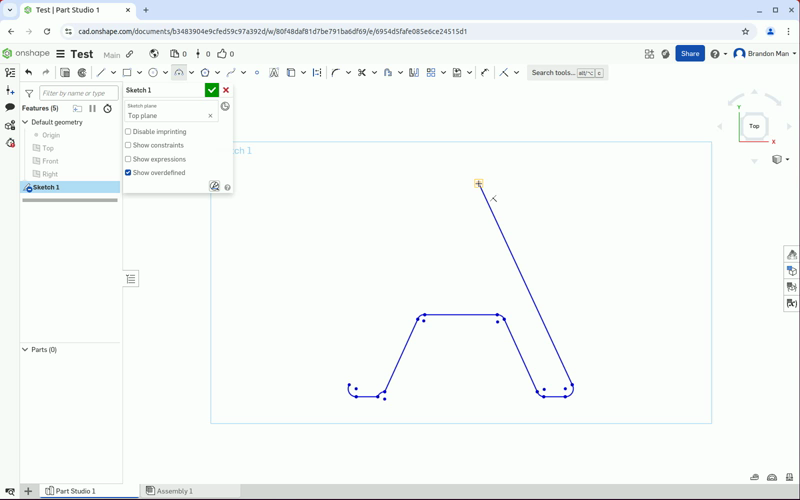
click(478, 183)
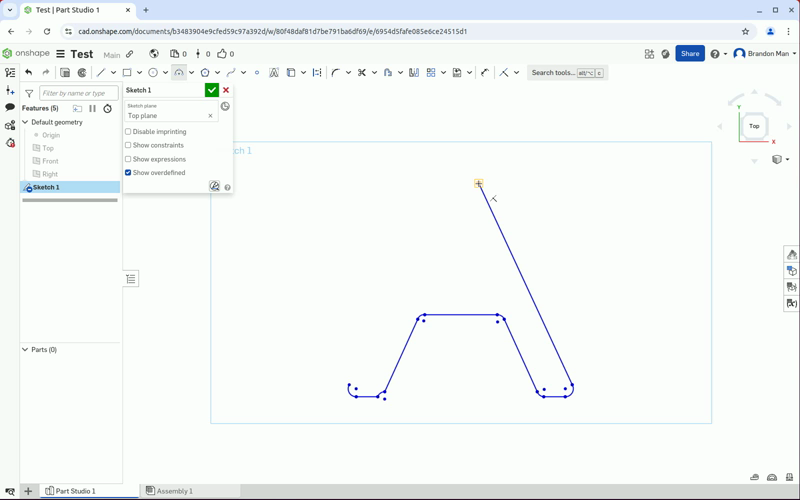
key_down(shift)
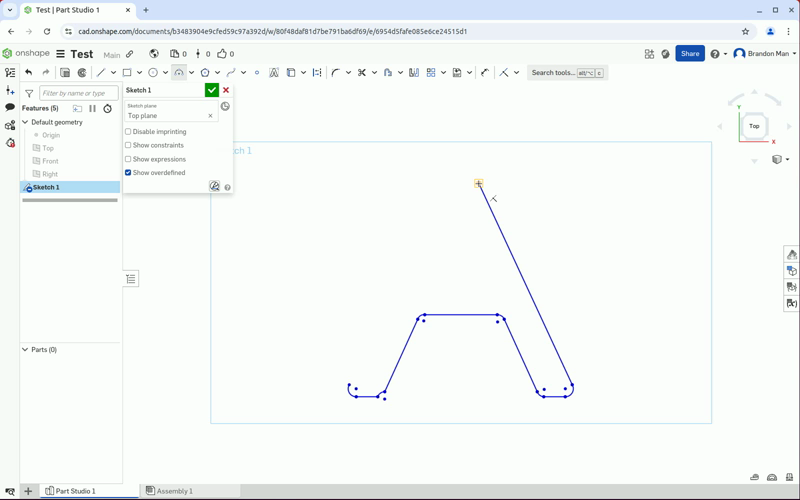
mouse_move(443, 183)
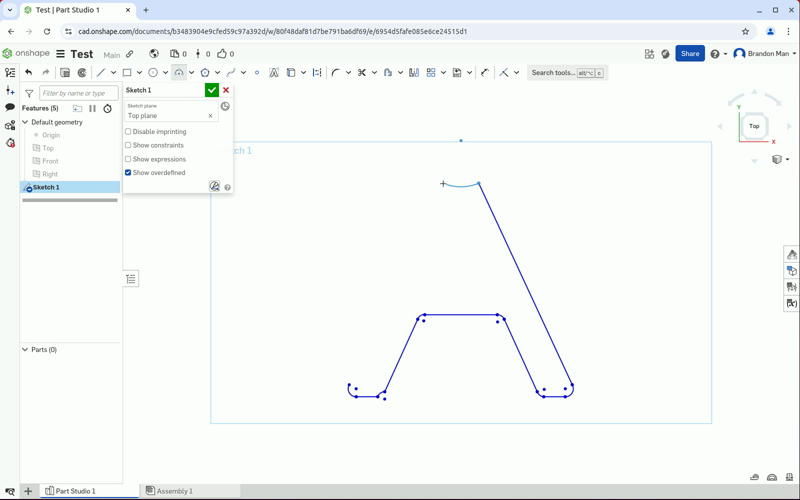
click(443, 183)
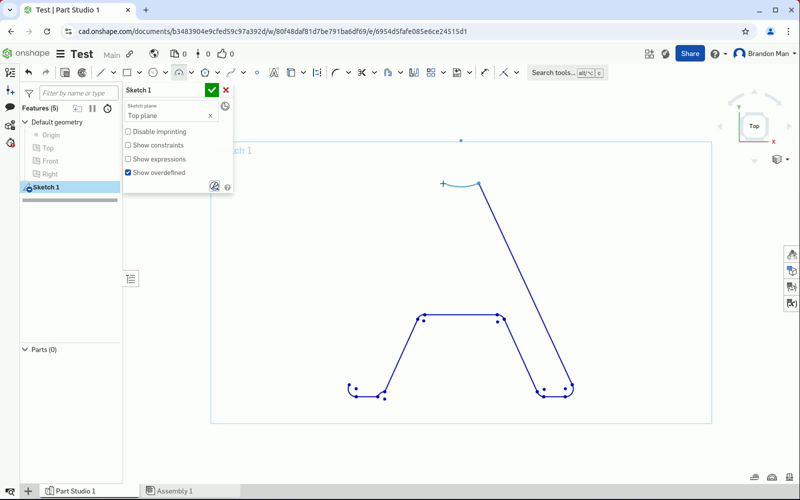
mouse_move(460, 172)
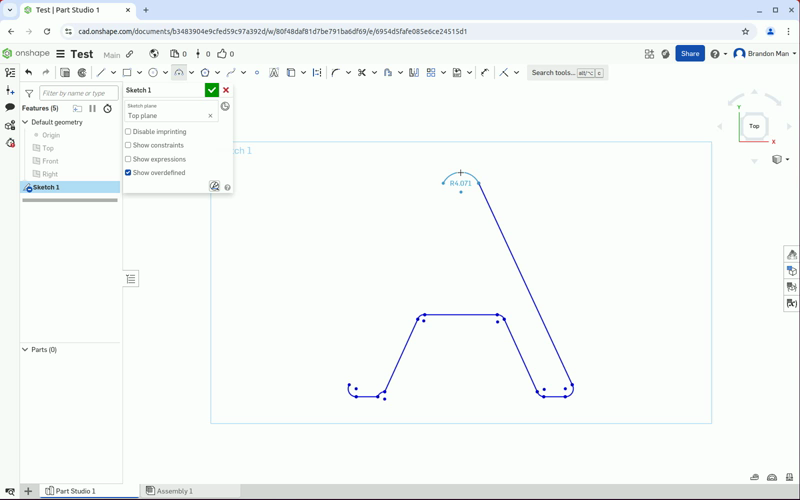
click(460, 172)
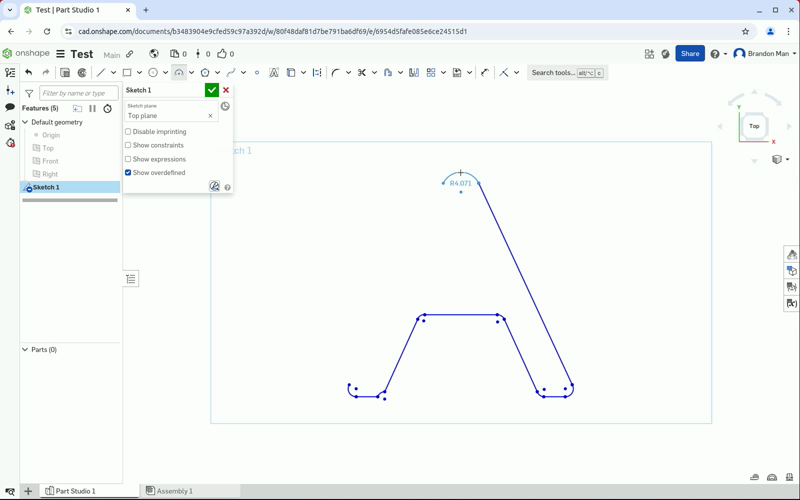
key_up(shift)
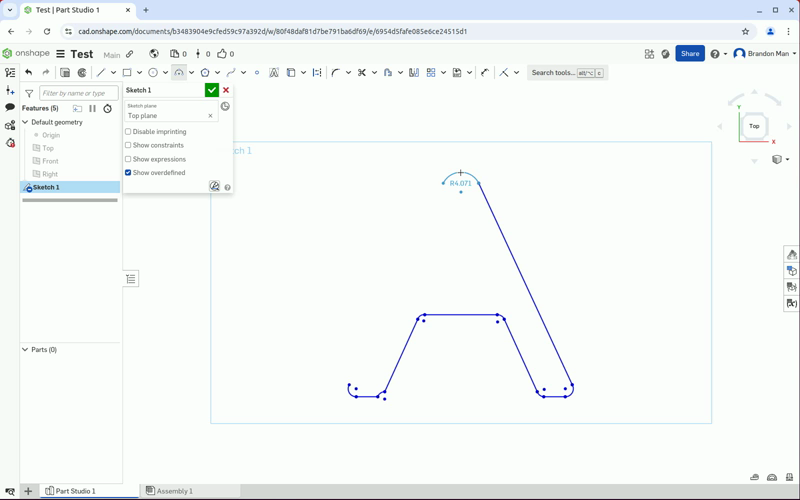
key(esc)
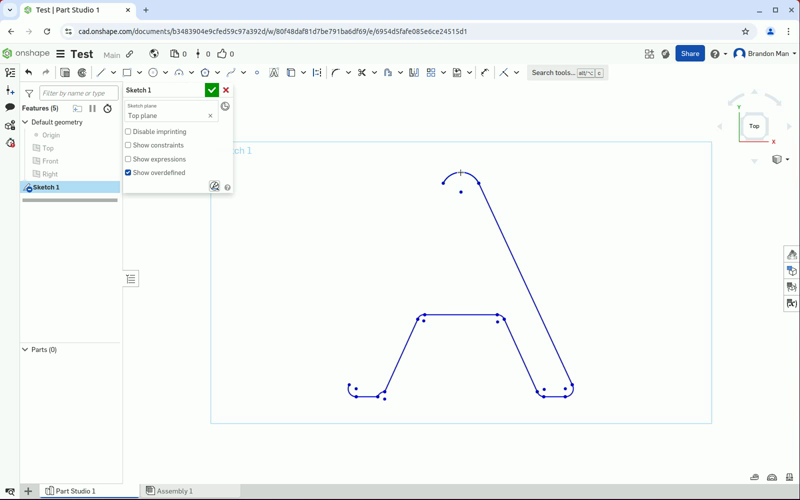
key(l)
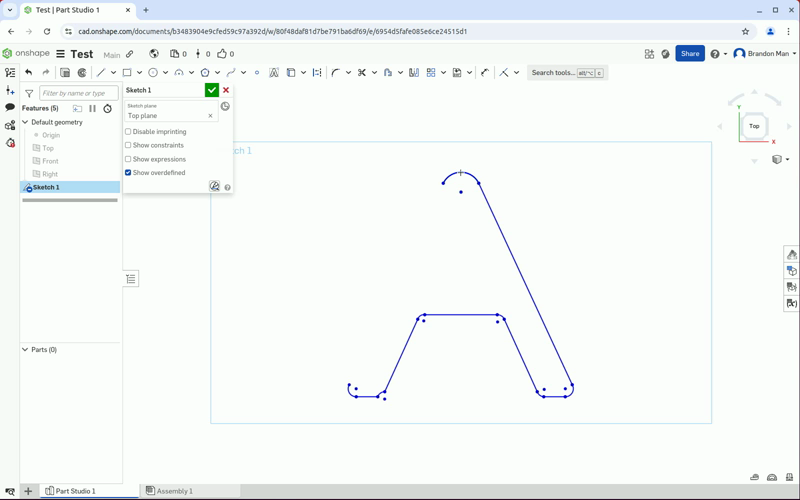
mouse_move(443, 183)
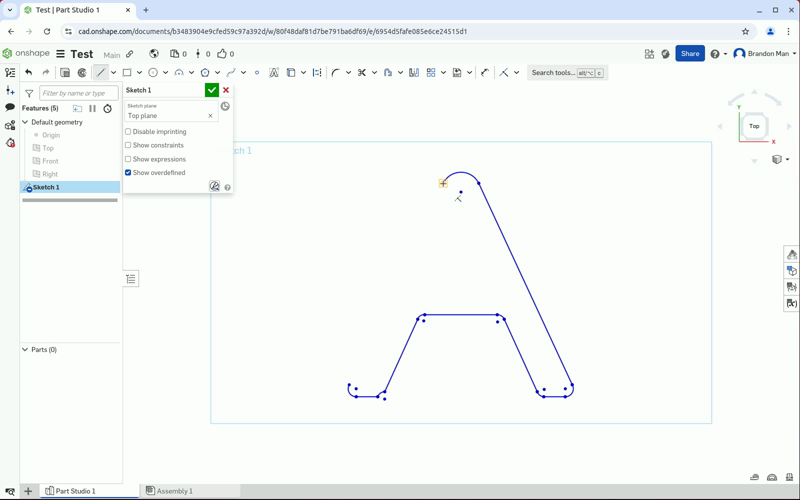
click(443, 183)
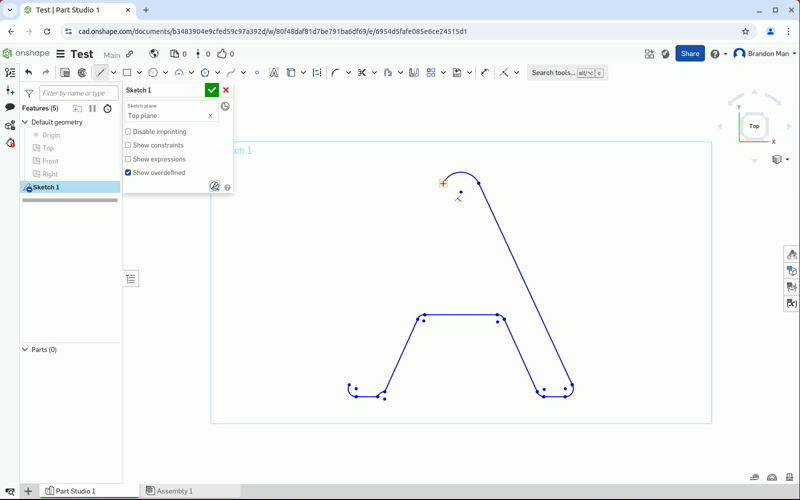
key_down(shift)
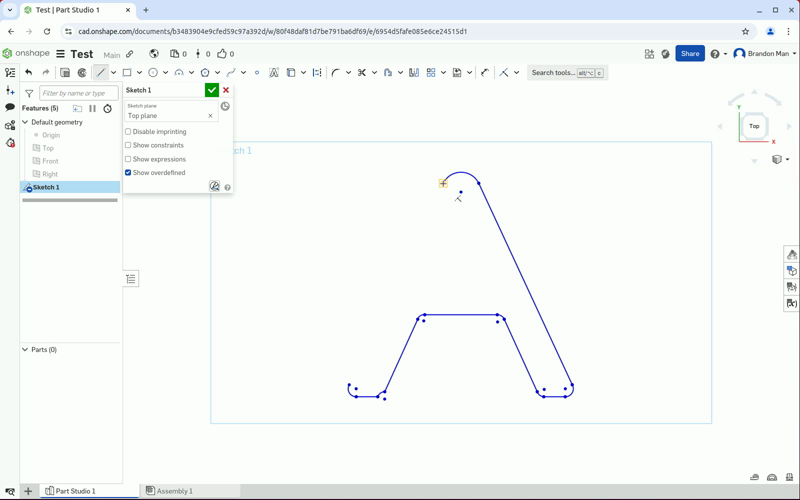
mouse_move(349, 384)
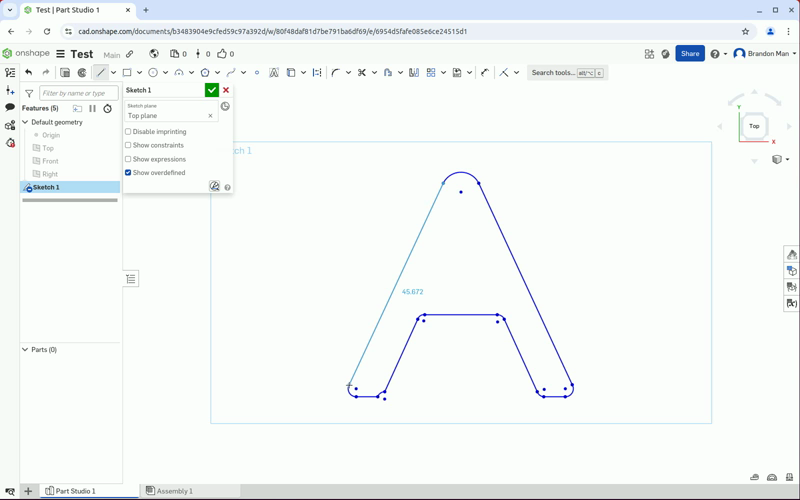
key_up(shift)
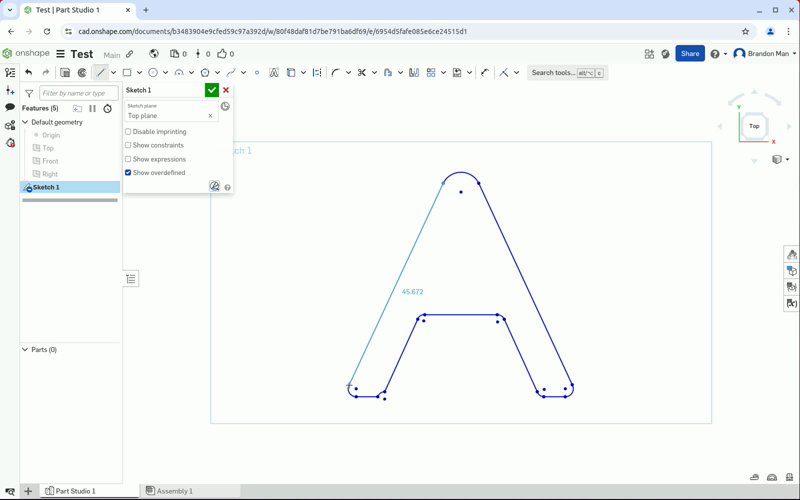
click(349, 384)
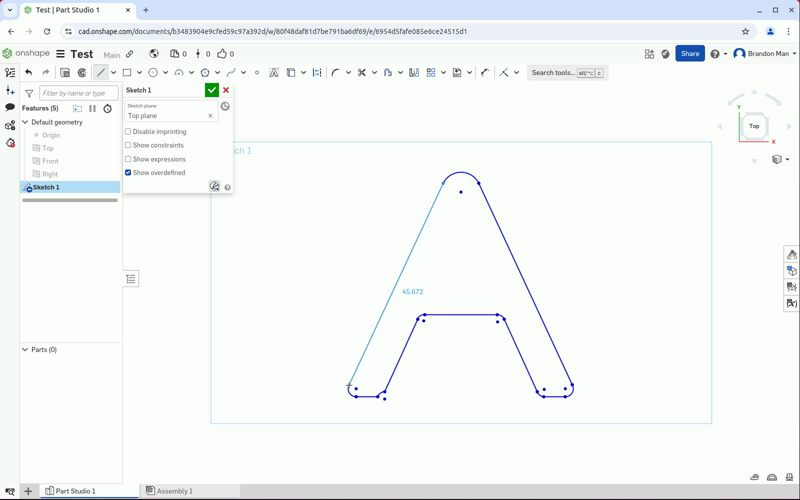
key(esc)
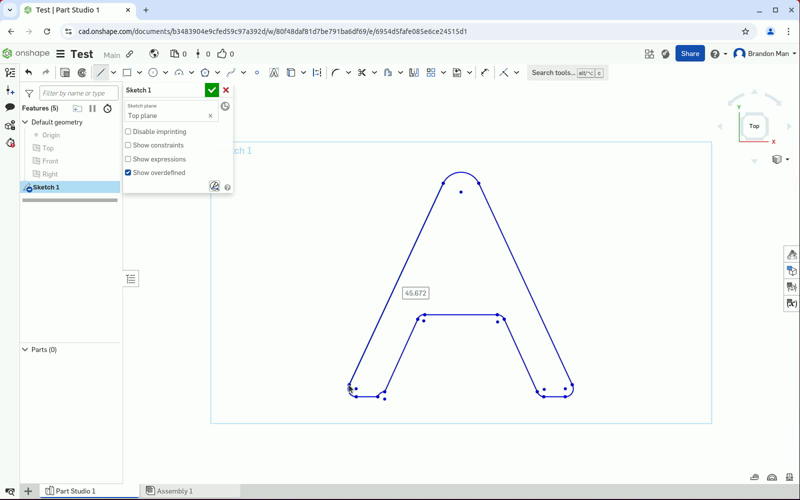
key(a)
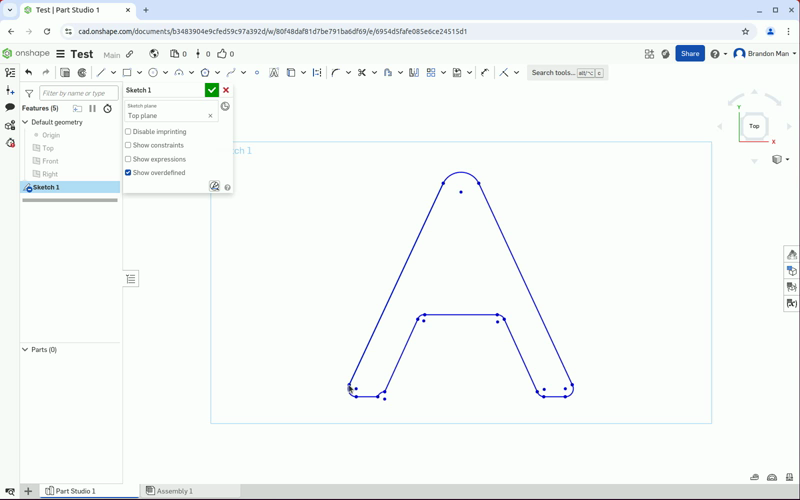
key_down(shift)
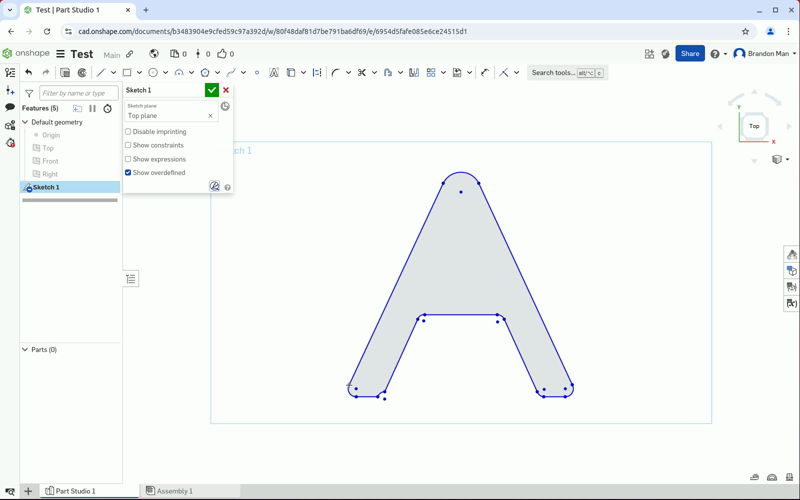
mouse_move(438, 272)
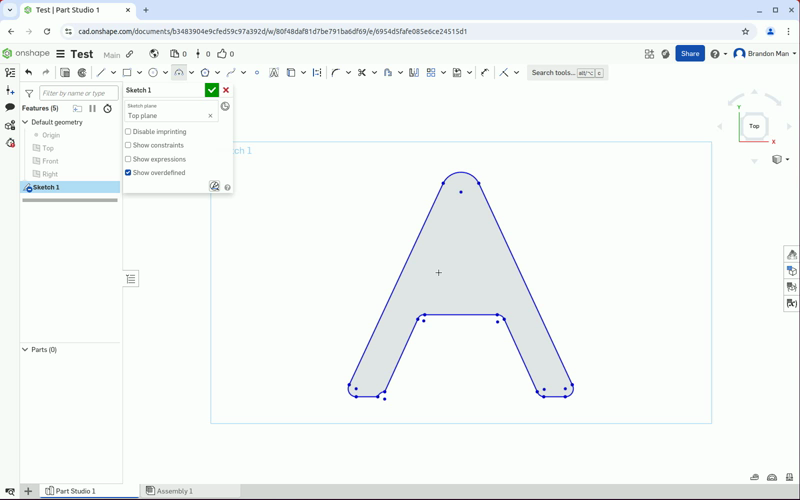
click(438, 272)
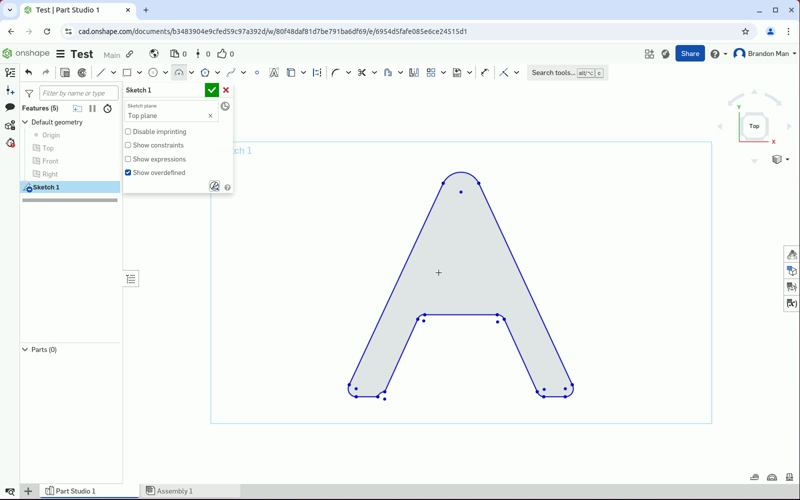
key_up(shift)
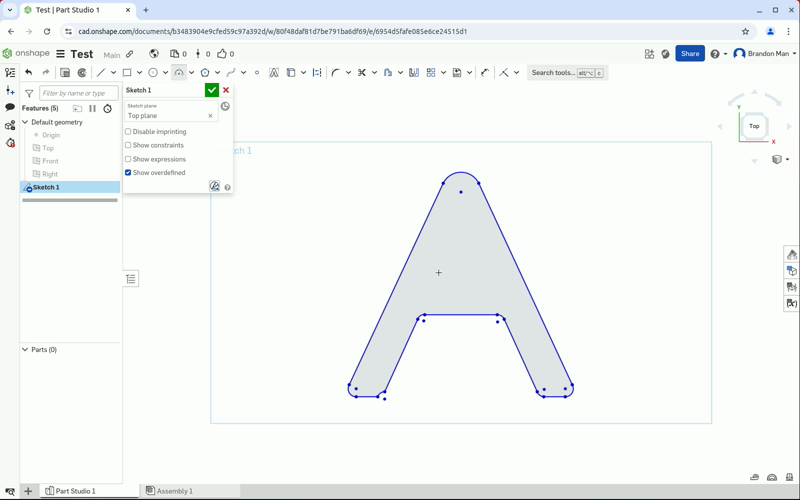
key_down(shift)
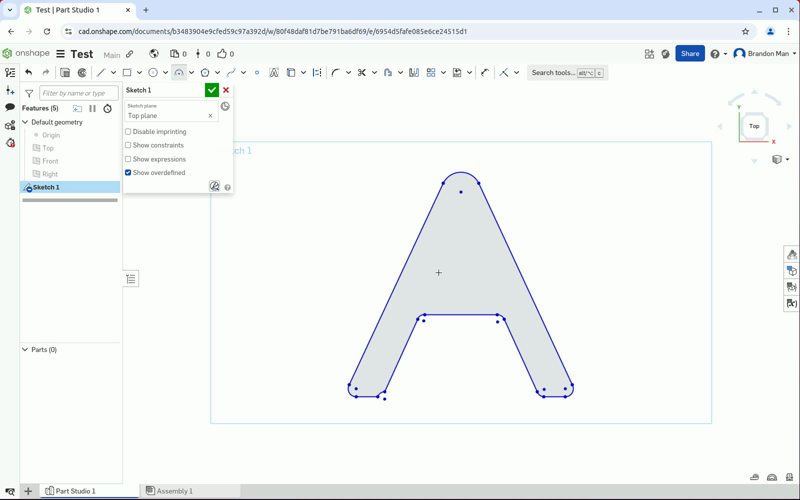
mouse_move(445, 281)
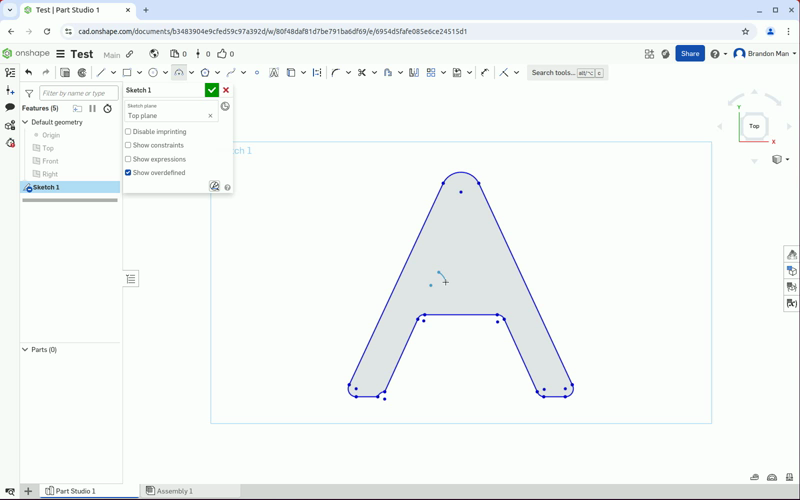
click(445, 281)
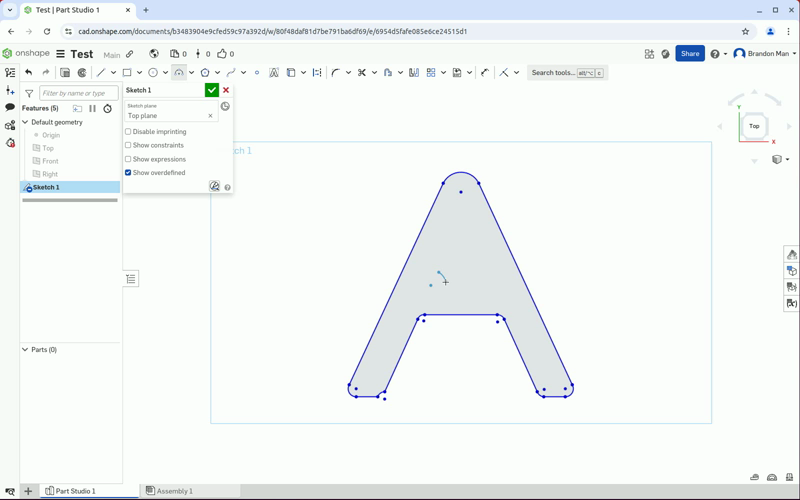
mouse_move(439, 279)
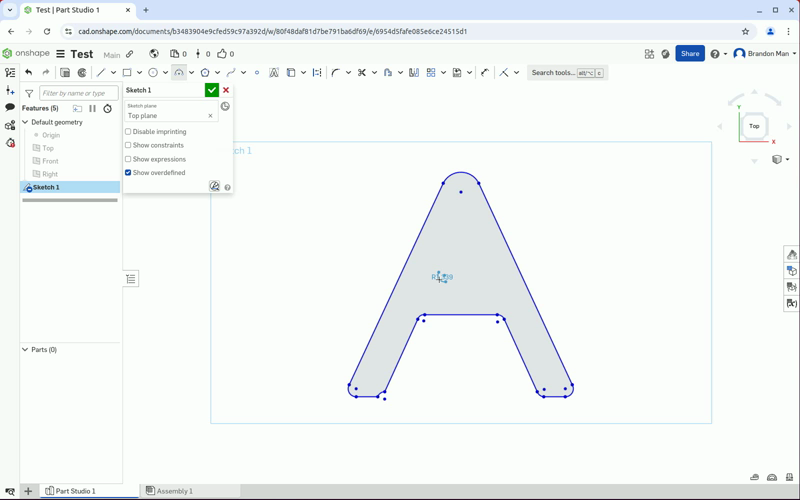
click(439, 279)
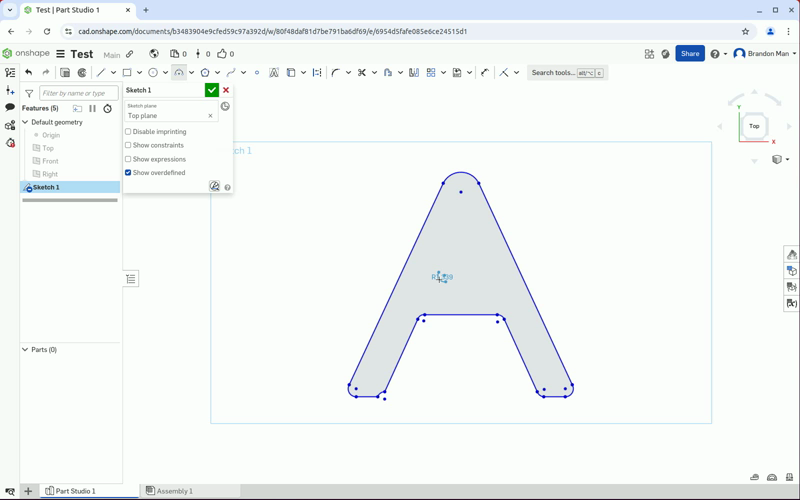
key_up(shift)
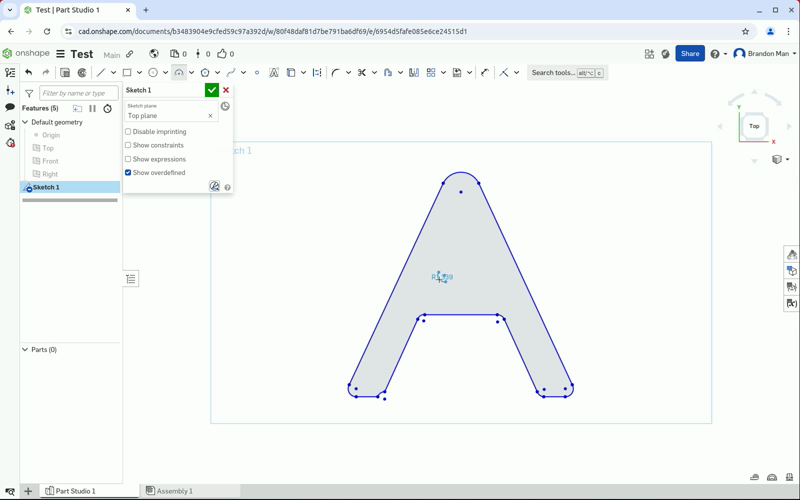
key(esc)
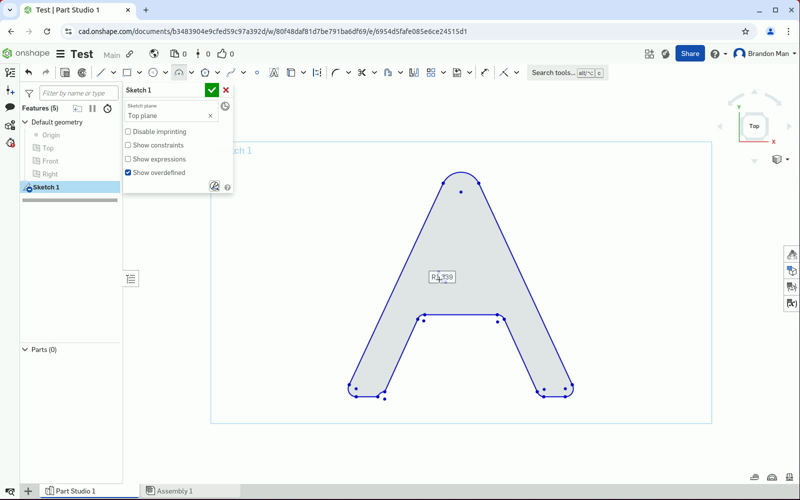
key(l)
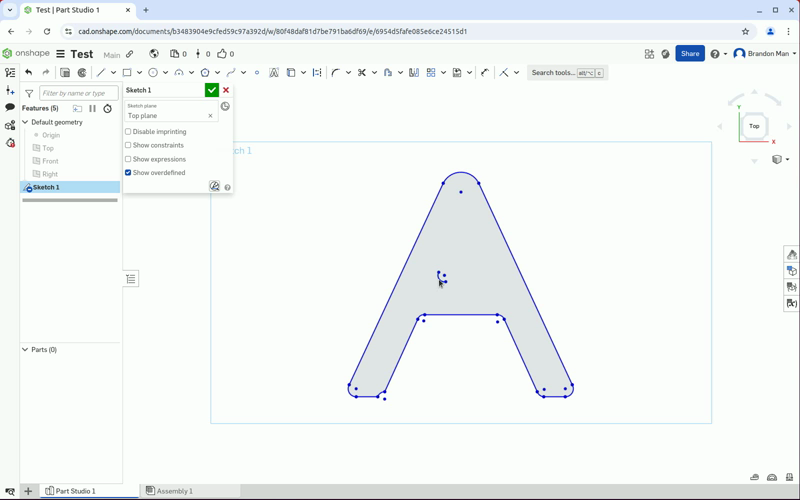
mouse_move(445, 281)
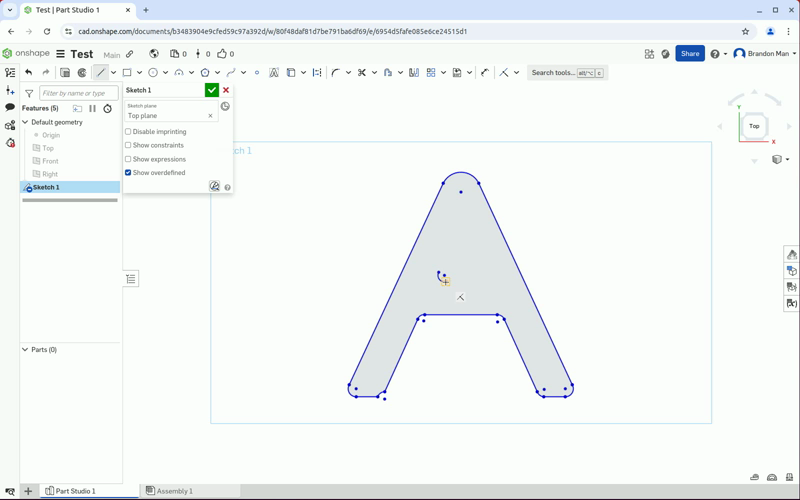
click(445, 281)
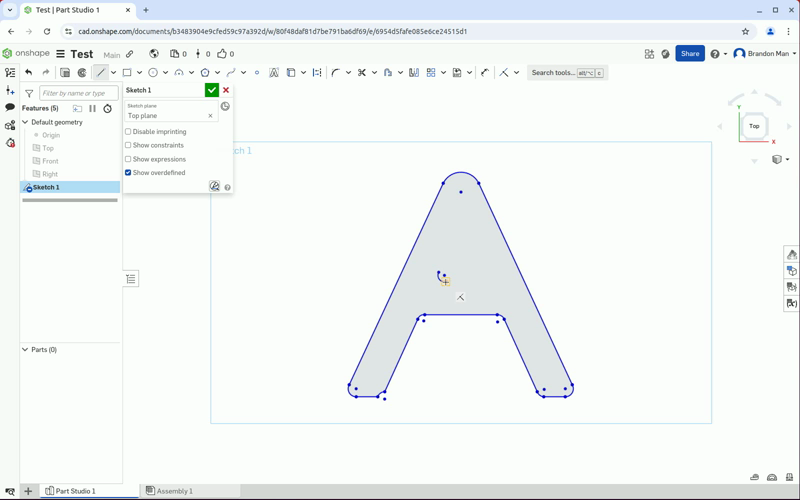
key_down(shift)
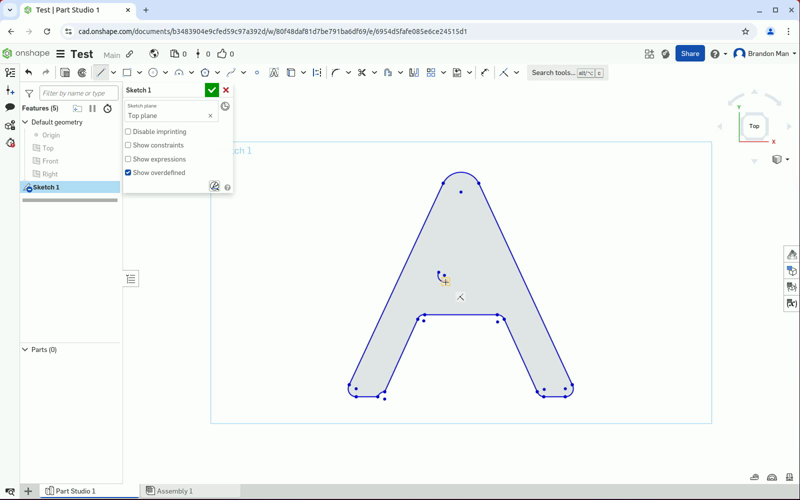
mouse_move(475, 281)
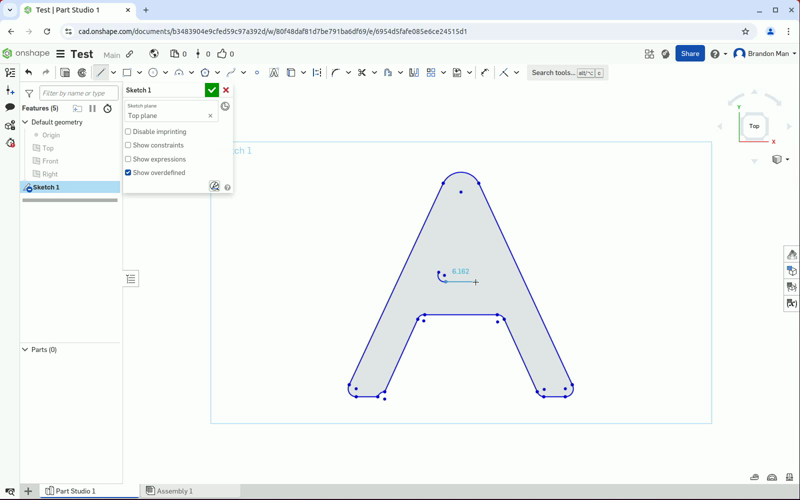
mouse_move(476, 281)
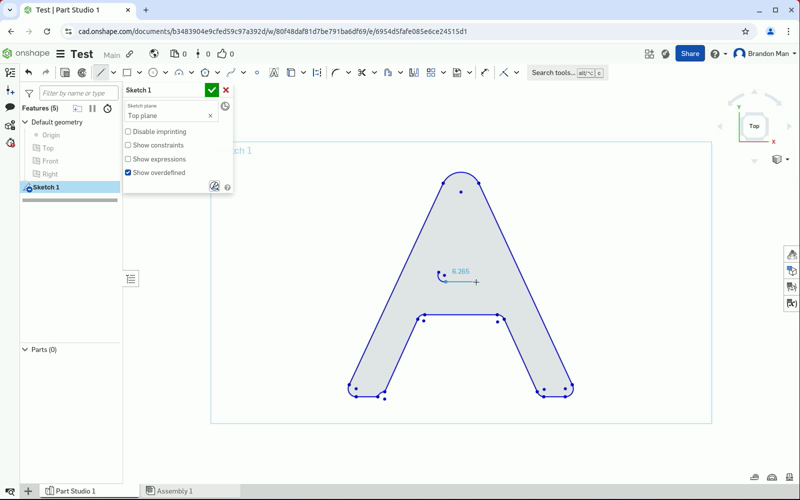
click(476, 281)
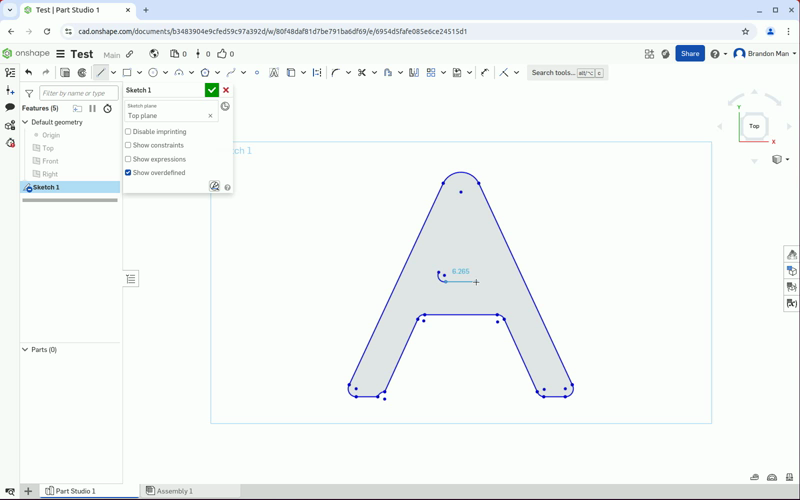
key_up(shift)
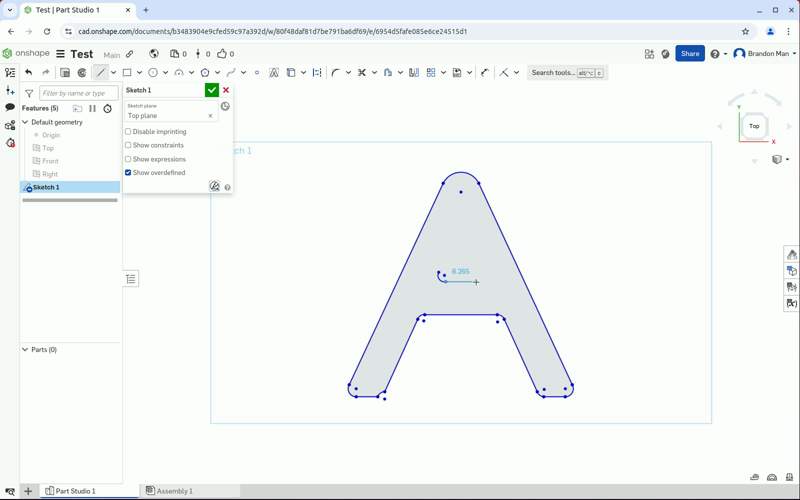
key(esc)
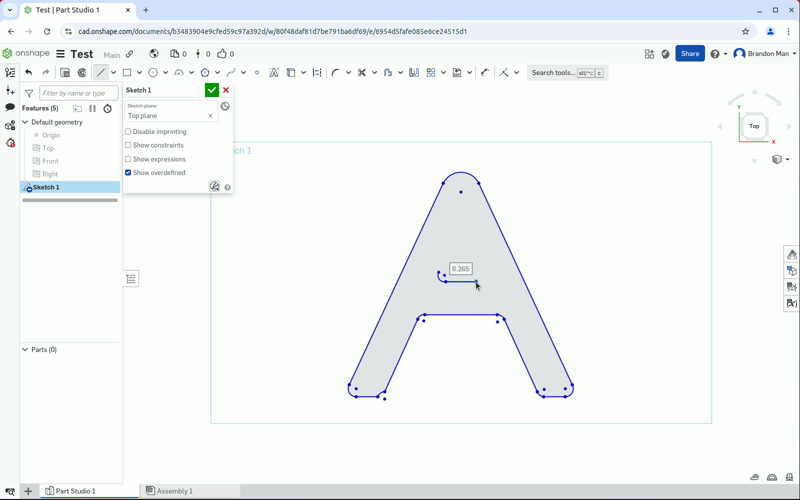
key(a)
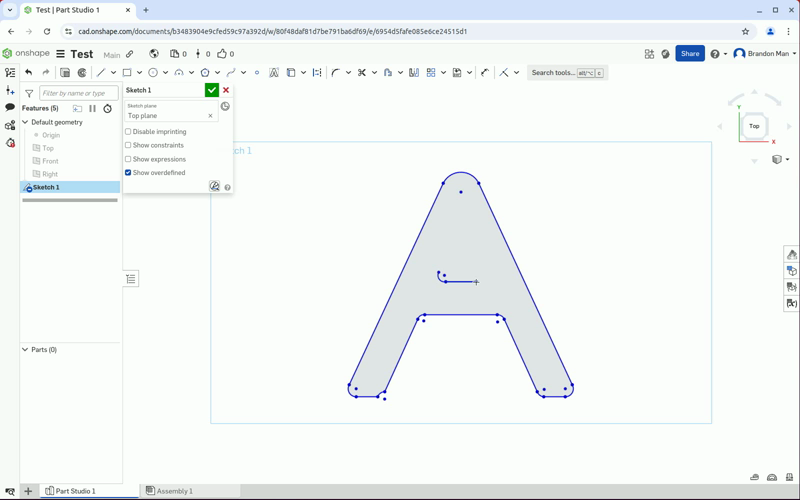
mouse_move(476, 281)
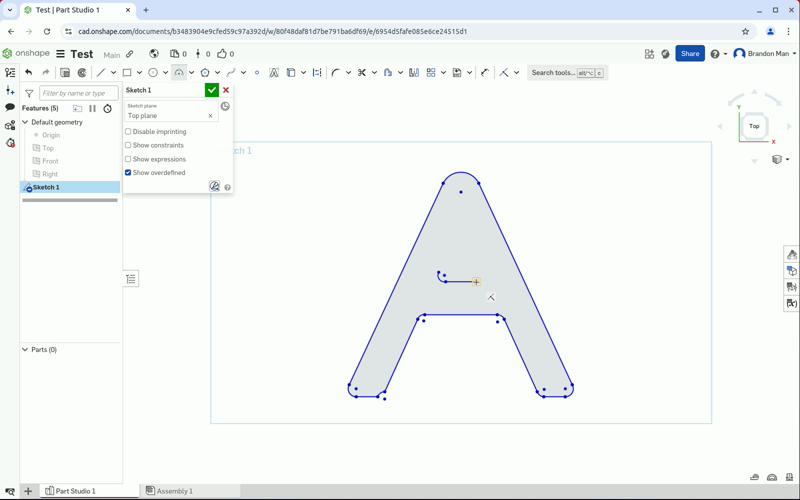
click(476, 281)
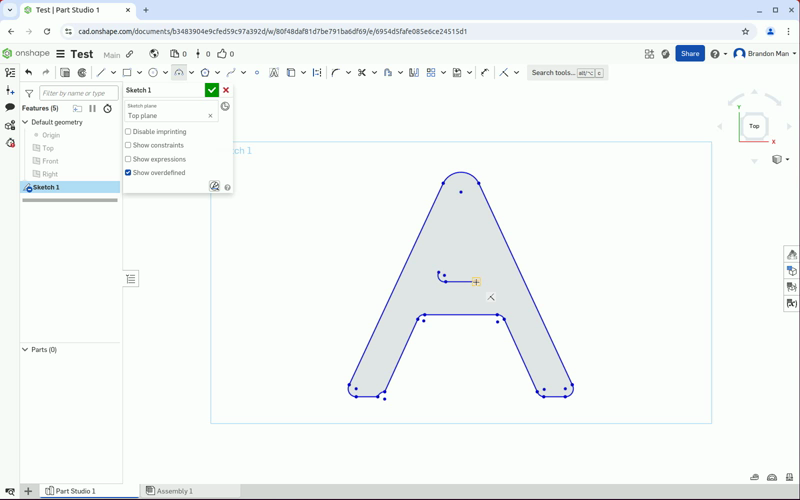
key_down(shift)
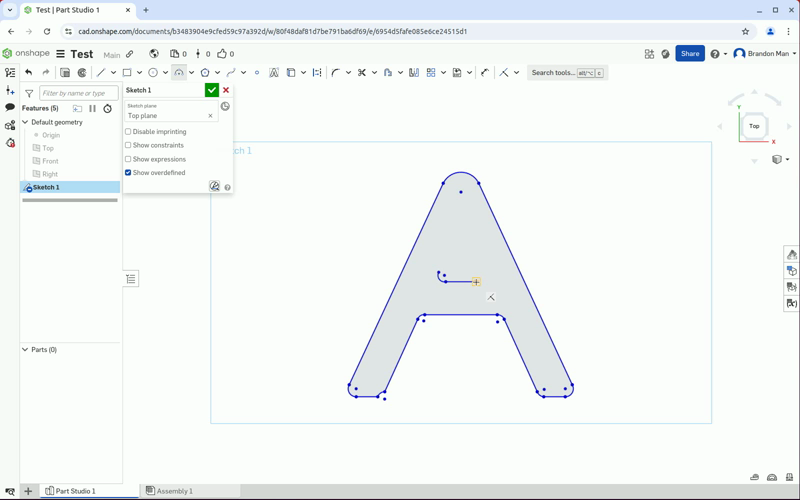
mouse_move(480, 272)
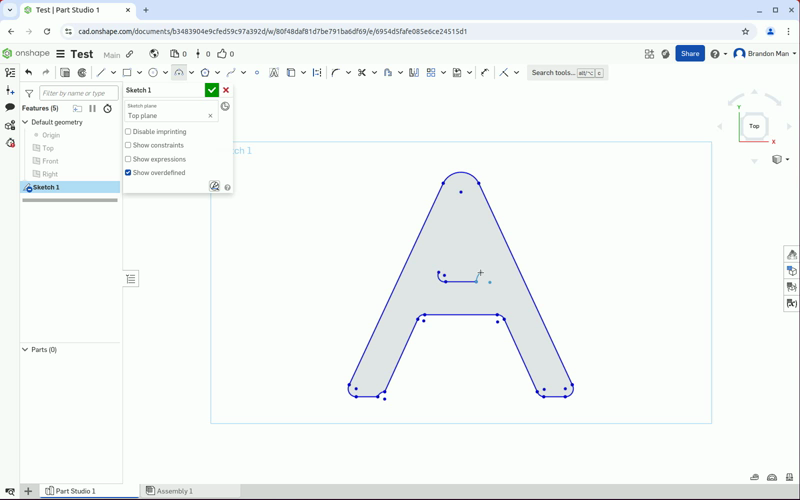
click(480, 272)
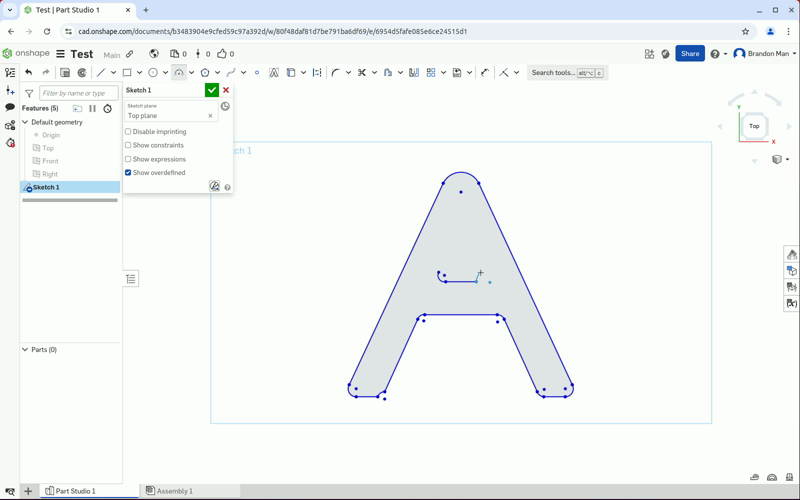
mouse_move(481, 278)
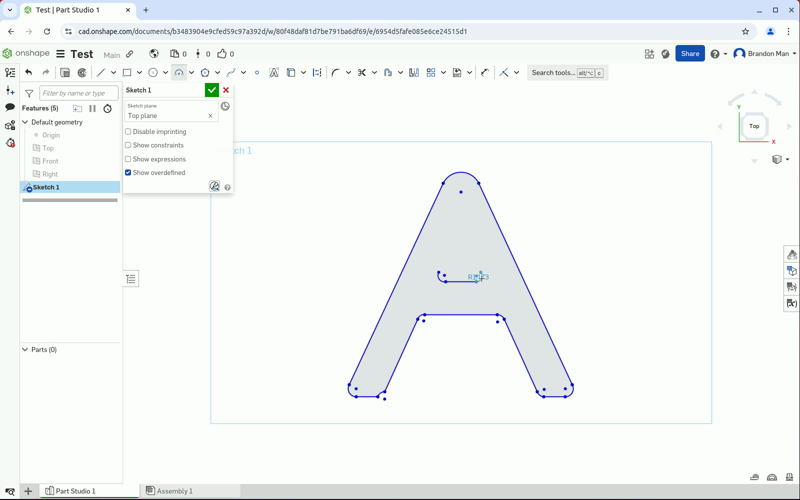
click(481, 278)
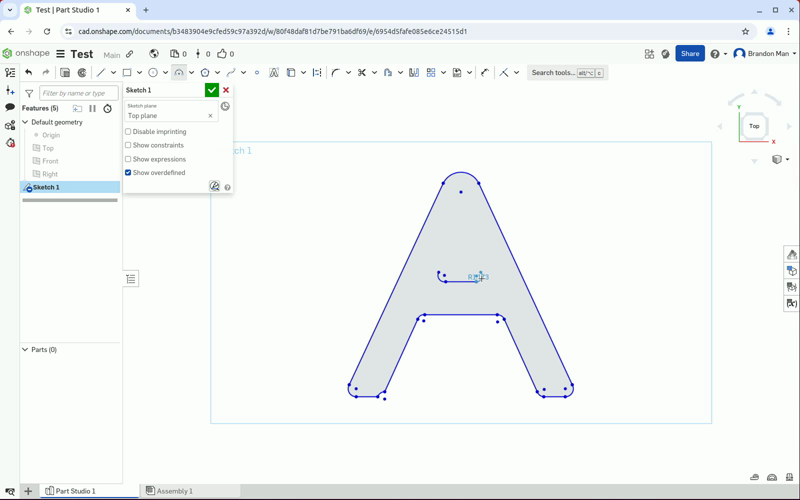
key_up(shift)
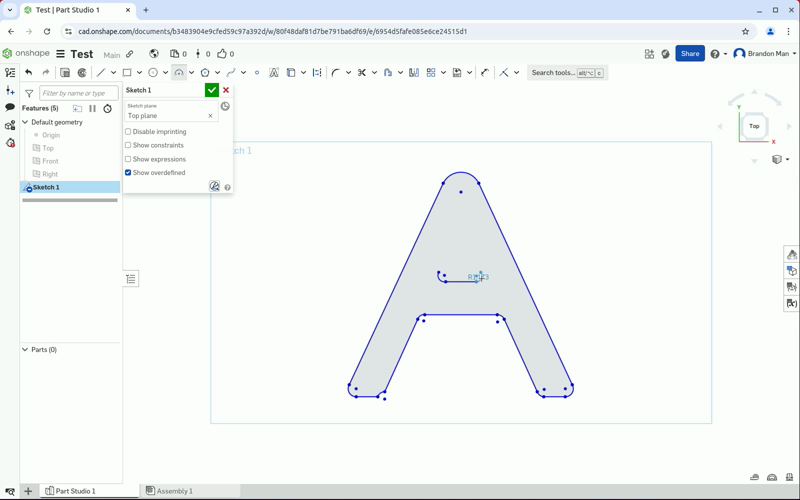
key(esc)
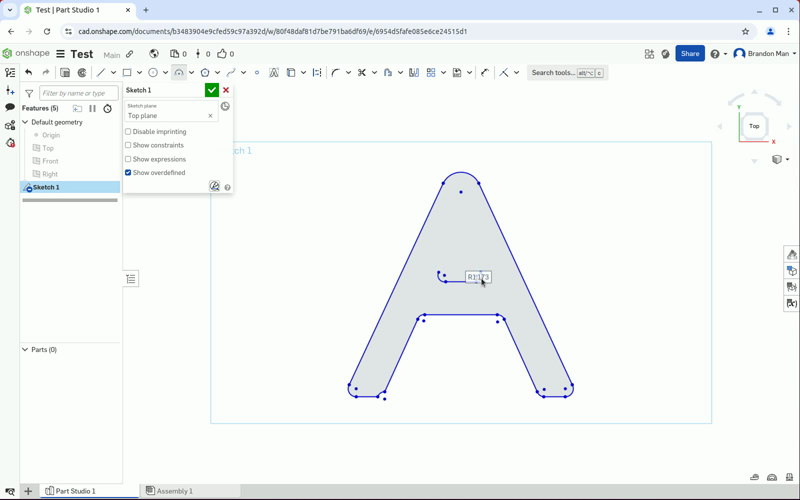
key(l)
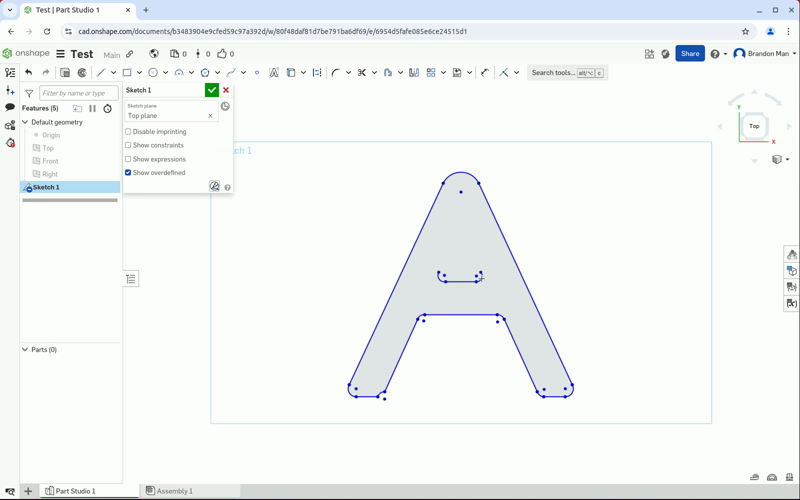
mouse_move(480, 272)
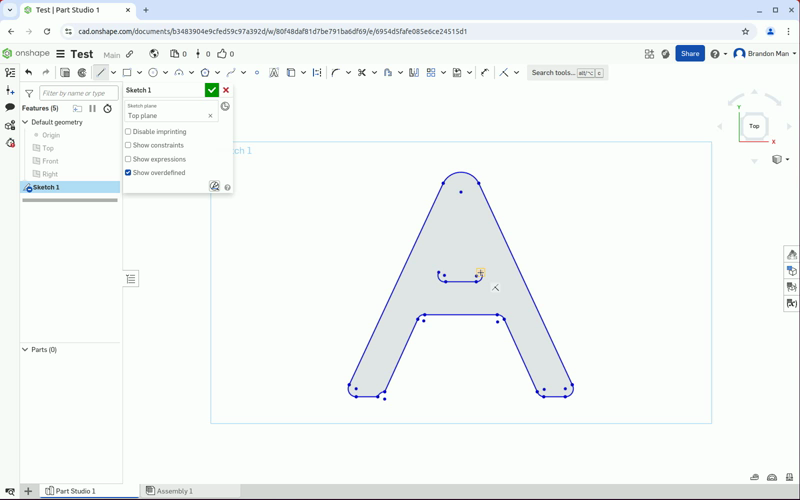
click(480, 272)
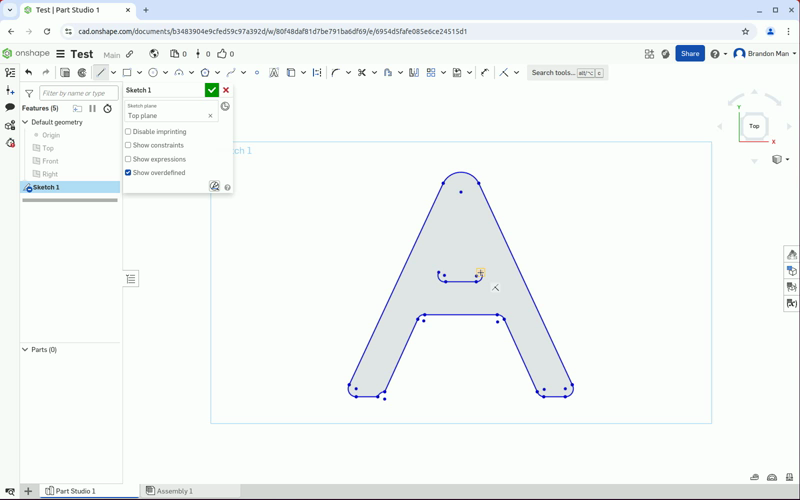
key_down(shift)
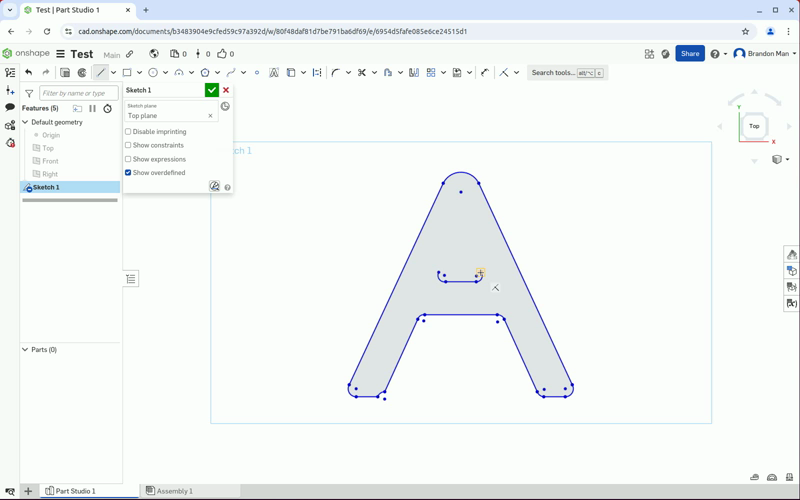
mouse_move(510, 272)
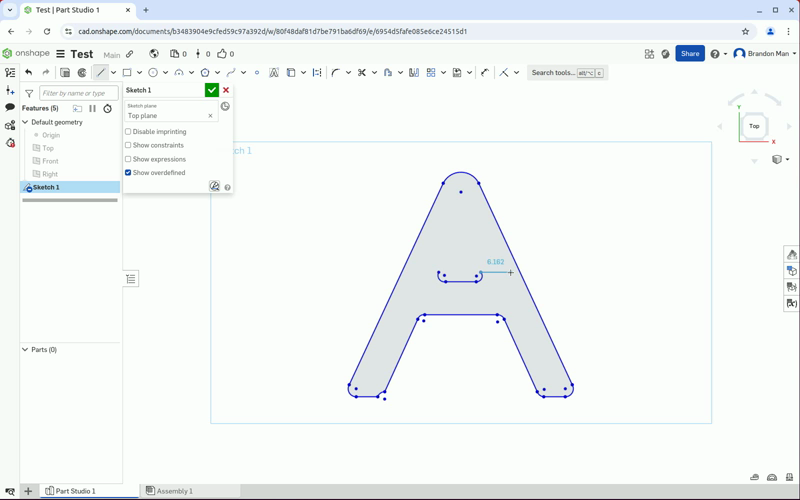
mouse_move(466, 239)
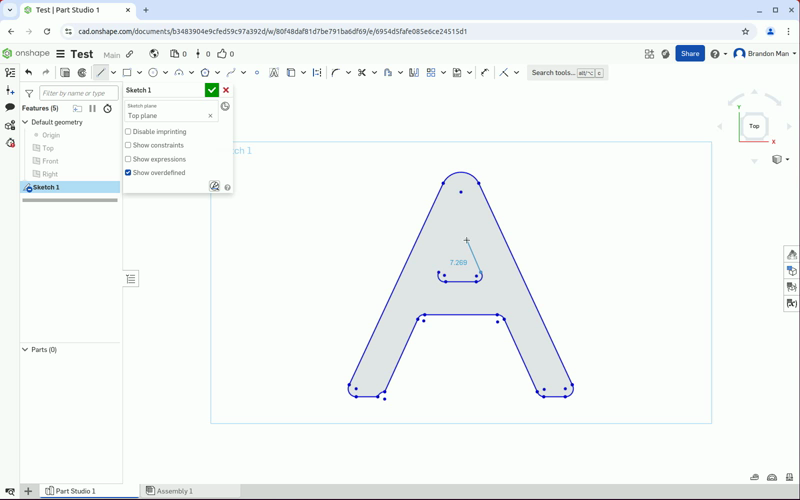
click(466, 239)
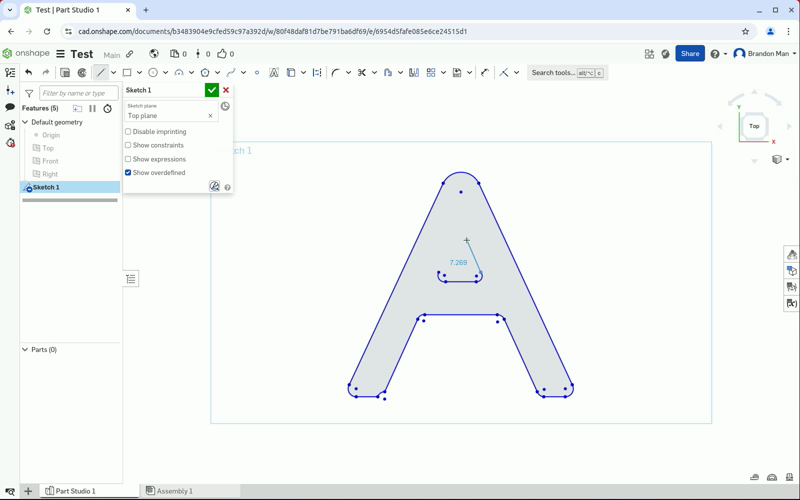
key_up(shift)
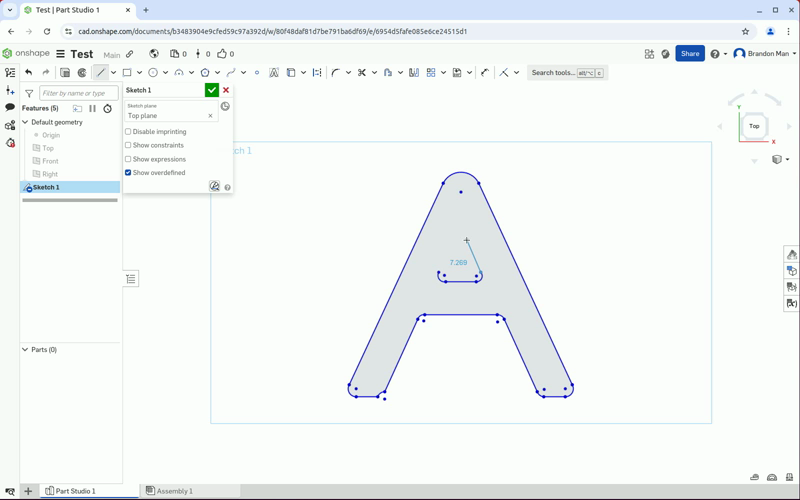
key(esc)
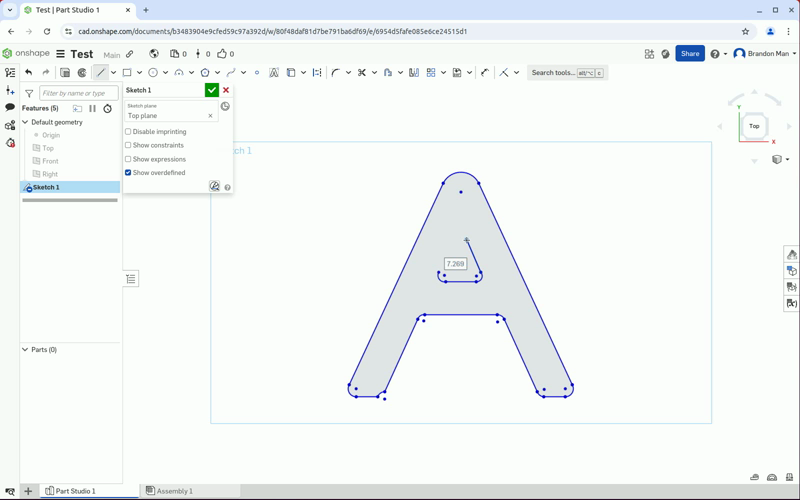
key(a)
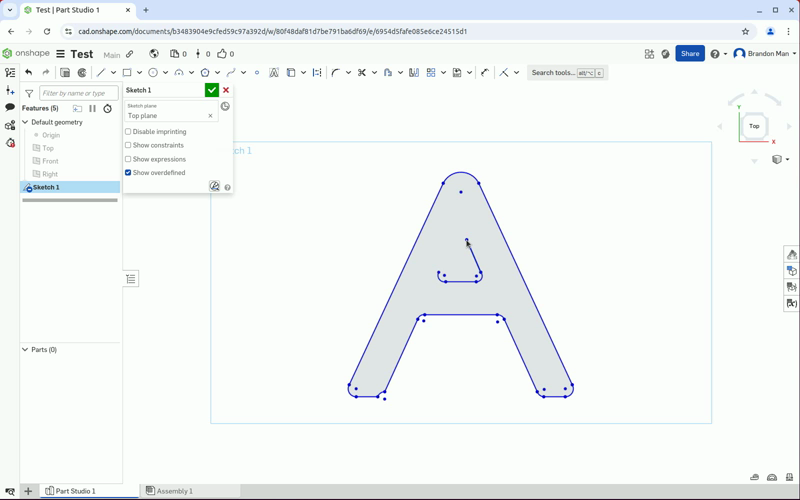
mouse_move(466, 239)
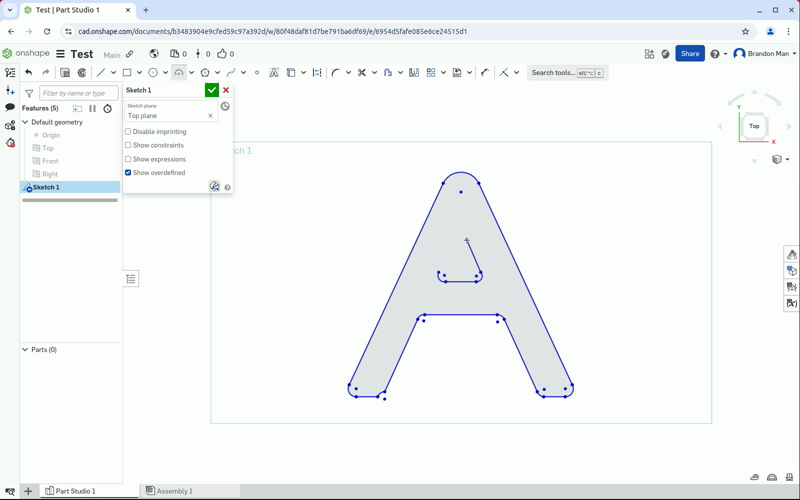
click(466, 239)
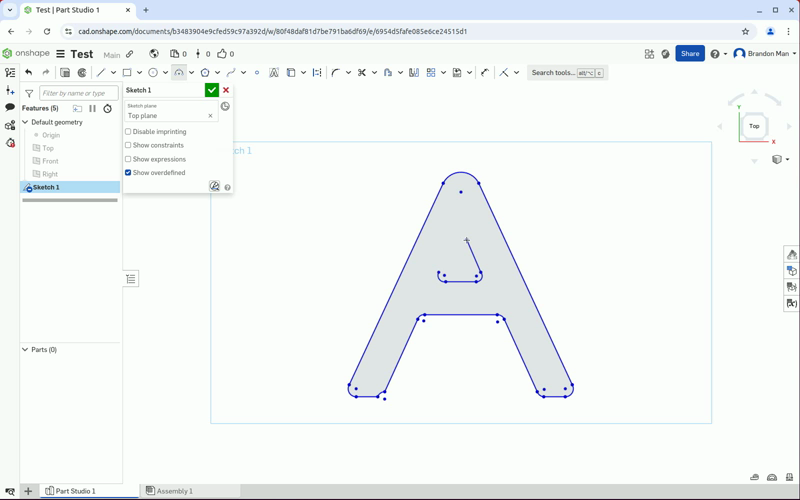
key_down(shift)
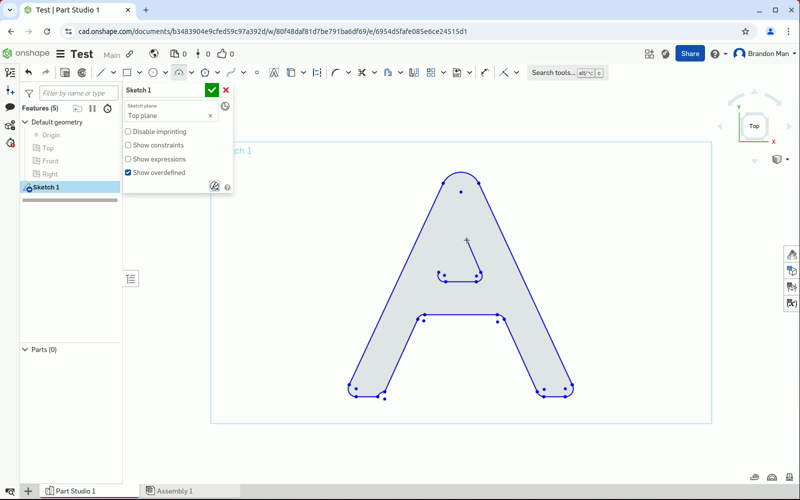
mouse_move(452, 239)
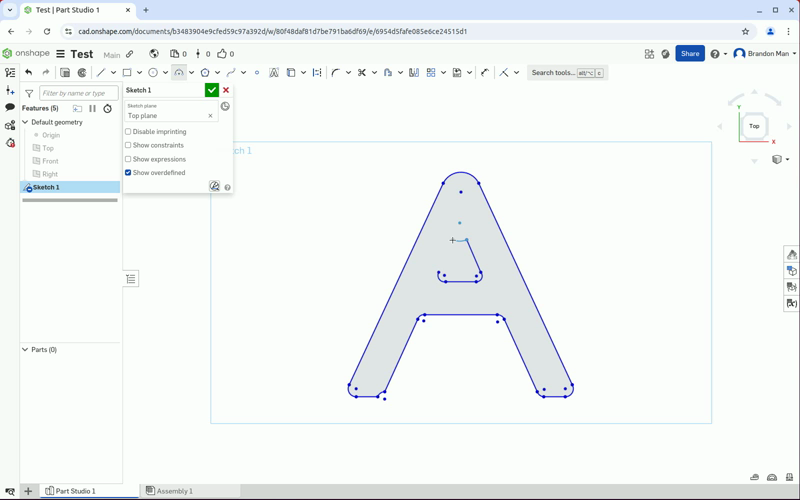
click(452, 239)
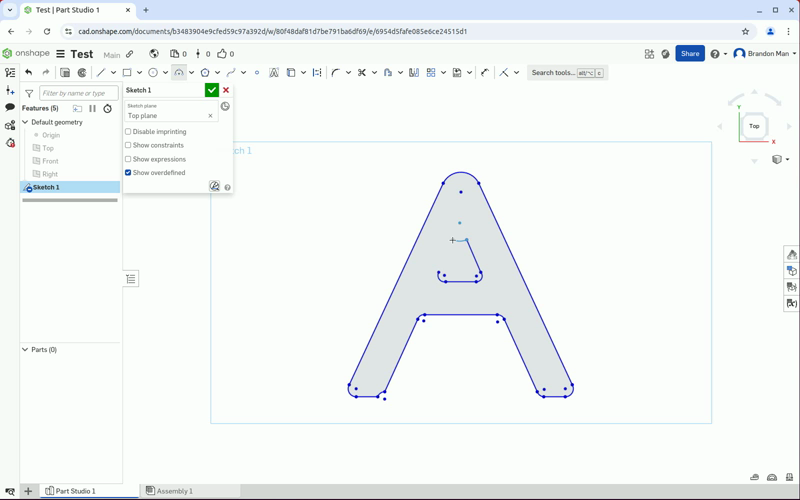
mouse_move(459, 235)
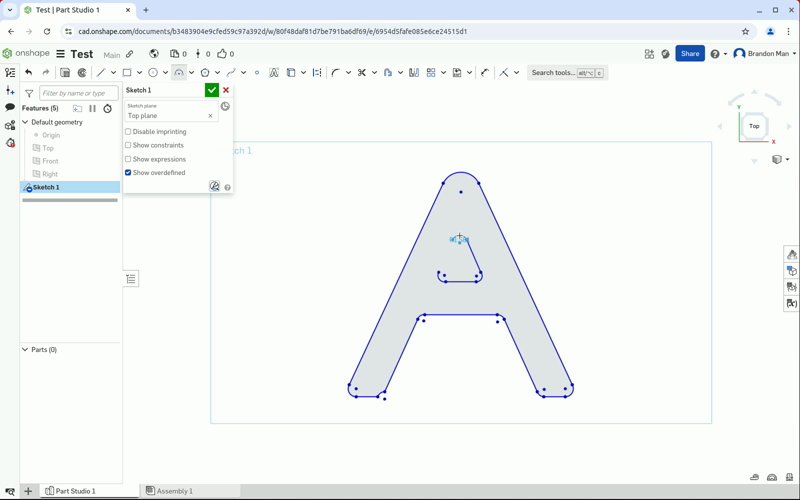
click(459, 235)
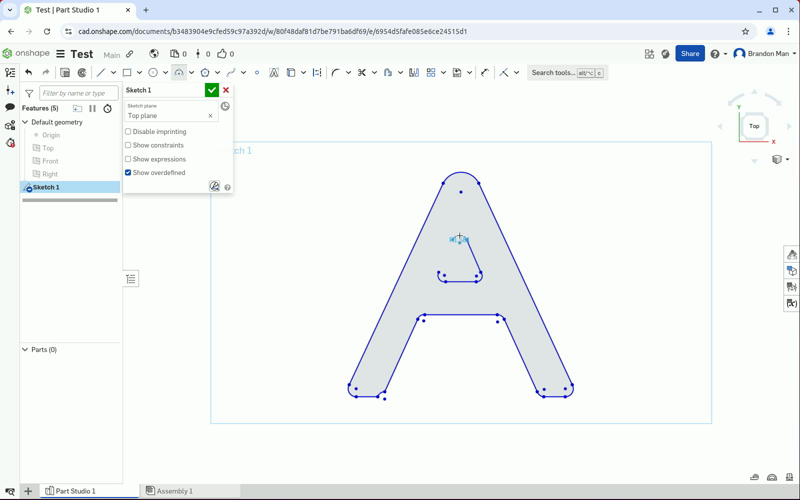
key_up(shift)
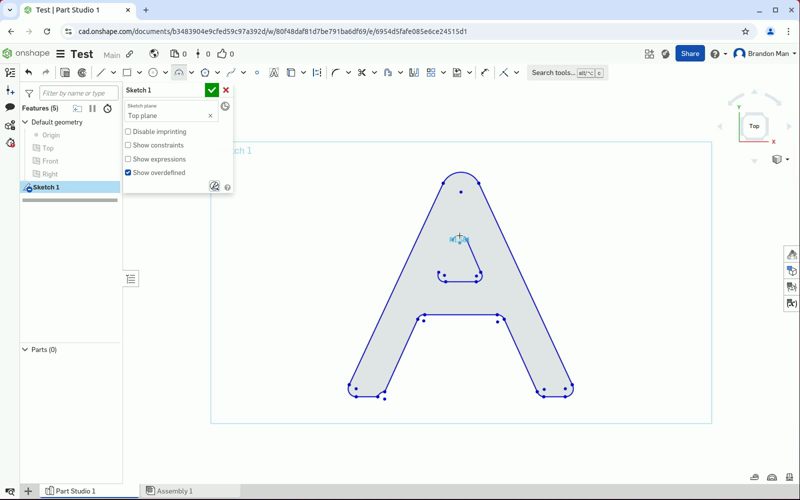
key(esc)
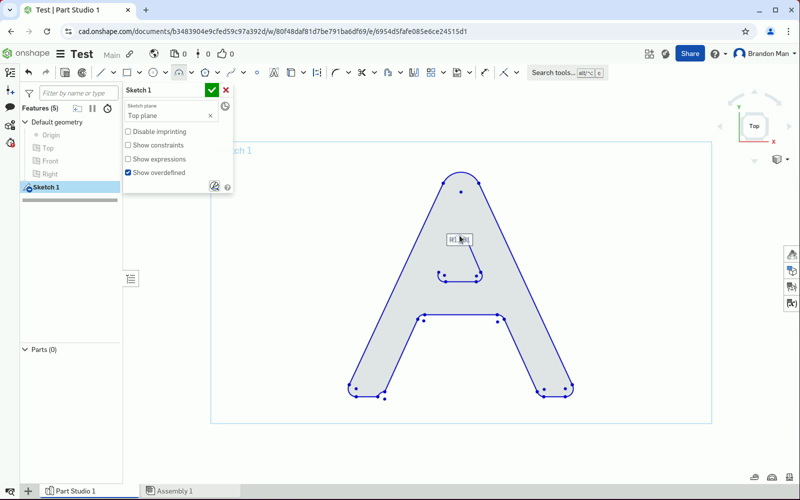
key(l)
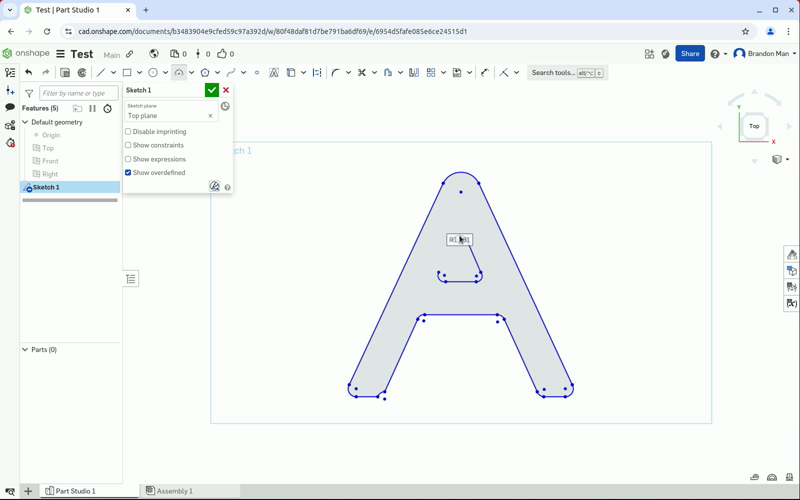
mouse_move(452, 239)
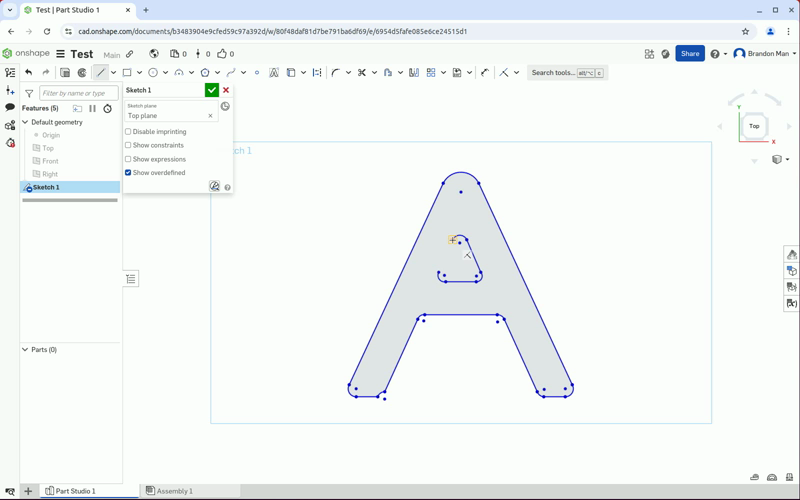
click(452, 239)
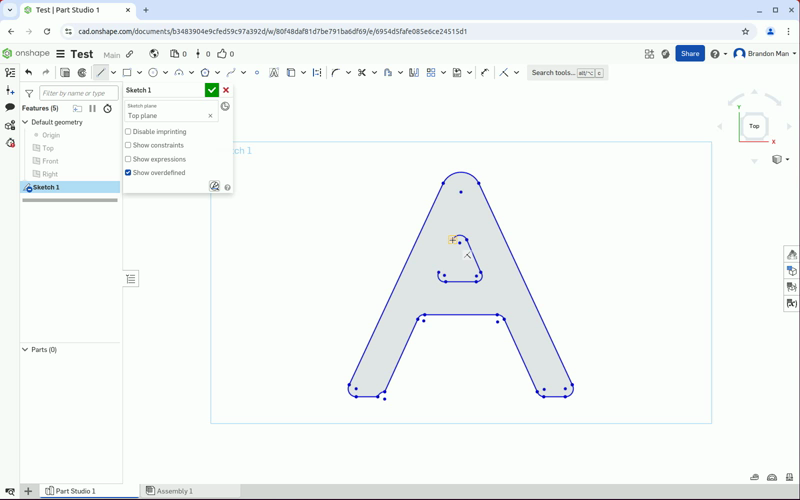
mouse_move(482, 239)
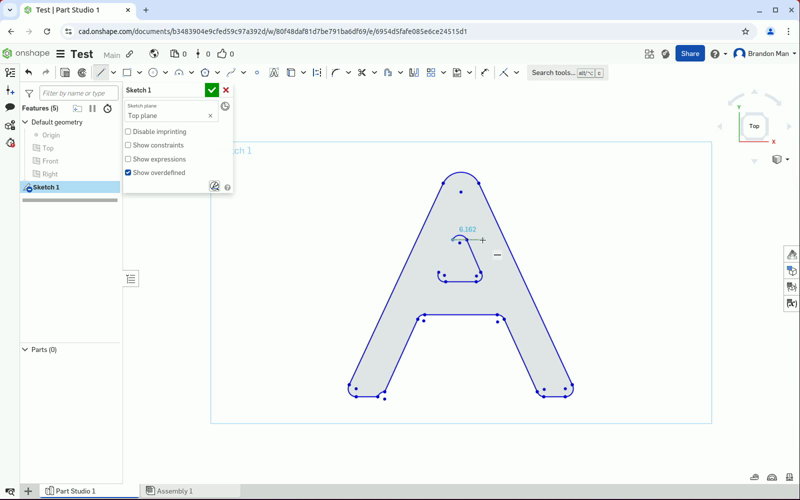
key_down(shift)
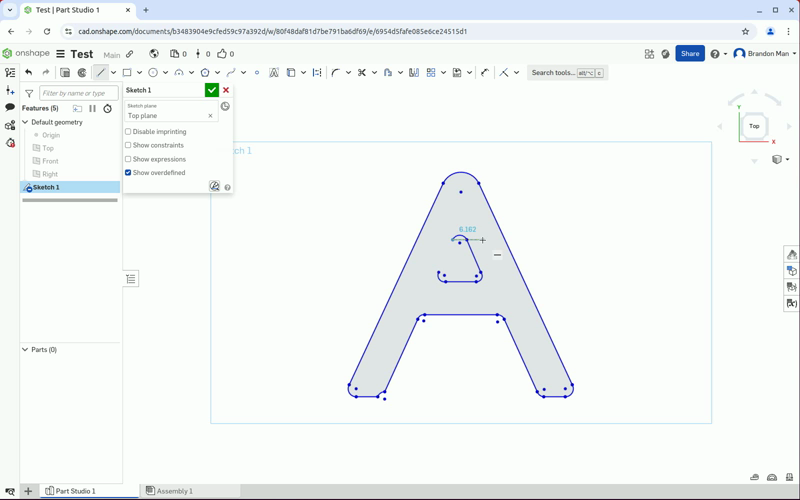
mouse_move(438, 272)
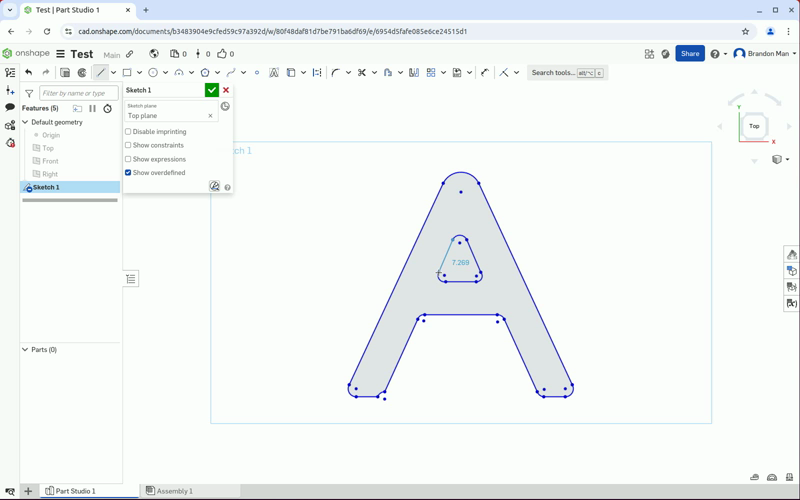
key_up(shift)
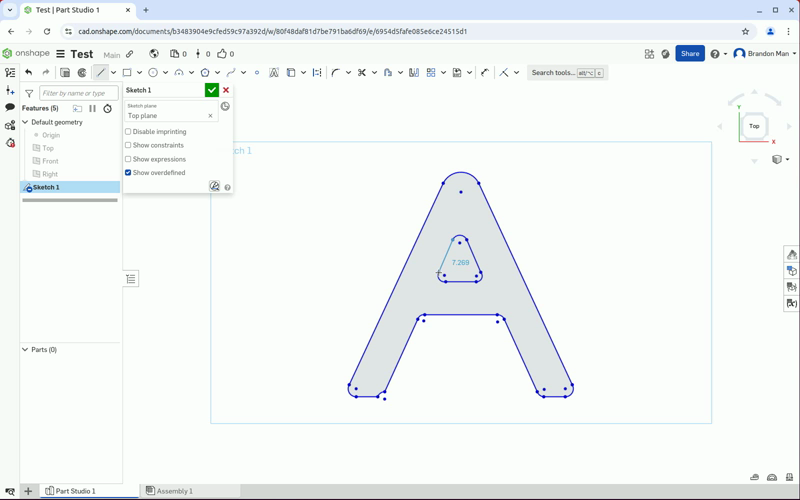
click(438, 272)
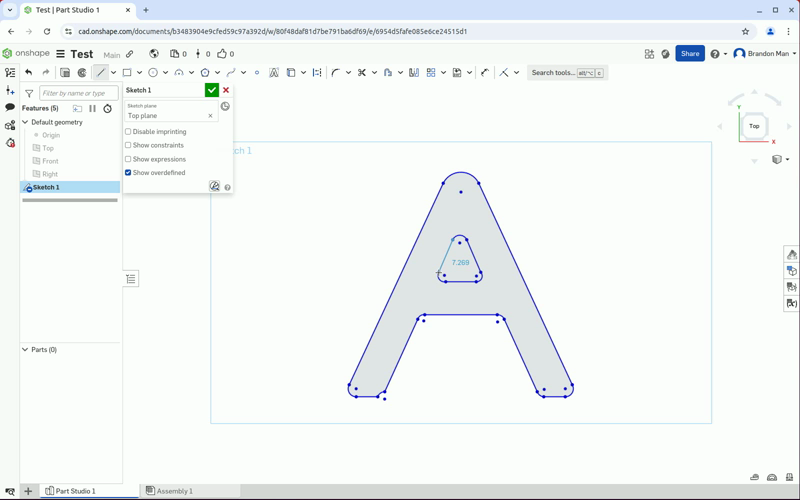
key(esc)
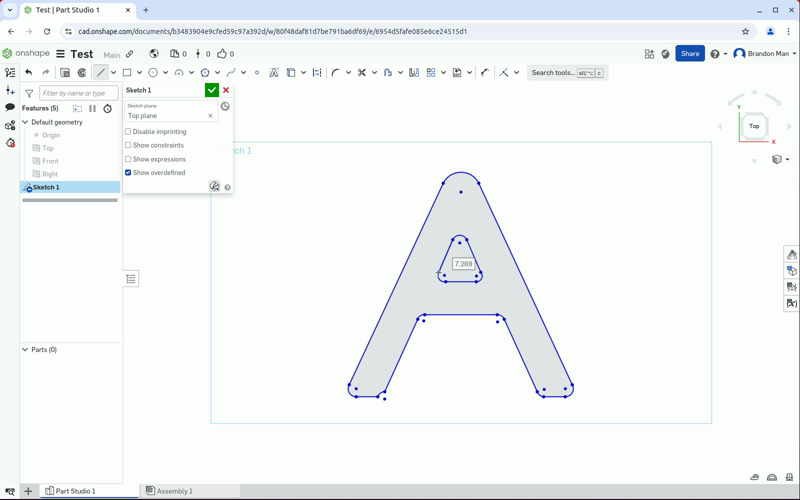
mouse_move(515, 305)
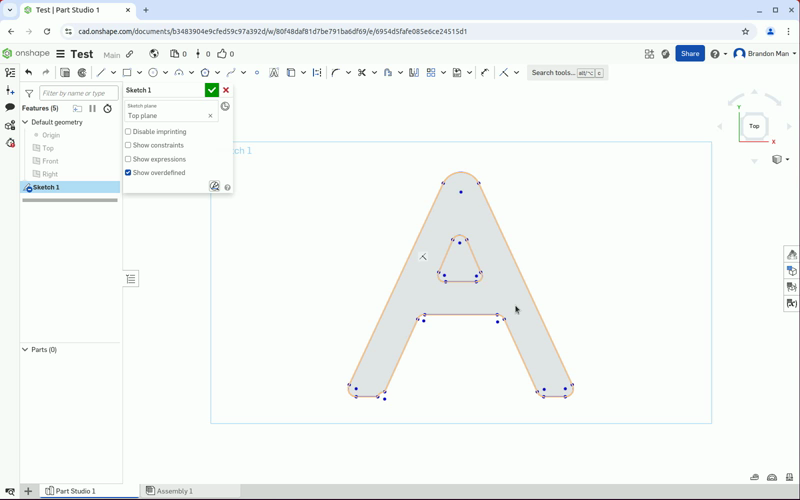
click(515, 305)
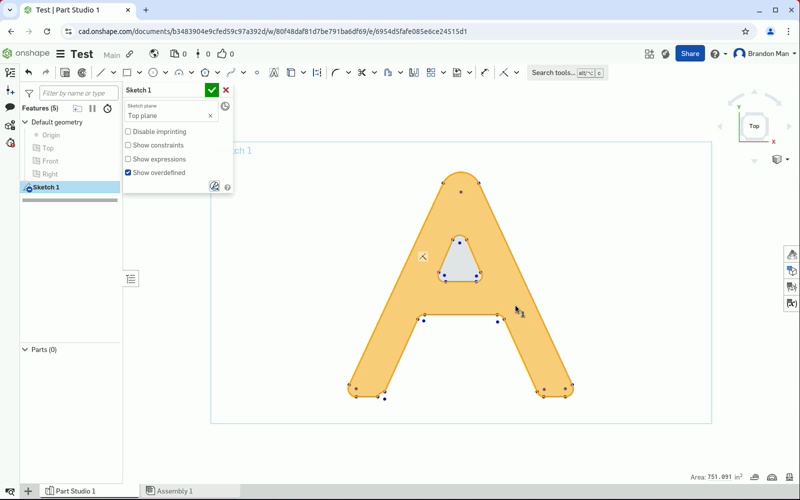
mouse_move(73, 352)
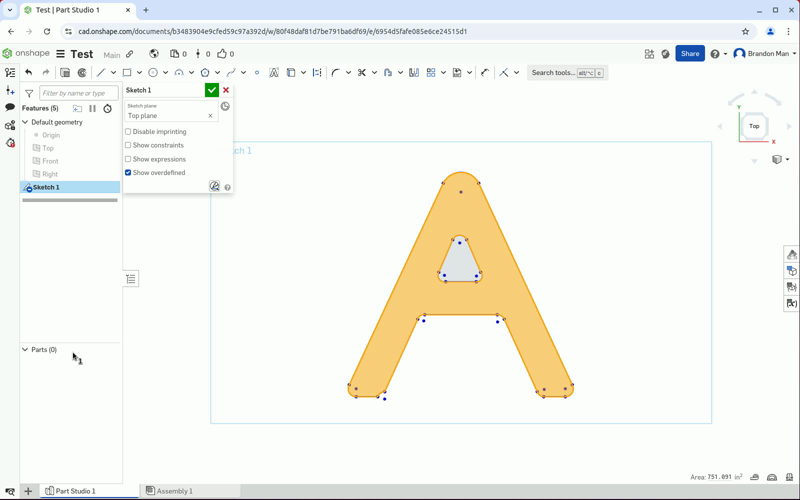
key(shift+y)
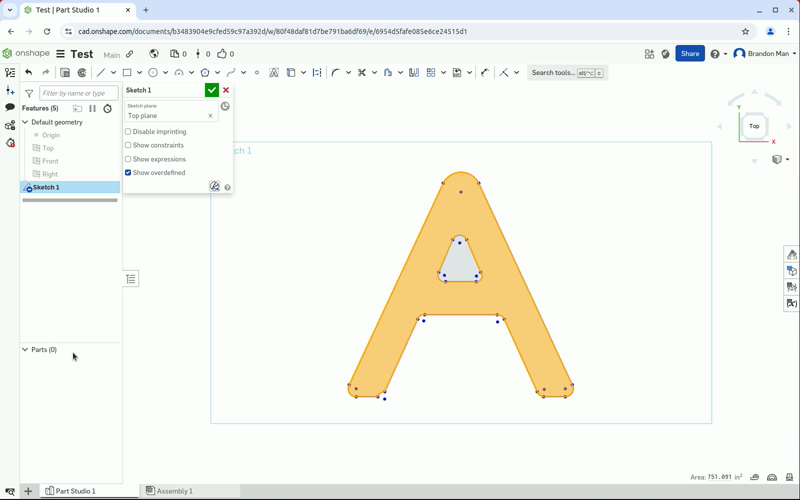
key(shift+e)
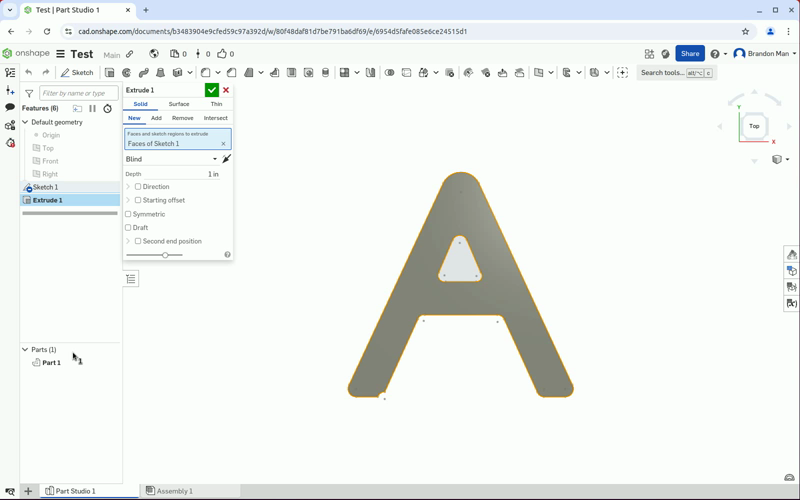
mouse_move(143, 106)
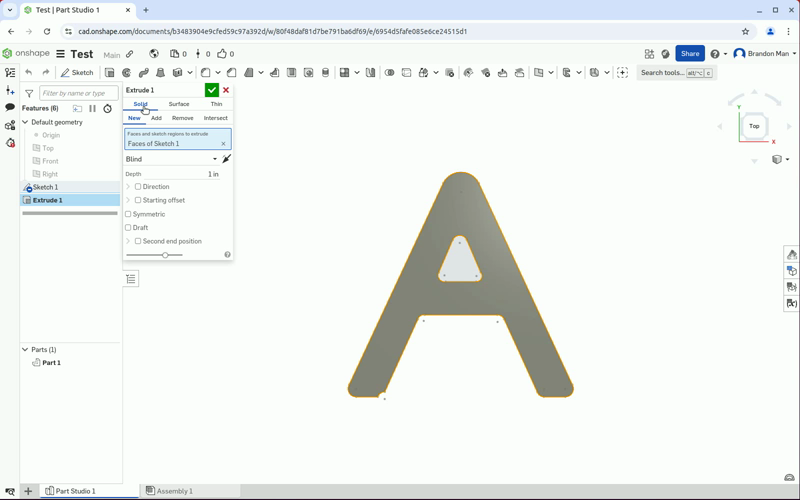
click(143, 106)
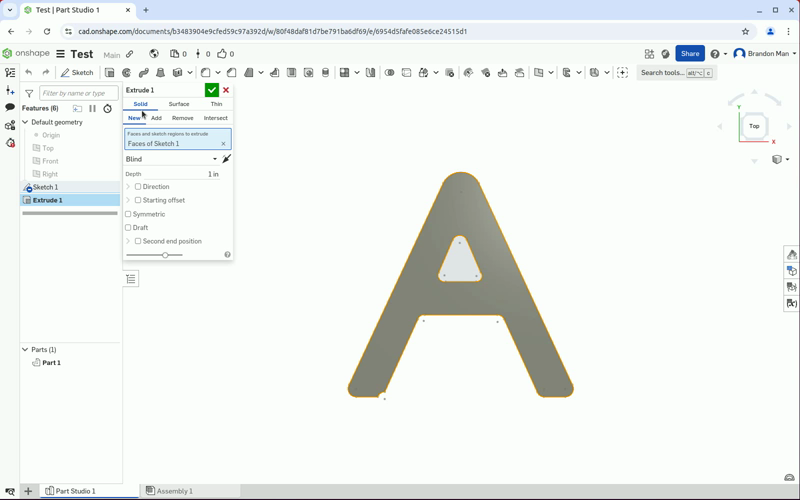
mouse_move(137, 120)
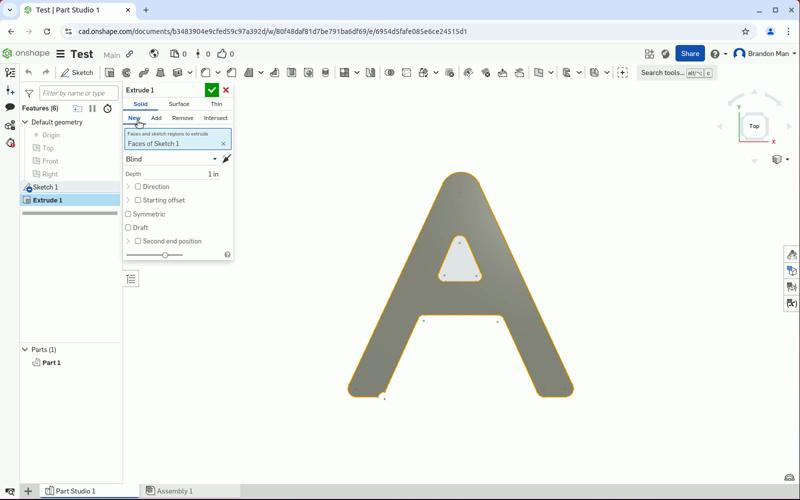
click(137, 120)
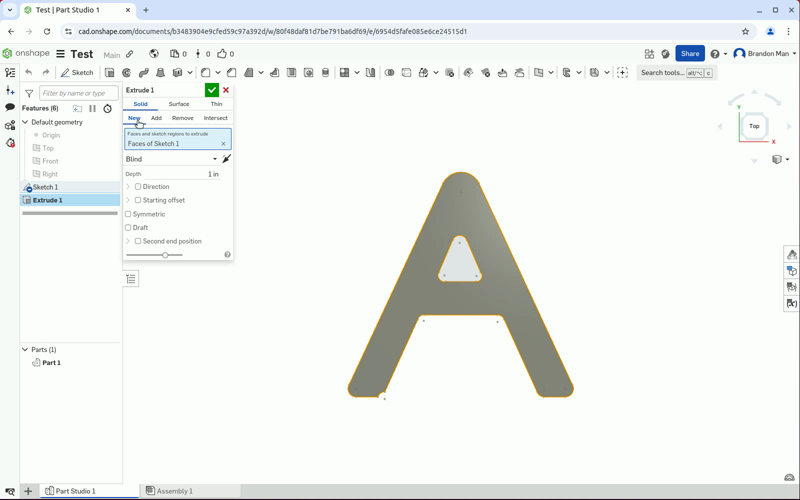
key(tab, 4)
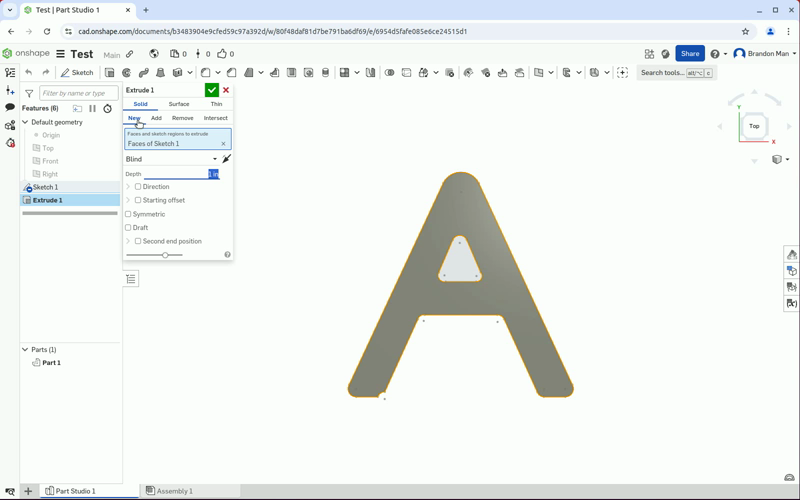
text(46.216)
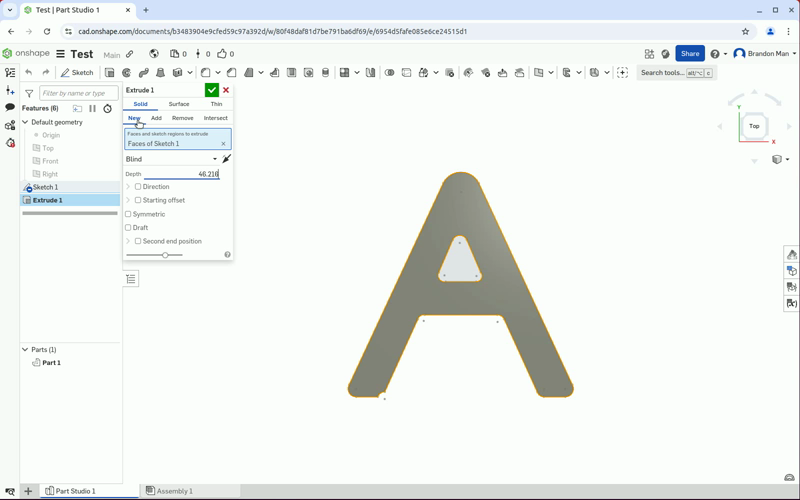
key(tab, 3)
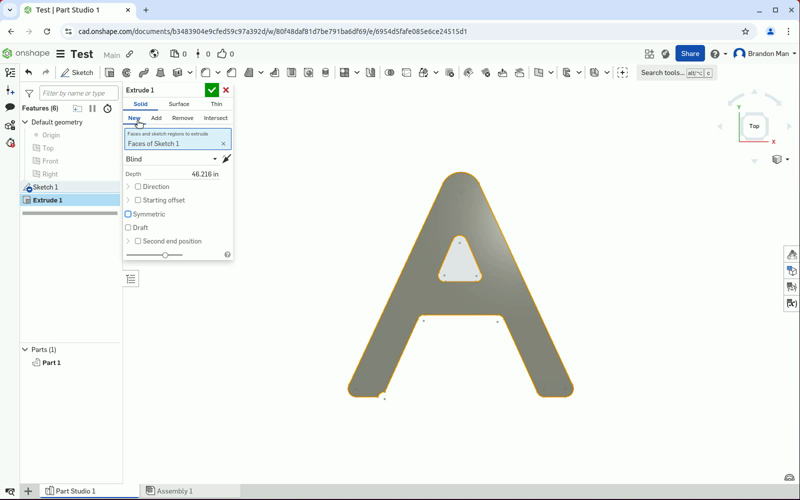
key(space)
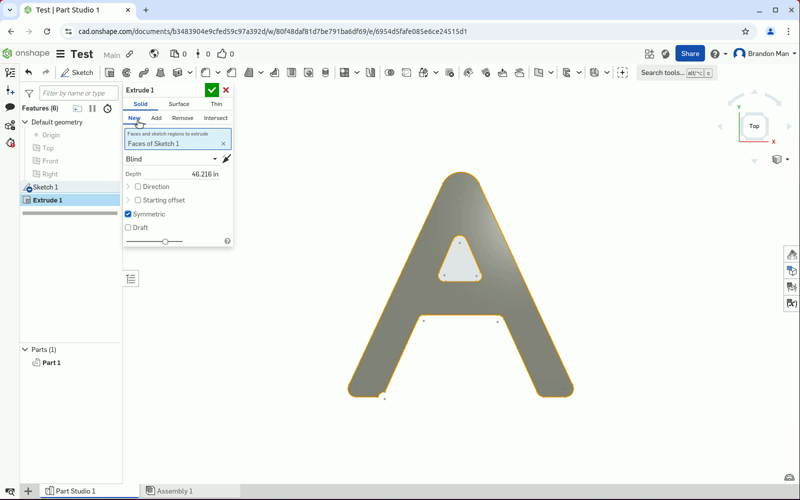
key(enter)
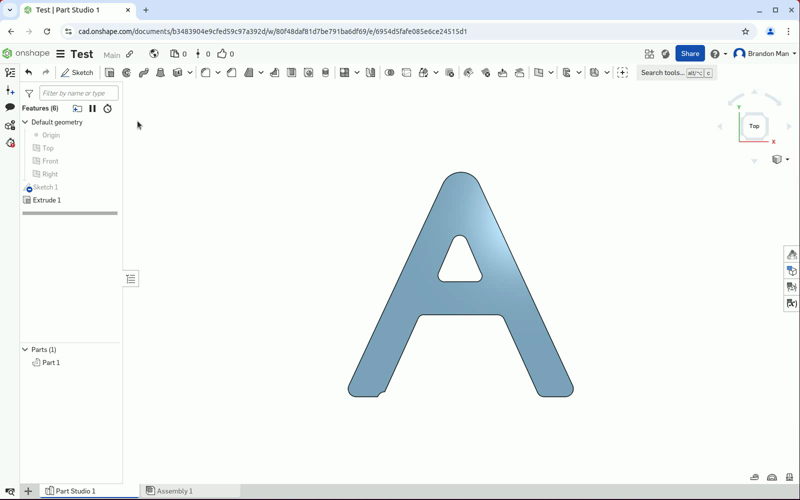
key(shift+h)
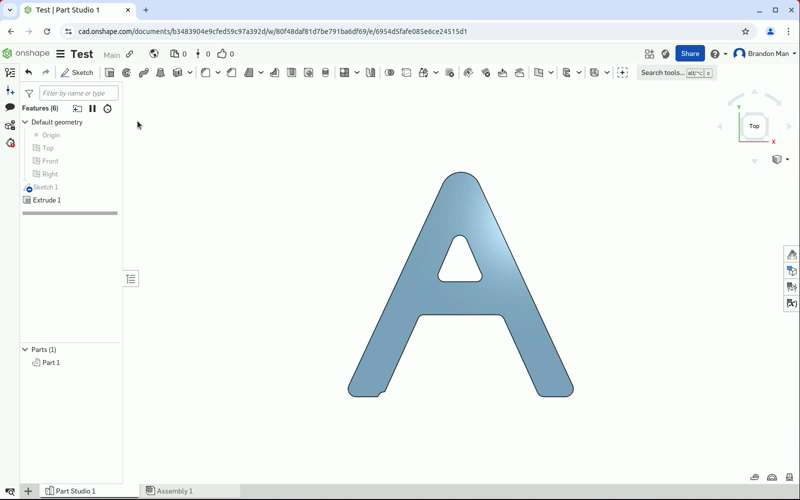
key(shift+h)
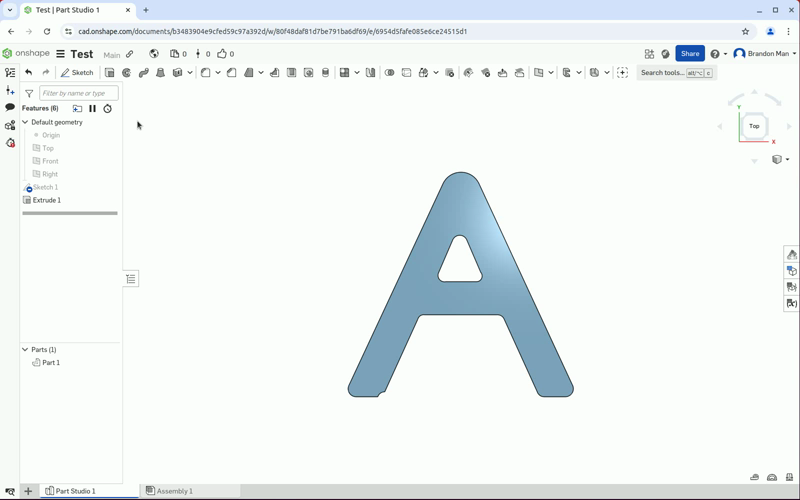
mouse_move(73, 189)
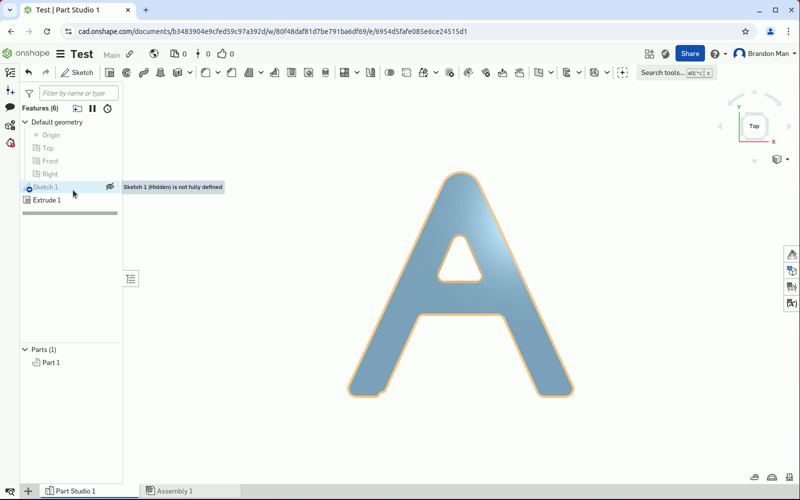
click(73, 189)
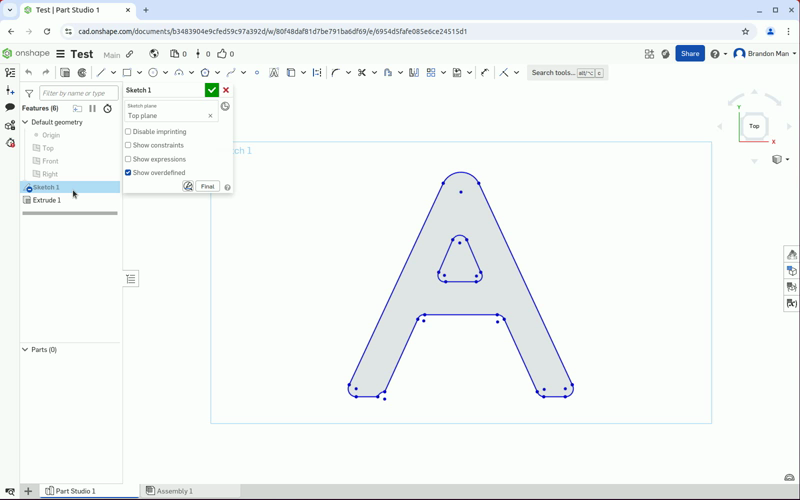
mouse_move(229, 92)
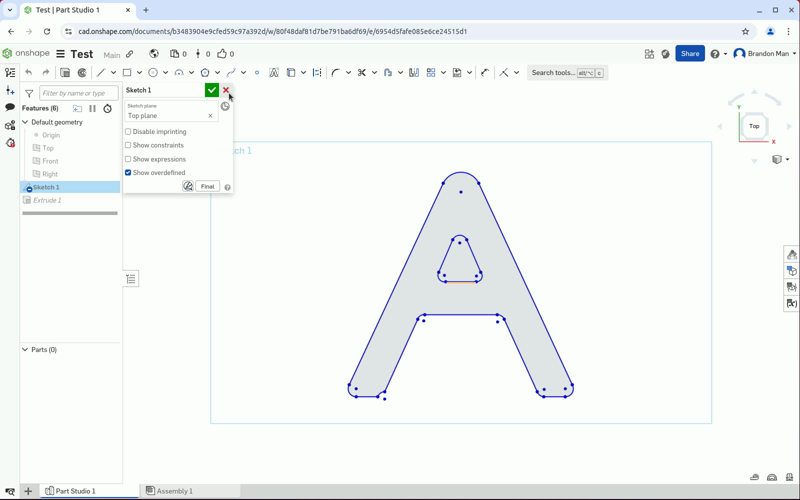
click(229, 92)
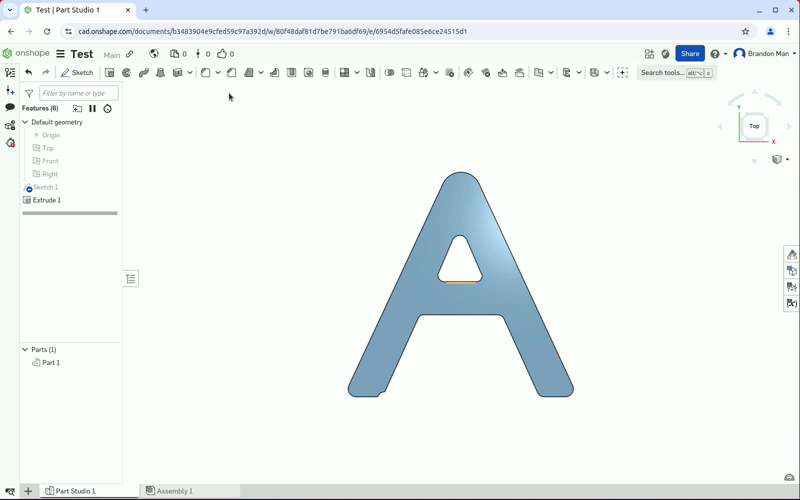
mouse_move(73, 352)
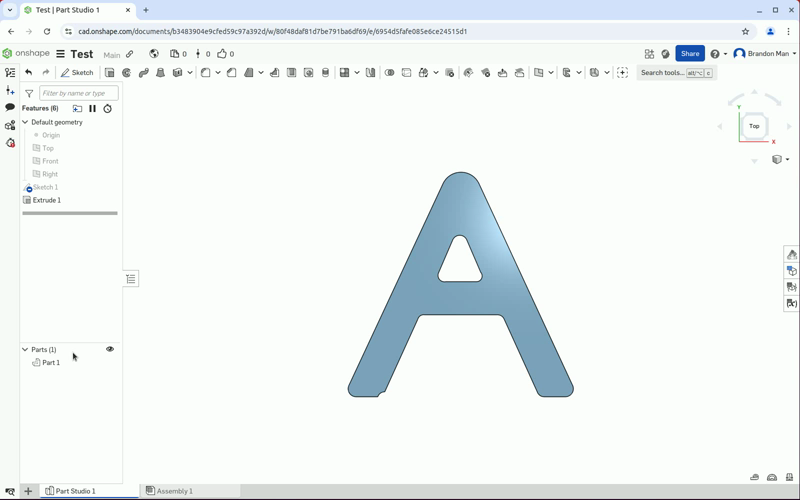
key(y)
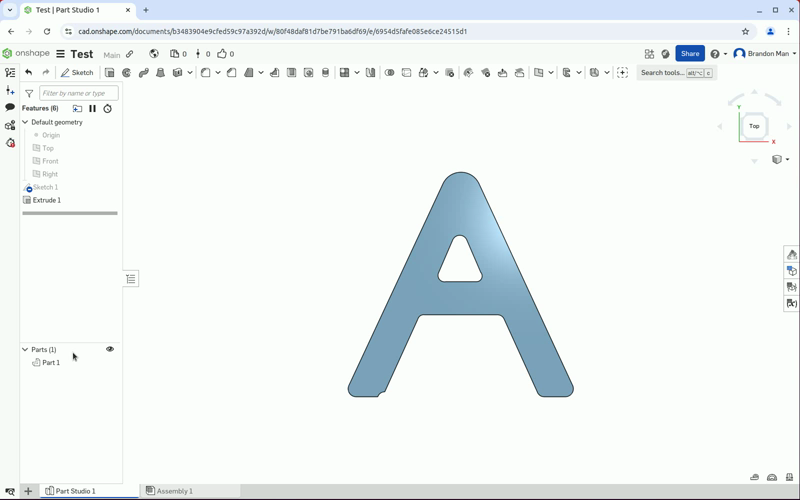
key(shift+p)
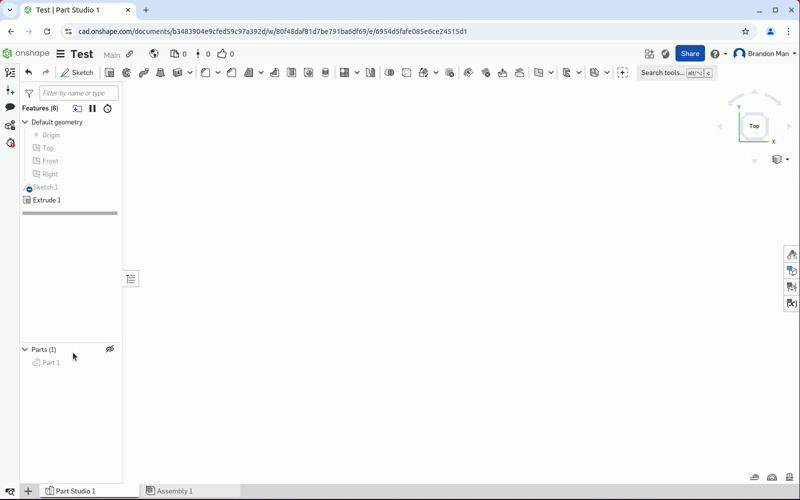
key(space)
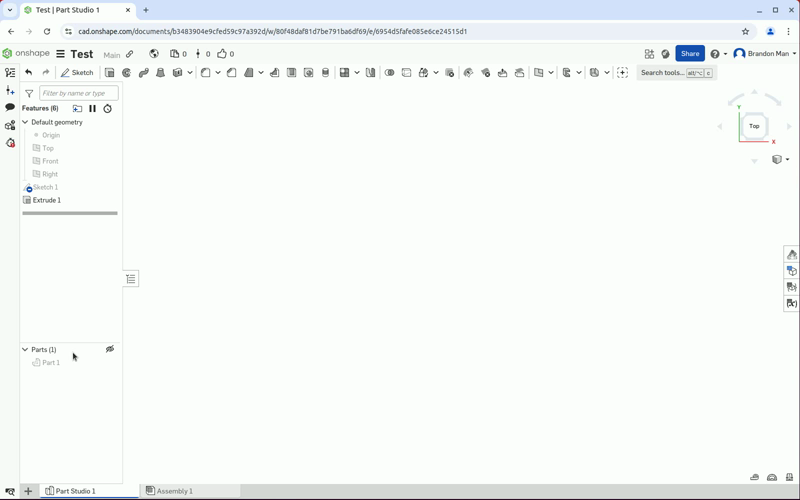
key_down(shift)
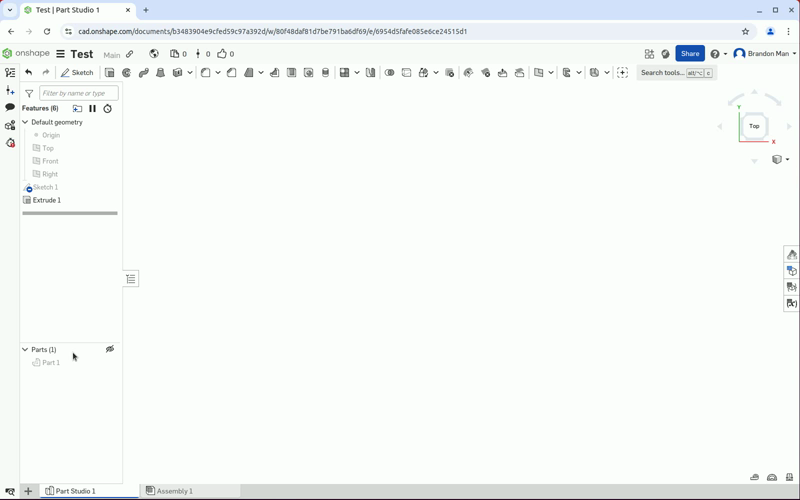
key(up)
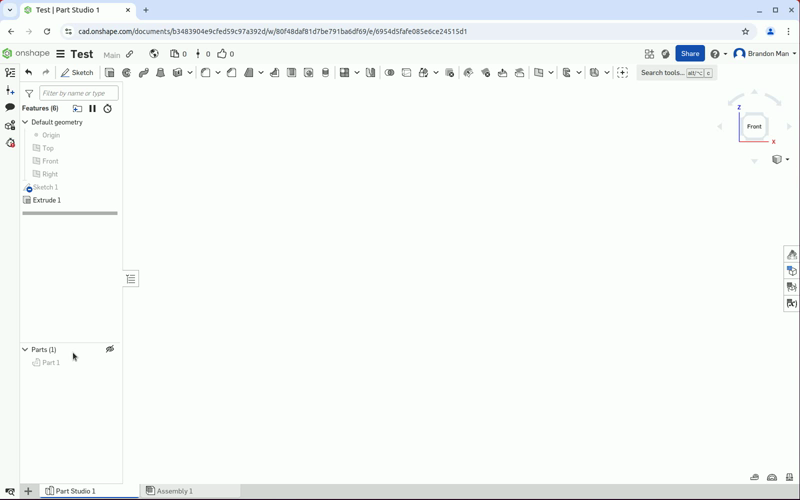
key_up(shift)
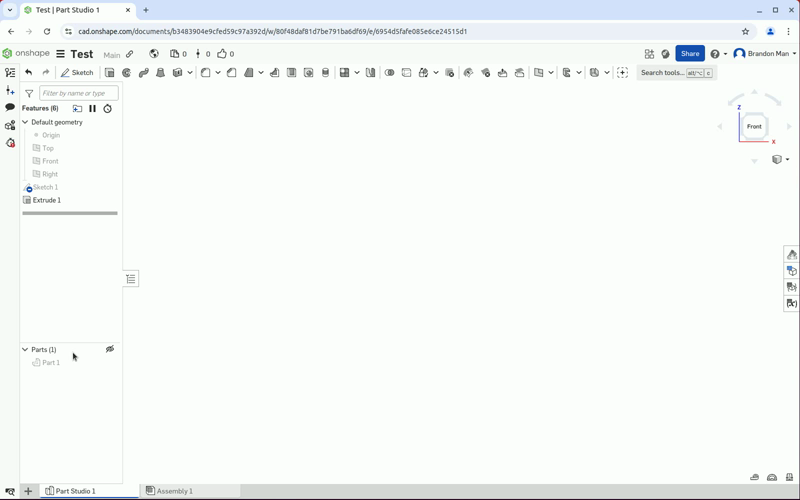
key(space)
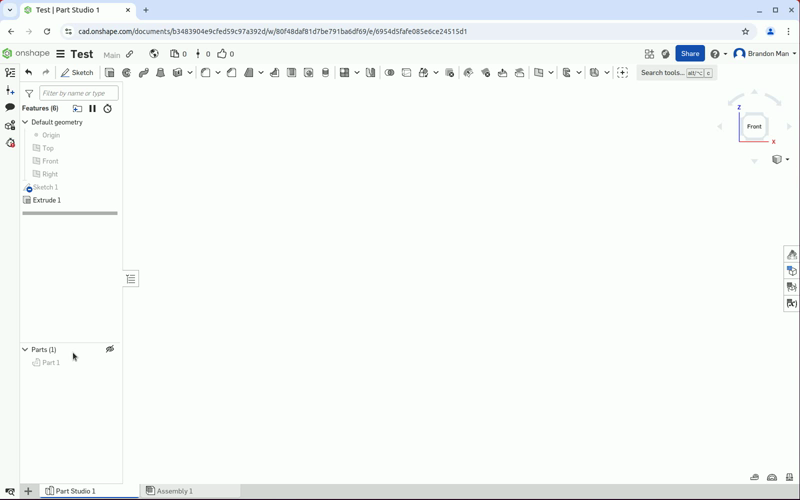
key_down(shift)
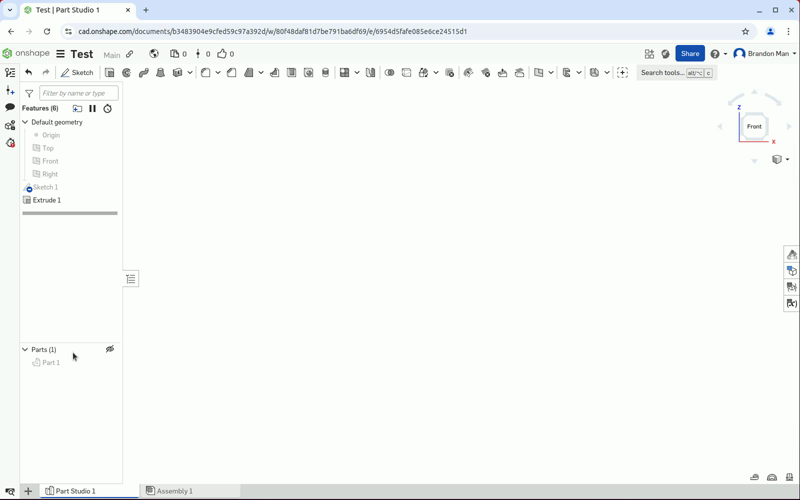
key(left)
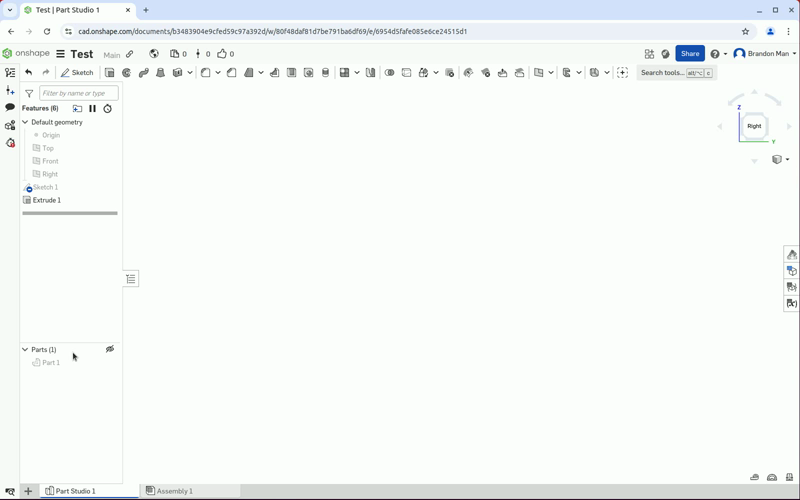
key_up(shift)
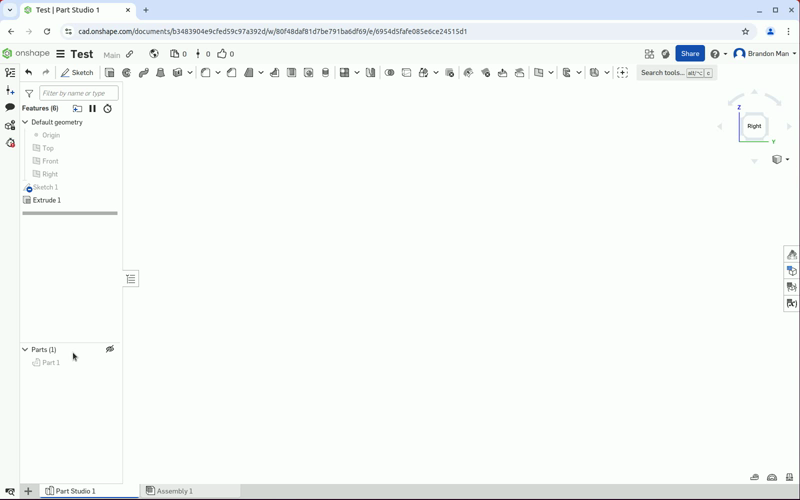
mouse_move(73, 352)
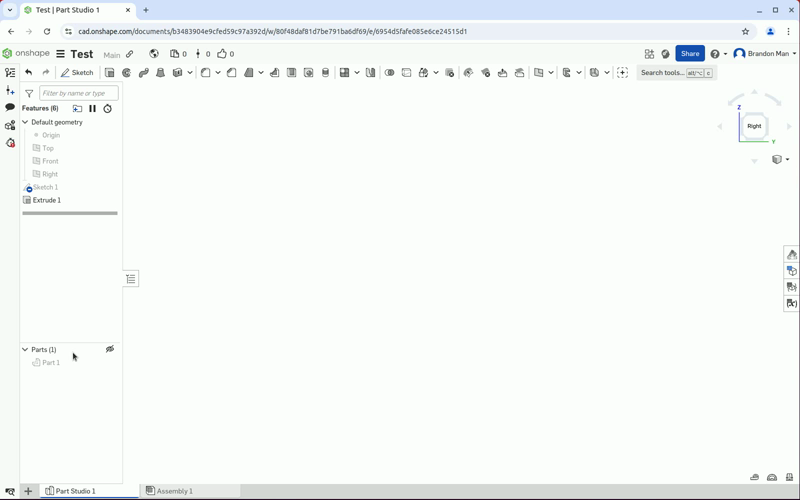
key(shift+y)
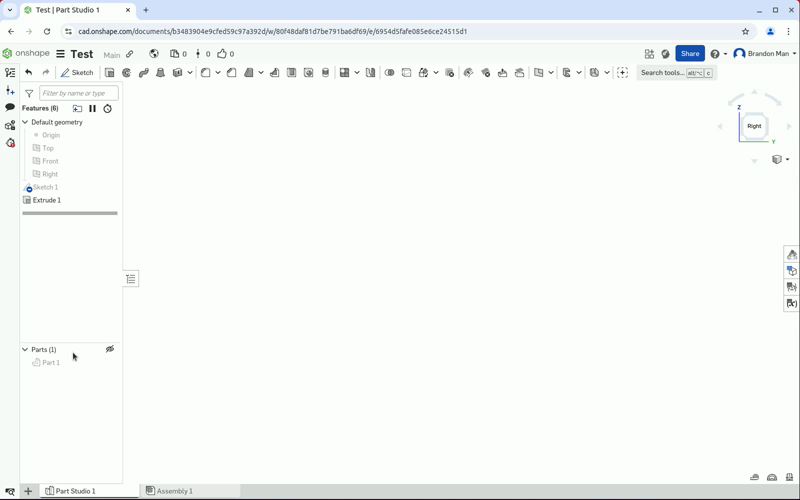
key(shift+s)
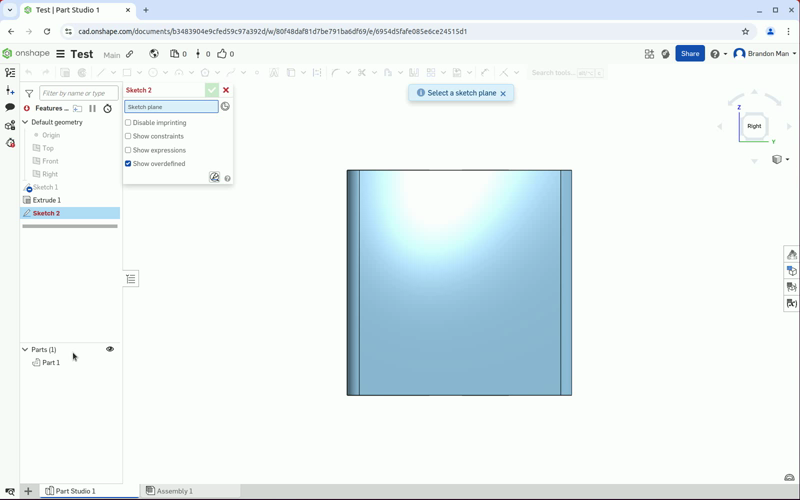
mouse_move(73, 176)
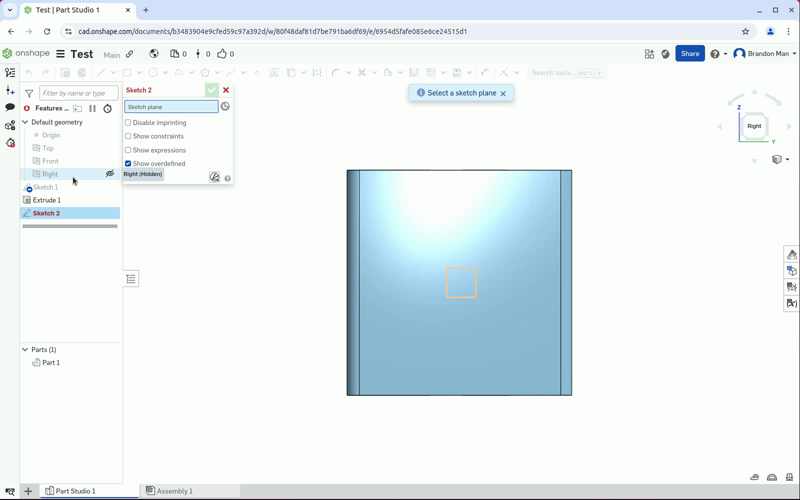
click(73, 176)
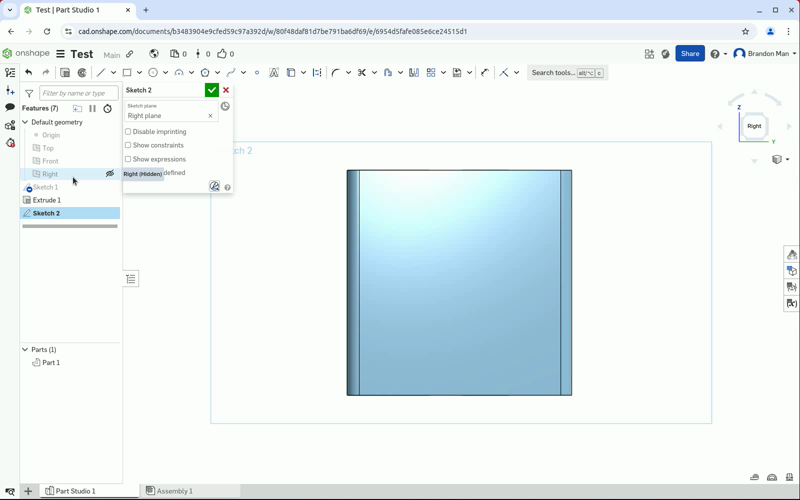
mouse_move(73, 352)
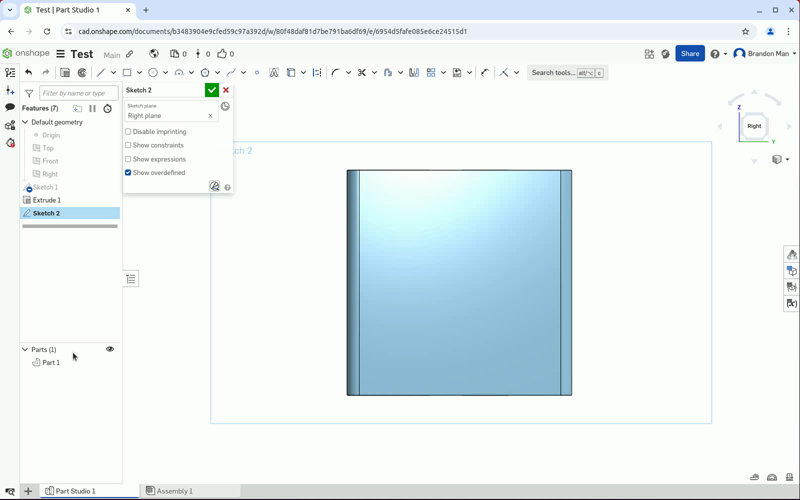
key(y)
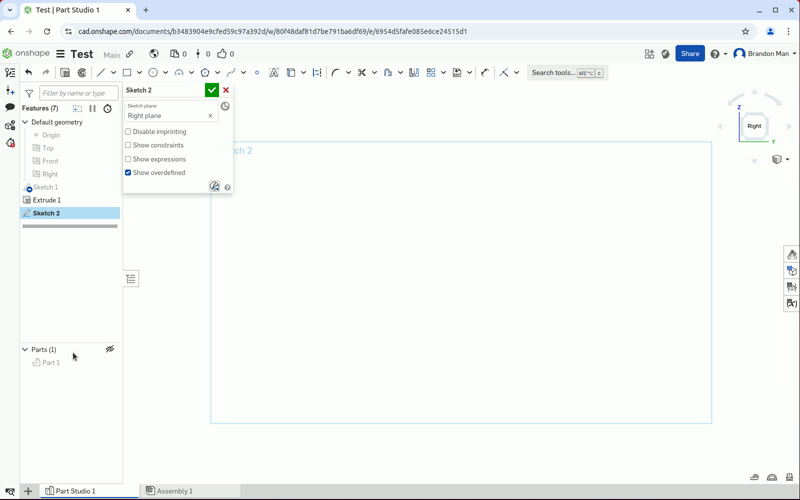
key(l)
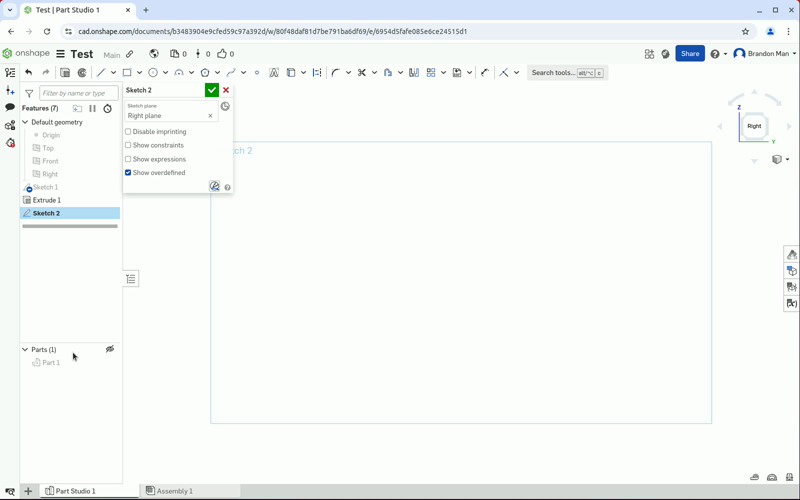
key_down(shift)
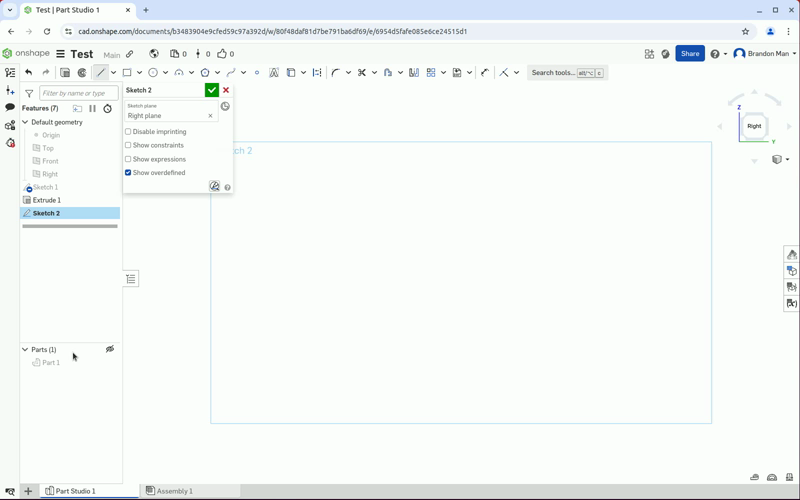
mouse_move(348, 395)
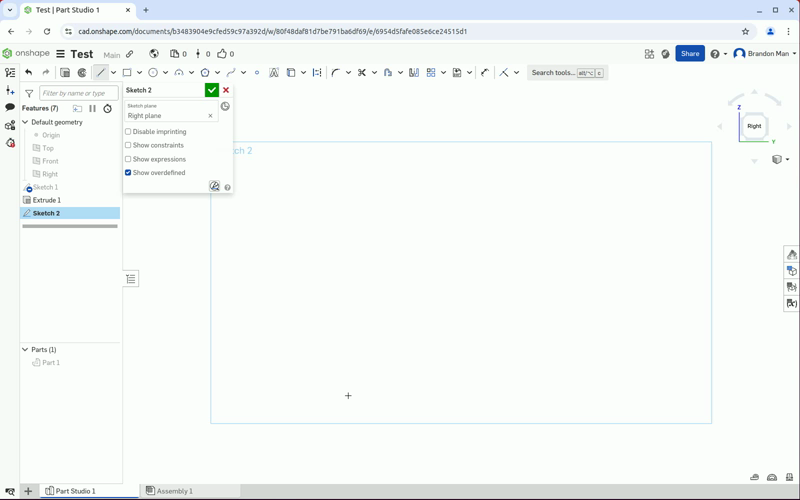
click(348, 395)
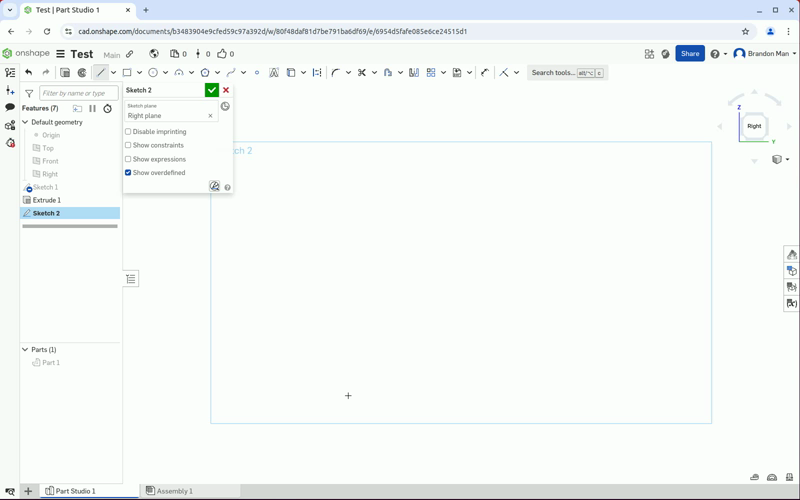
key_up(shift)
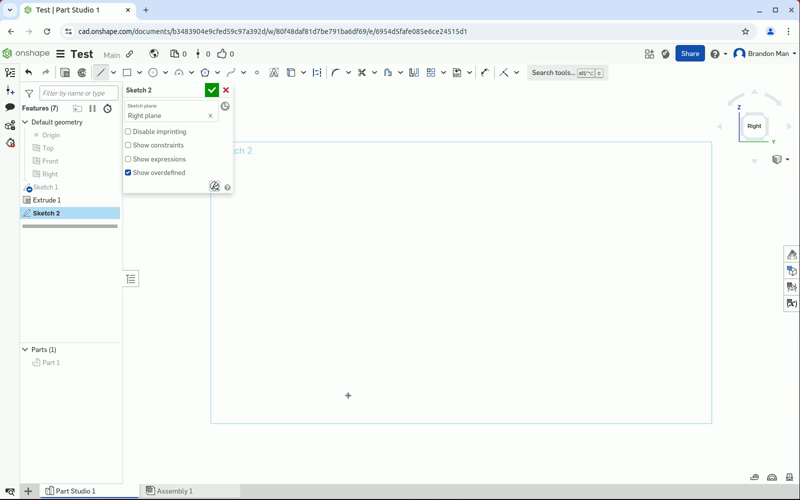
key_down(shift)
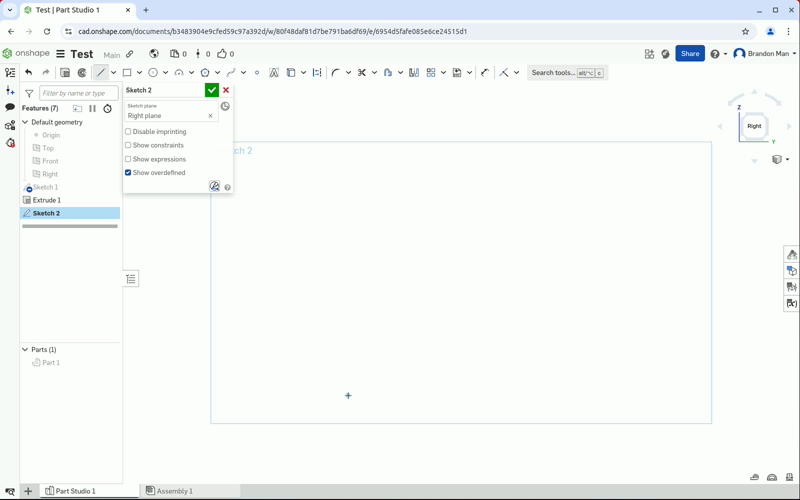
mouse_move(572, 395)
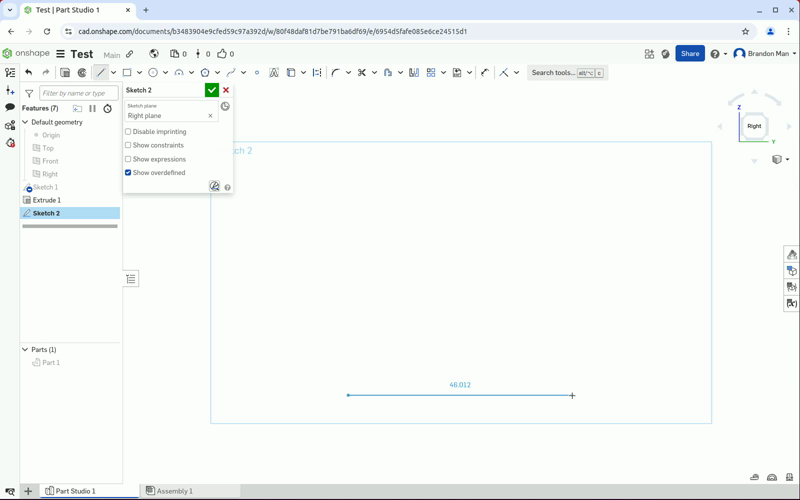
click(572, 395)
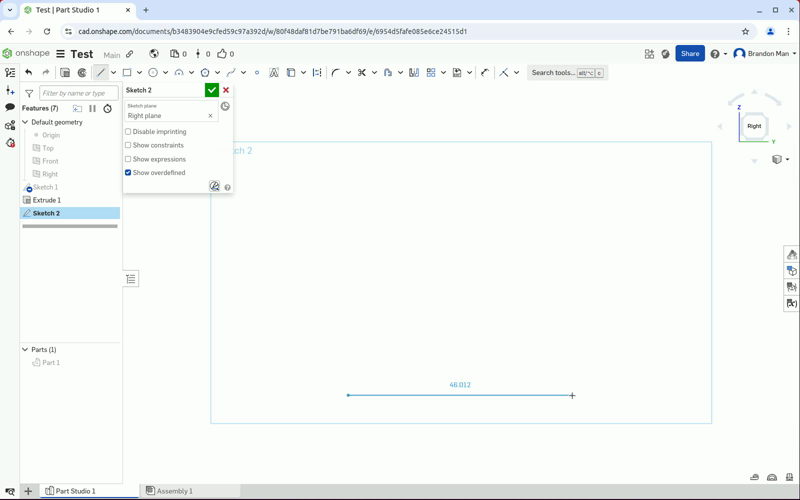
key_up(shift)
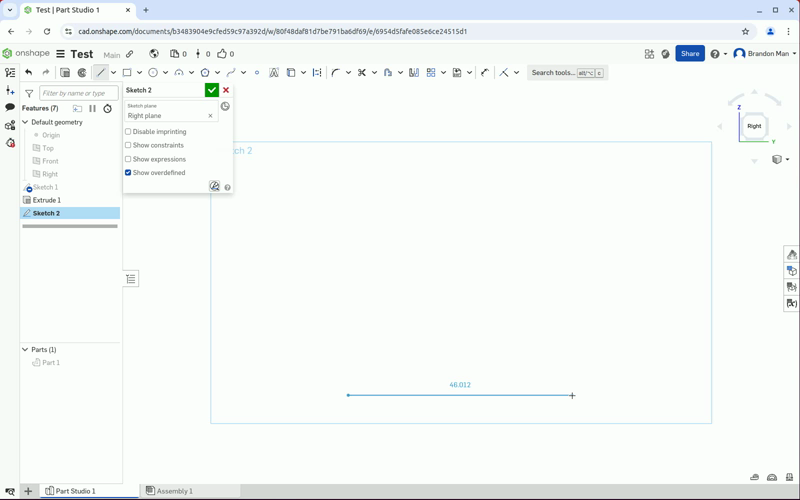
key_down(shift)
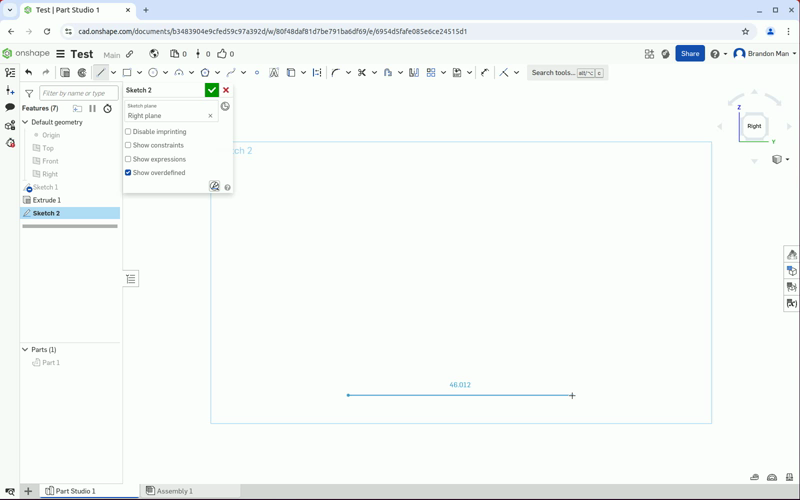
mouse_move(572, 171)
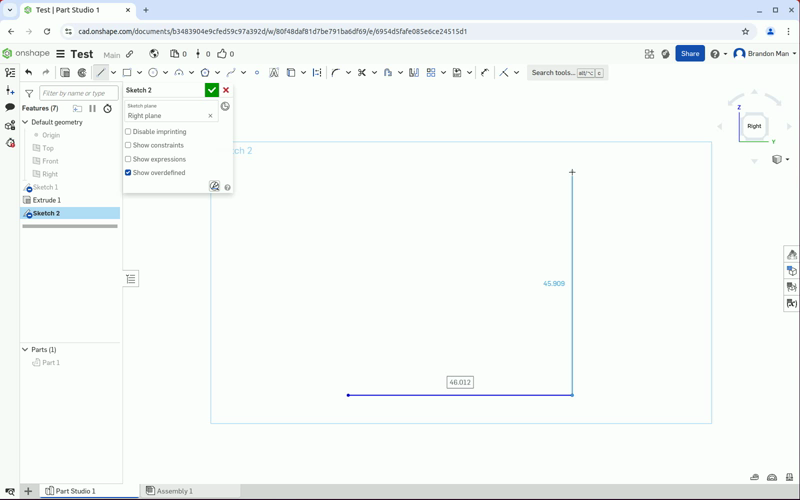
click(572, 171)
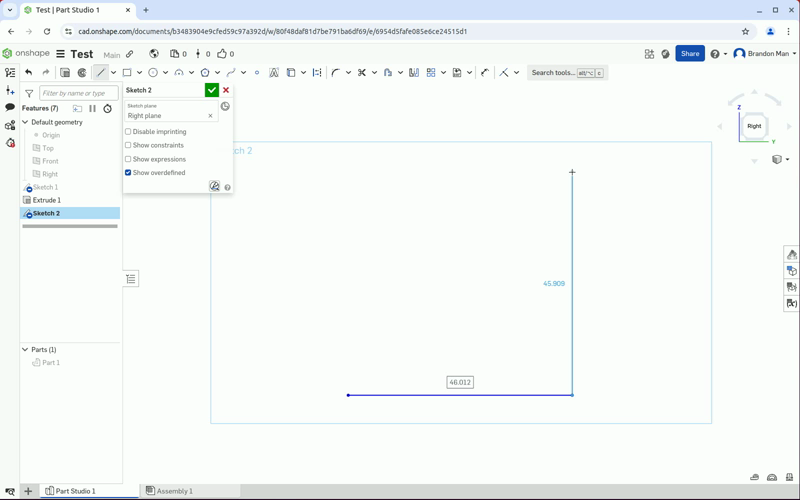
key_up(shift)
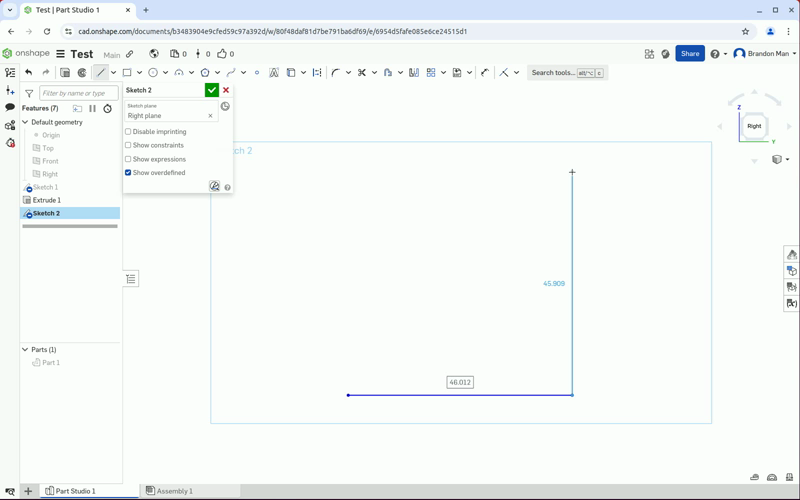
key_down(shift)
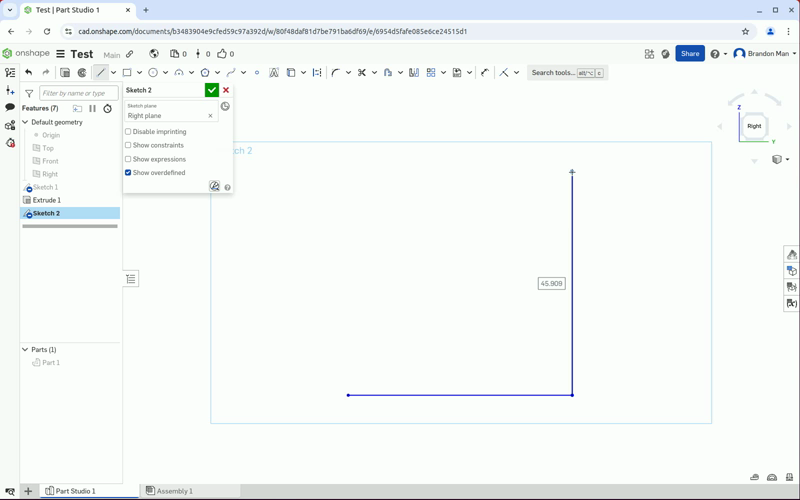
mouse_move(503, 171)
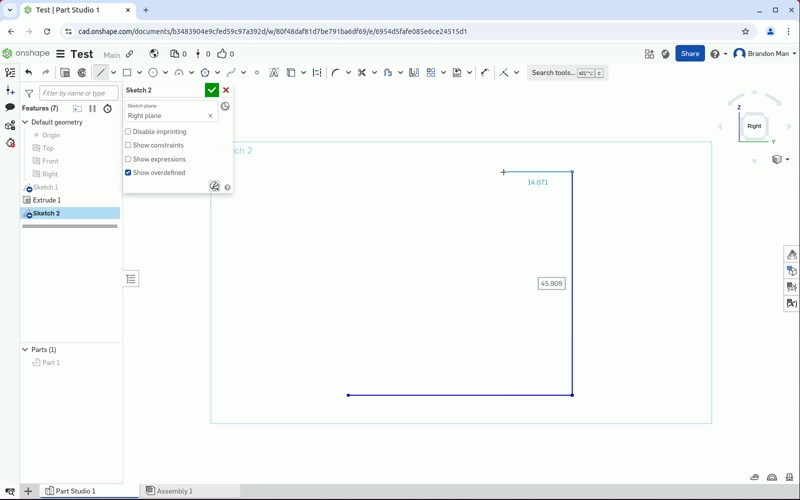
click(503, 171)
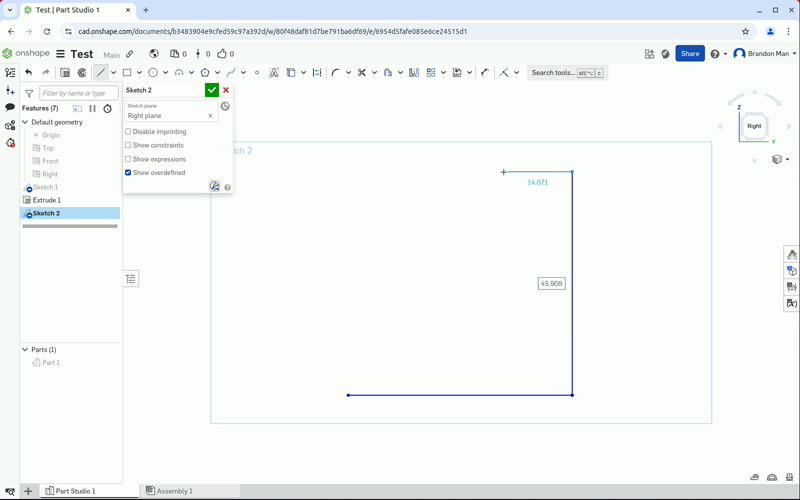
key_up(shift)
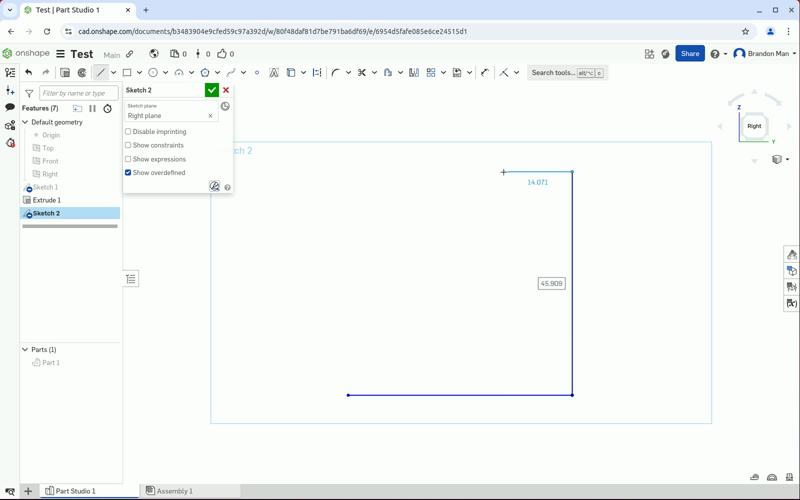
key_down(shift)
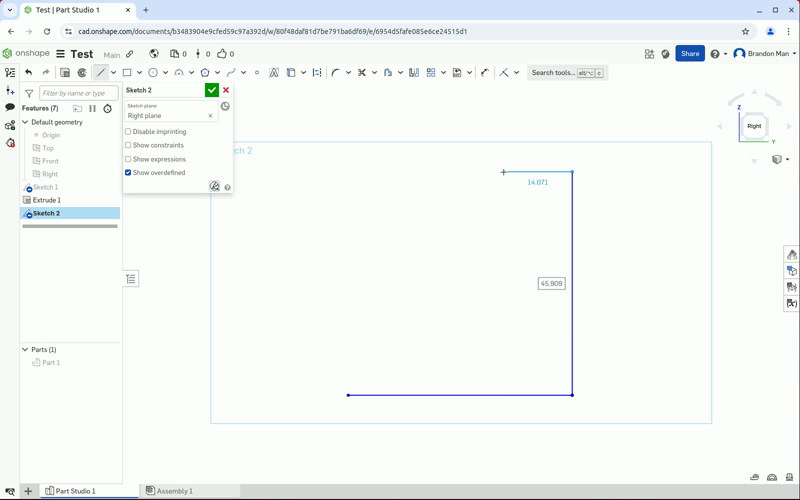
mouse_move(503, 327)
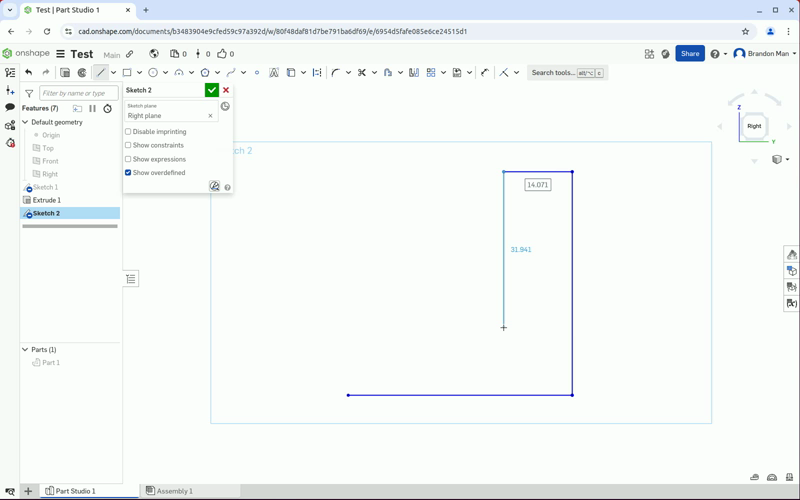
click(503, 327)
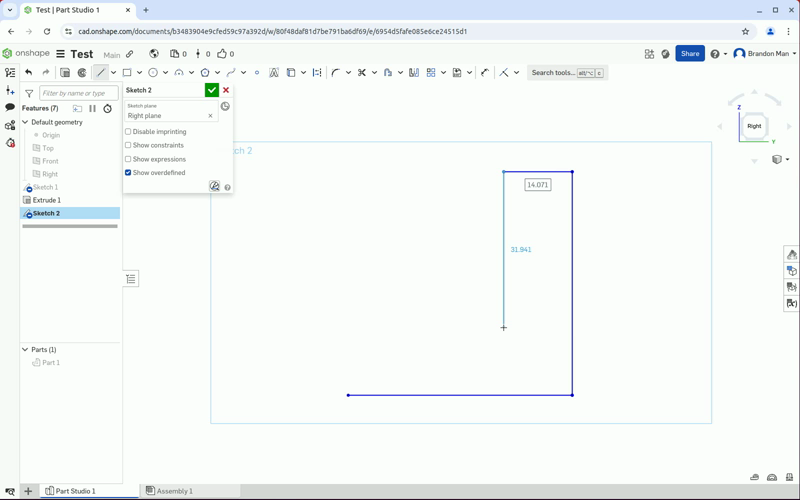
key_up(shift)
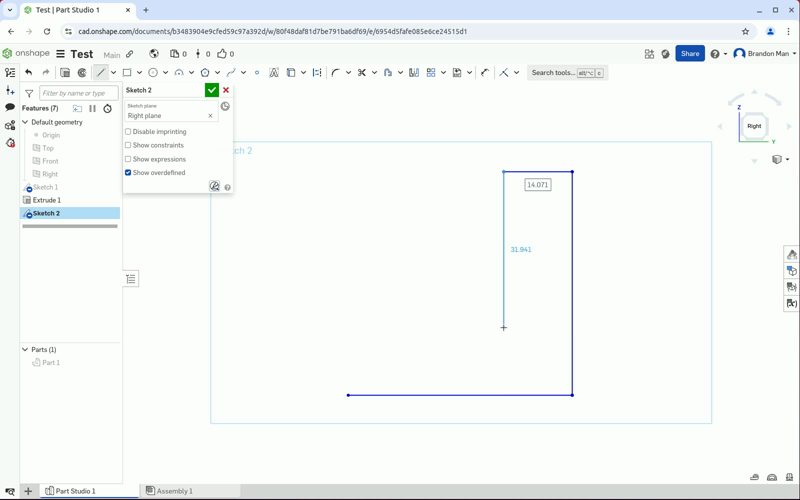
key_down(shift)
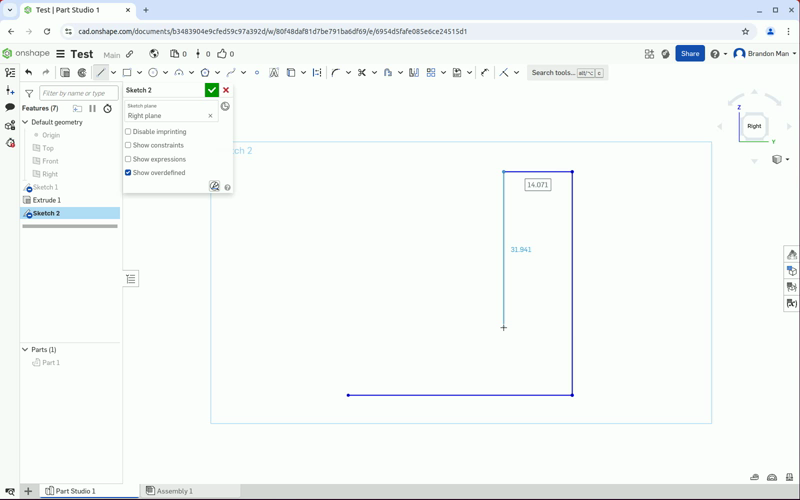
mouse_move(348, 327)
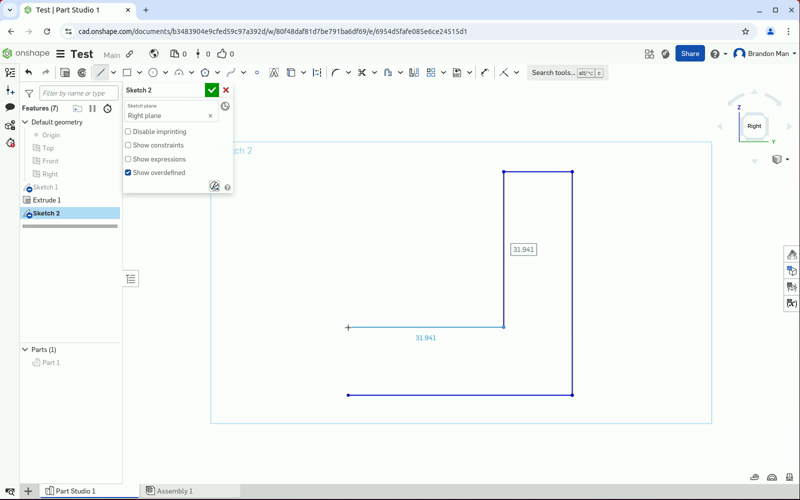
click(348, 327)
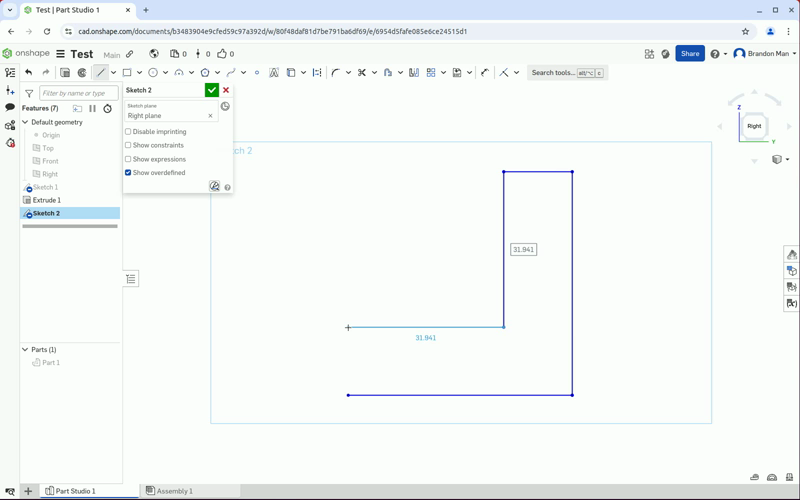
key_up(shift)
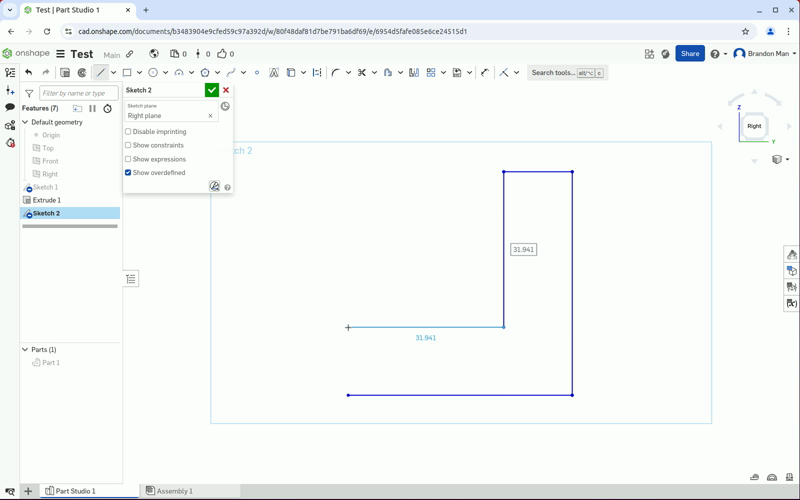
key_down(shift)
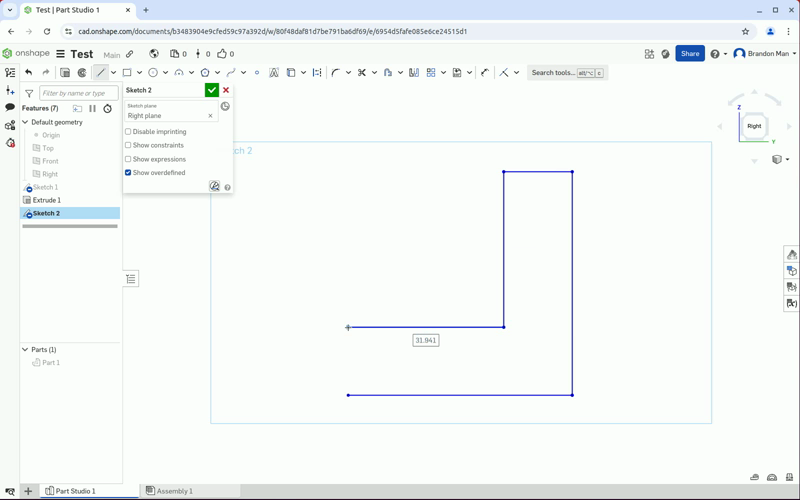
mouse_move(348, 395)
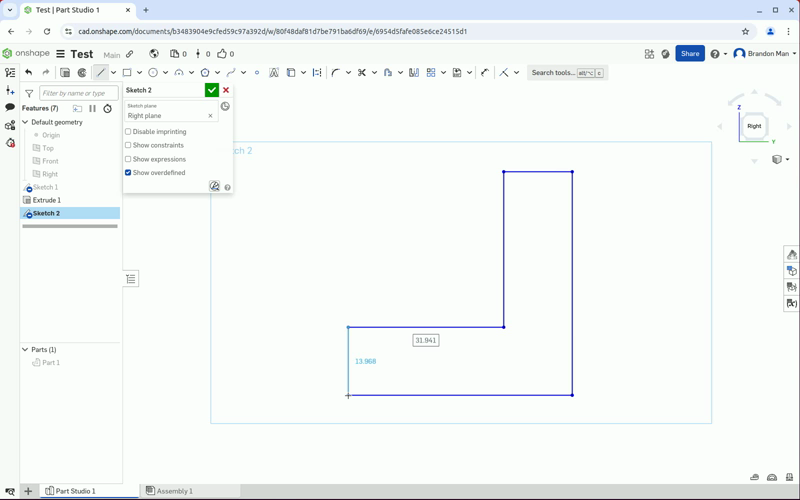
key_up(shift)
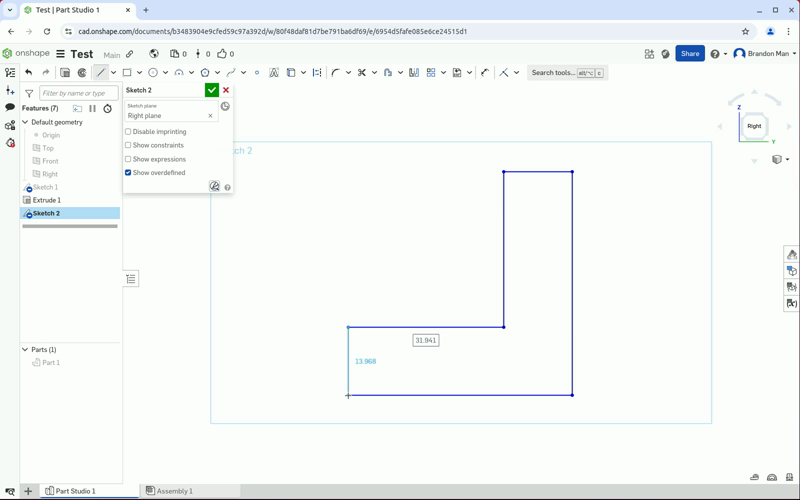
click(348, 395)
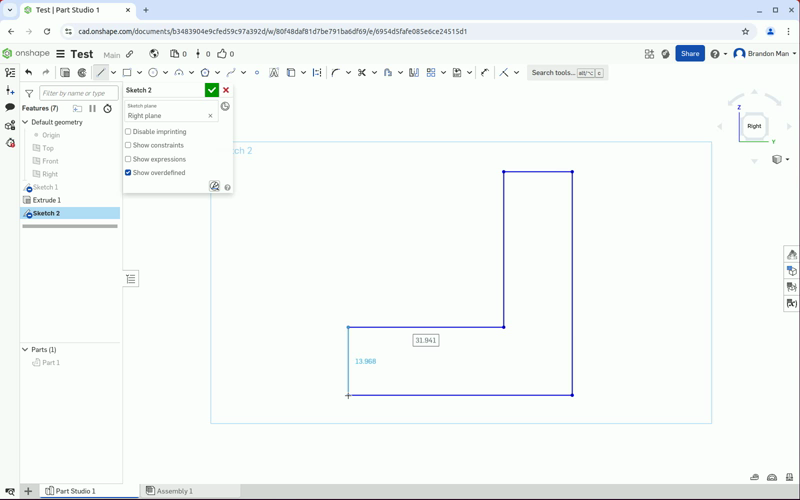
key(esc)
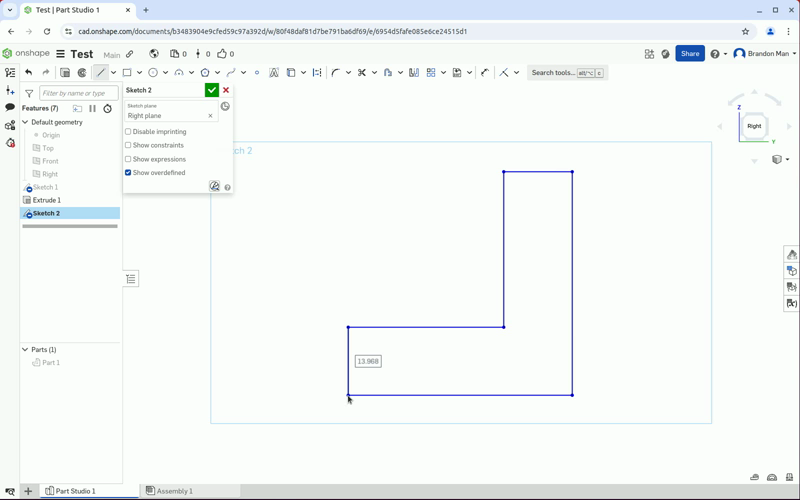
mouse_move(456, 356)
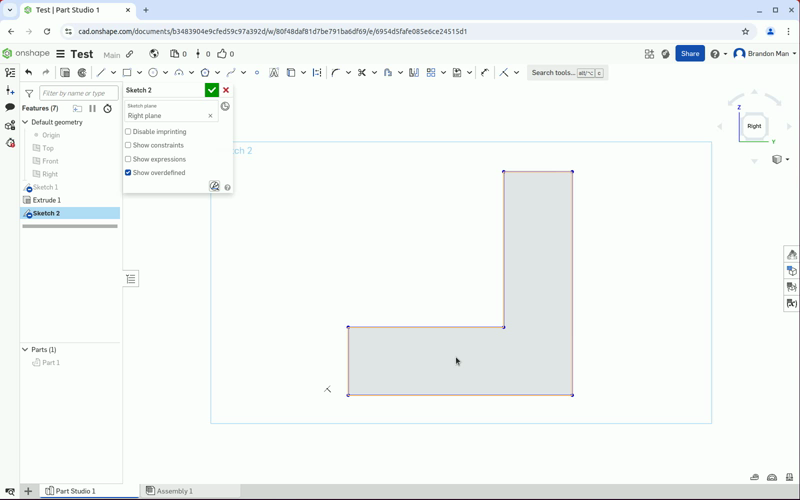
click(456, 356)
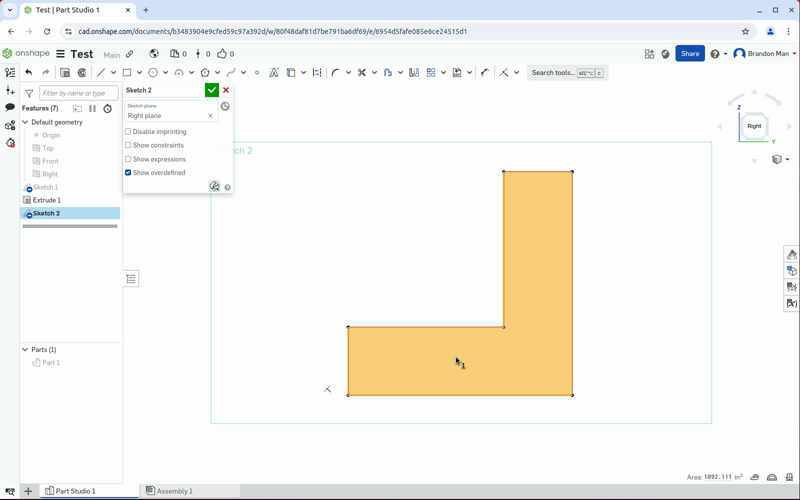
mouse_move(73, 352)
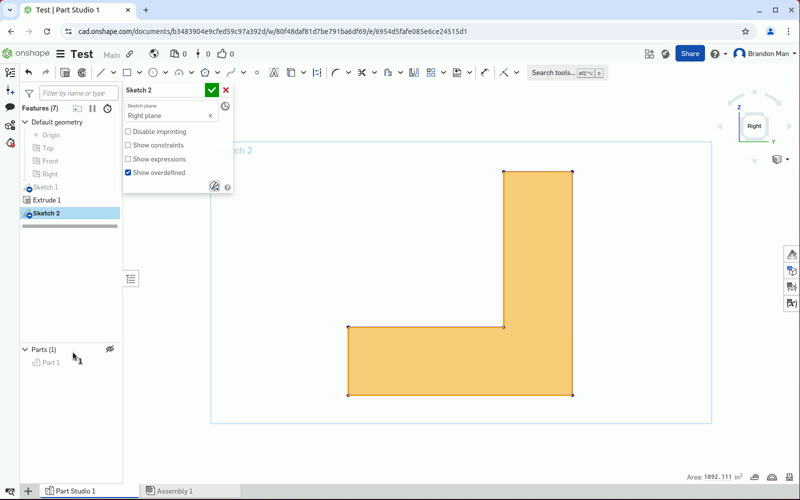
key(shift+y)
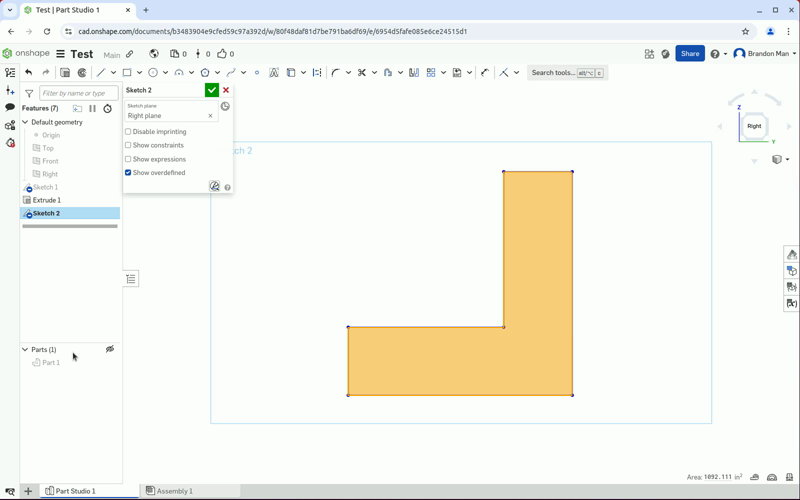
key(shift+e)
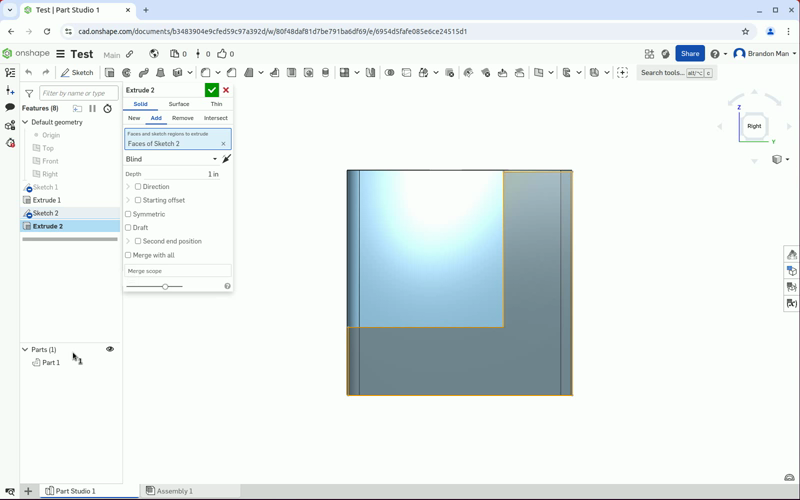
mouse_move(143, 106)
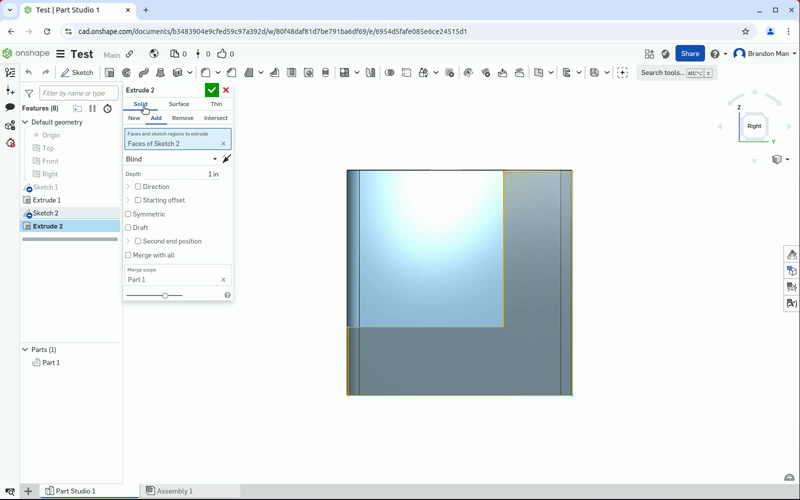
click(143, 106)
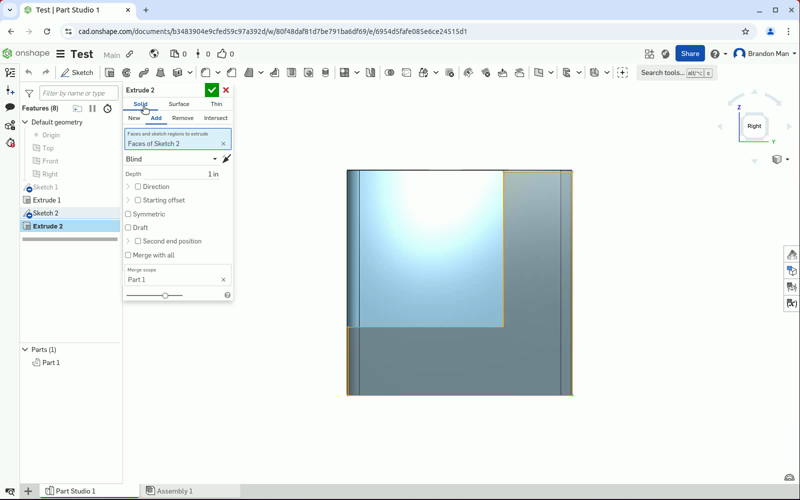
mouse_move(219, 120)
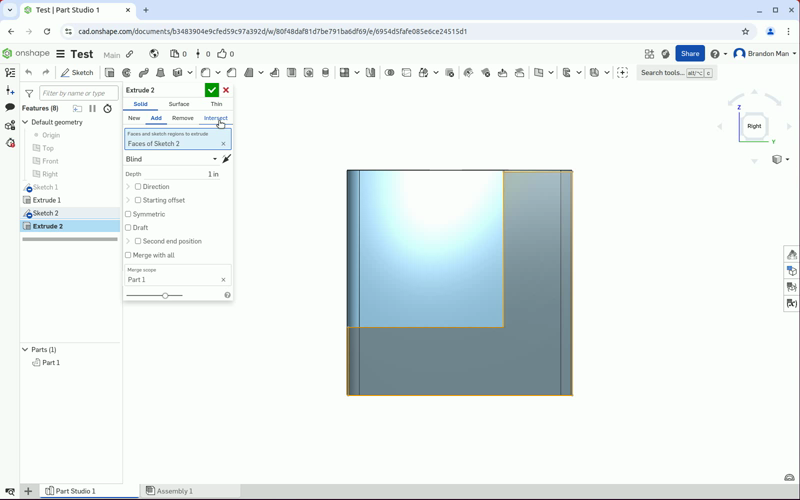
click(219, 120)
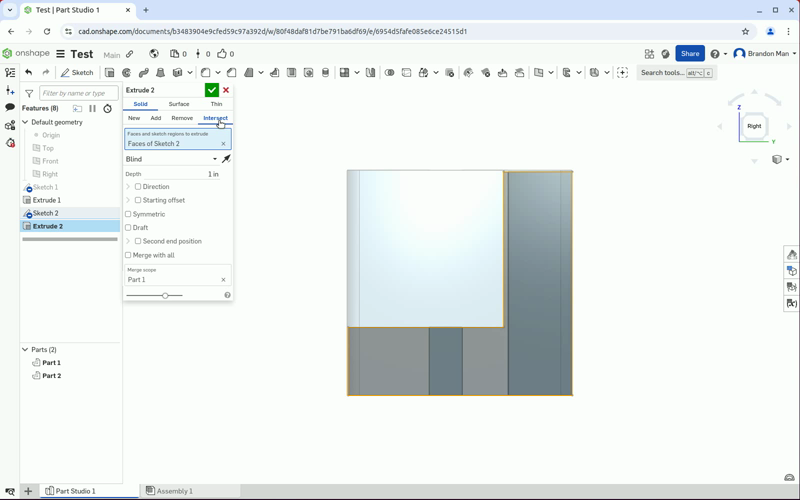
key(tab, 4)
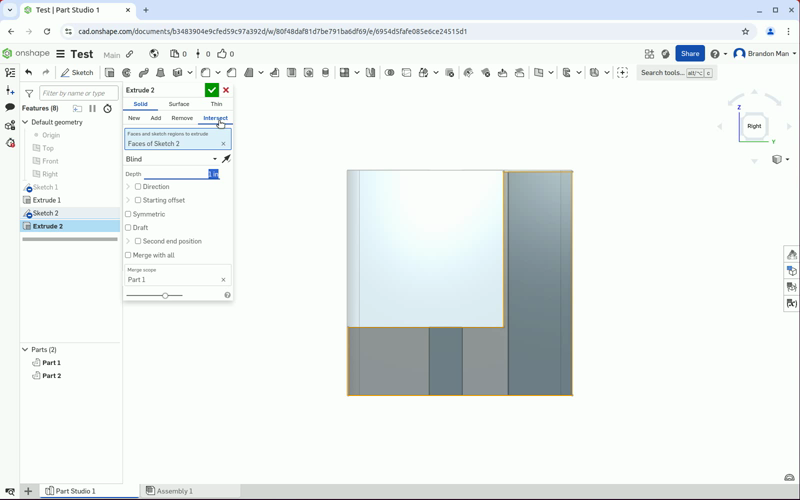
text(-61.622)
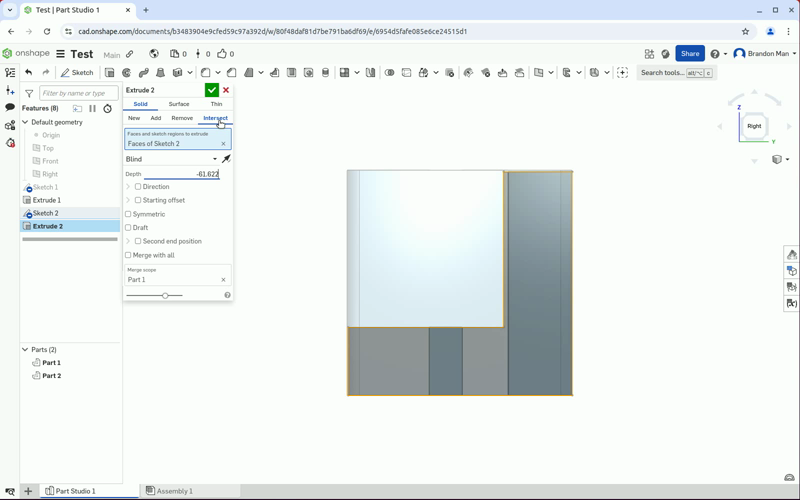
key(tab, 3)
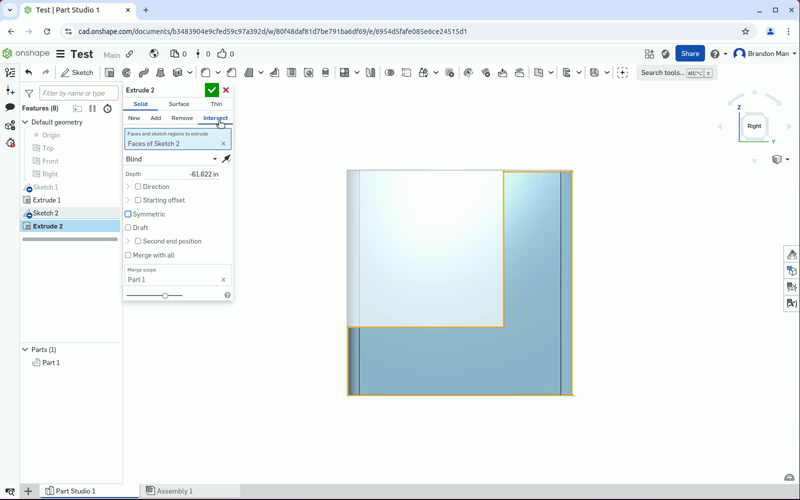
key(space)
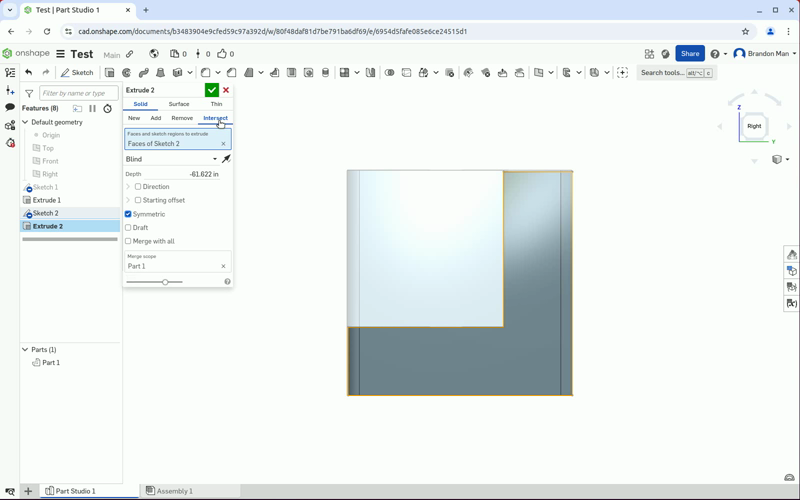
key(enter)
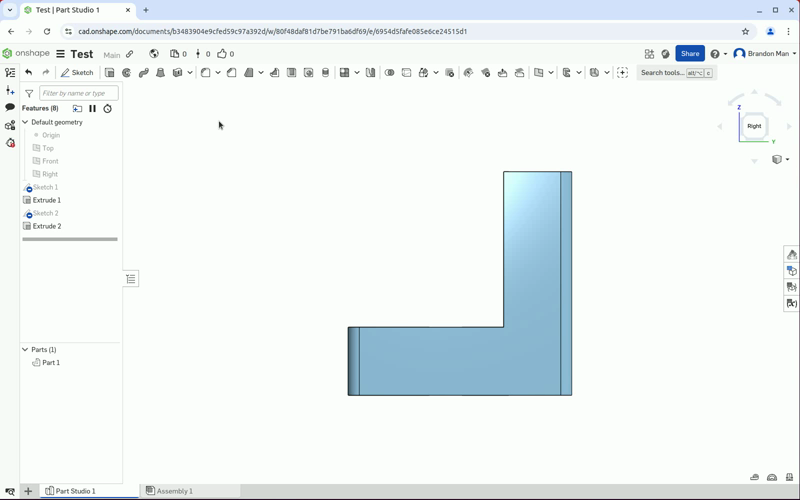
key(shift+h)
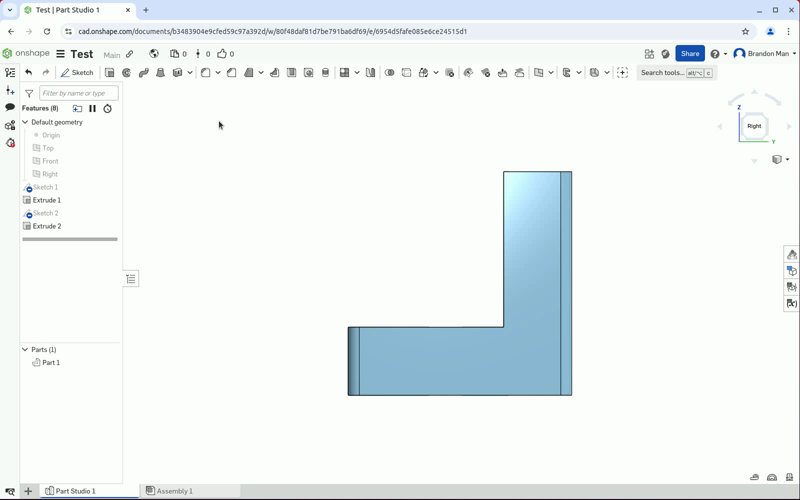
key(shift+h)
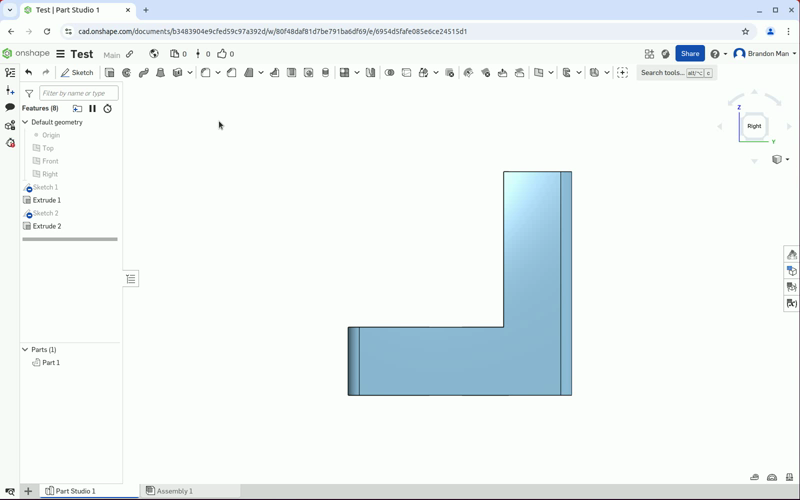
mouse_move(73, 189)
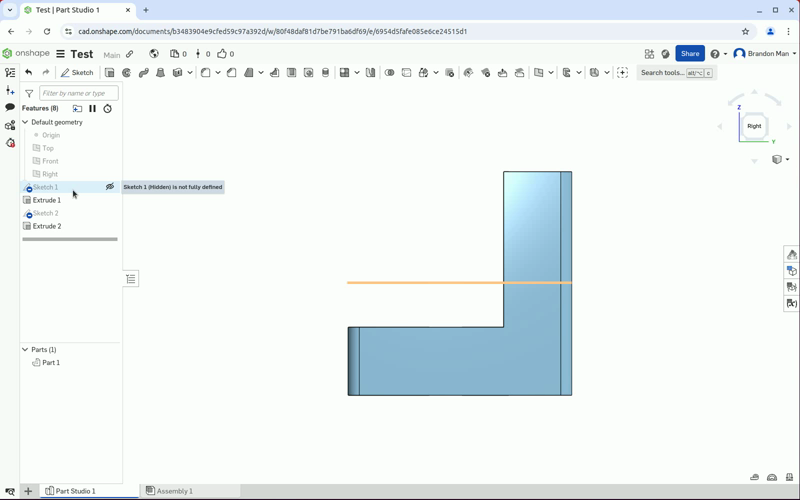
click(73, 189)
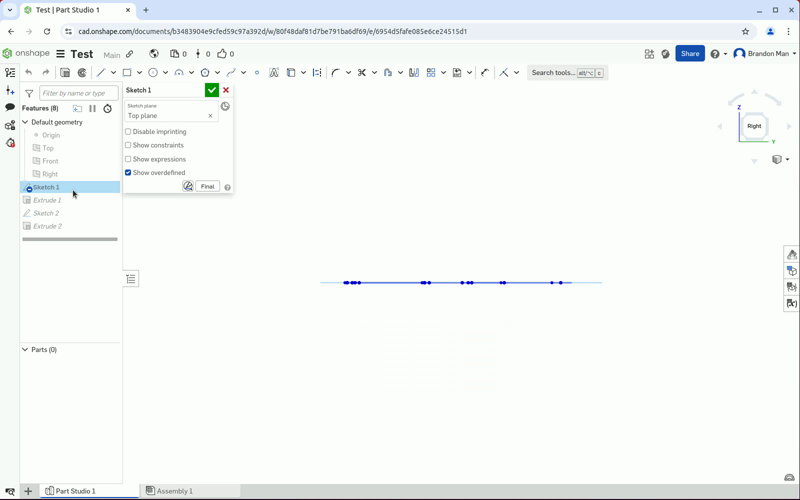
mouse_move(229, 92)
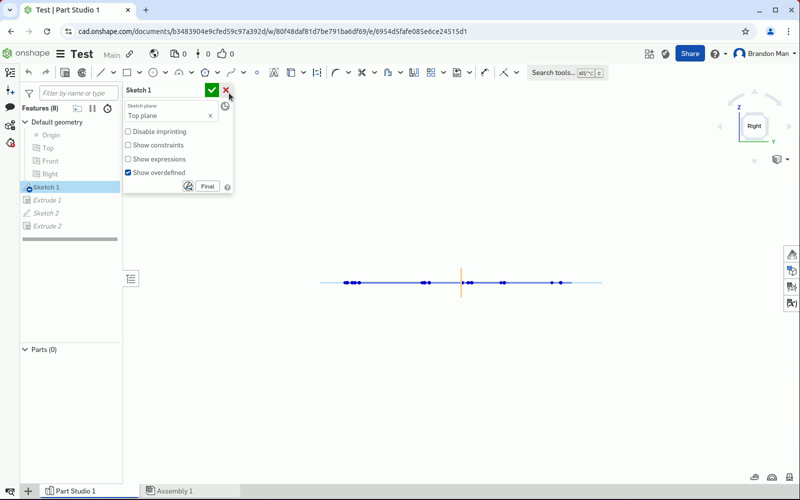
click(229, 92)
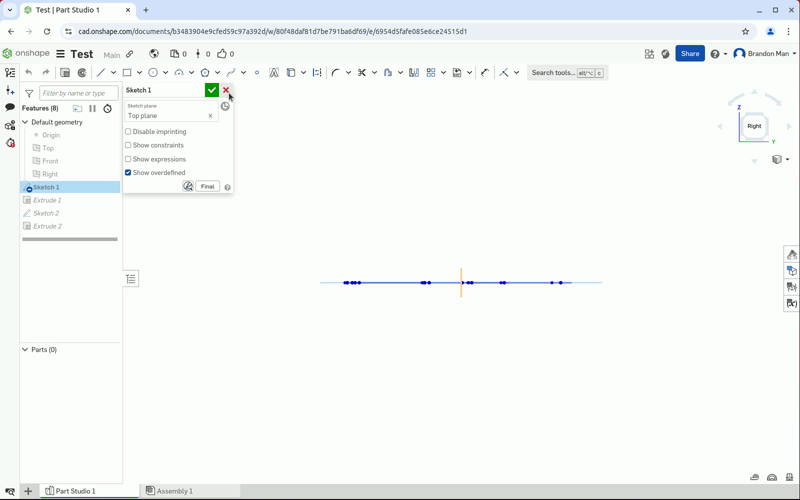
key(shift+s)
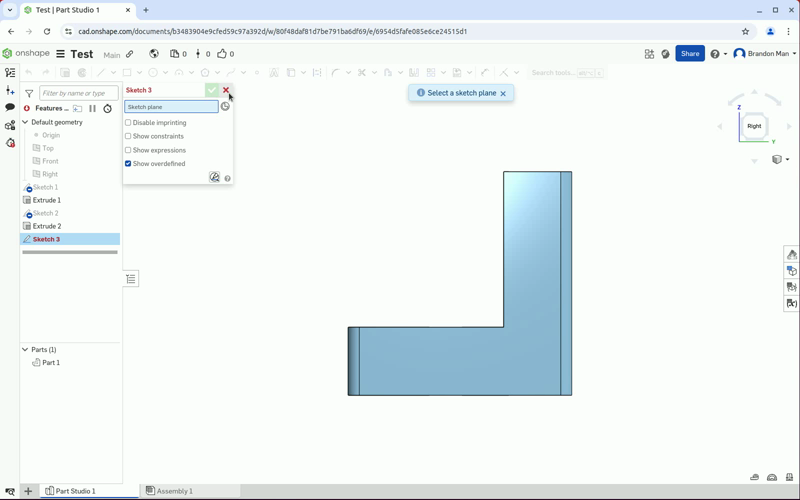
mouse_move(73, 176)
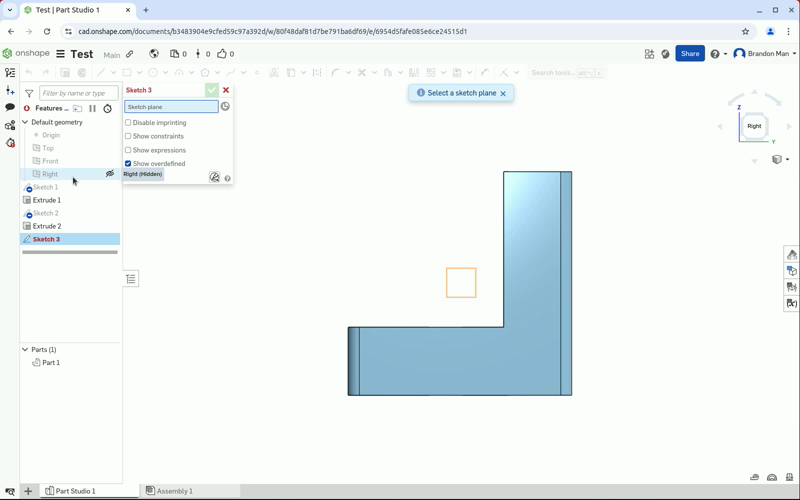
click(73, 176)
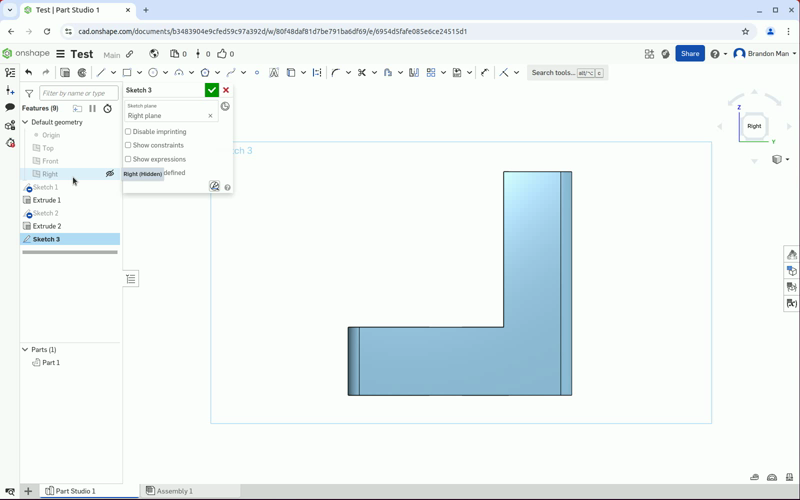
mouse_move(73, 352)
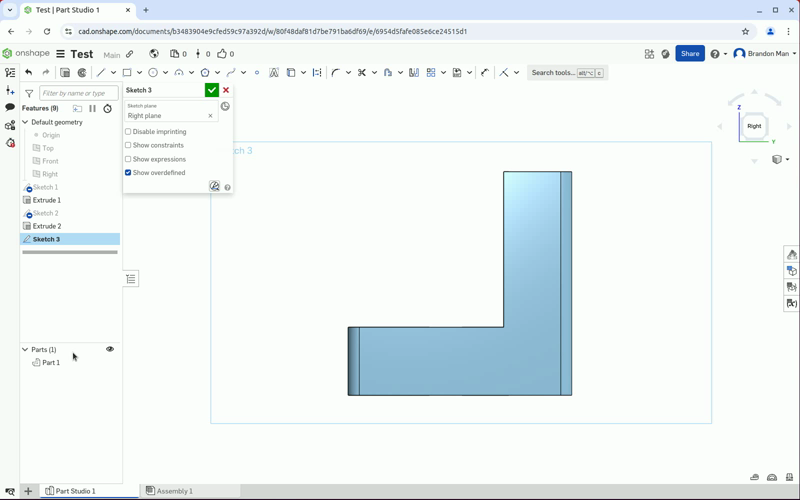
key(y)
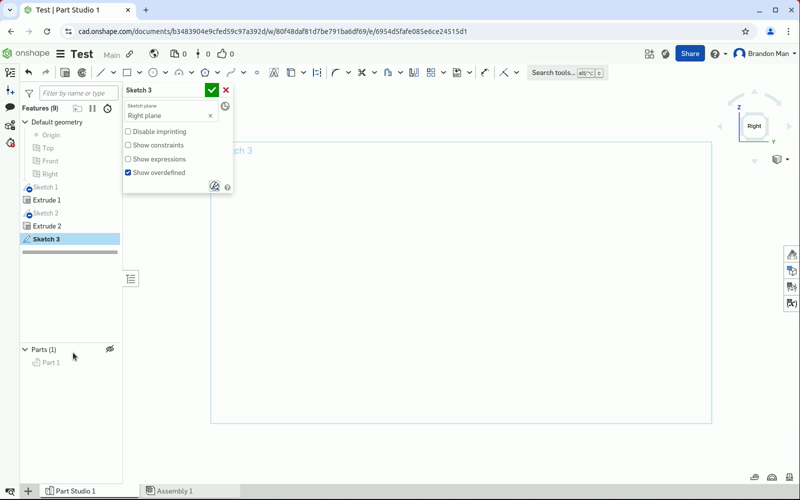
key(l)
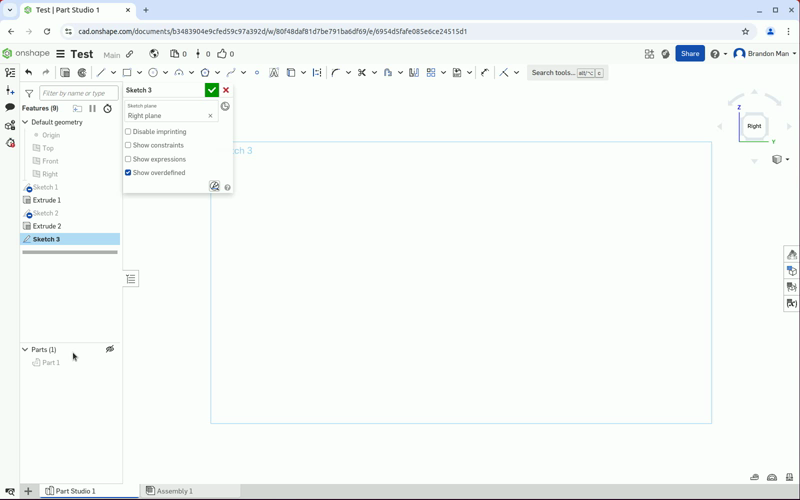
key_down(shift)
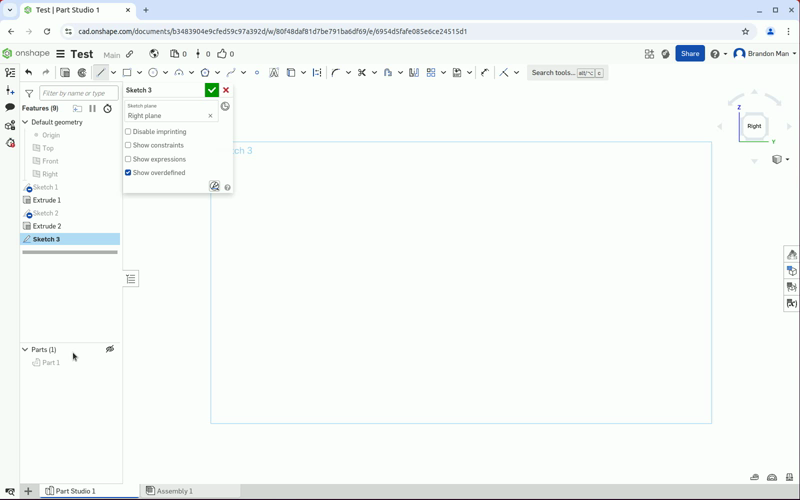
mouse_move(348, 218)
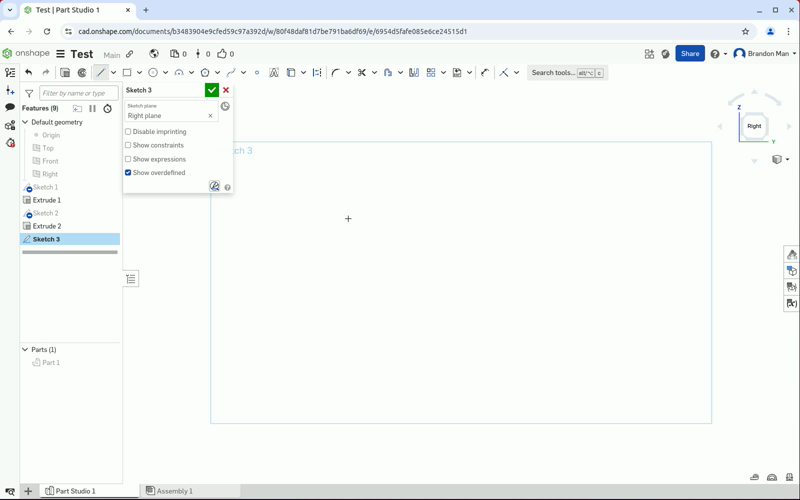
click(348, 218)
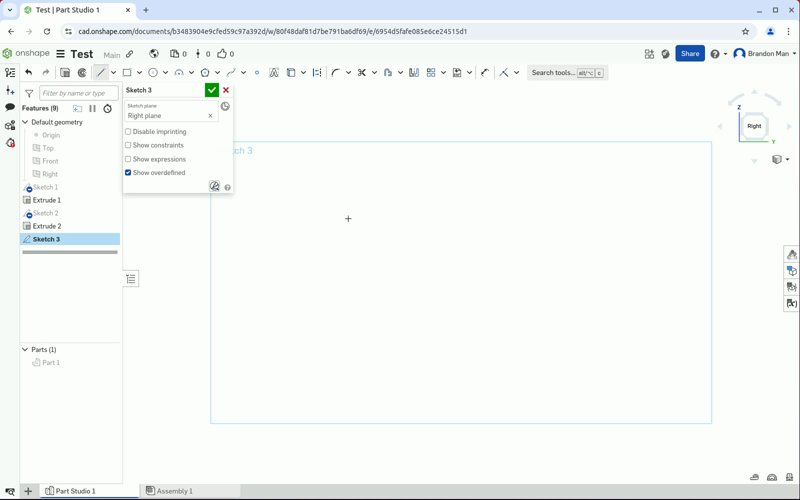
key_up(shift)
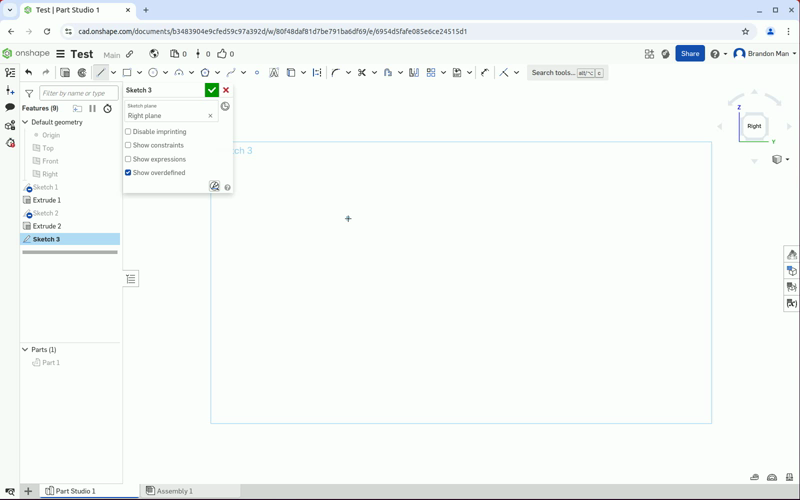
key_down(shift)
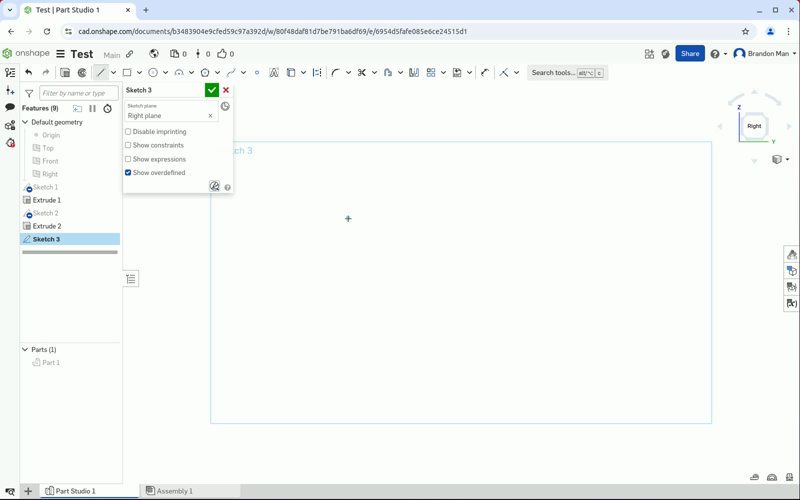
mouse_move(442, 218)
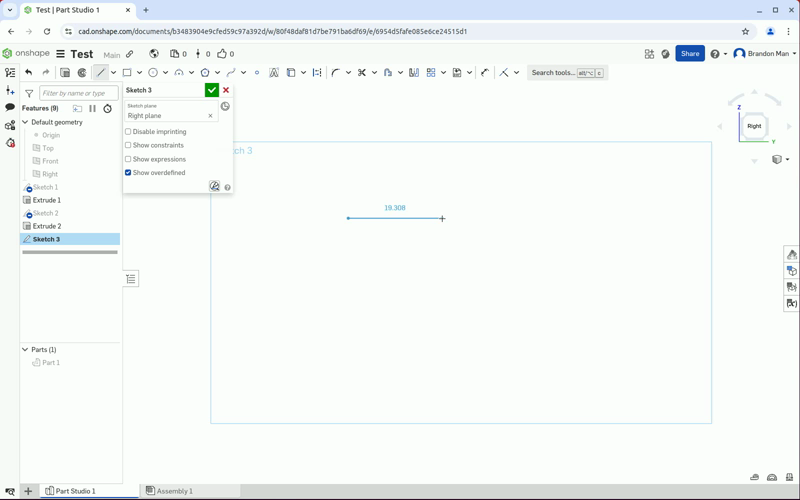
click(442, 218)
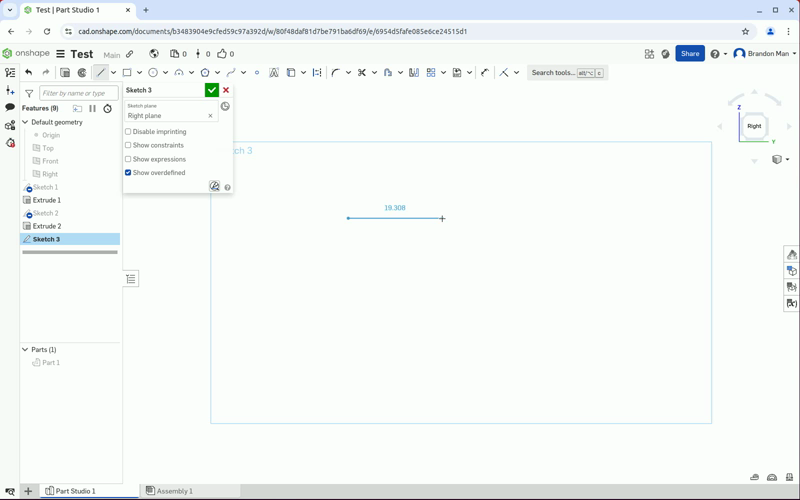
key_up(shift)
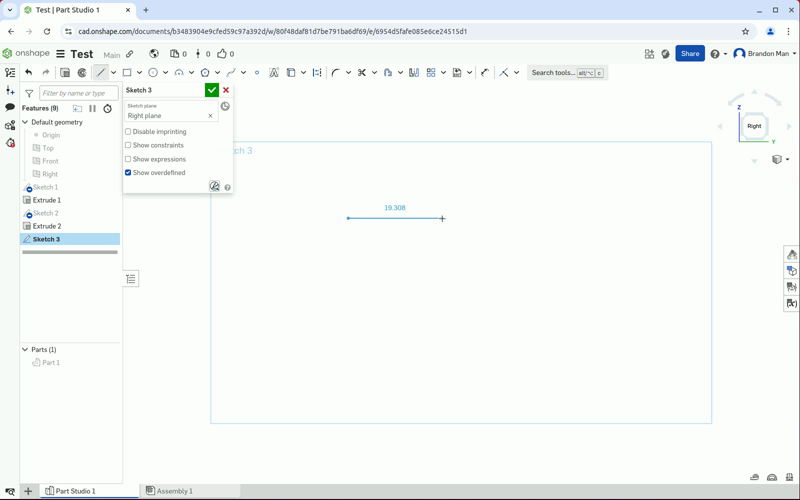
key_down(shift)
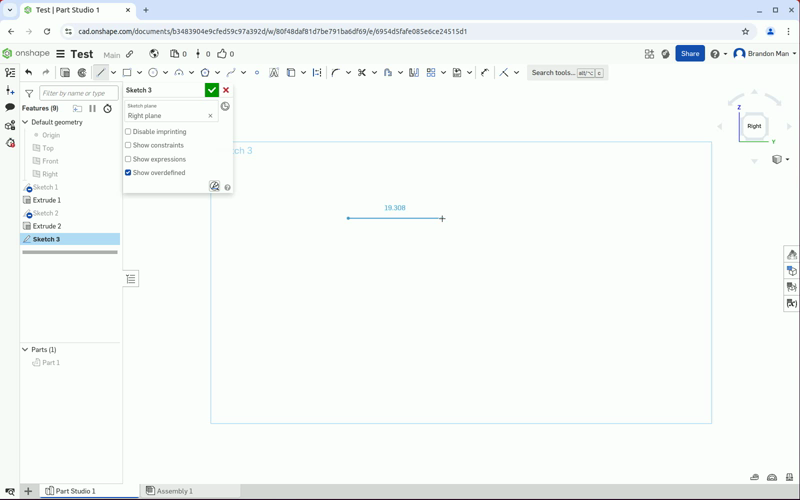
mouse_move(442, 324)
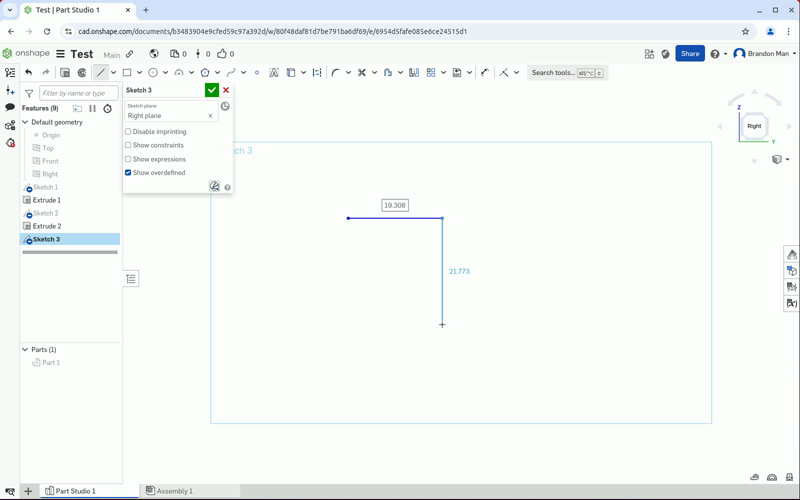
click(442, 324)
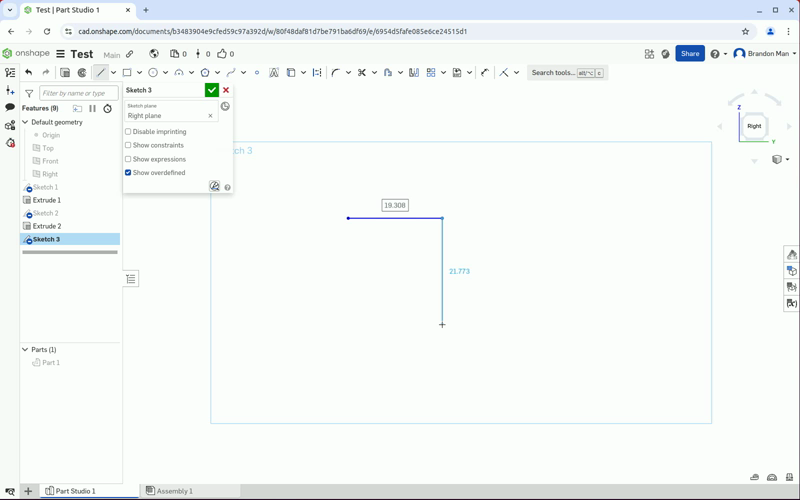
key_up(shift)
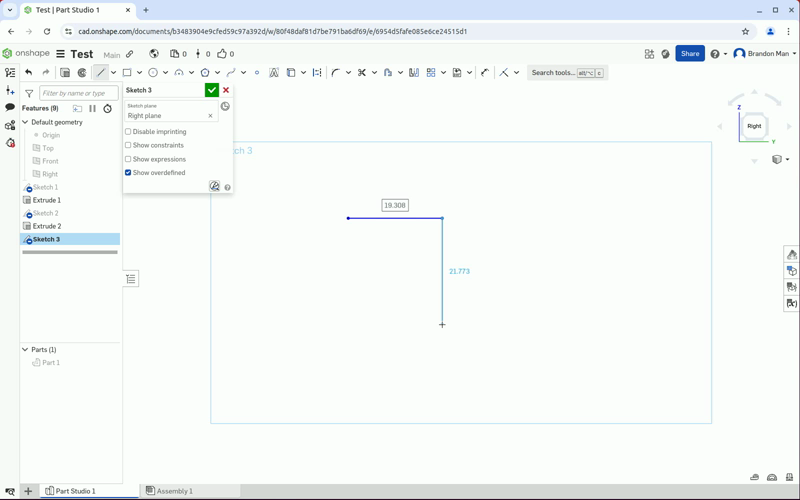
key(esc)
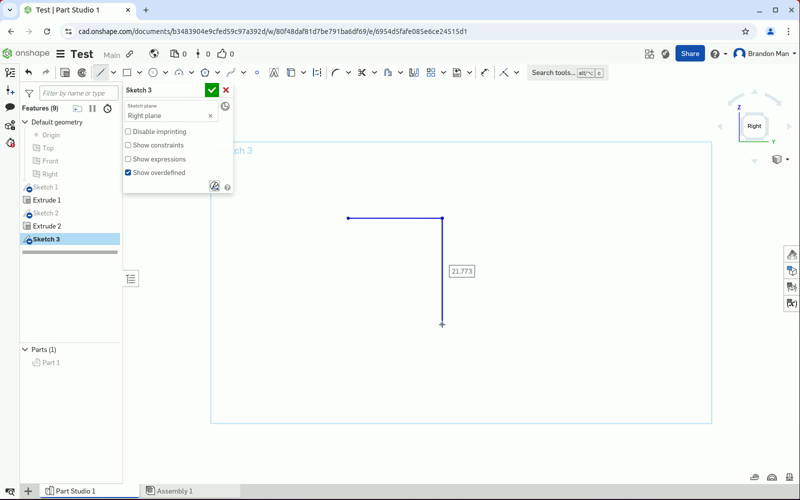
key(a)
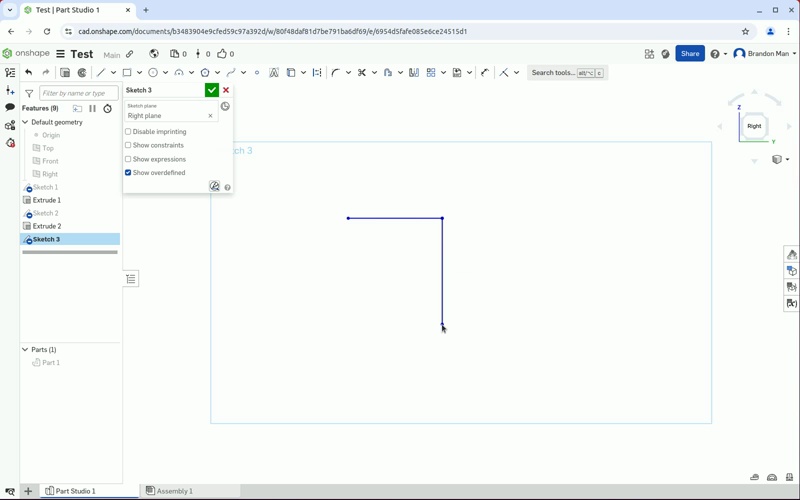
mouse_move(442, 324)
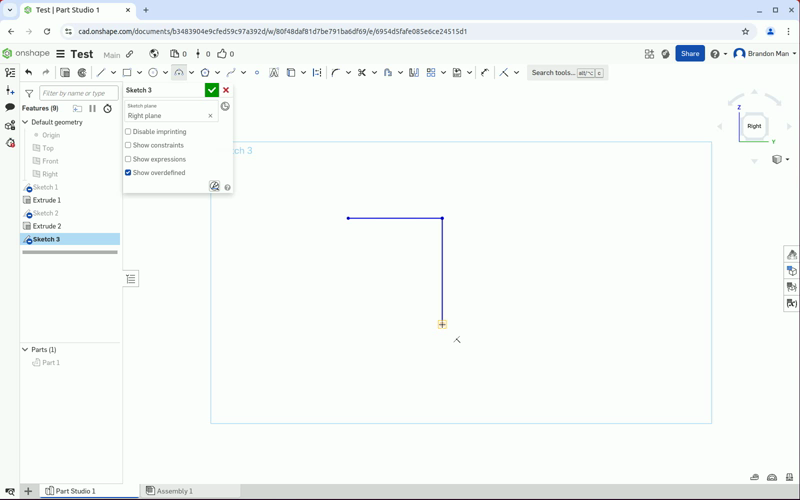
click(442, 324)
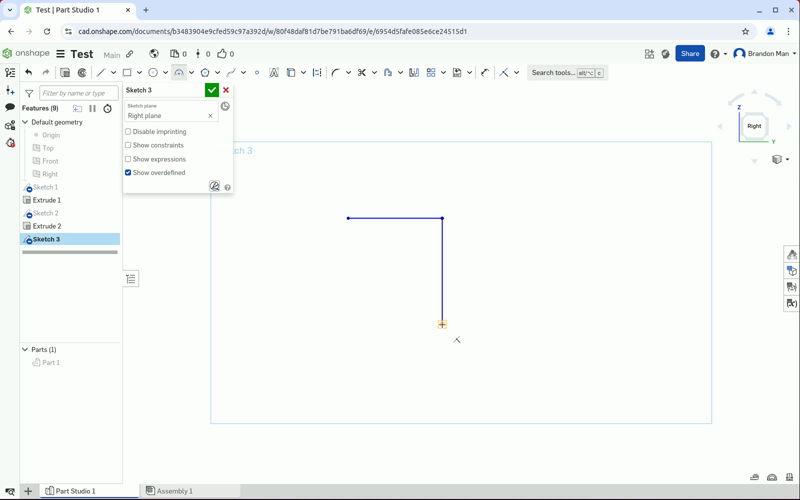
key_down(shift)
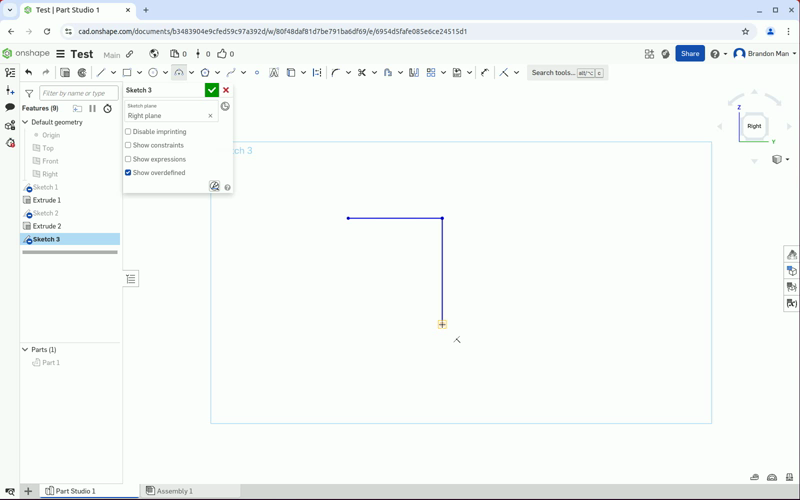
mouse_move(402, 307)
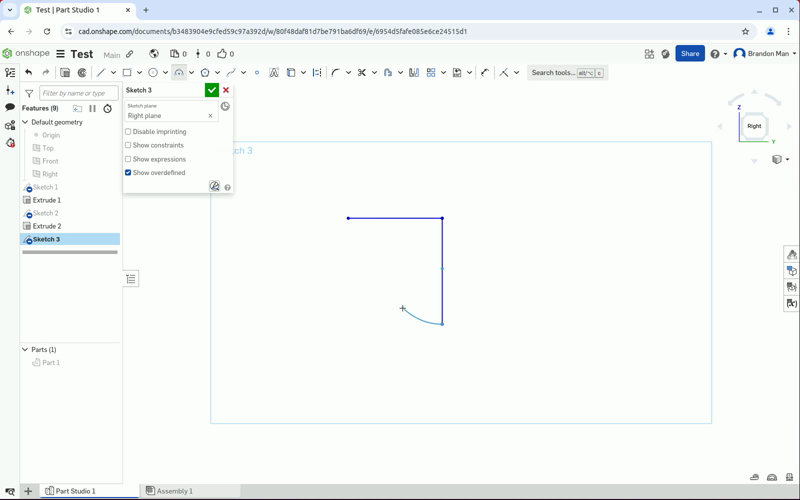
click(402, 307)
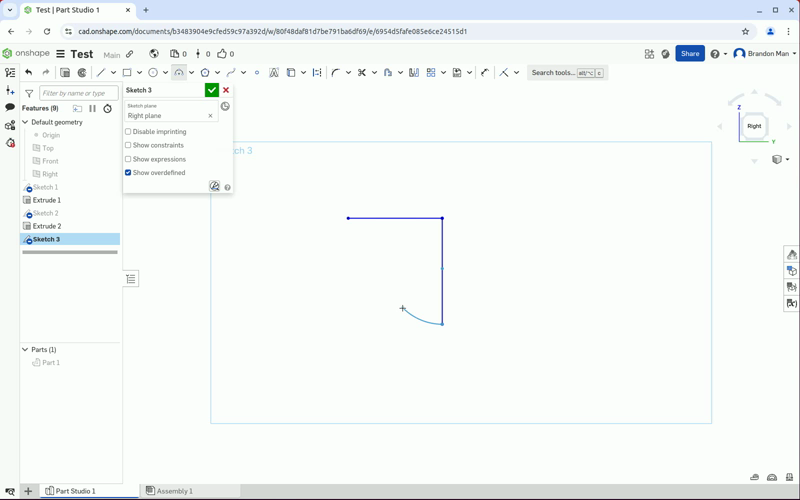
mouse_move(410, 346)
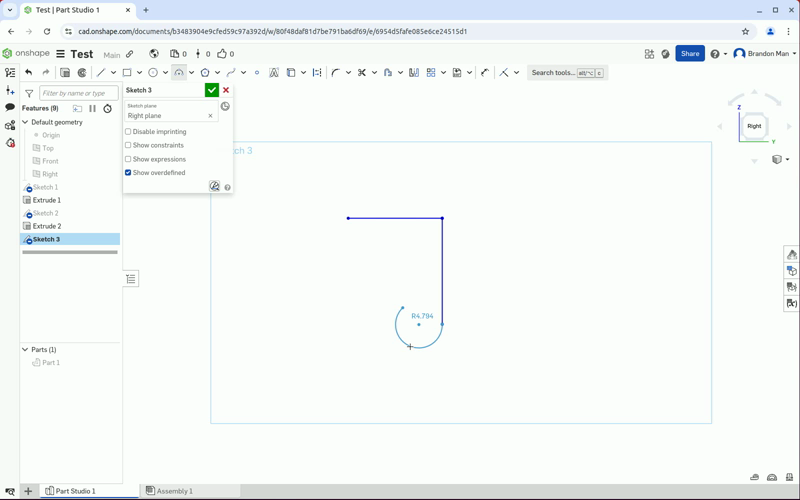
click(410, 346)
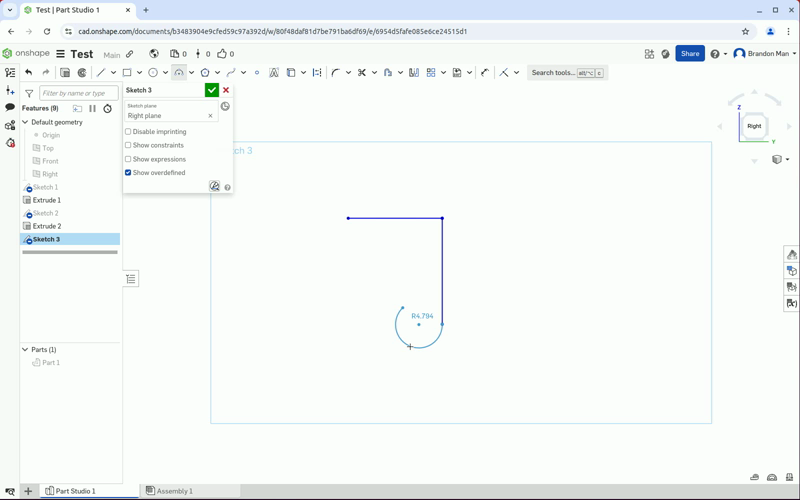
key_up(shift)
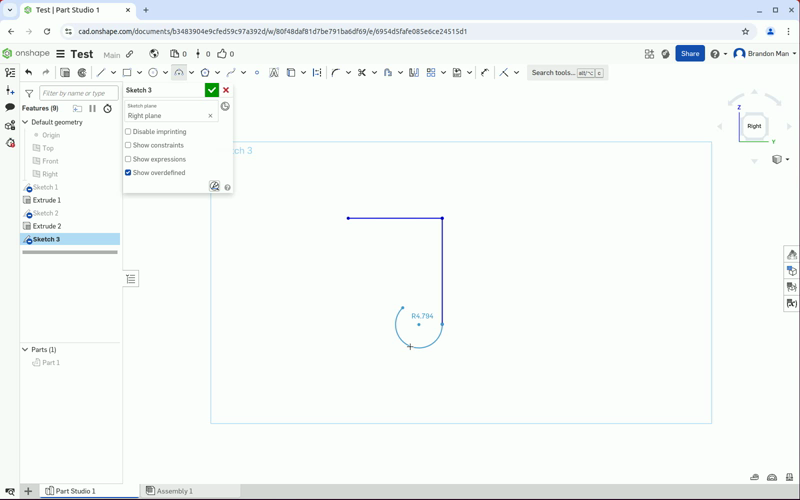
key(esc)
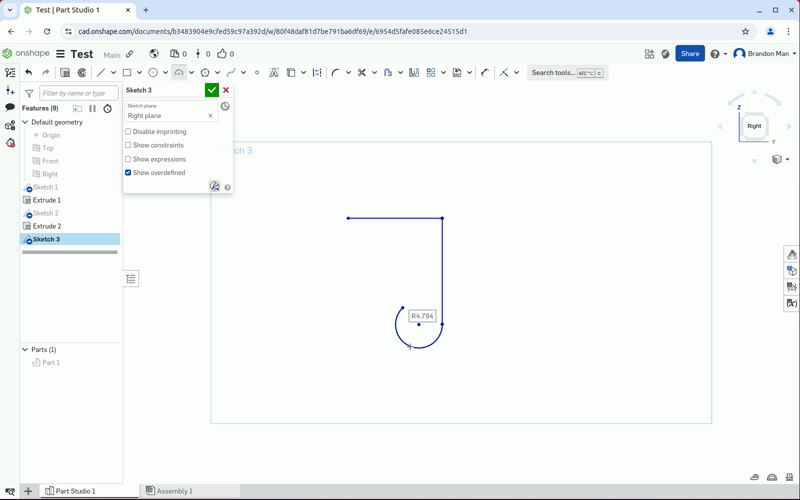
key(l)
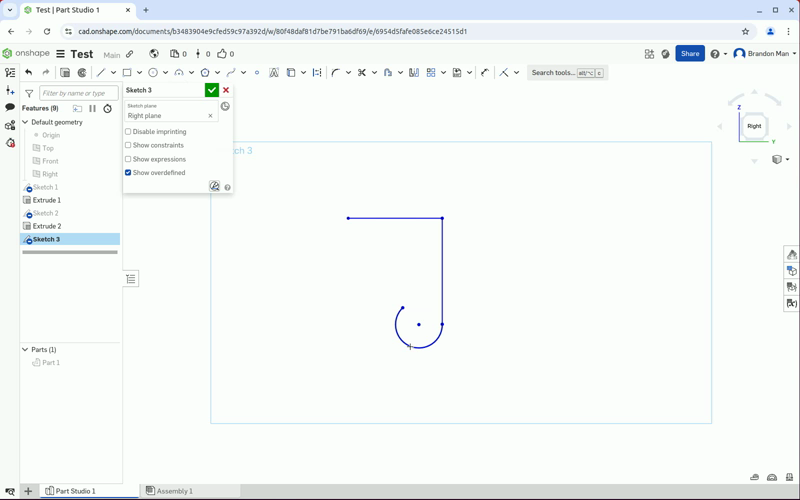
mouse_move(402, 307)
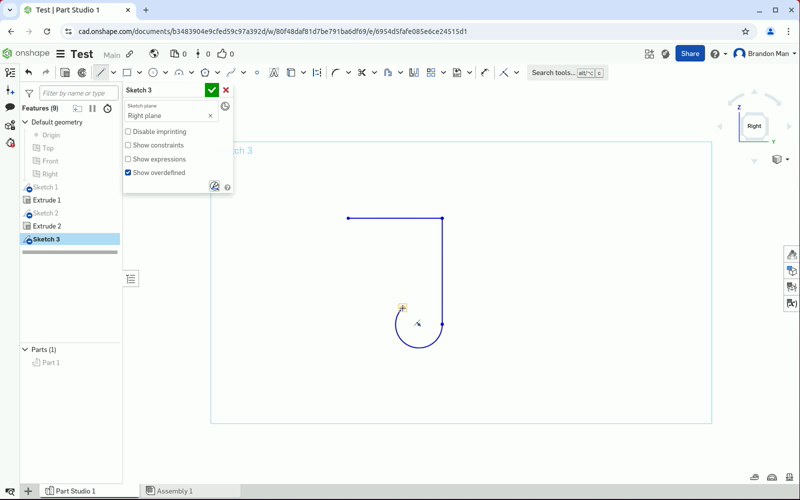
click(402, 307)
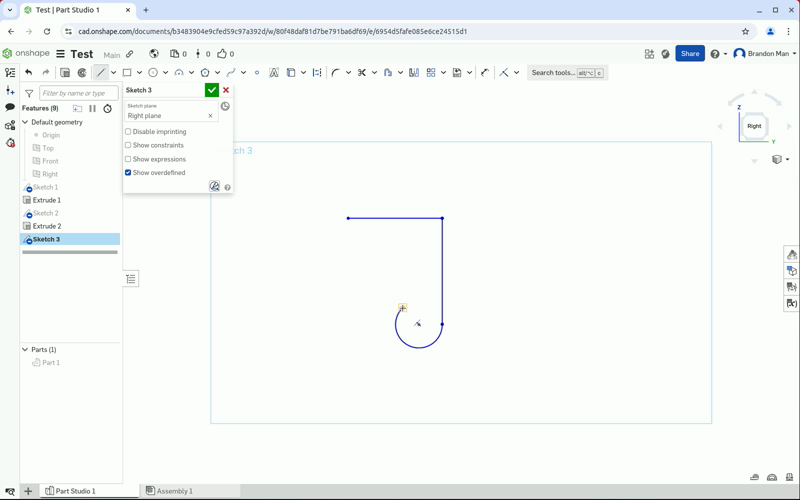
key_down(shift)
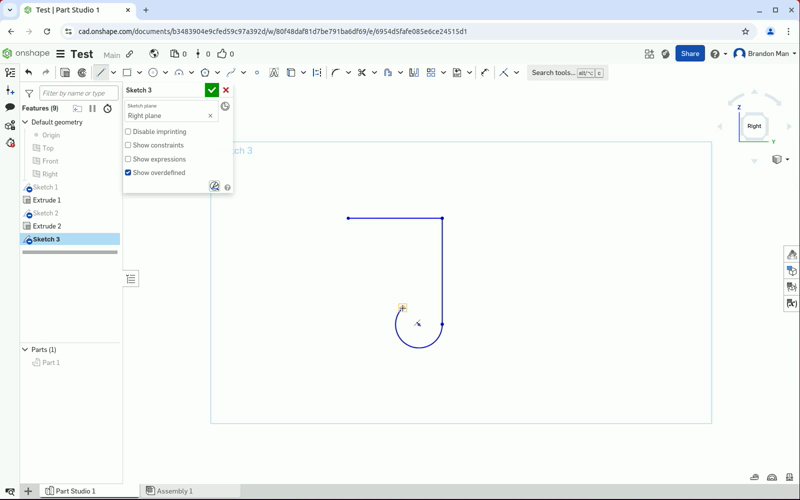
mouse_move(432, 307)
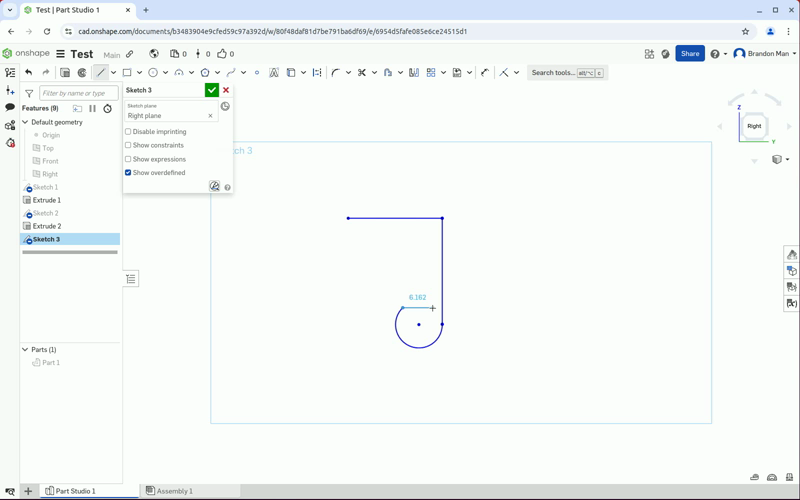
mouse_move(362, 282)
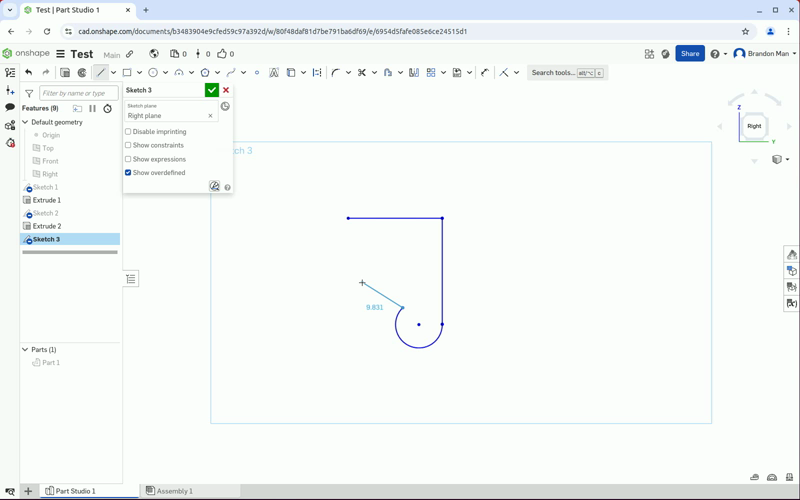
click(362, 282)
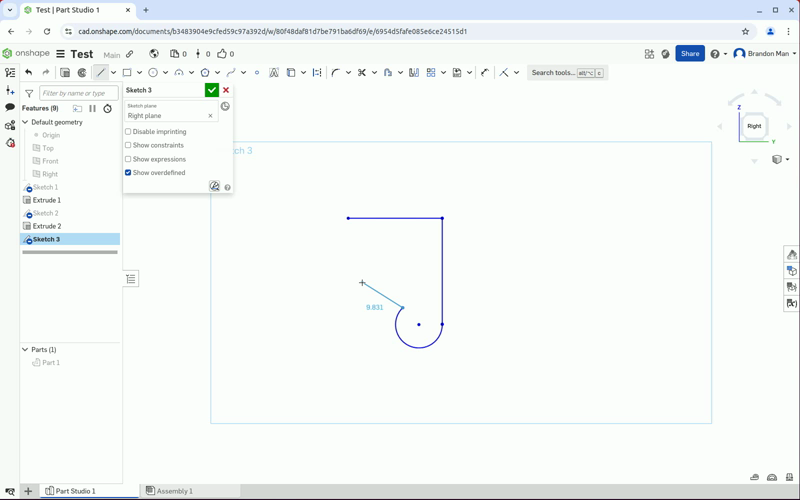
key_up(shift)
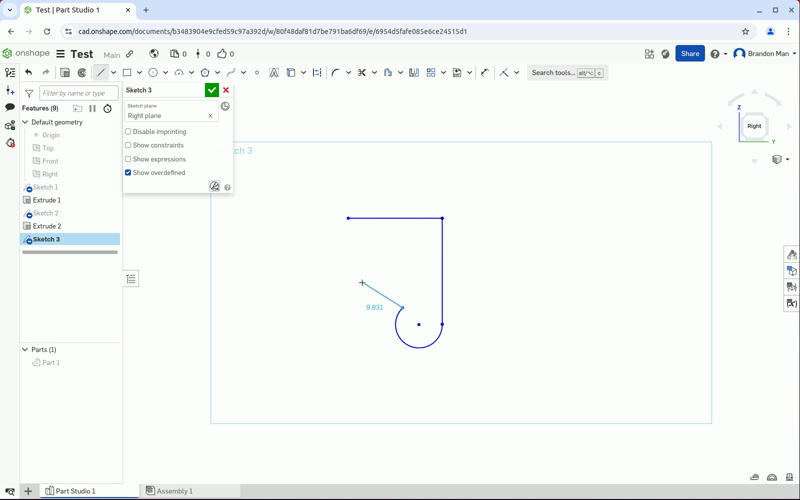
key(esc)
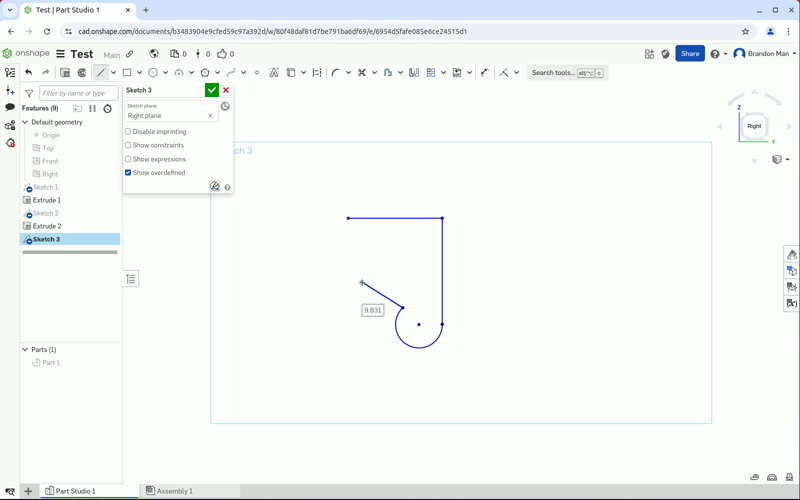
key(a)
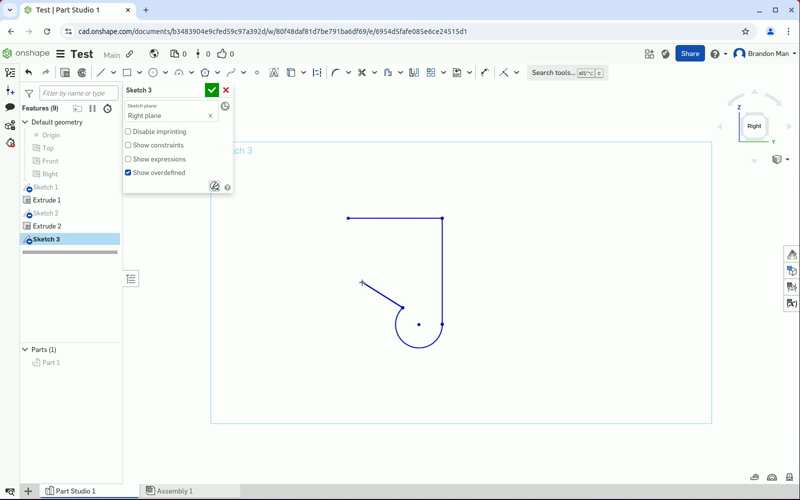
mouse_move(362, 282)
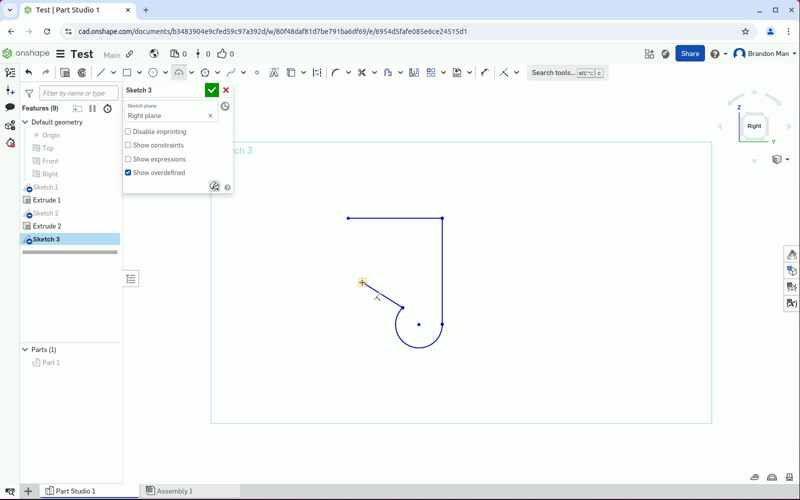
click(362, 282)
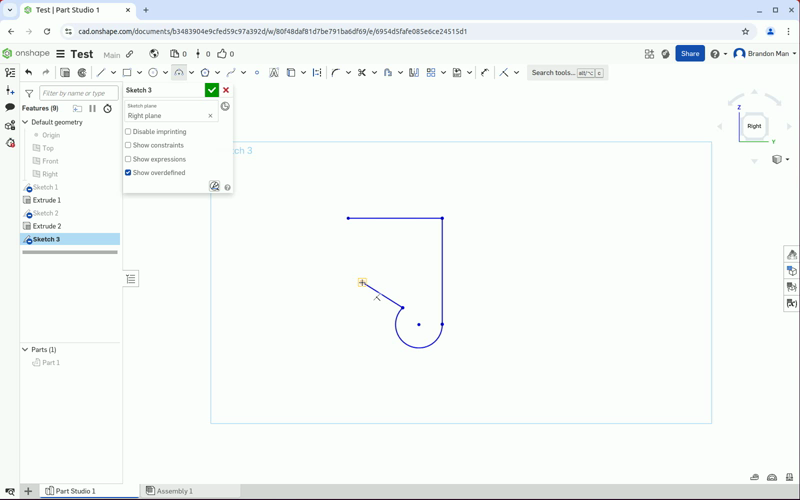
key_down(shift)
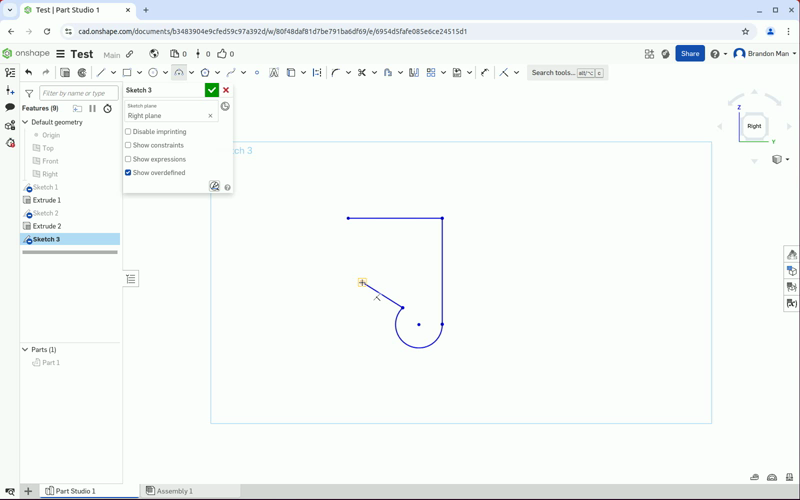
mouse_move(489, 324)
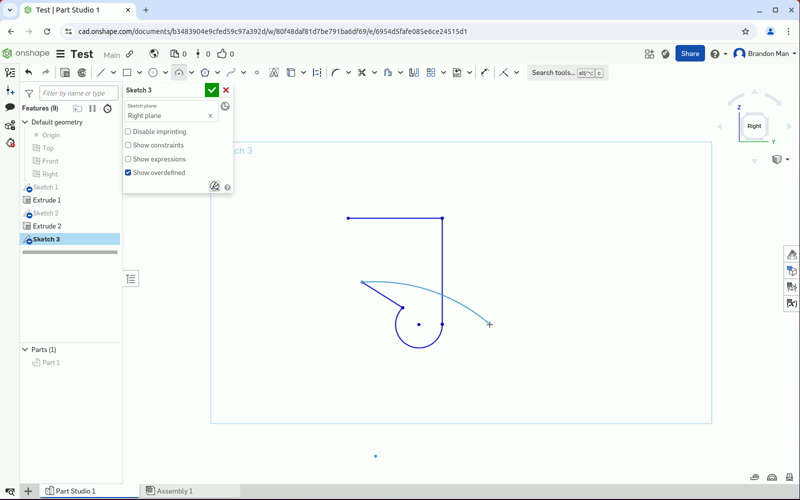
click(489, 324)
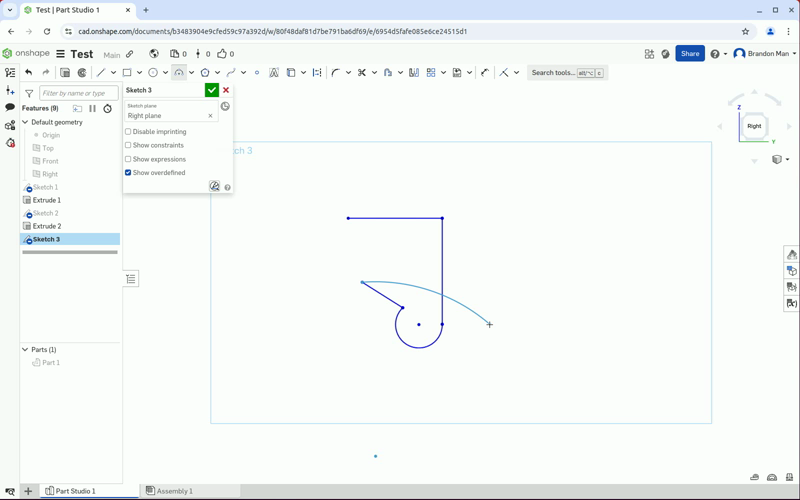
mouse_move(396, 391)
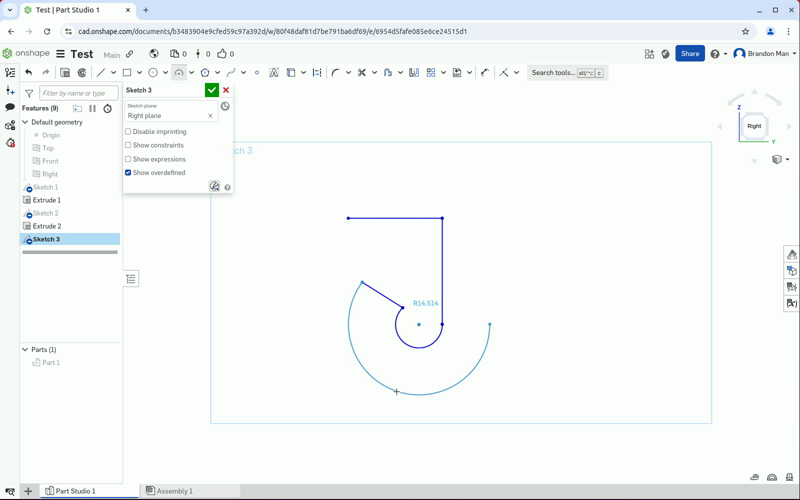
click(396, 391)
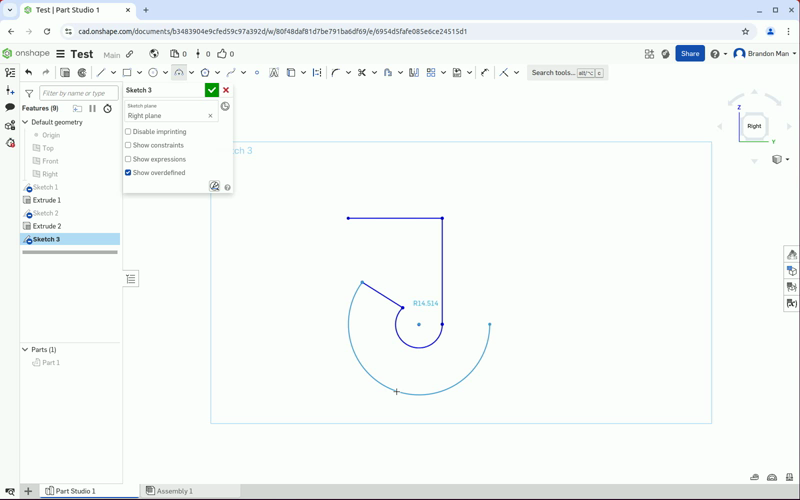
key_up(shift)
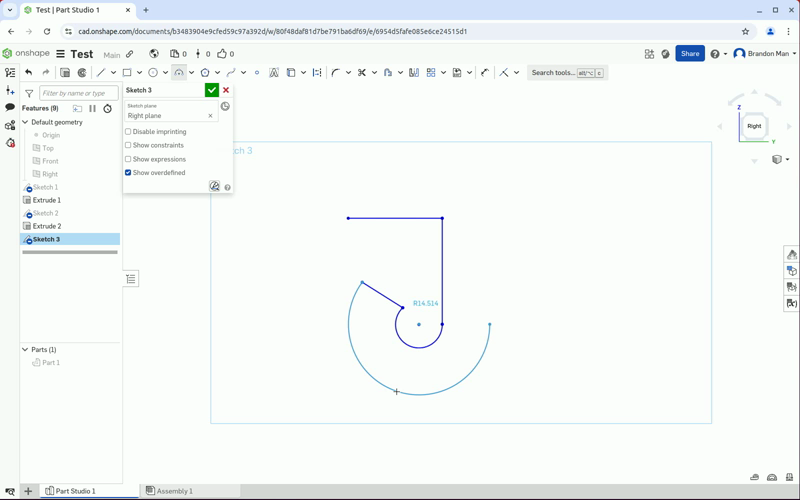
key(esc)
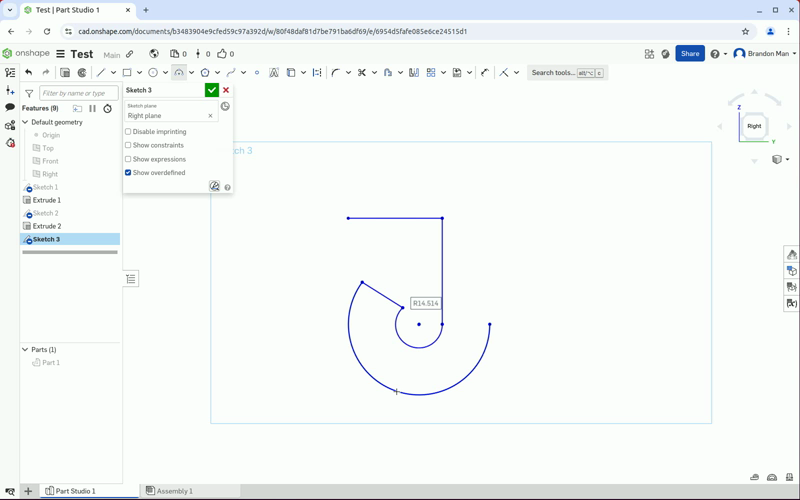
key(l)
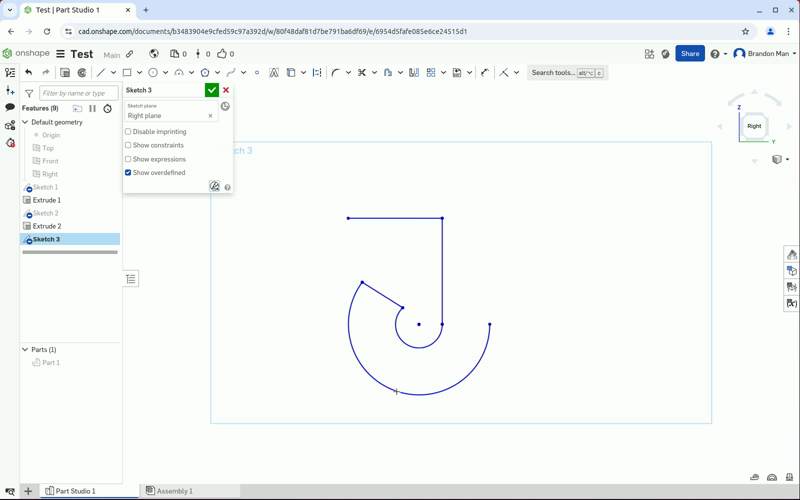
mouse_move(489, 324)
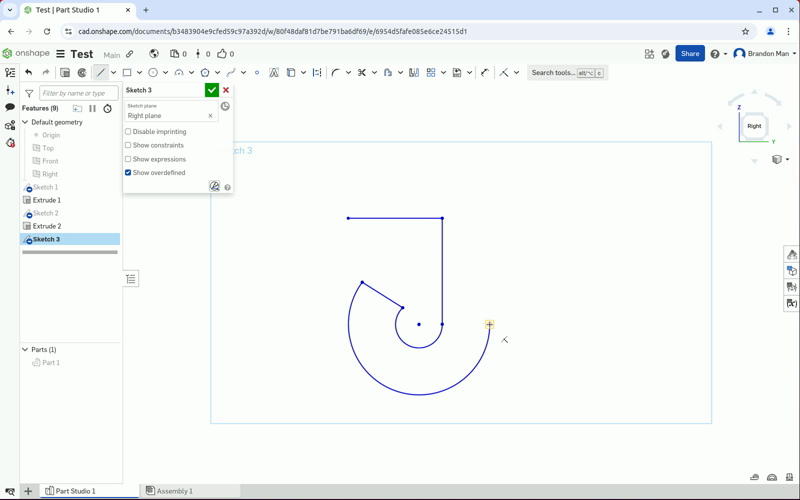
click(489, 324)
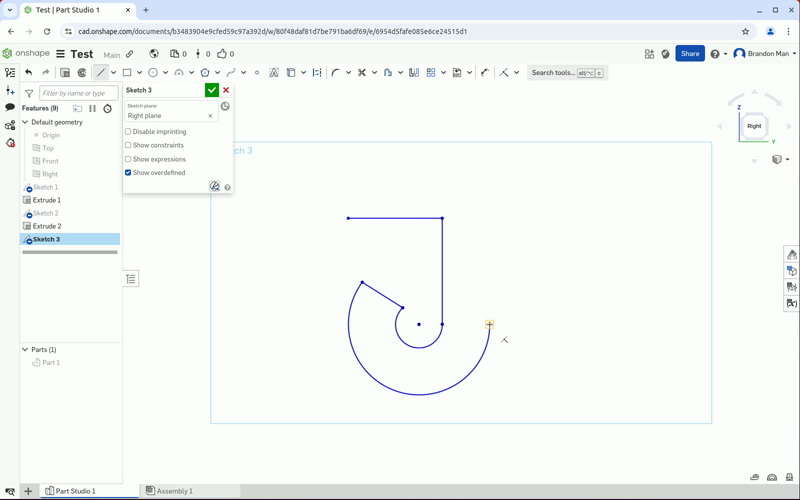
key_down(shift)
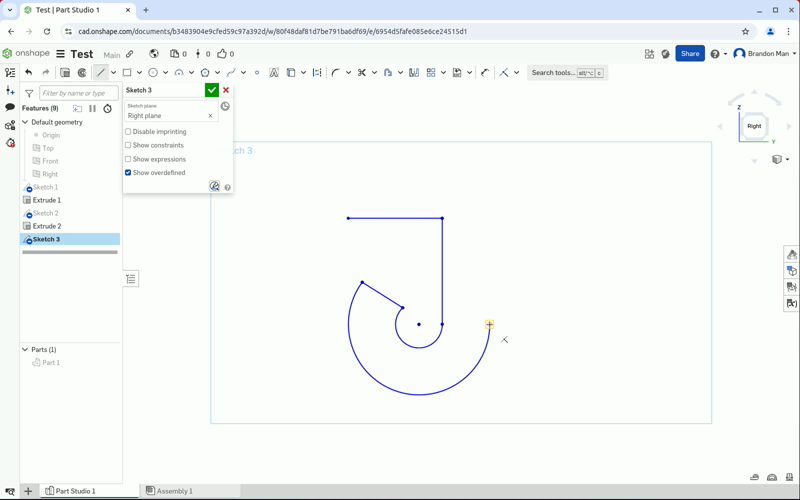
mouse_move(489, 218)
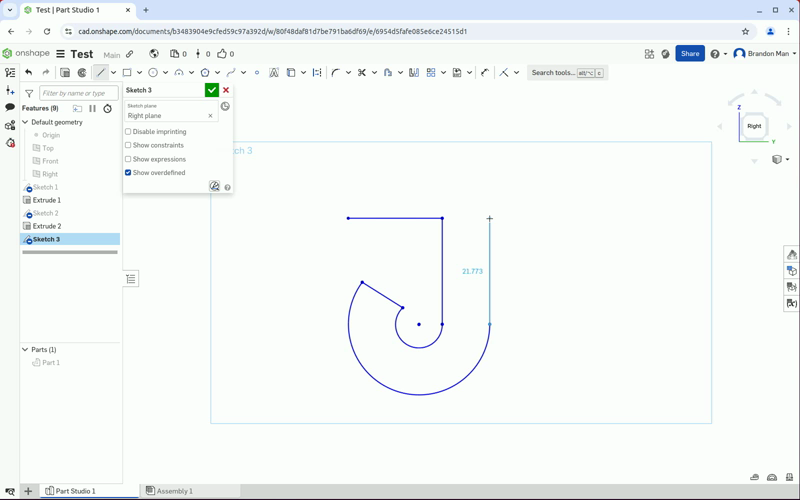
click(489, 218)
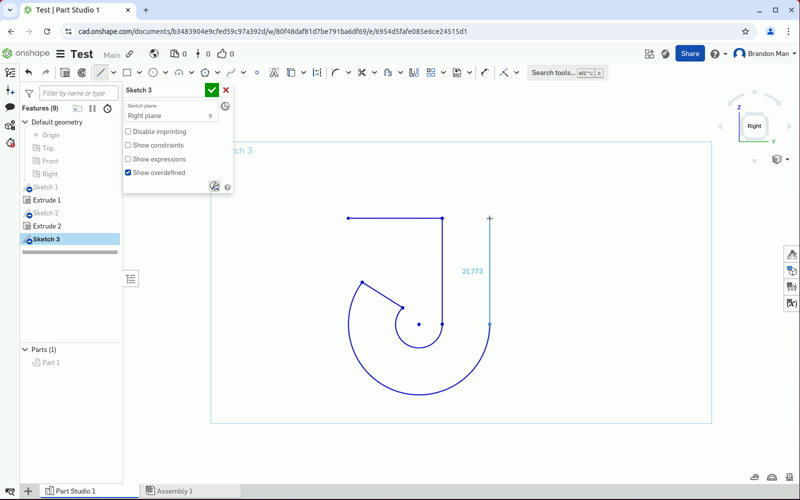
key_up(shift)
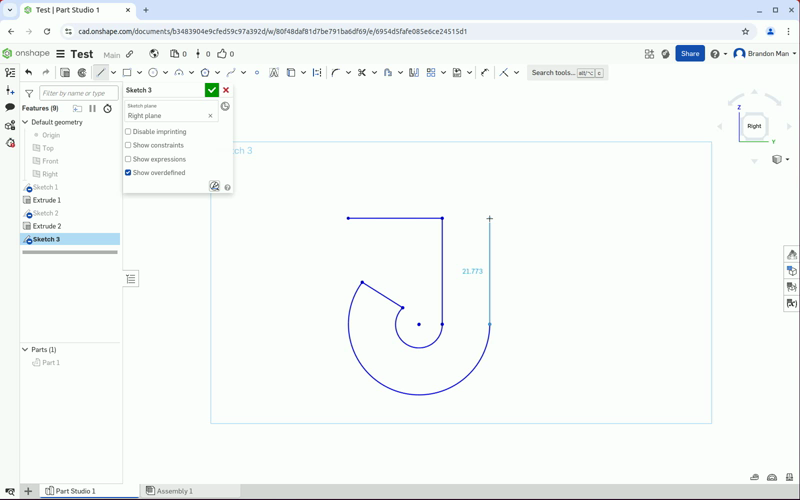
key_down(shift)
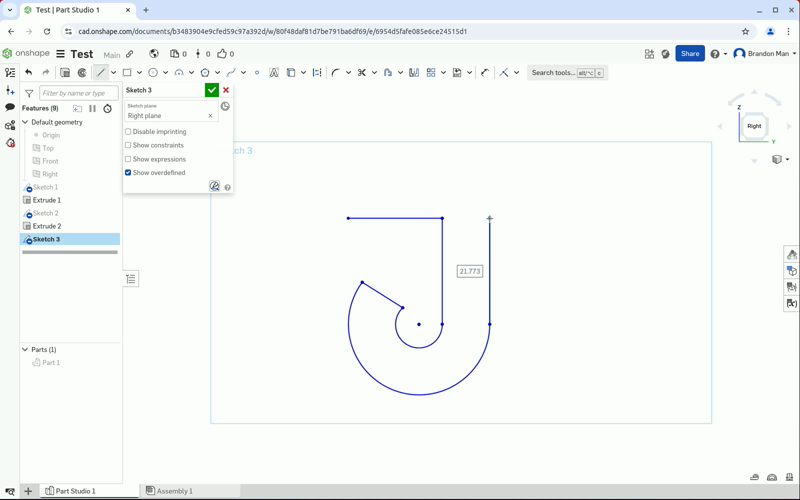
mouse_move(572, 218)
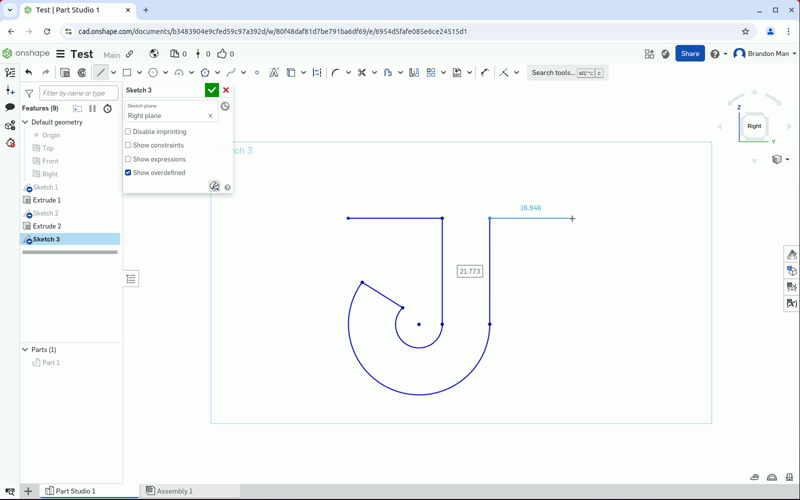
click(572, 218)
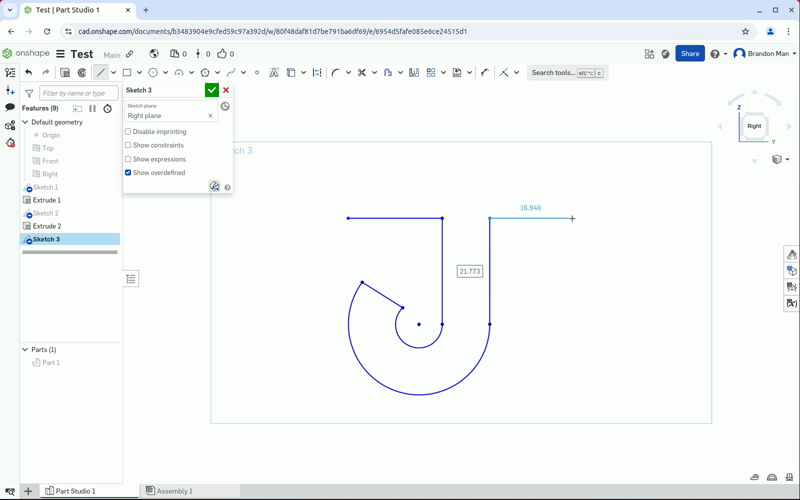
key_up(shift)
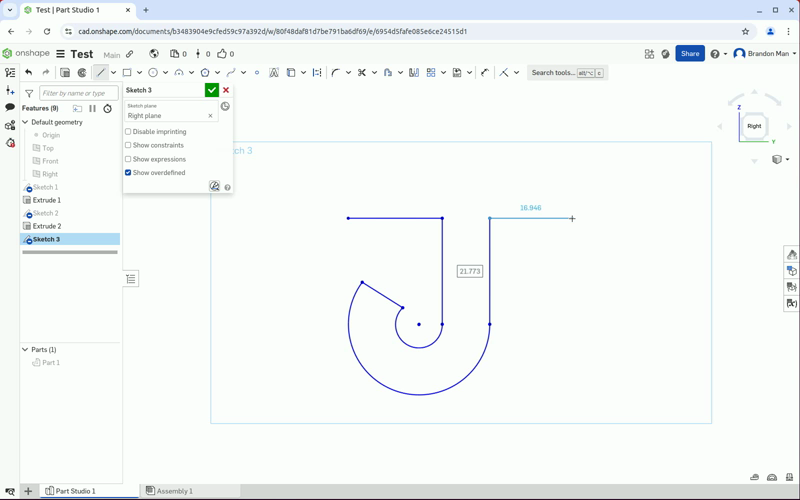
key_down(shift)
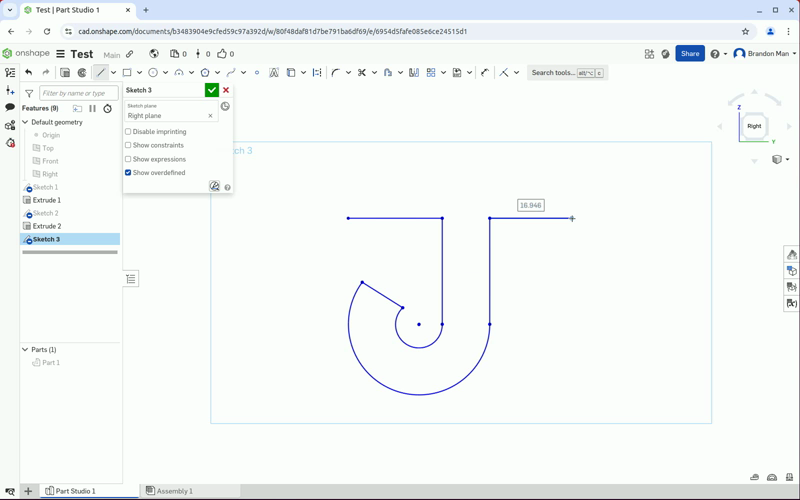
mouse_move(589, 218)
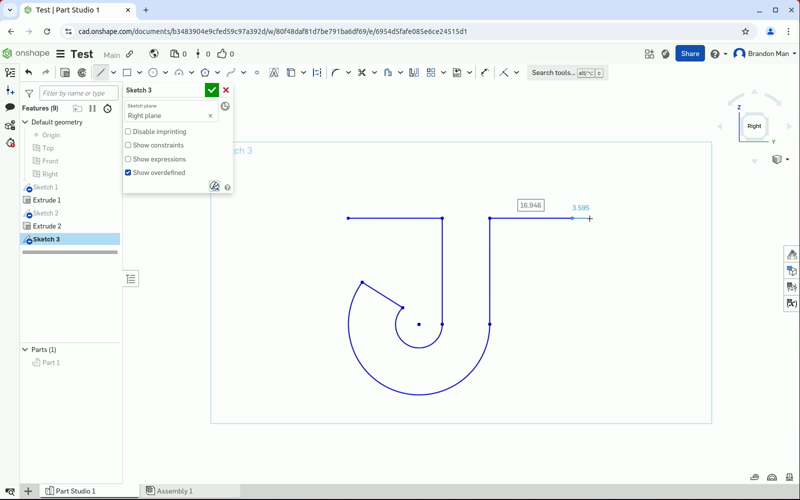
mouse_move(572, 171)
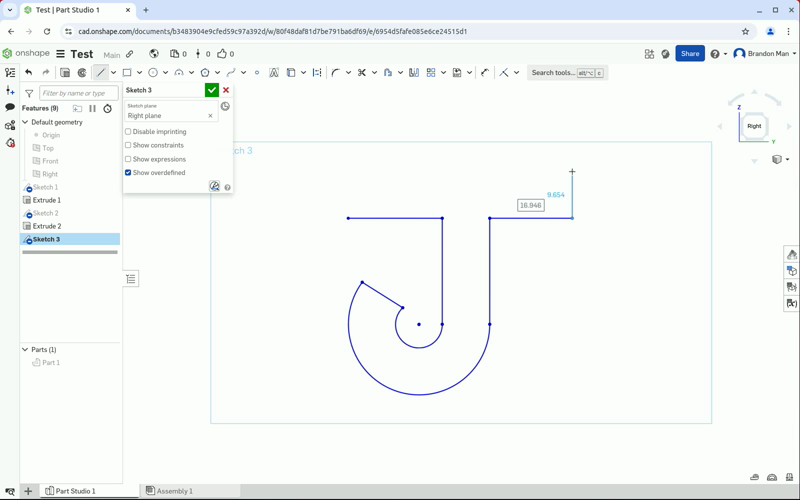
click(572, 171)
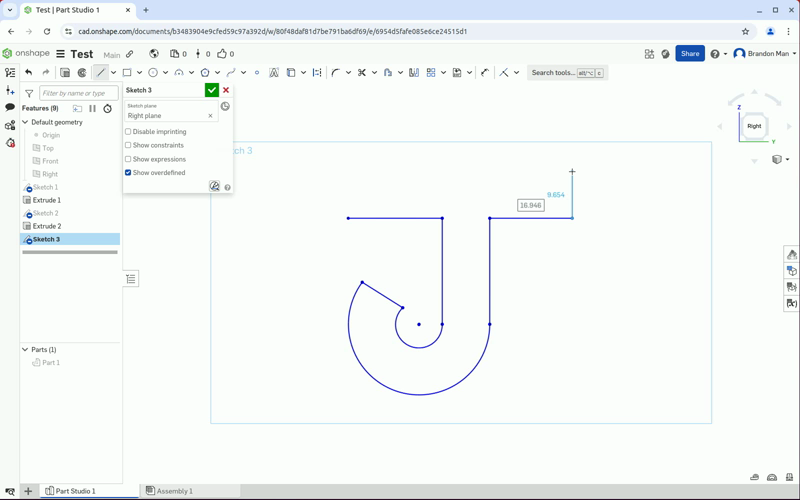
key_up(shift)
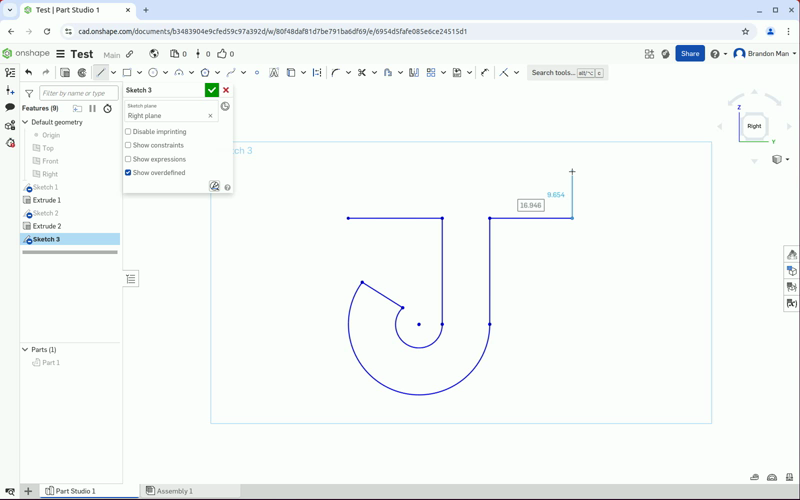
key_down(shift)
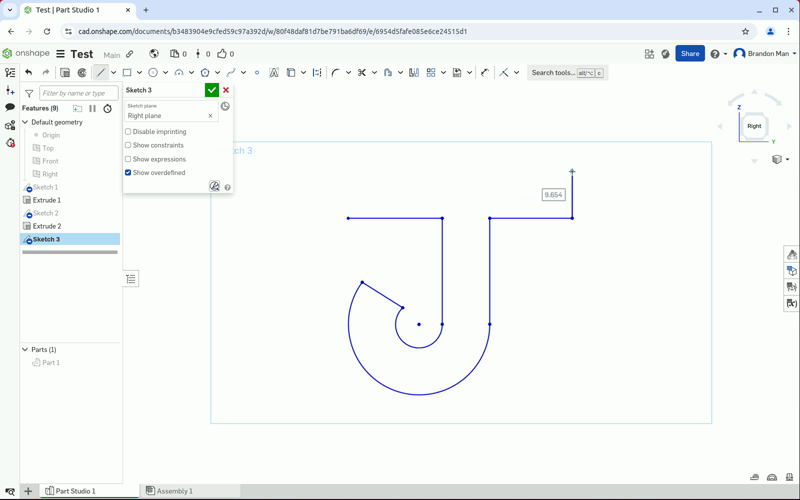
mouse_move(348, 171)
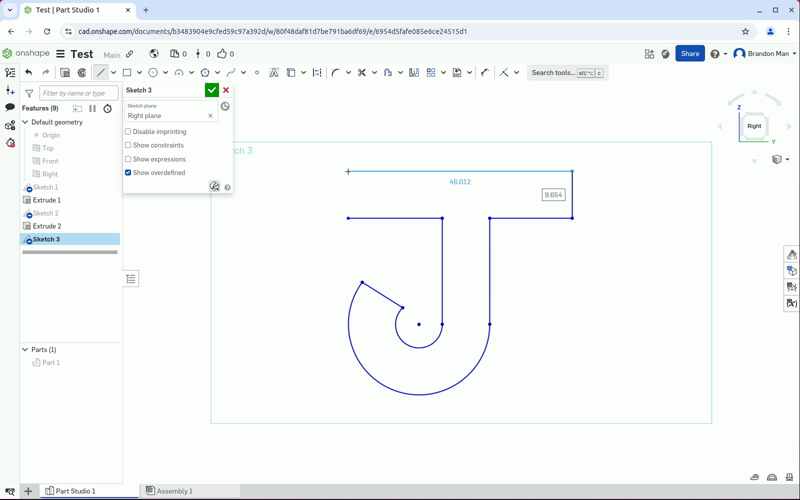
click(348, 171)
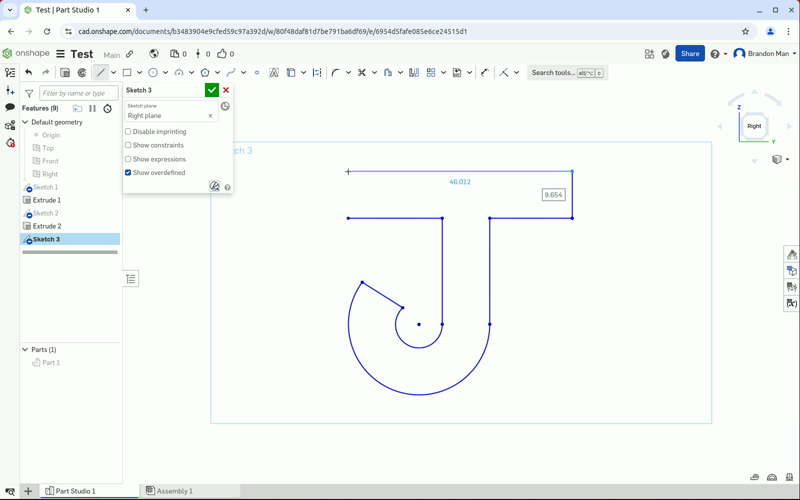
key_up(shift)
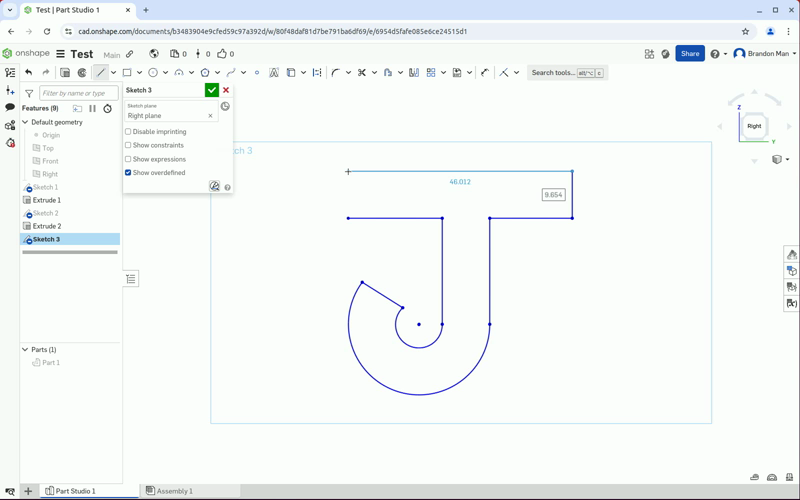
mouse_move(378, 171)
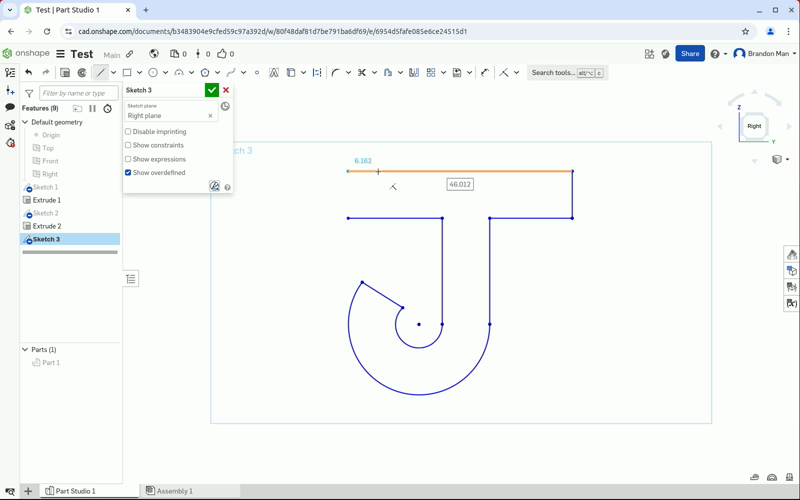
key_down(shift)
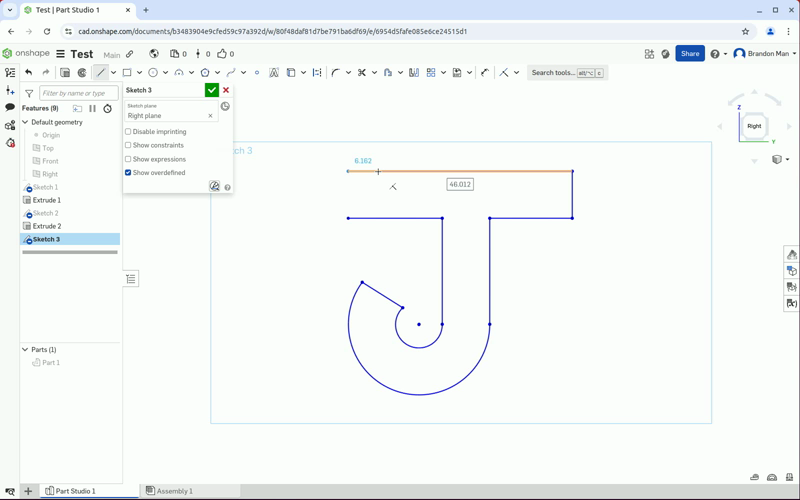
mouse_move(348, 218)
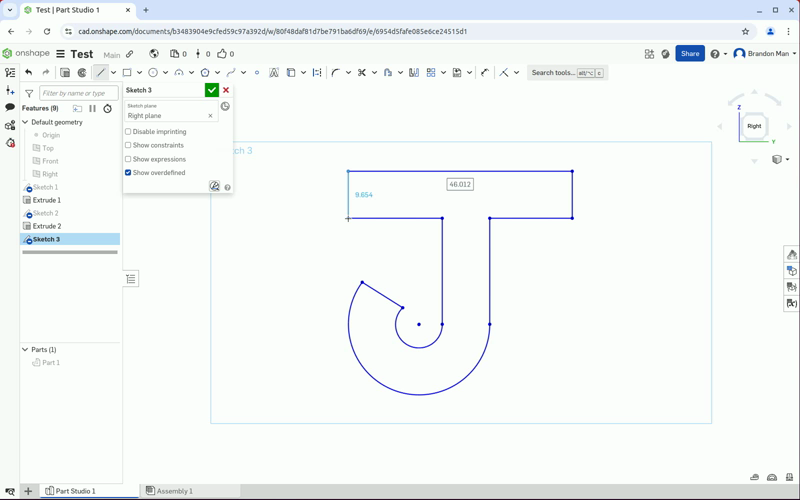
key_up(shift)
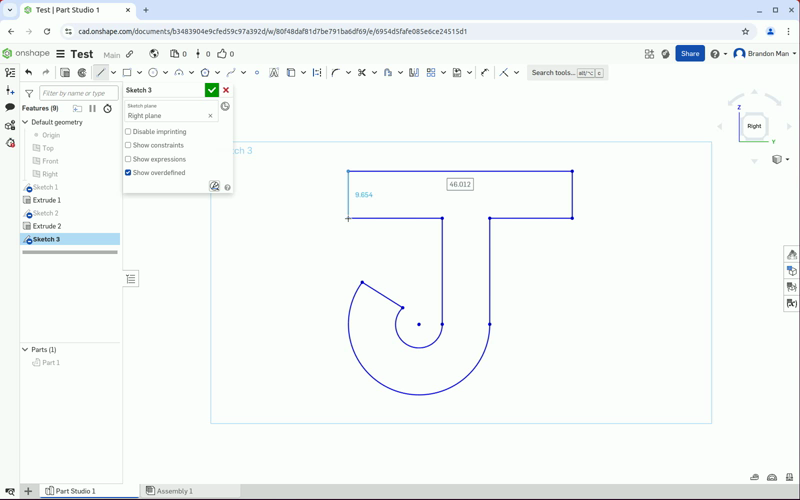
click(348, 218)
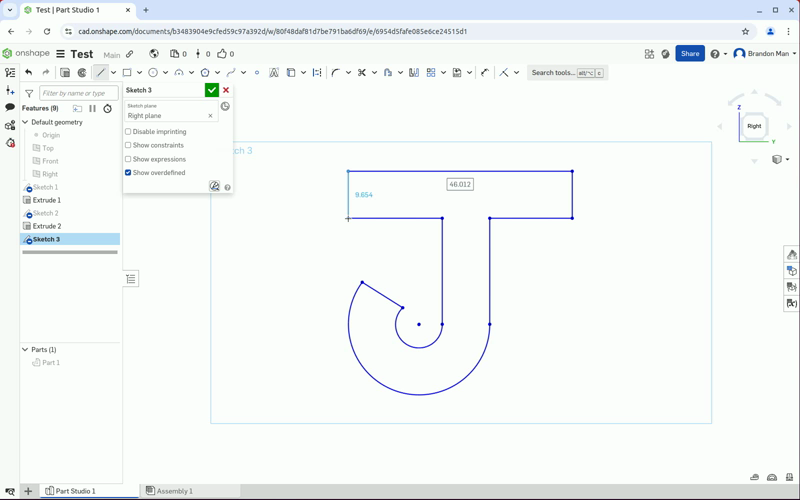
key(esc)
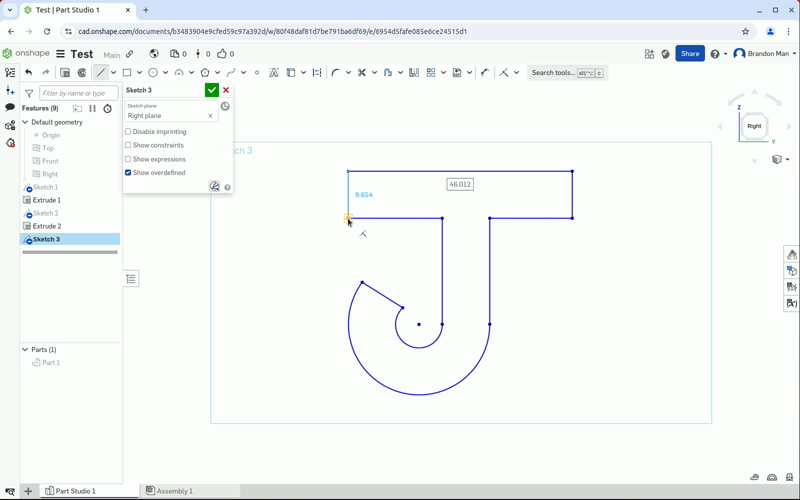
mouse_move(414, 200)
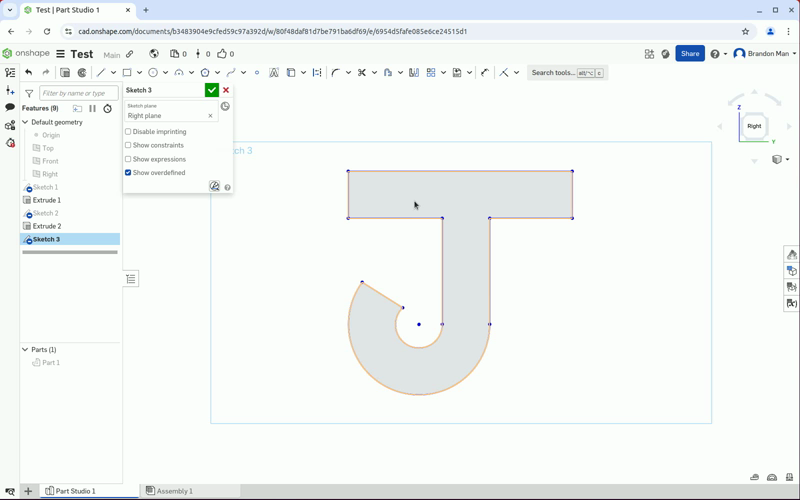
click(414, 200)
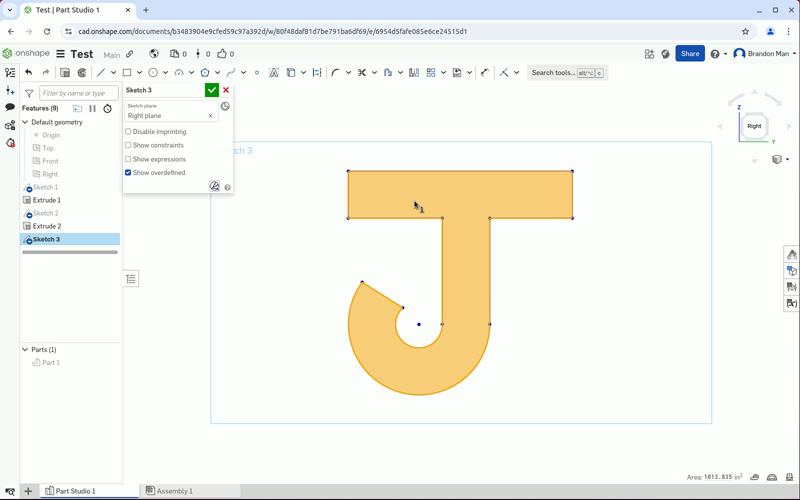
mouse_move(73, 352)
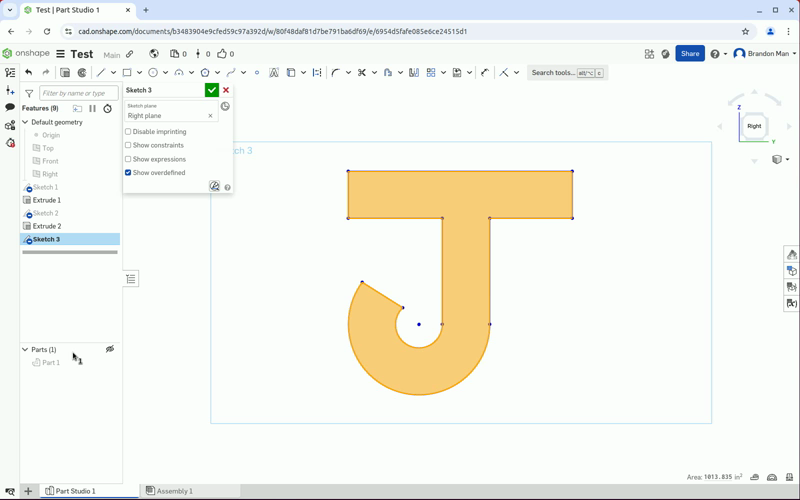
key(shift+y)
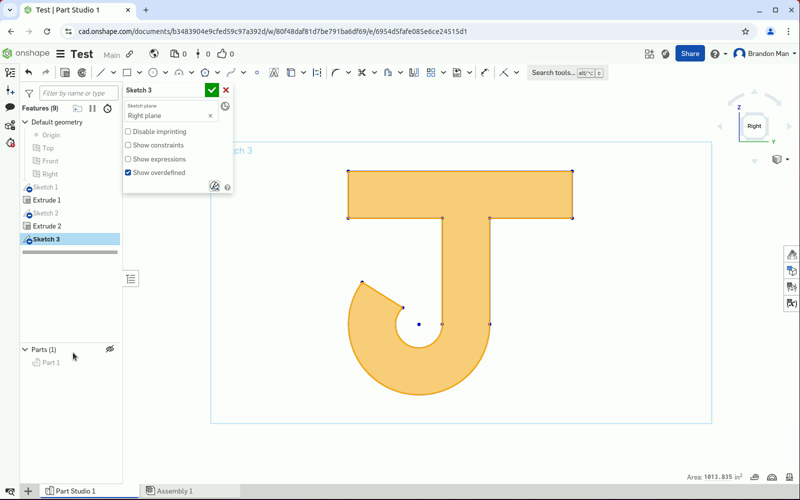
key(shift+e)
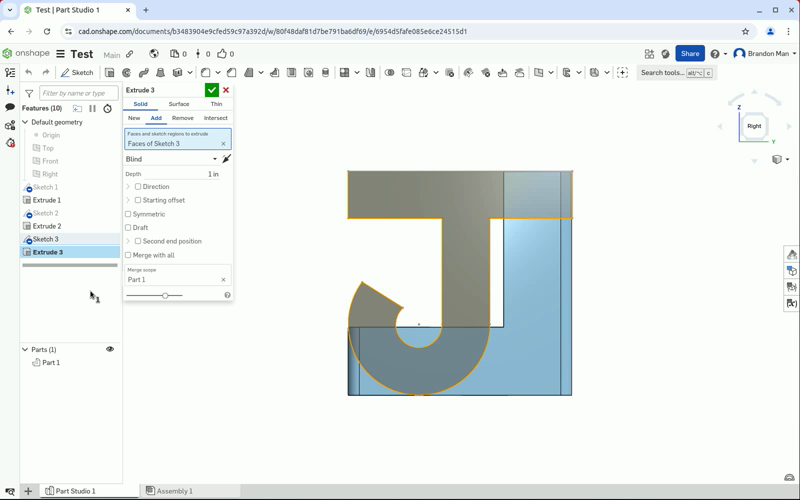
mouse_move(143, 106)
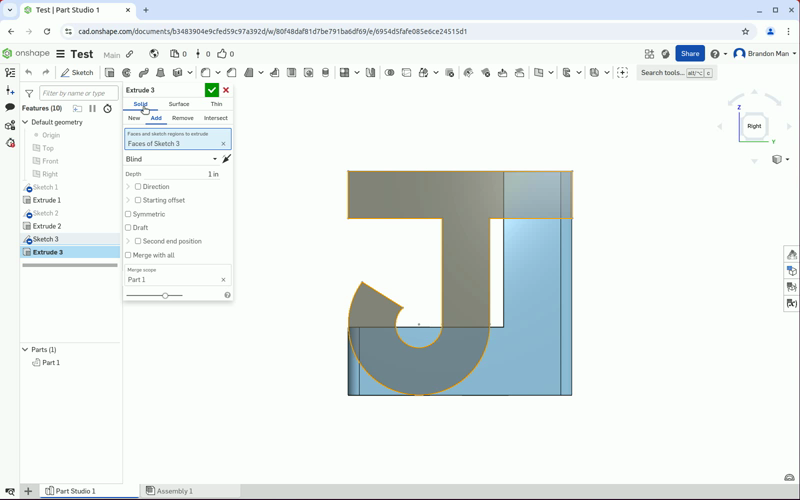
click(143, 106)
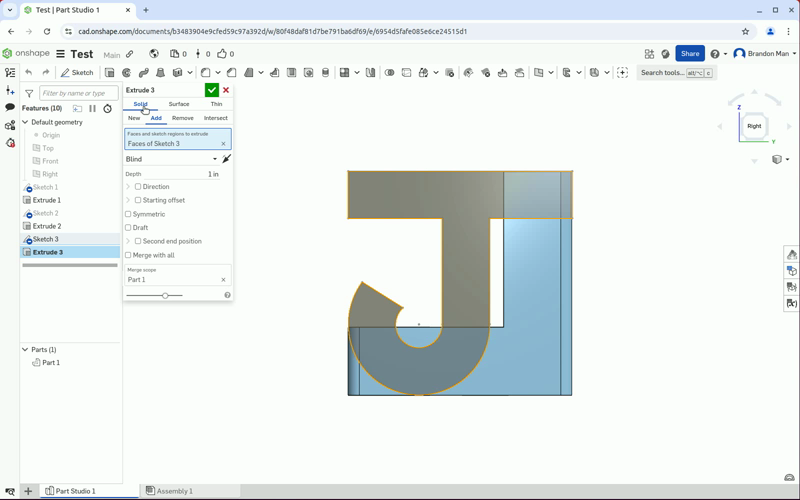
mouse_move(219, 120)
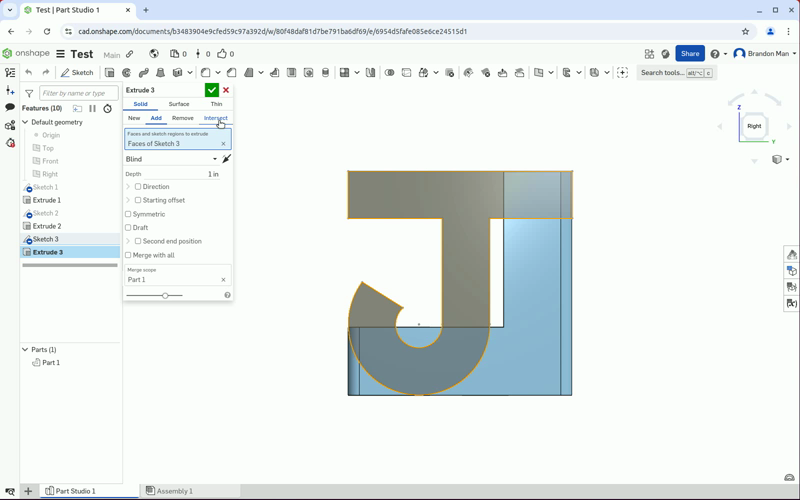
click(219, 120)
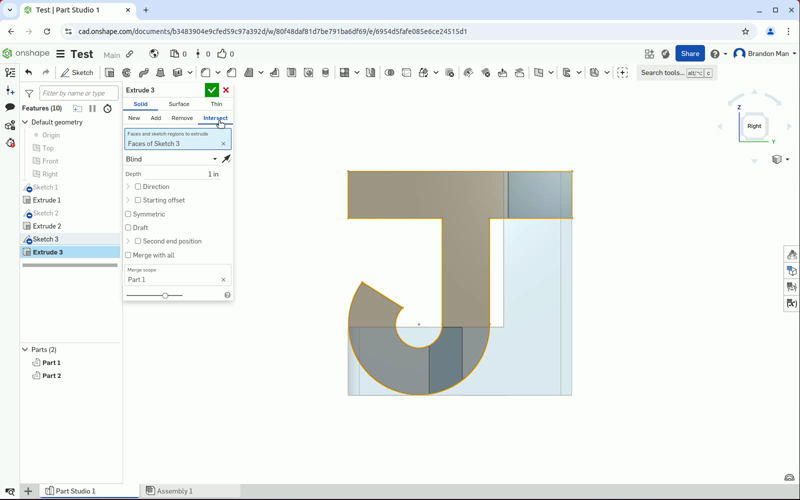
key(tab, 4)
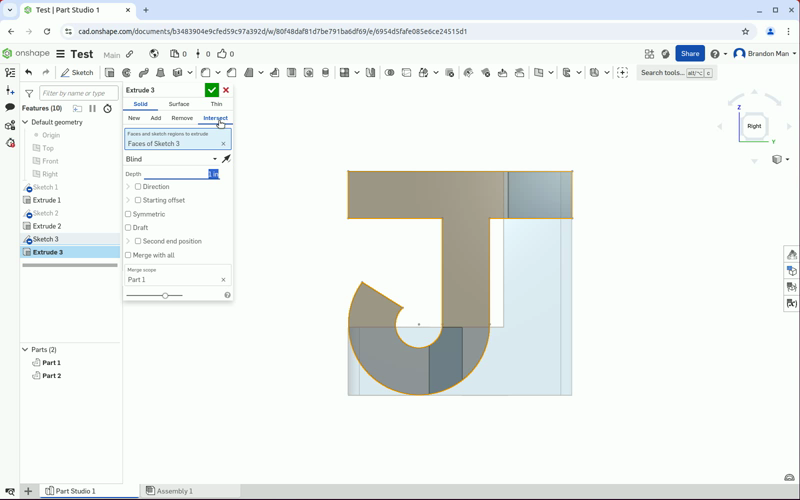
text(-61.622)
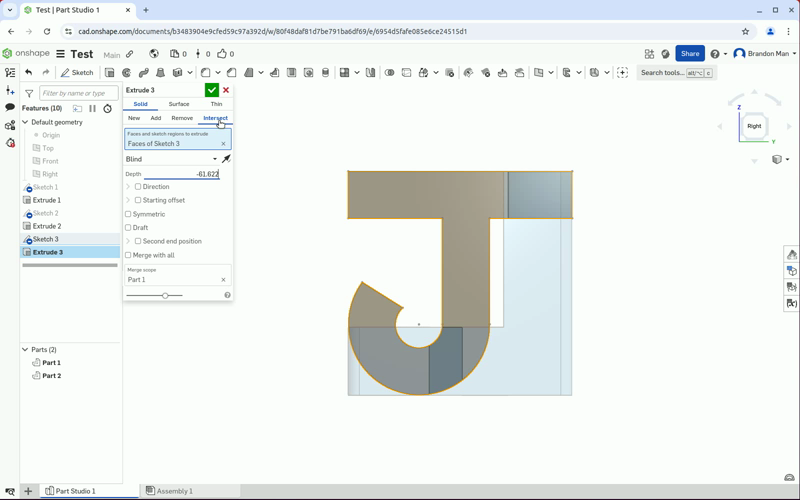
key(tab, 3)
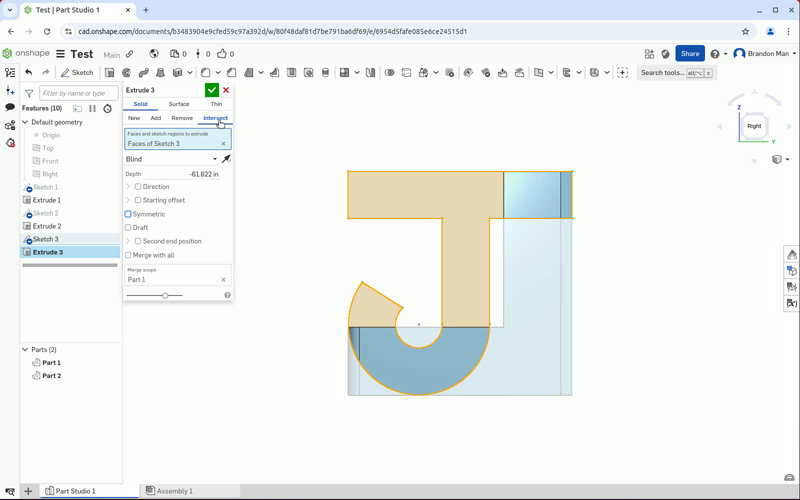
key(space)
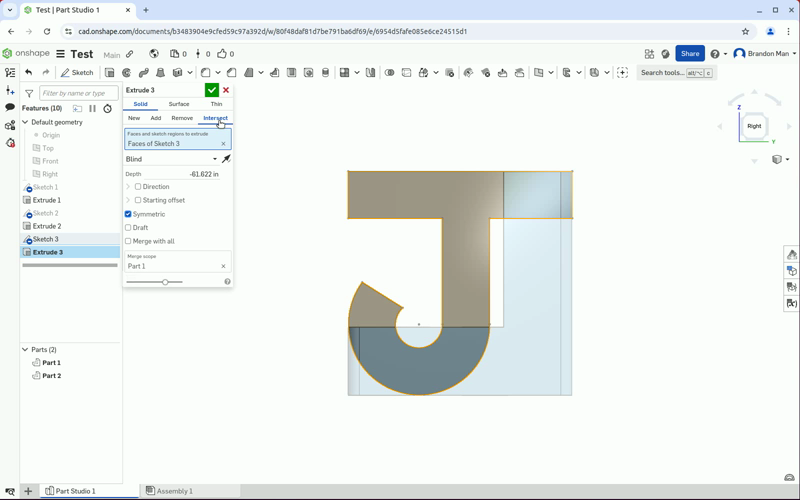
key(enter)
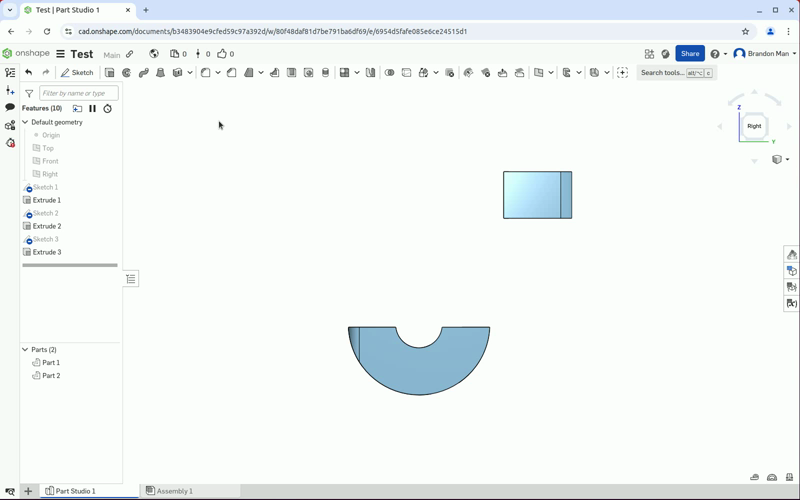
key(shift+h)
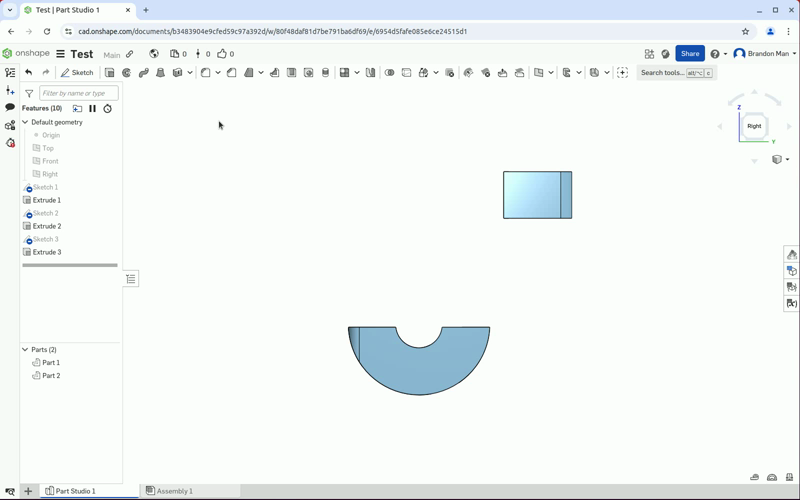
key(shift+h)
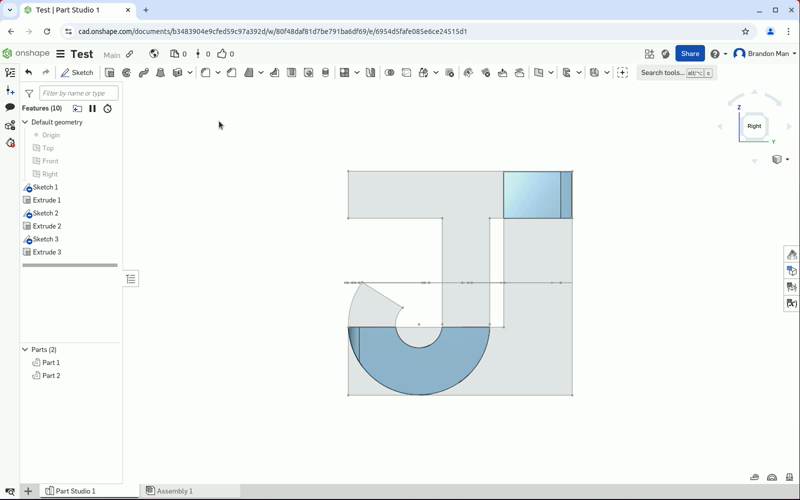
key(shift+7)
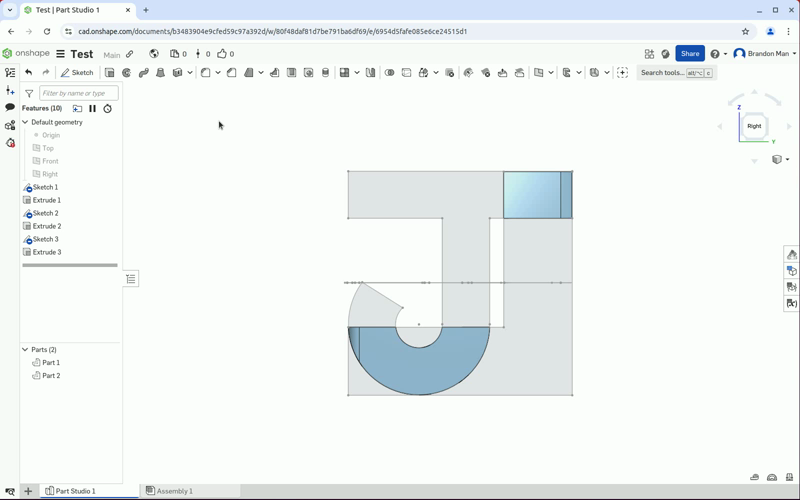
key(right, 2)
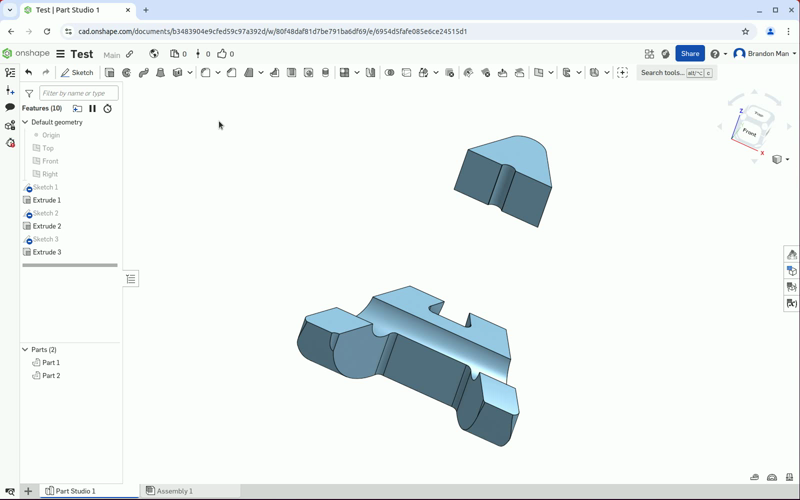
key(down, 2)
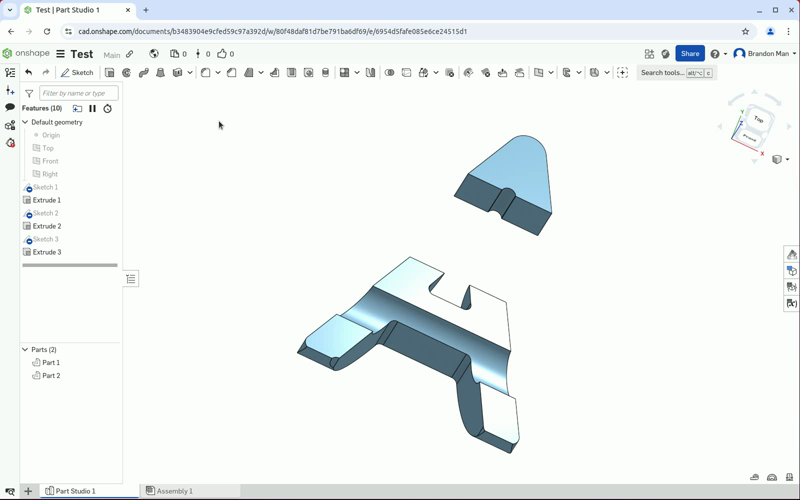
key(up, 2)
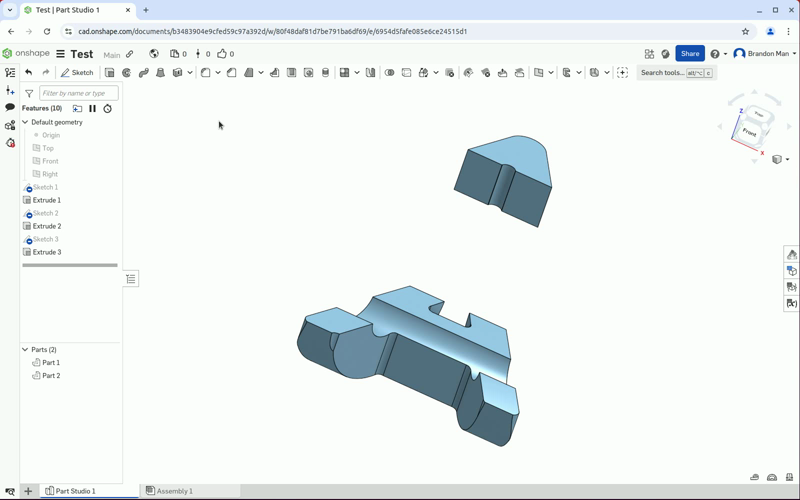
key(left, 2)
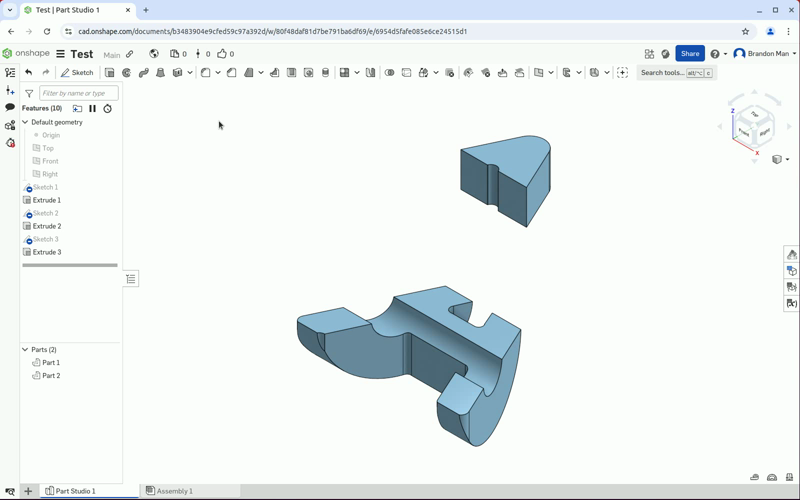
mouse_move(73, 189)
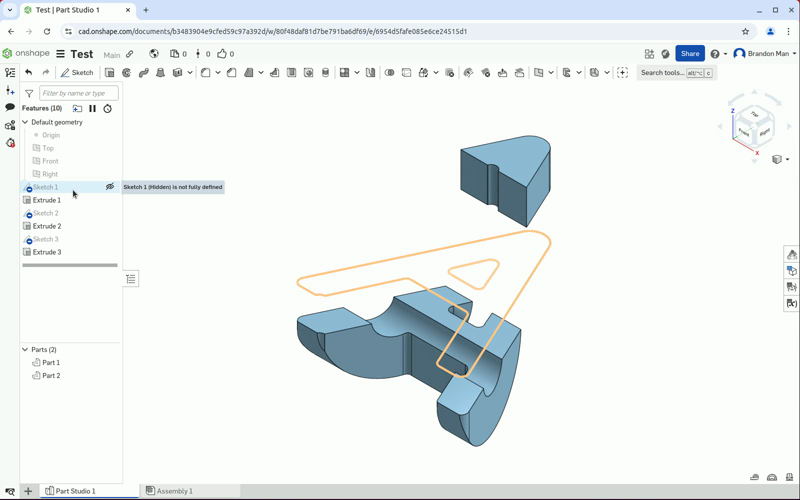
click(73, 189)